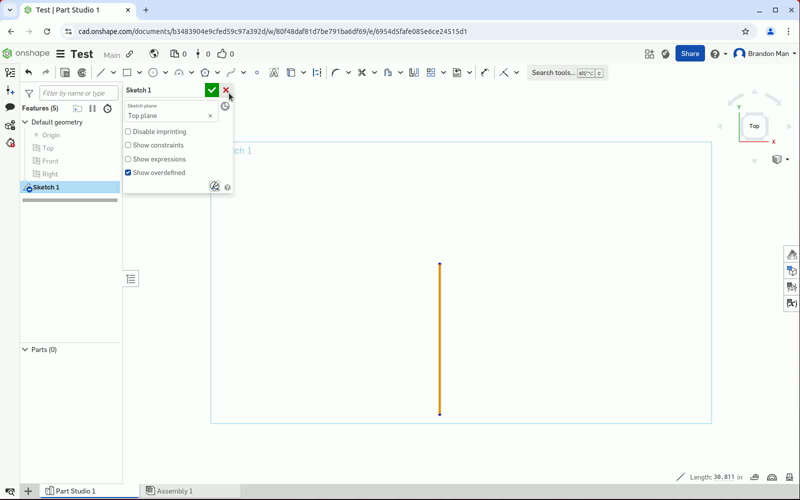
key(shift+h)
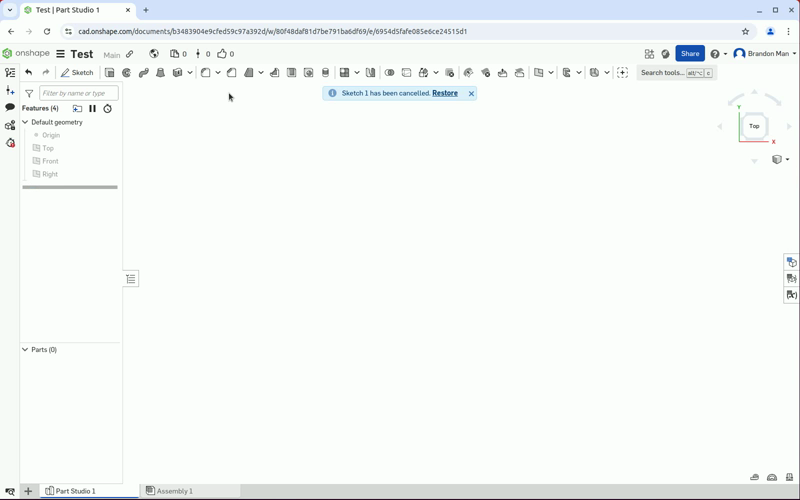
mouse_move(73, 352)
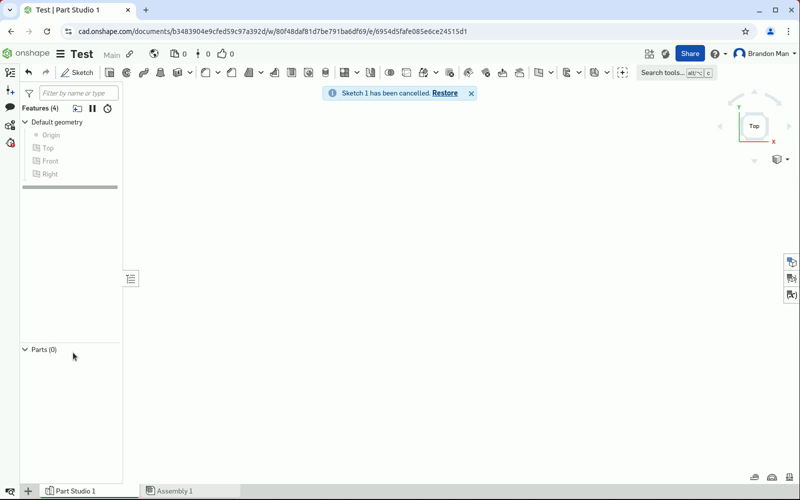
key(y)
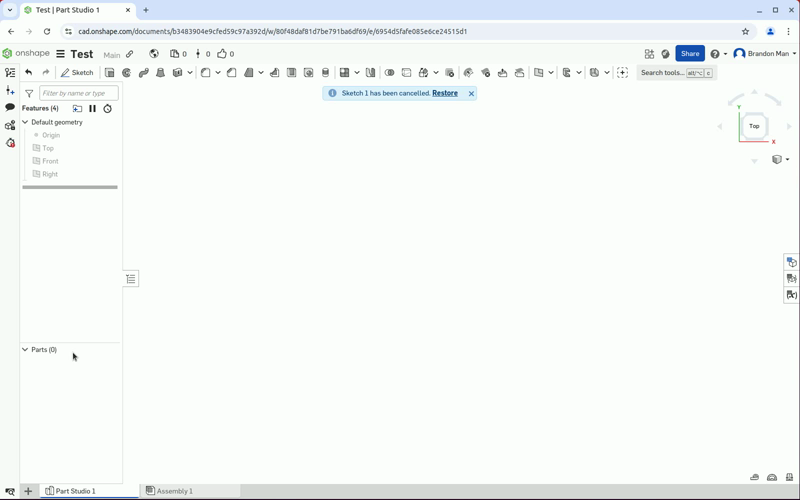
key(shift+p)
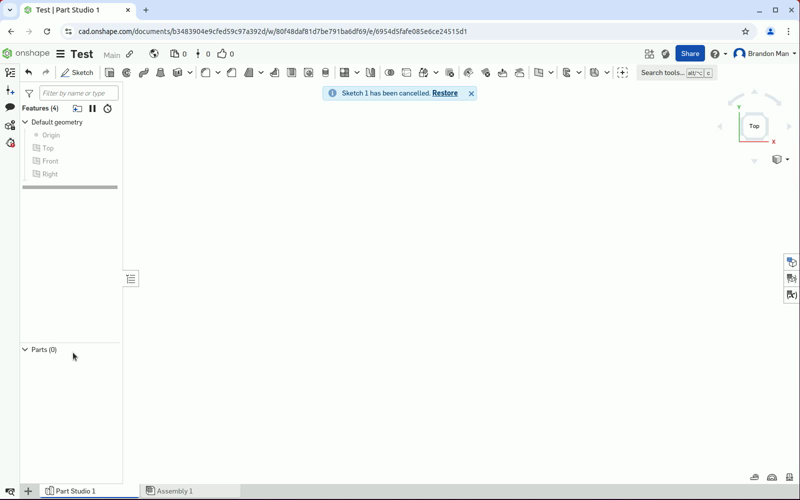
key(space)
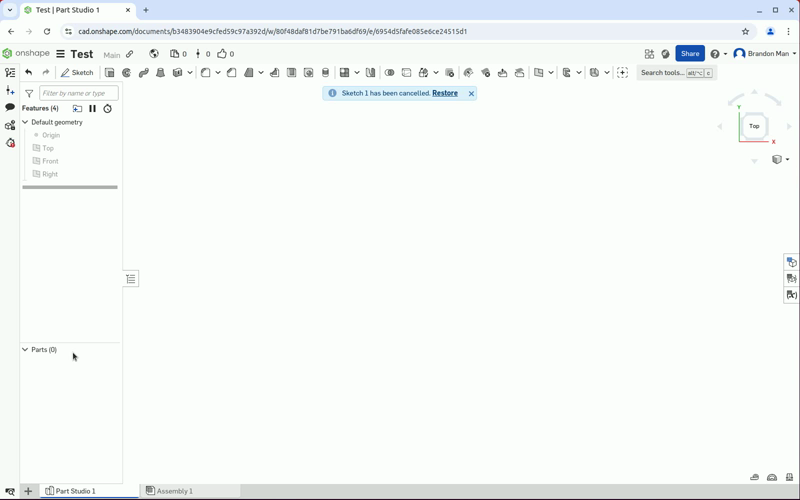
key_down(shift)
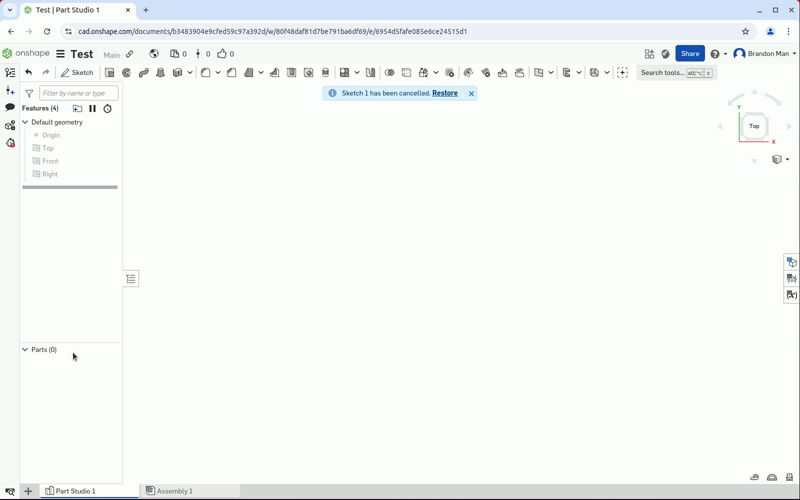
key(up)
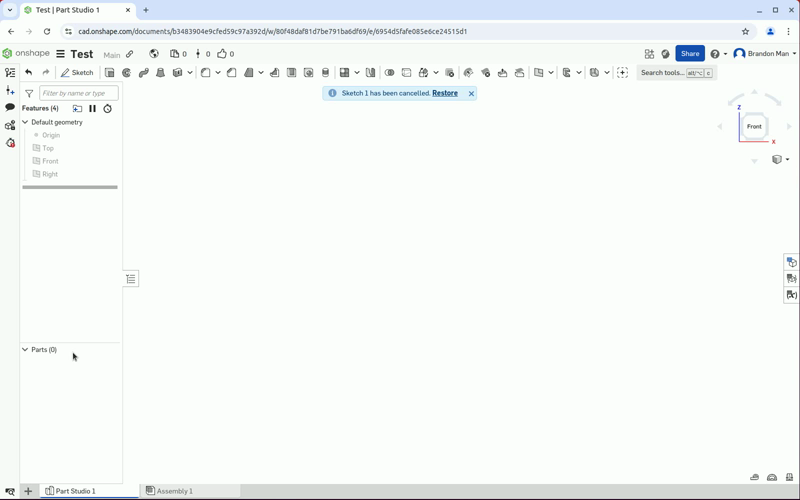
key_up(shift)
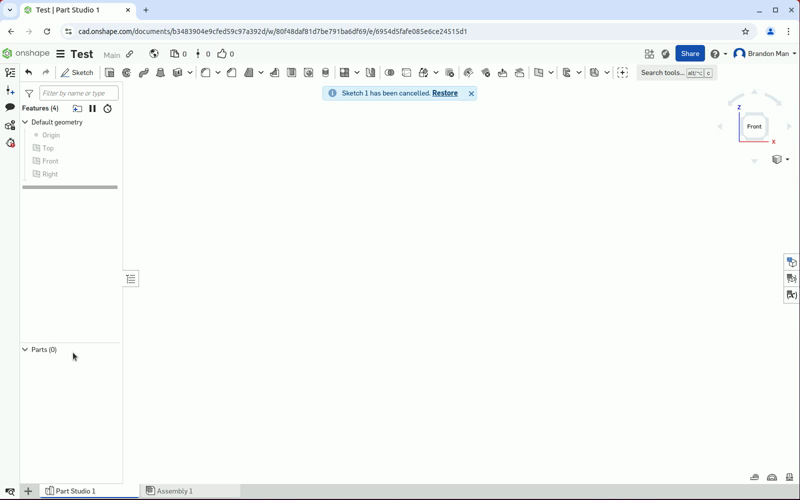
mouse_move(73, 352)
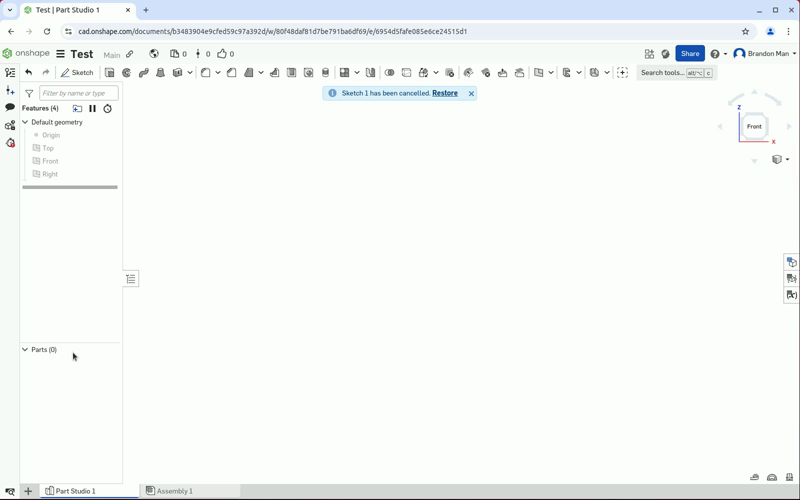
key(shift+y)
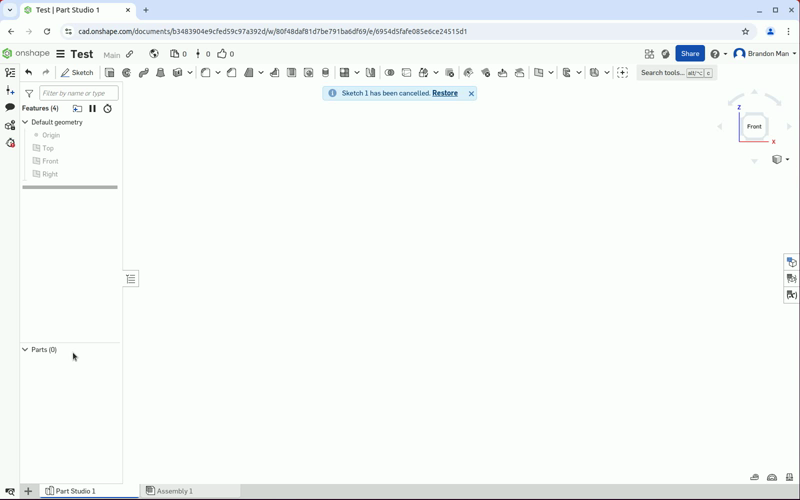
key(shift+s)
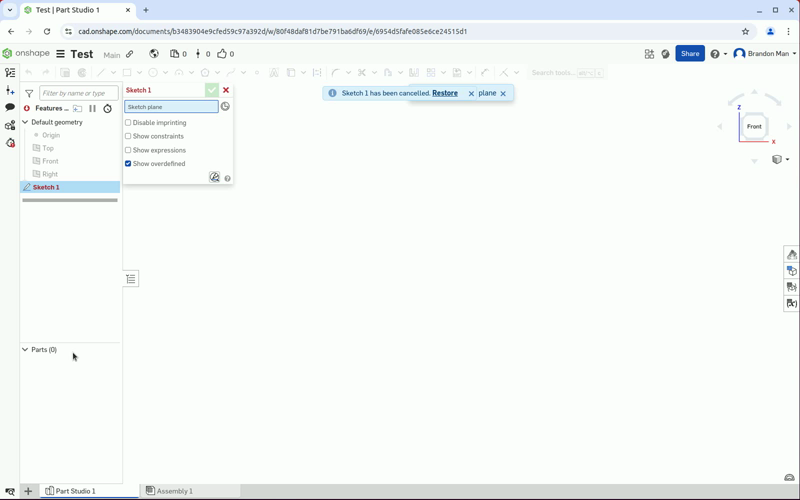
mouse_move(73, 163)
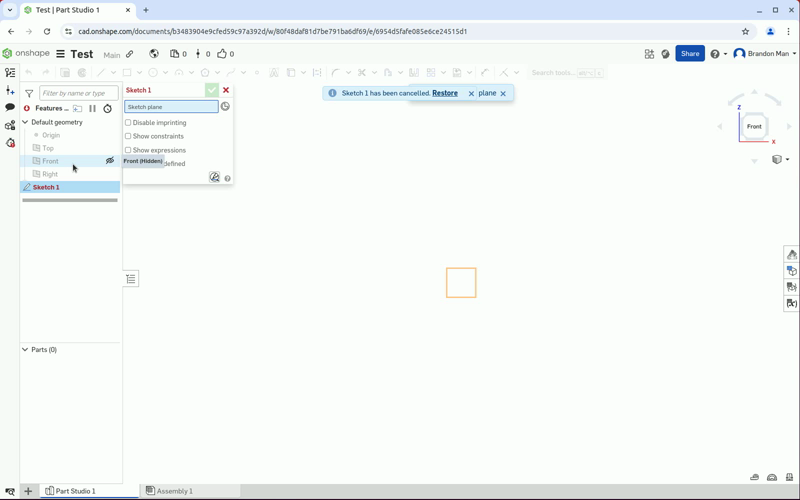
click(73, 163)
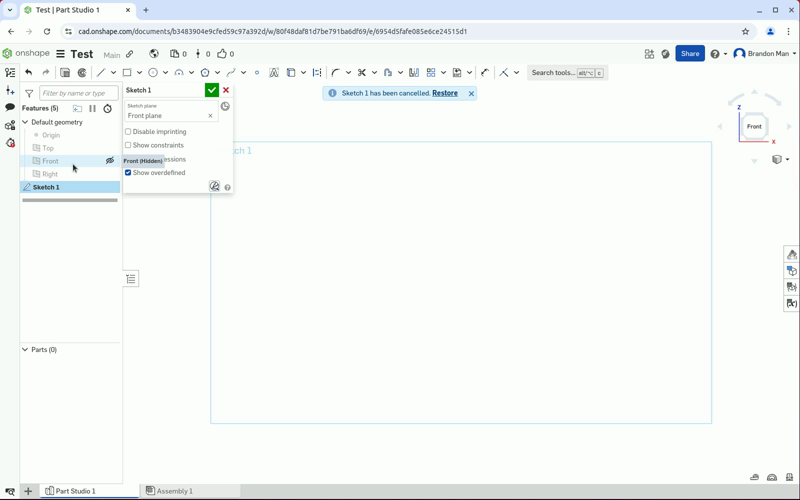
mouse_move(73, 352)
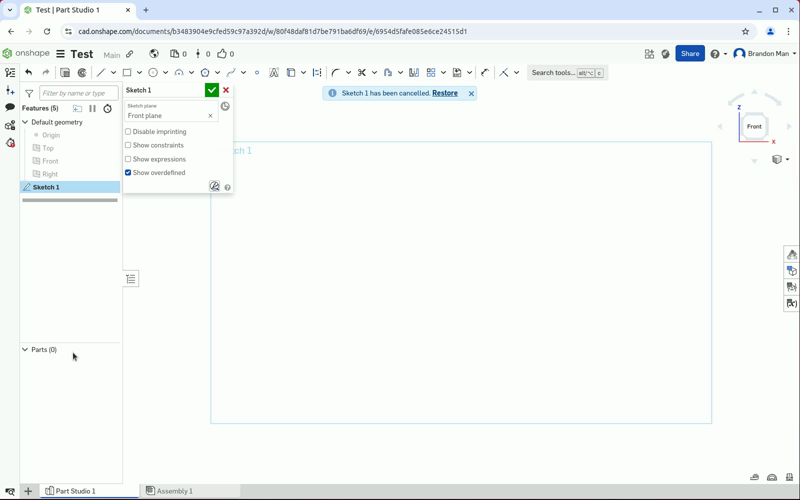
key(y)
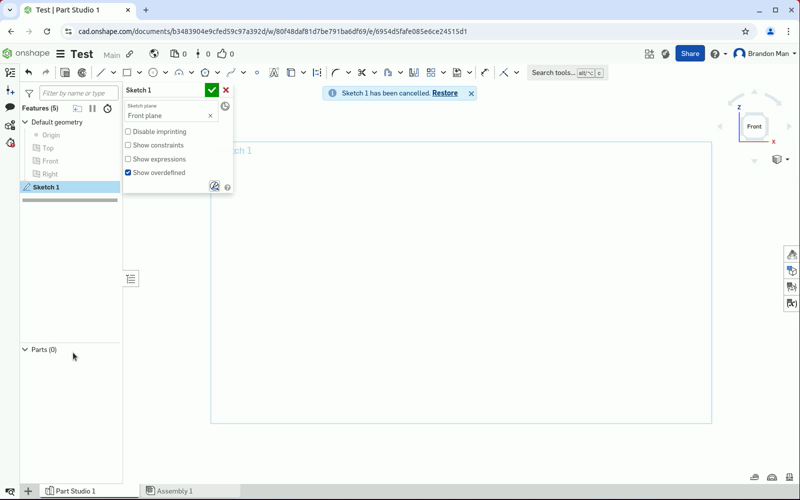
key(l)
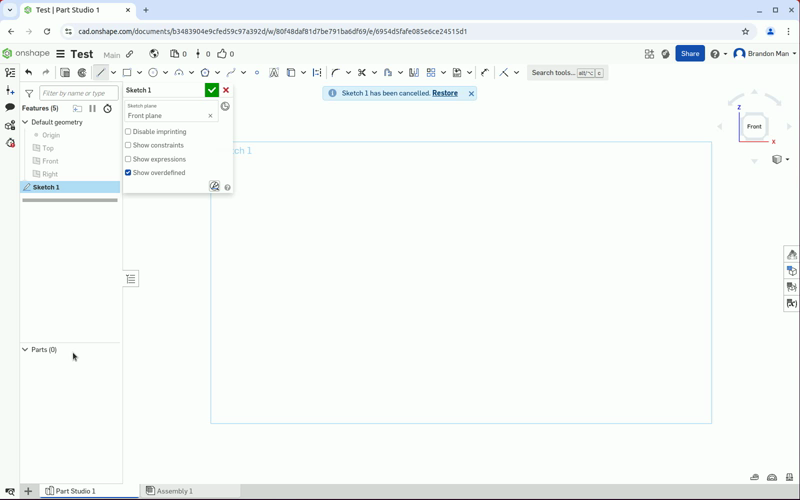
key_down(shift)
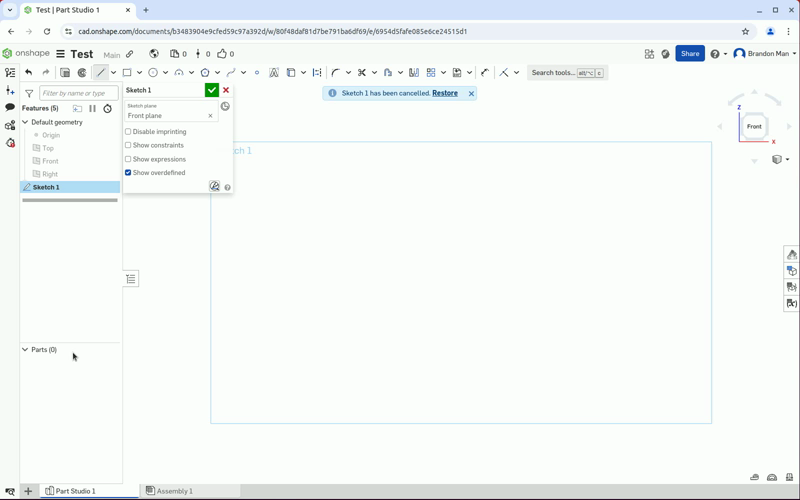
mouse_move(362, 282)
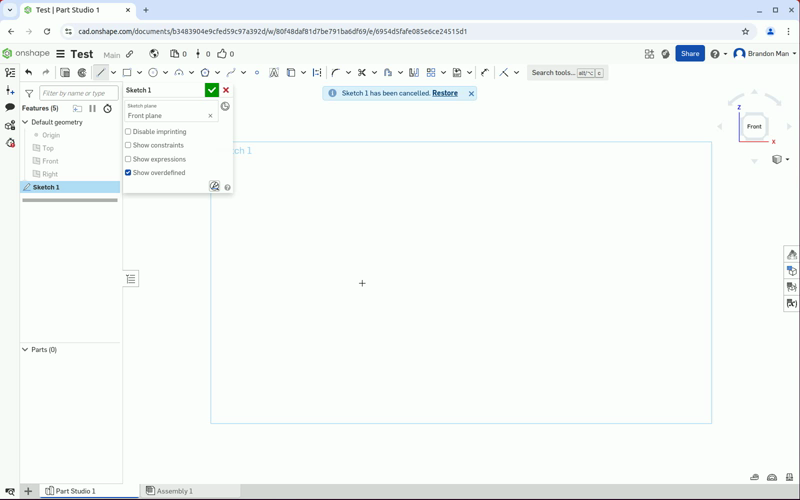
click(362, 282)
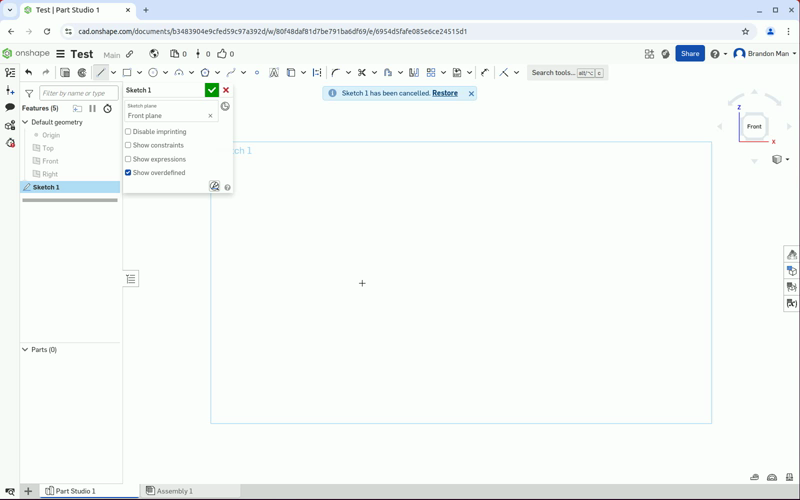
key_up(shift)
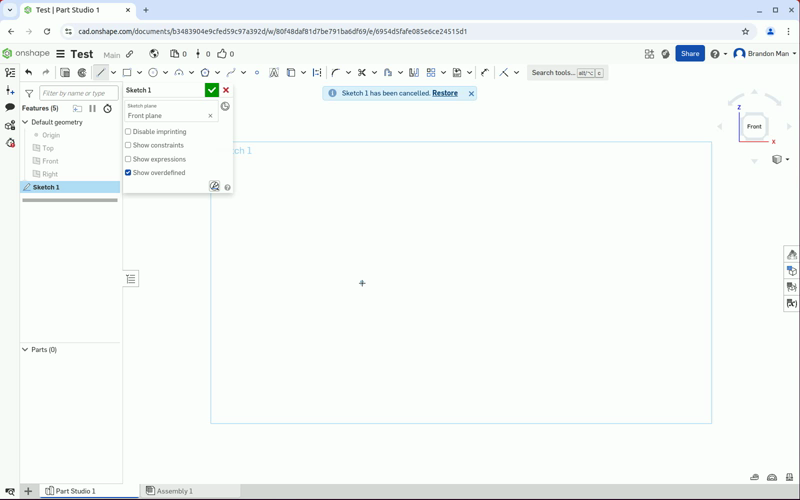
key_down(shift)
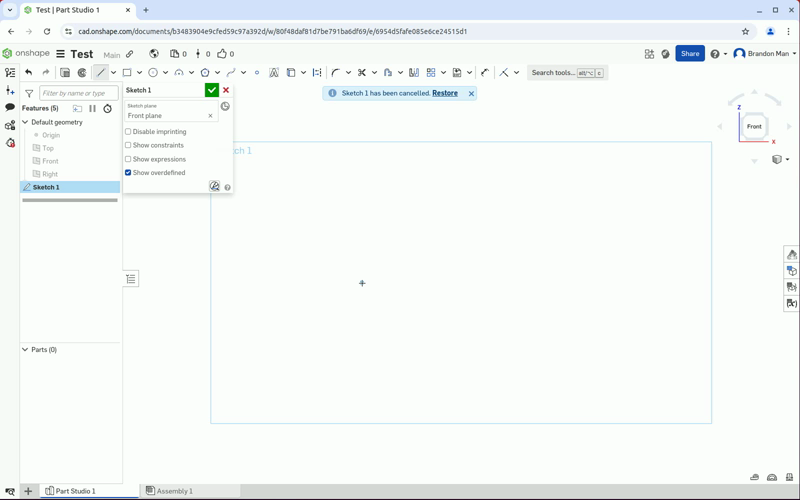
mouse_move(572, 282)
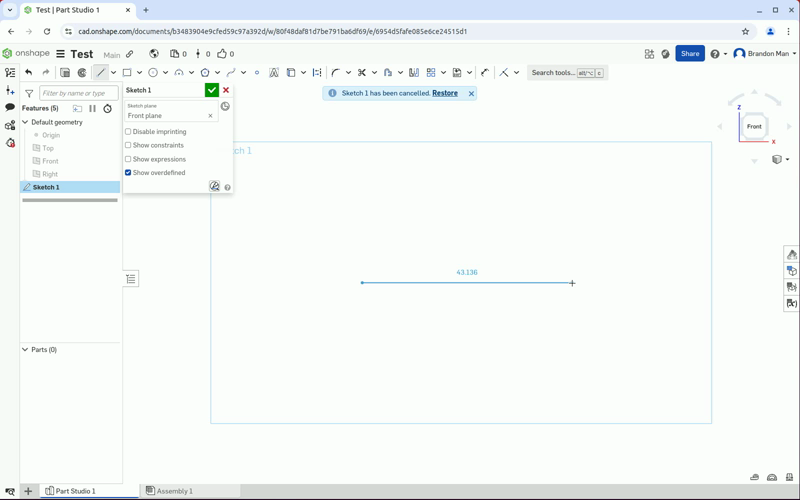
click(572, 282)
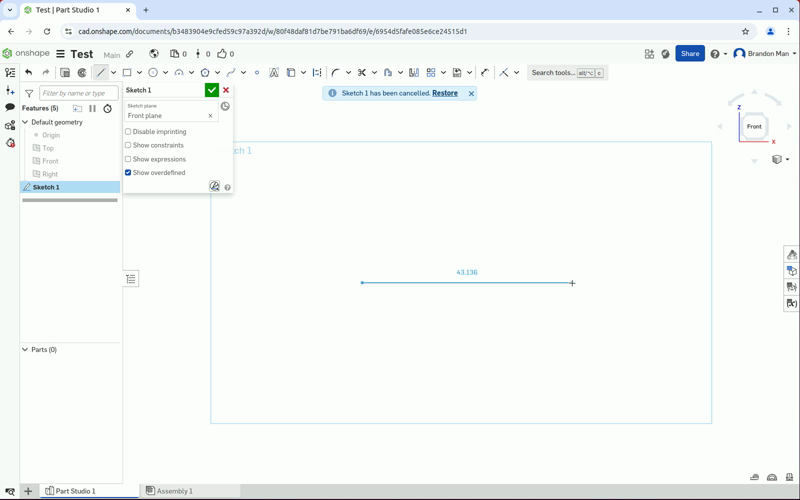
key_up(shift)
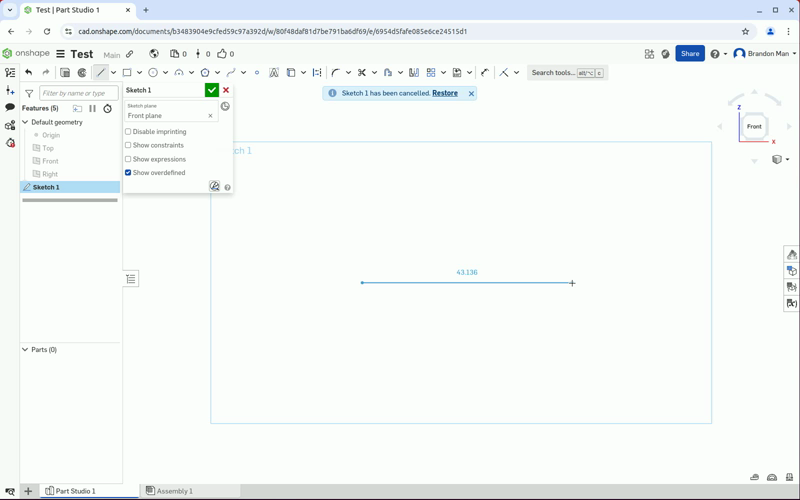
key_down(shift)
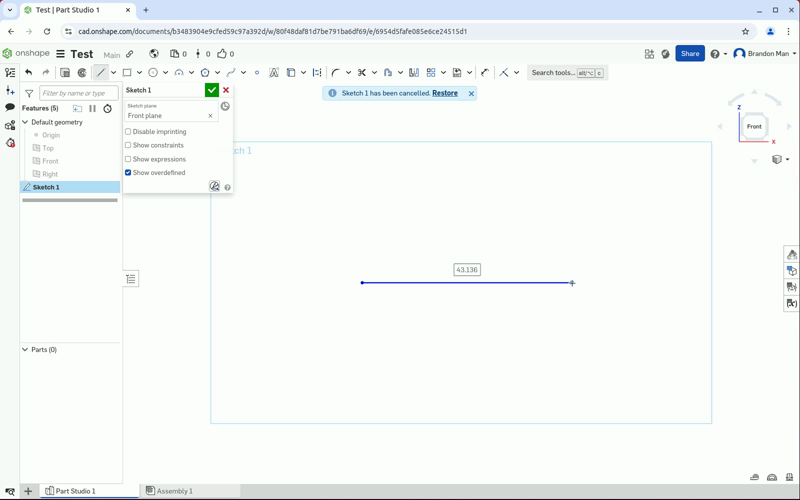
mouse_move(589, 282)
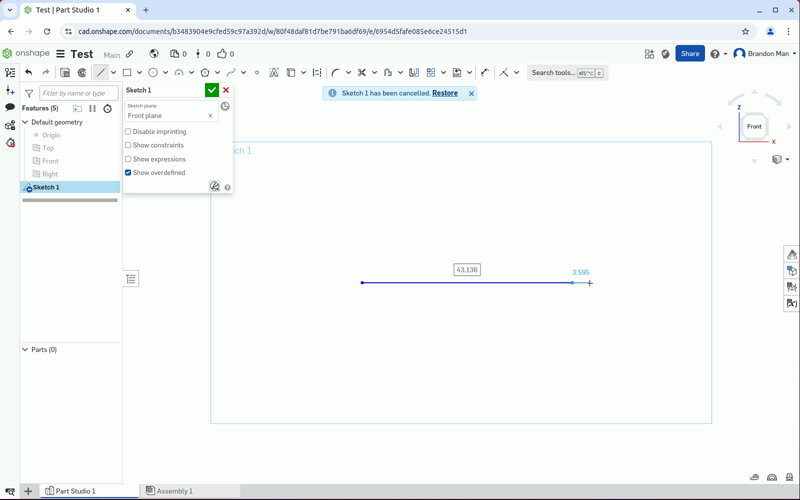
mouse_move(567, 245)
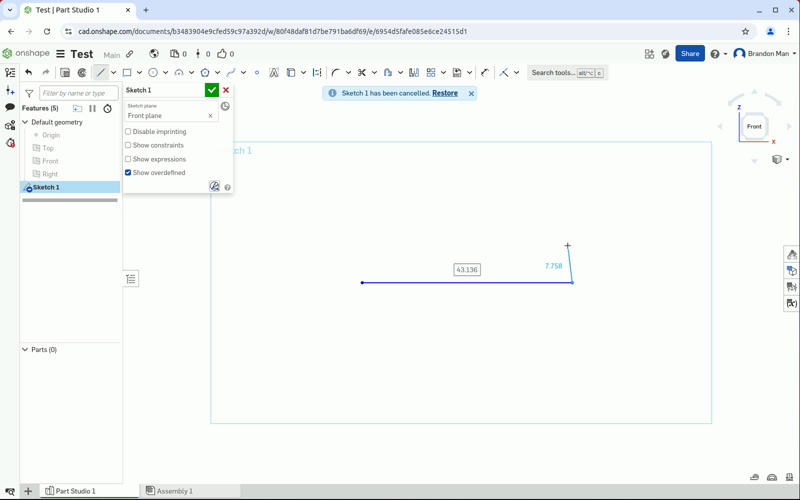
click(567, 245)
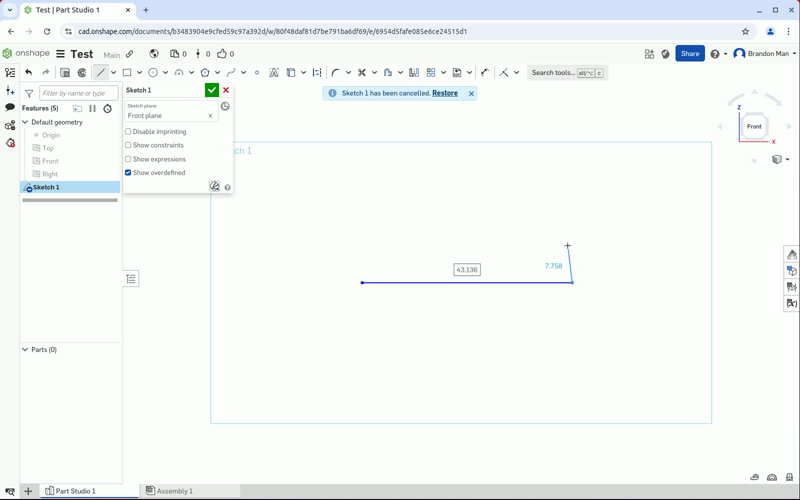
key_up(shift)
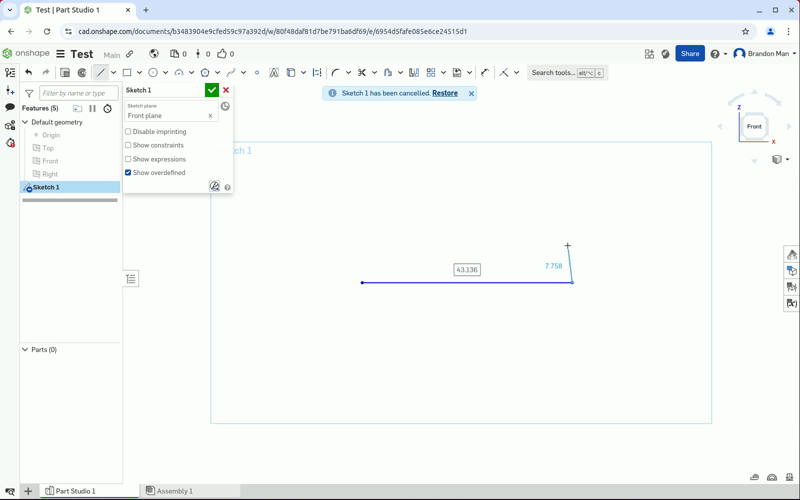
key(esc)
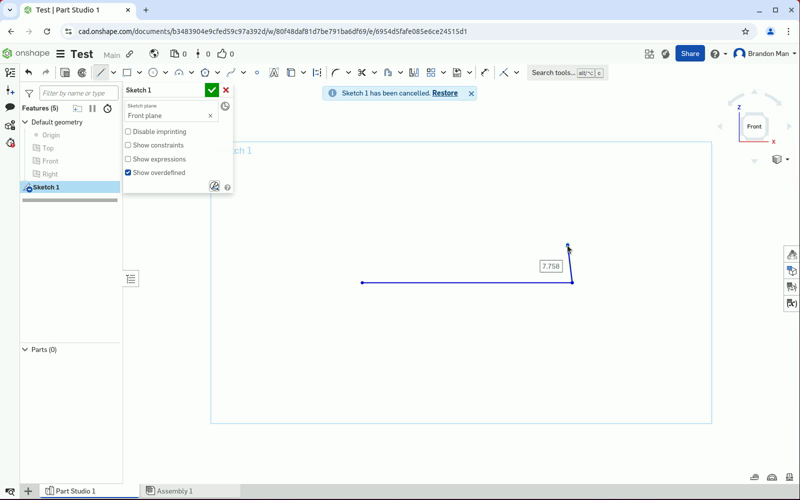
key(a)
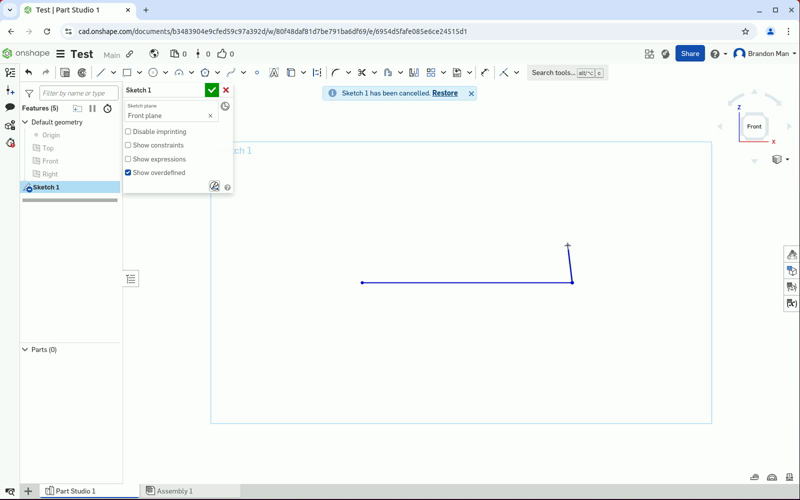
mouse_move(567, 245)
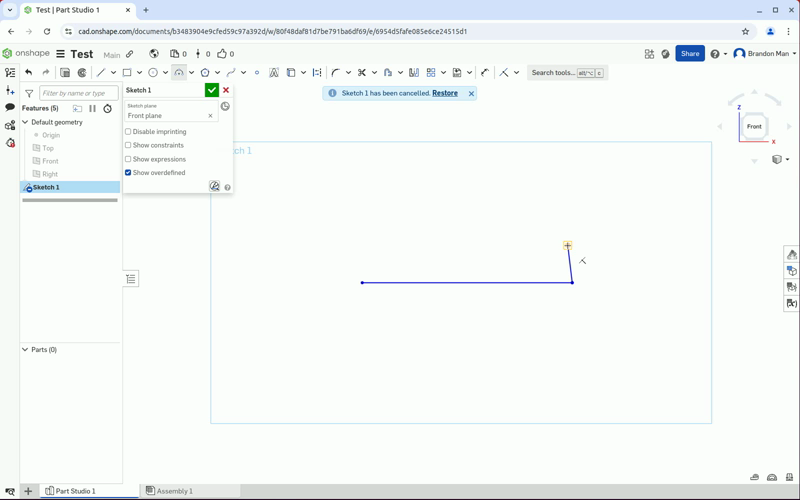
click(567, 245)
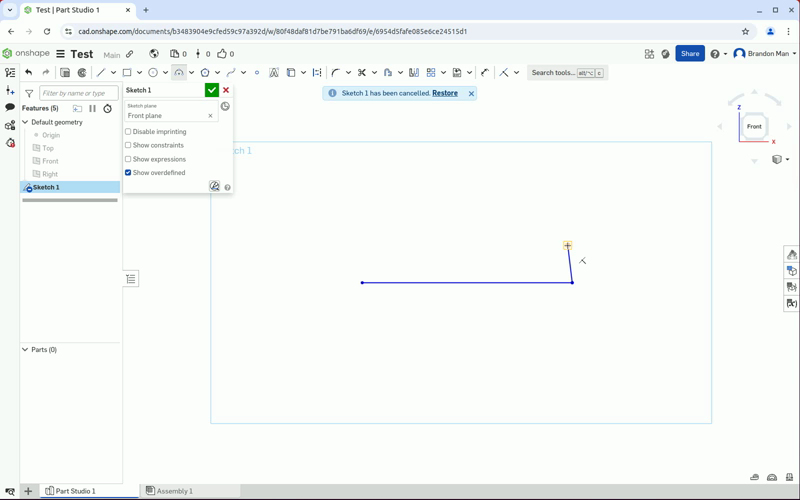
key_down(shift)
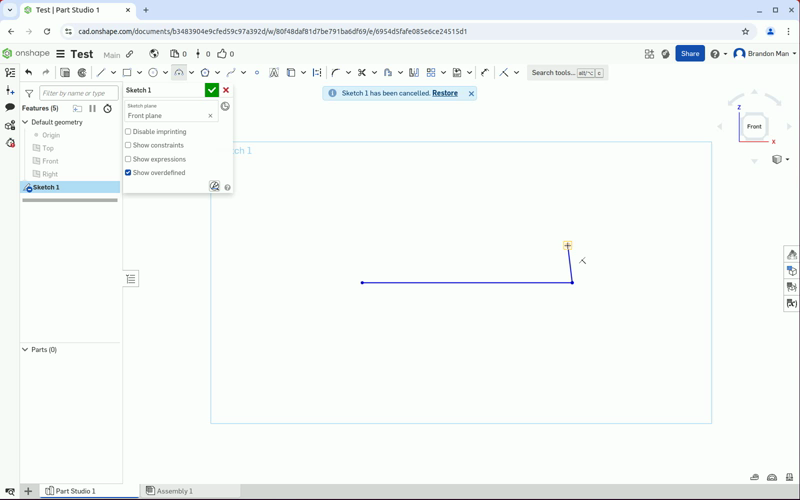
mouse_move(530, 245)
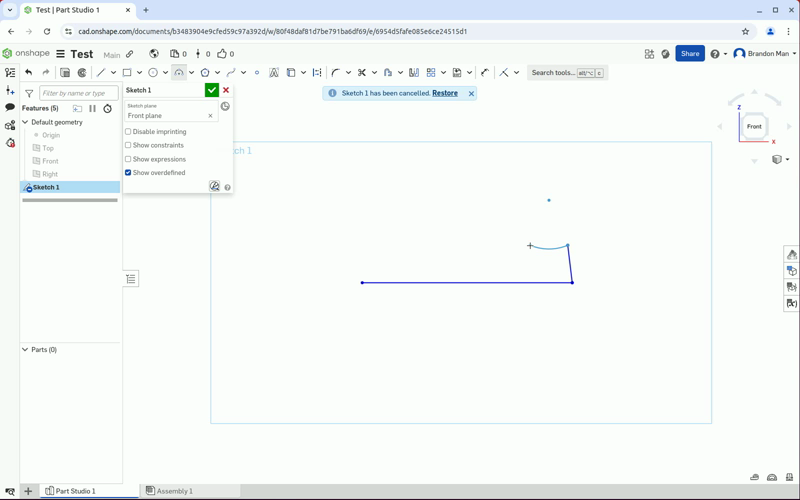
click(530, 245)
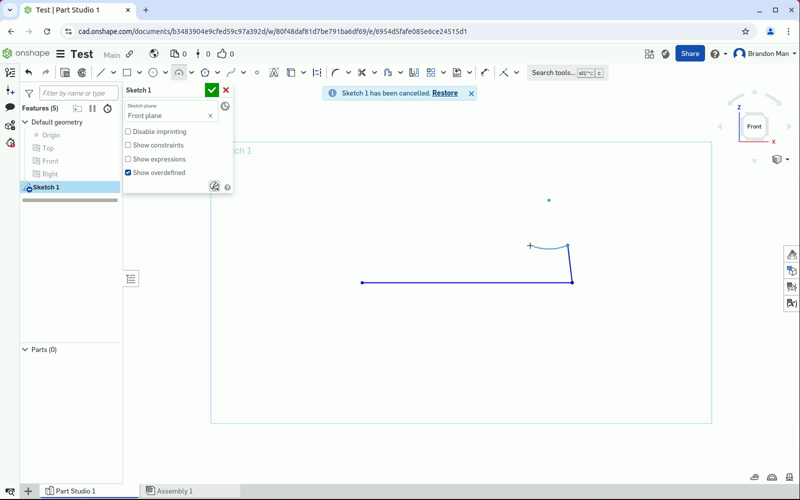
mouse_move(549, 237)
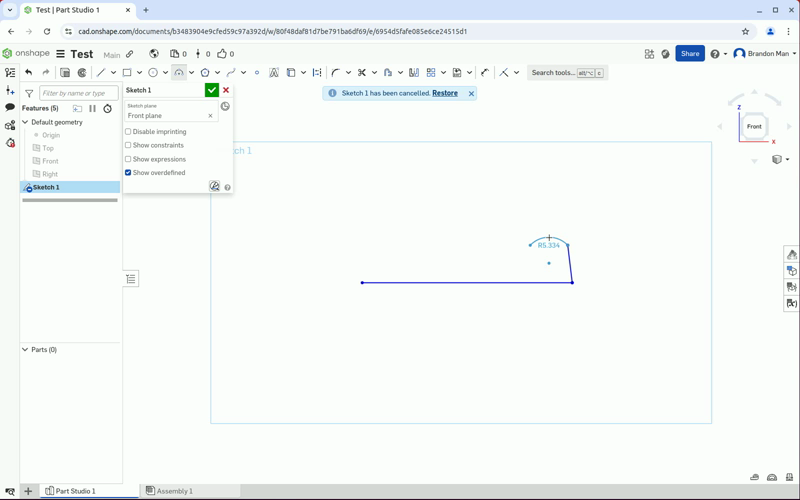
click(549, 237)
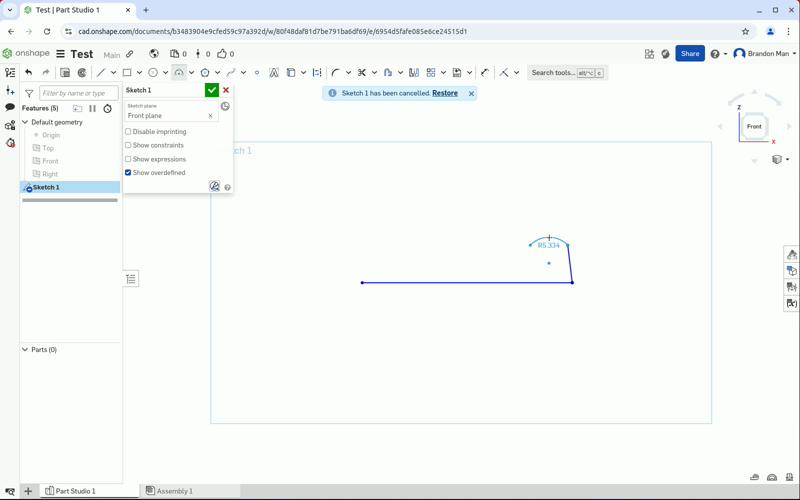
key_up(shift)
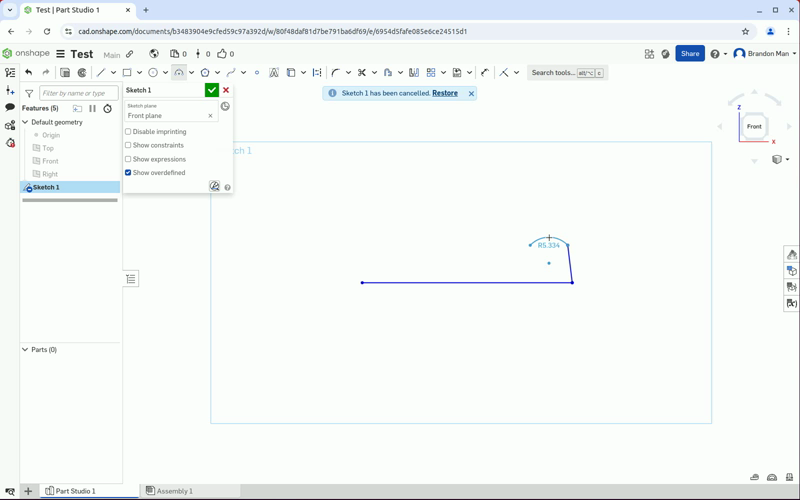
key(esc)
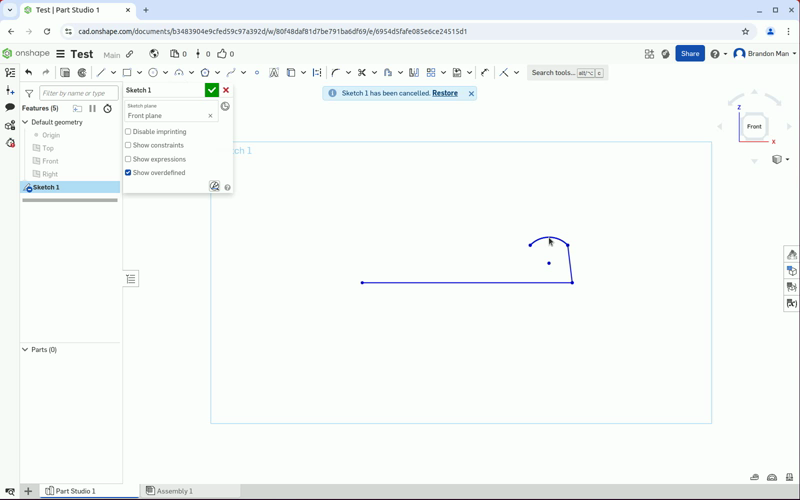
key(l)
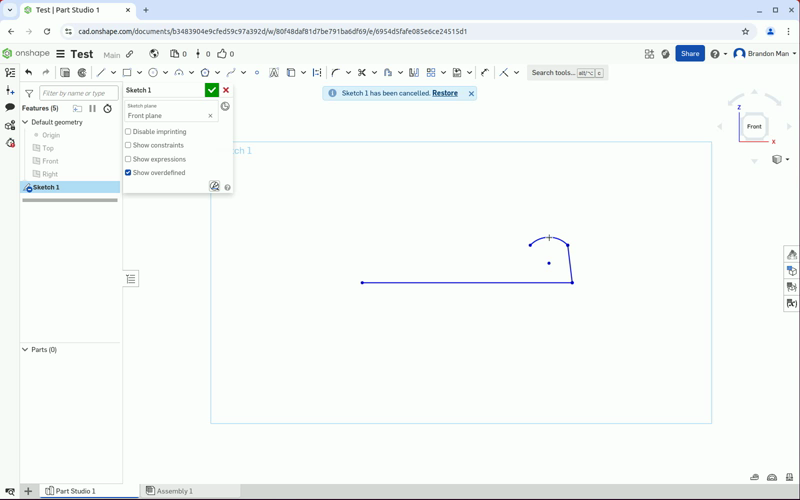
mouse_move(530, 245)
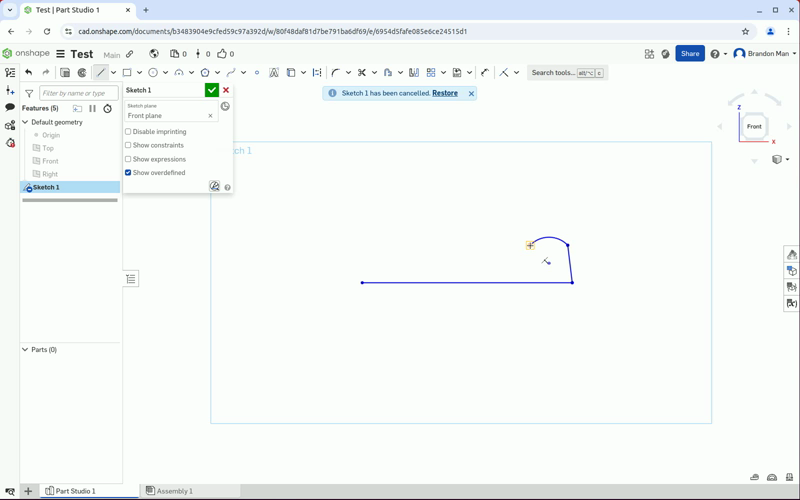
click(530, 245)
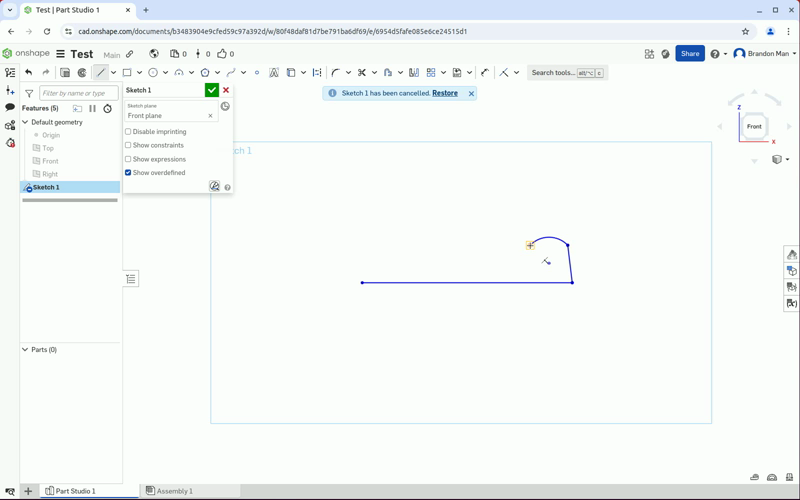
key_down(shift)
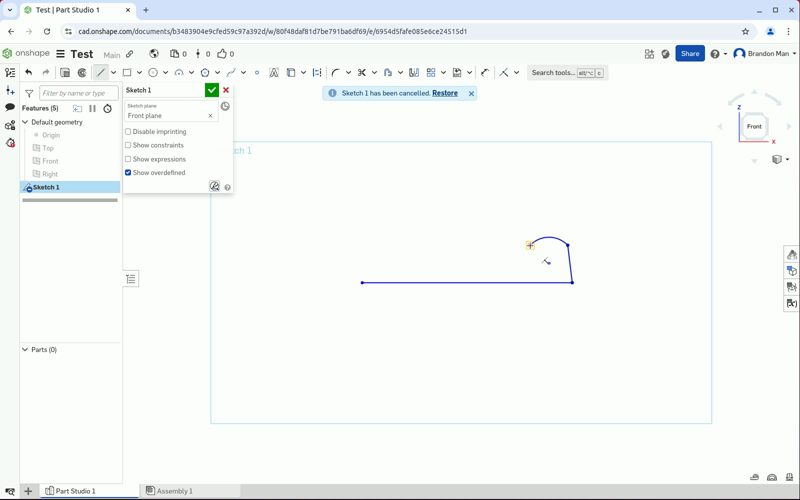
mouse_move(560, 245)
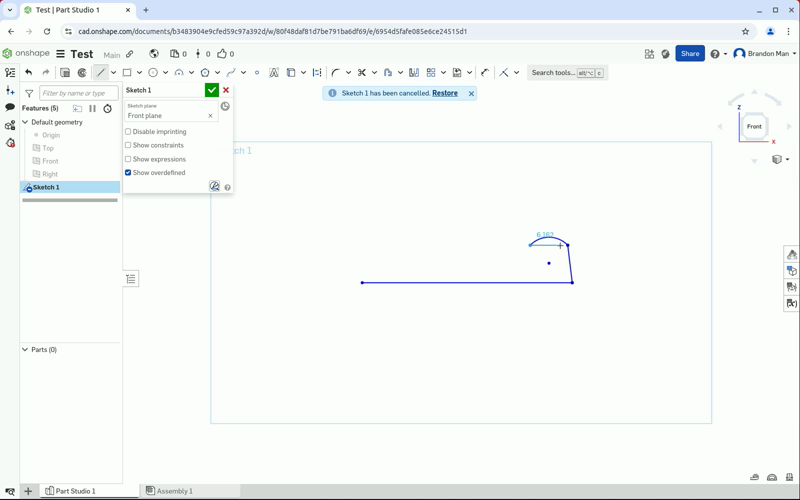
mouse_move(512, 265)
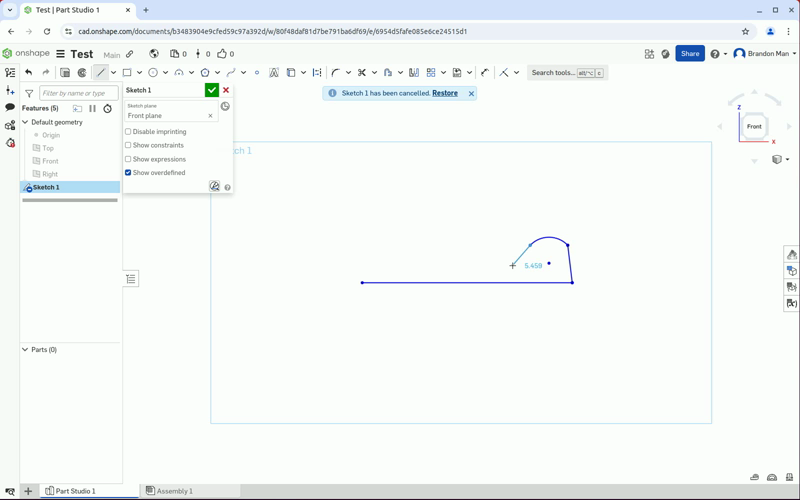
click(512, 265)
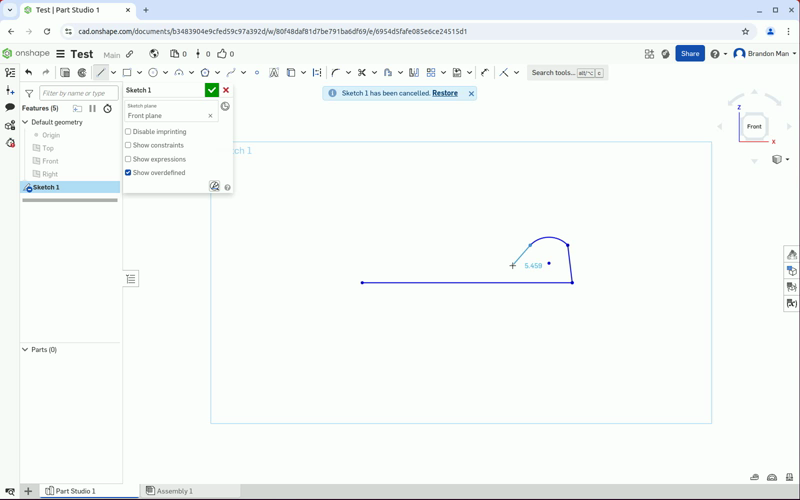
key_up(shift)
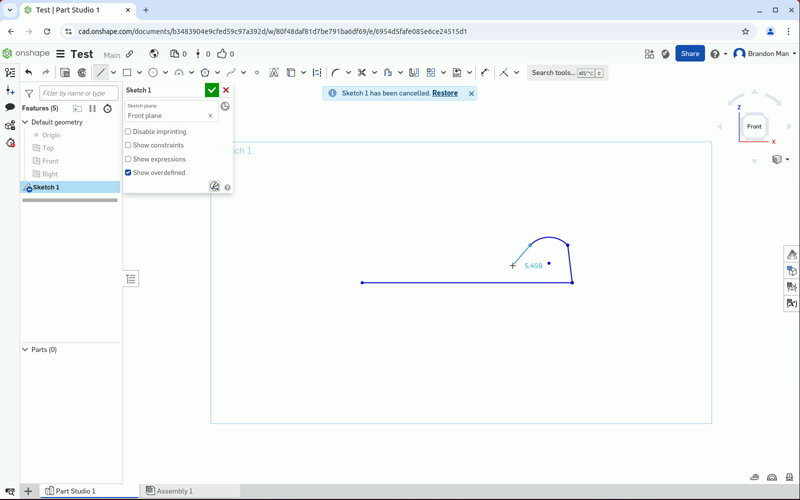
key(esc)
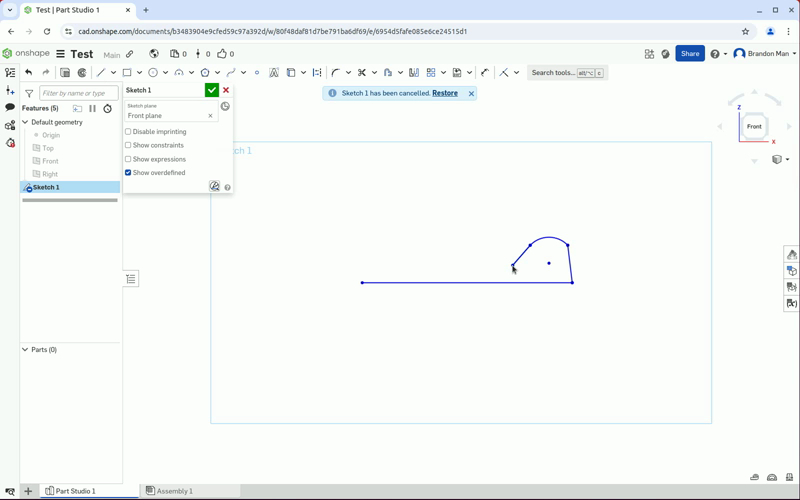
key(a)
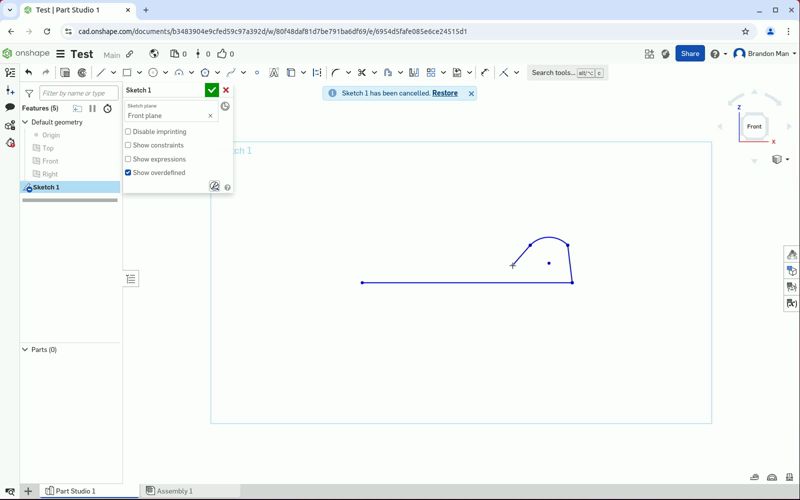
mouse_move(512, 265)
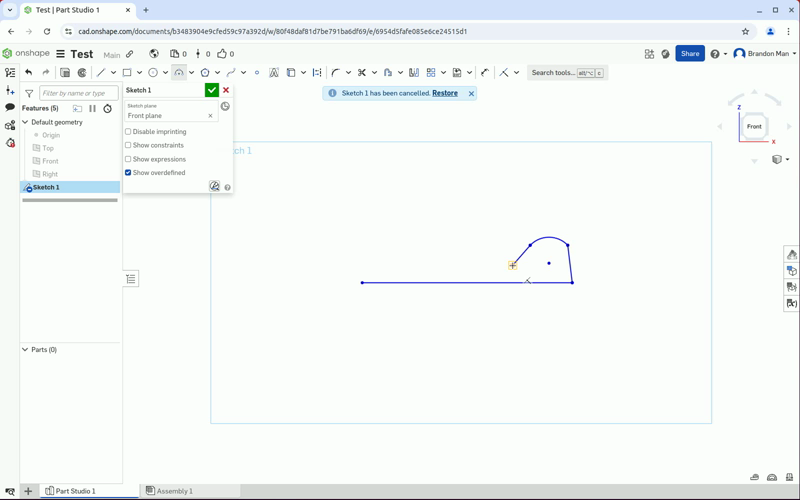
click(512, 265)
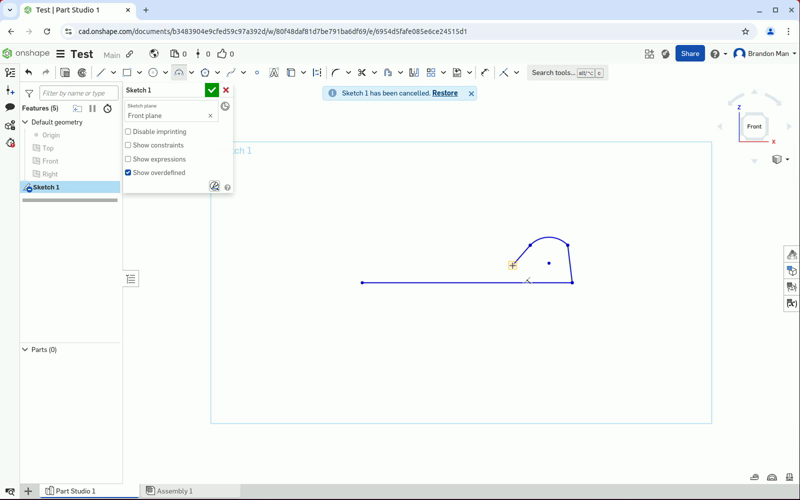
key_down(shift)
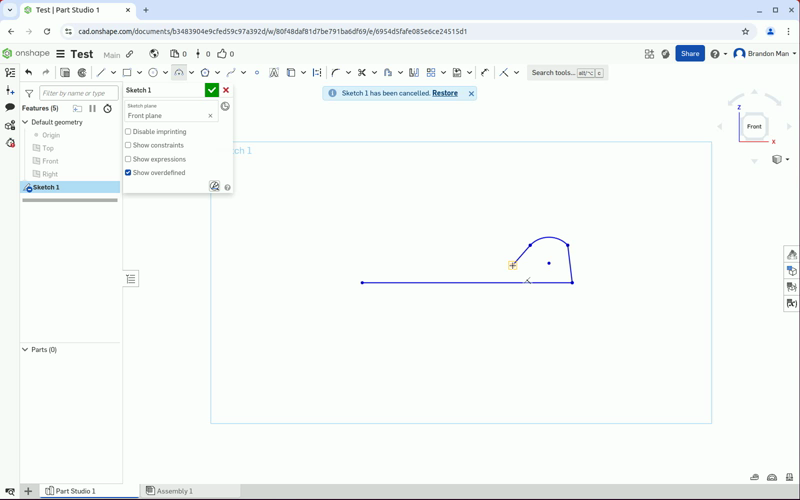
mouse_move(437, 265)
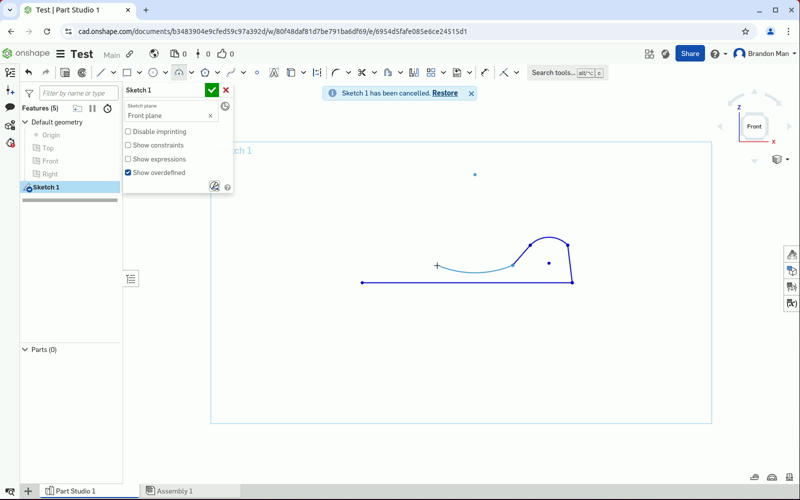
click(437, 265)
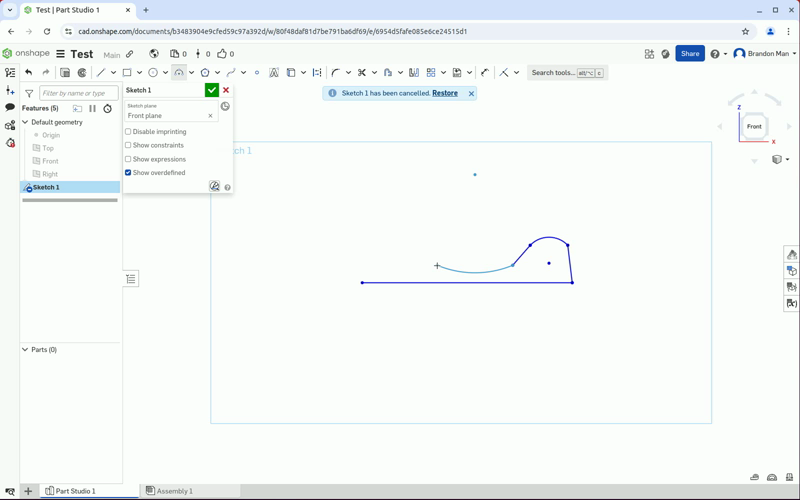
mouse_move(475, 271)
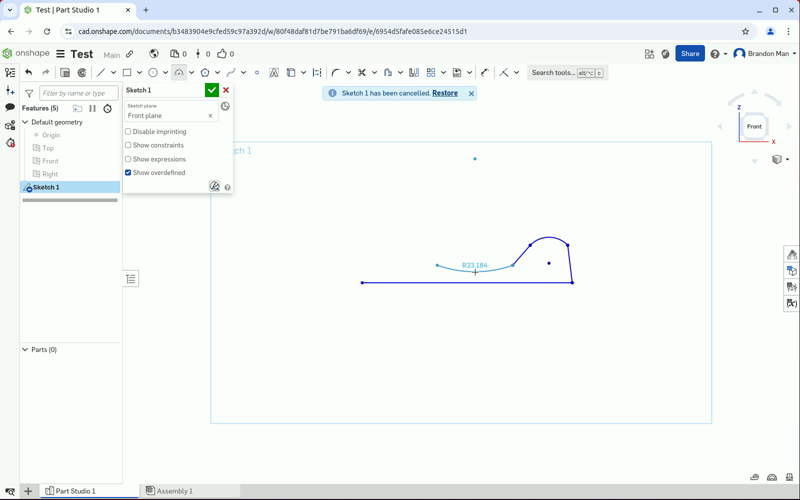
click(475, 271)
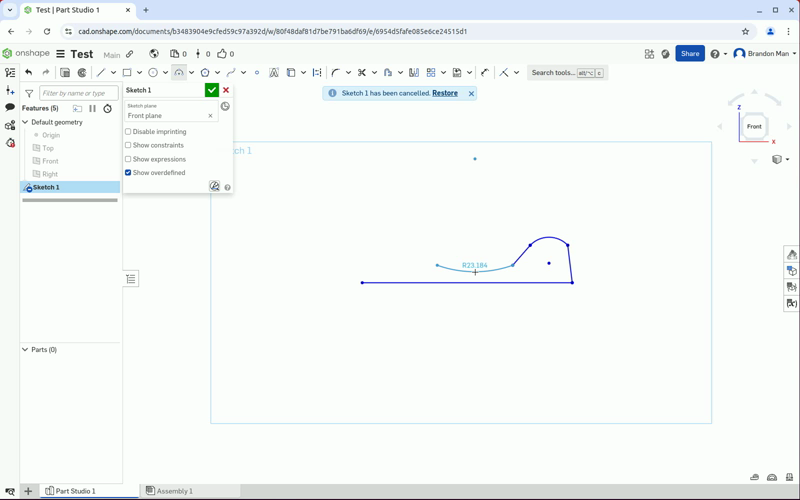
key_up(shift)
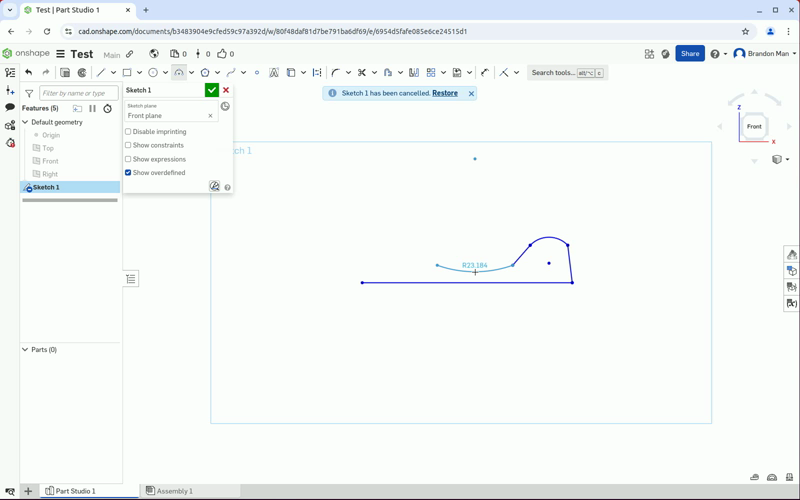
key(esc)
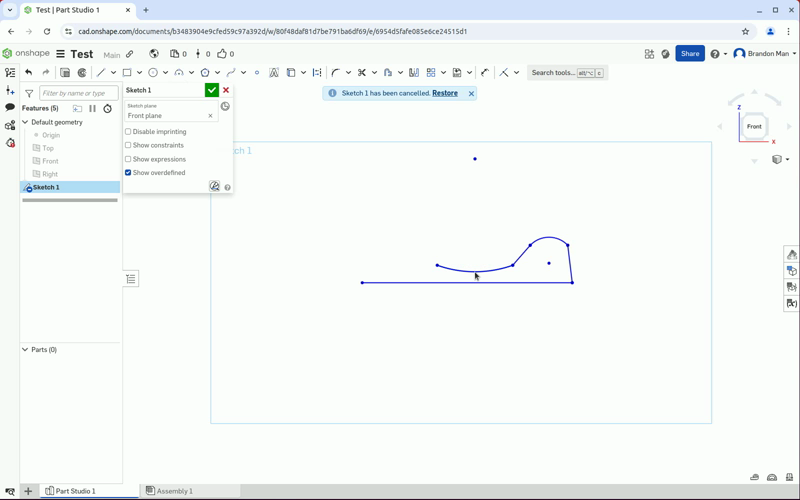
key(l)
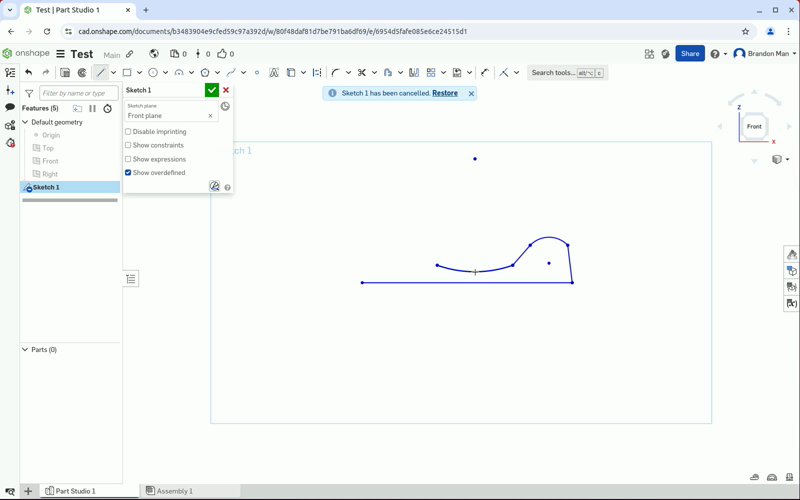
mouse_move(437, 265)
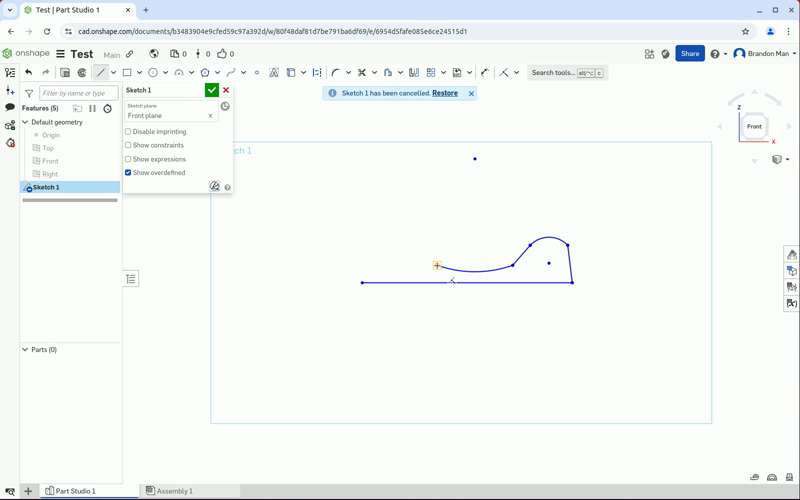
click(437, 265)
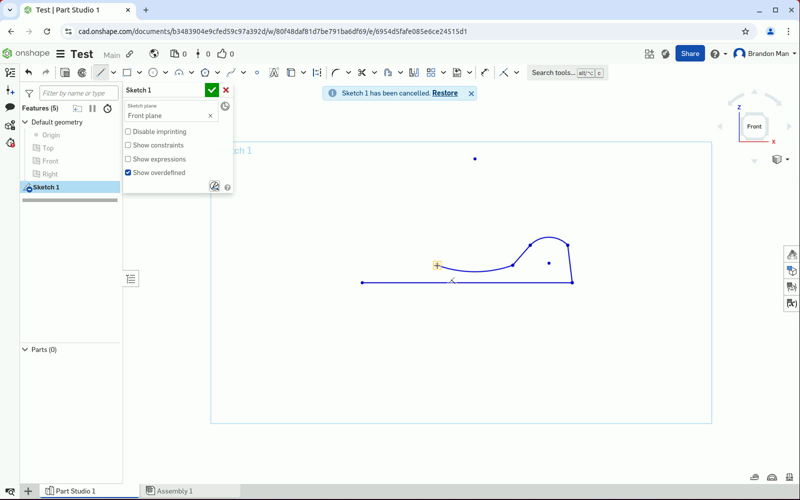
key_down(shift)
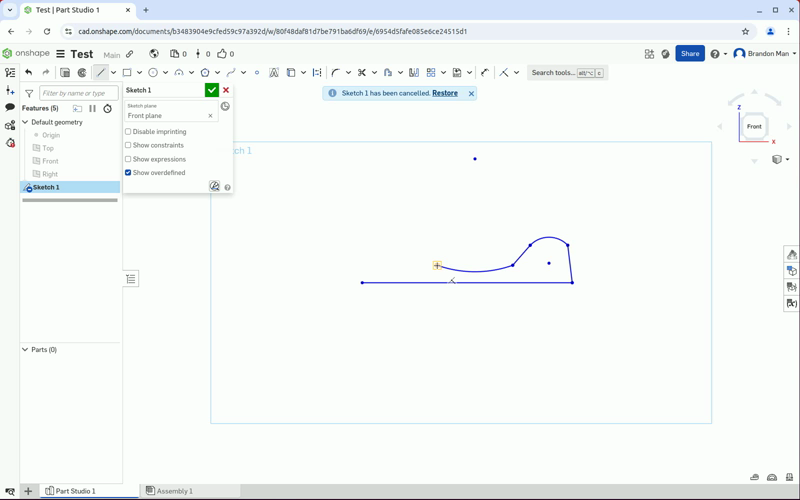
mouse_move(362, 282)
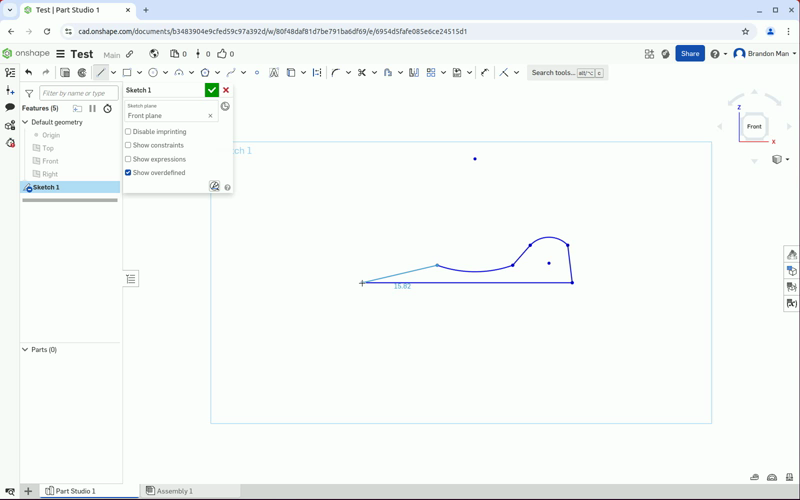
key_up(shift)
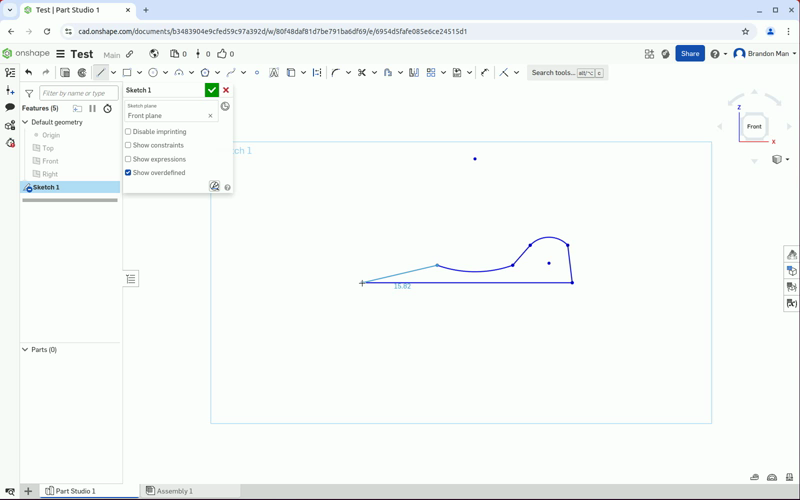
click(362, 282)
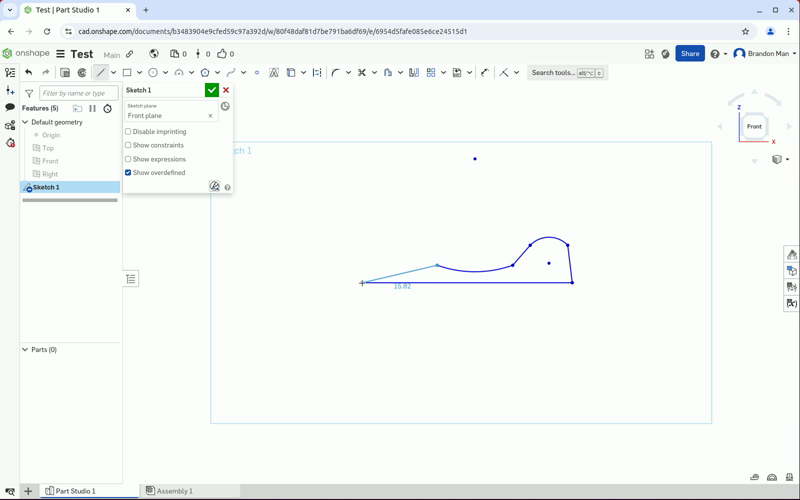
key(esc)
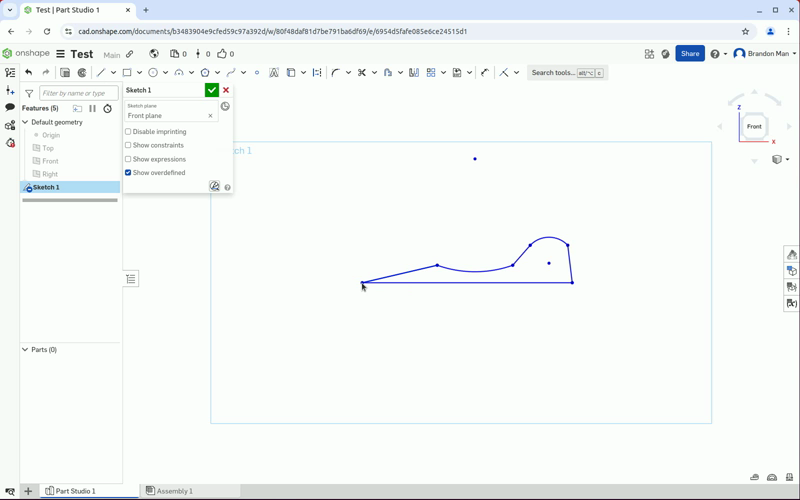
mouse_move(416, 280)
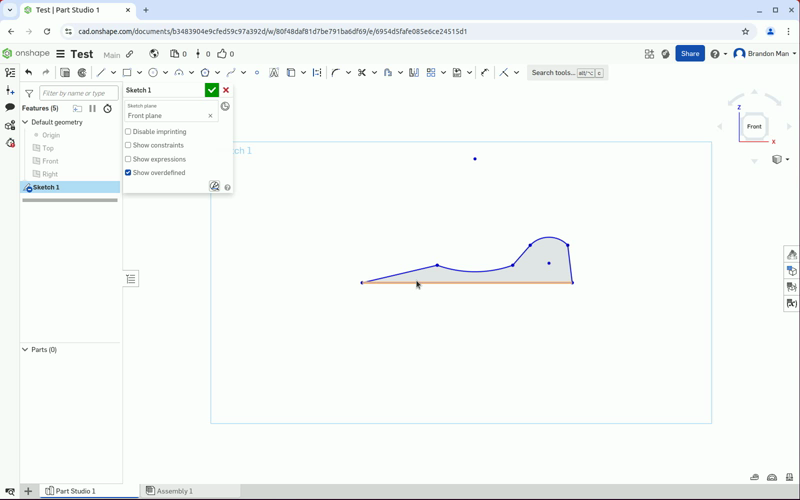
click(416, 280)
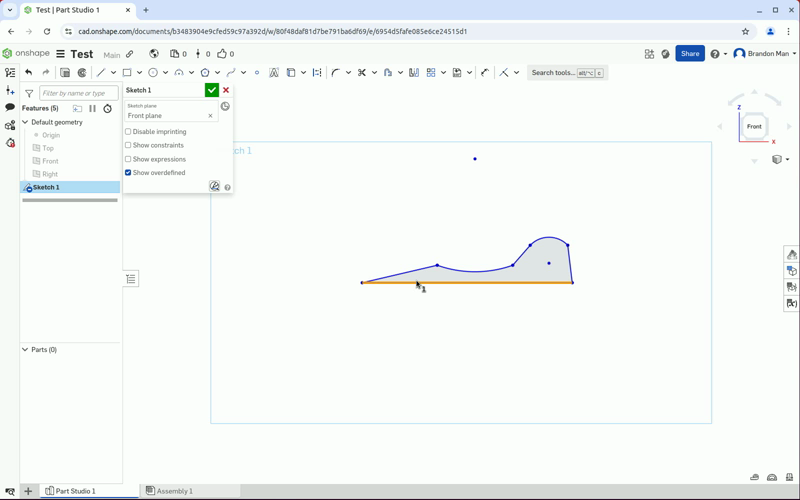
mouse_move(73, 352)
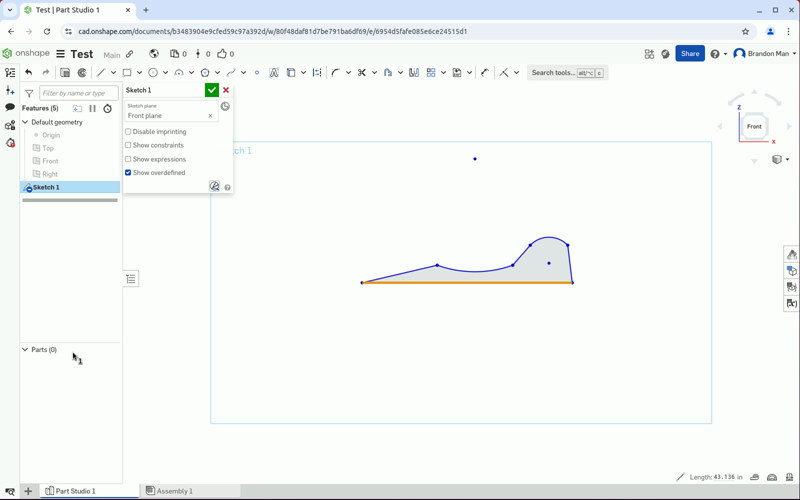
key(shift+y)
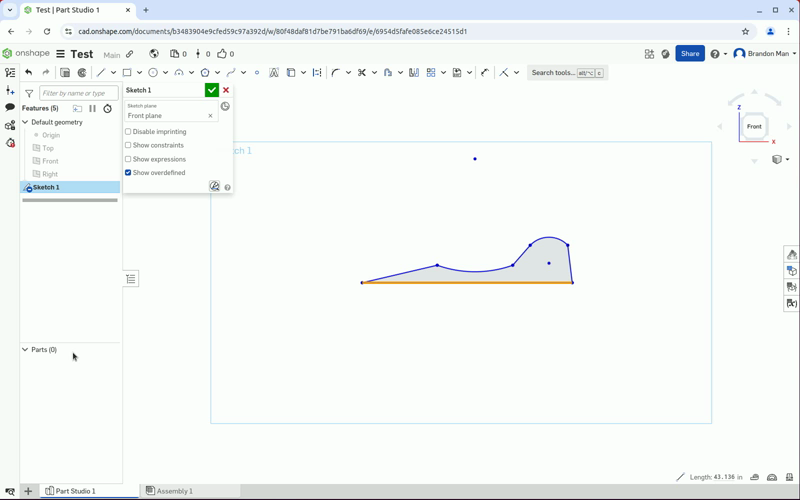
key(shift+e)
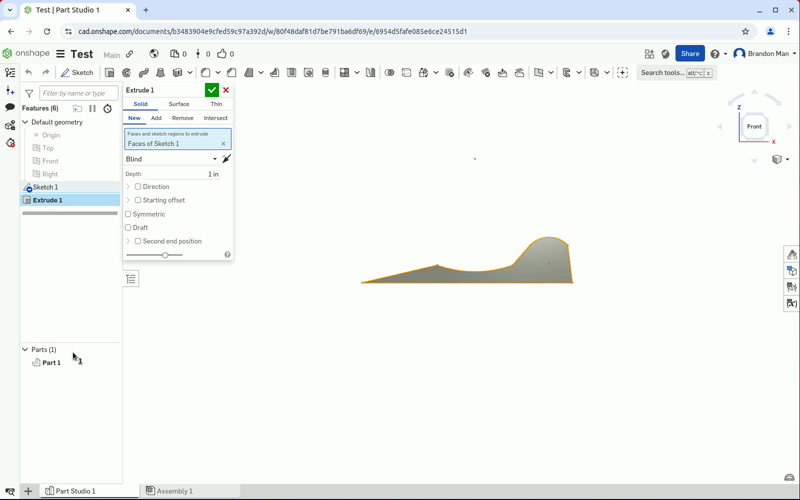
mouse_move(143, 106)
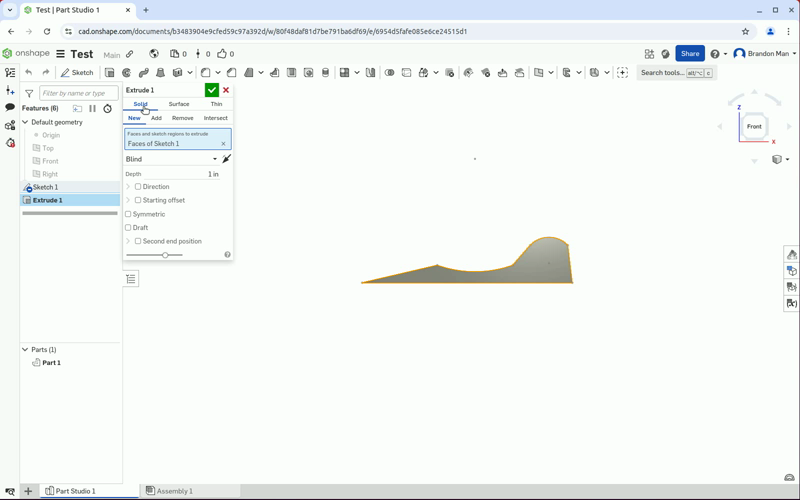
click(143, 106)
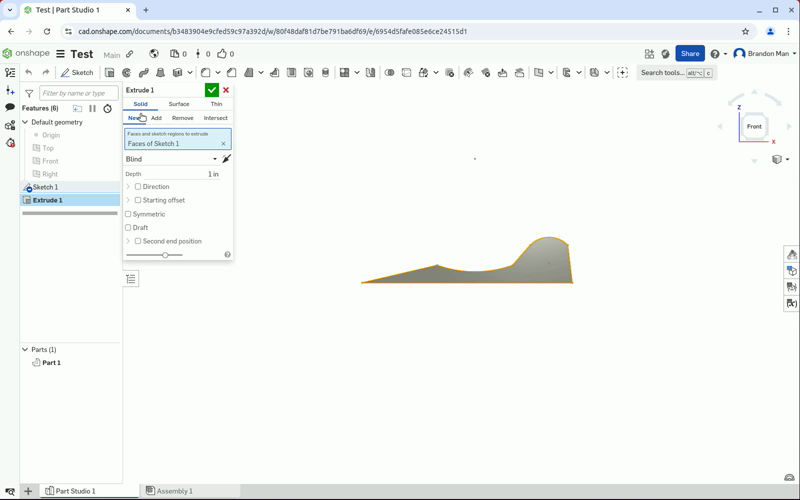
mouse_move(137, 120)
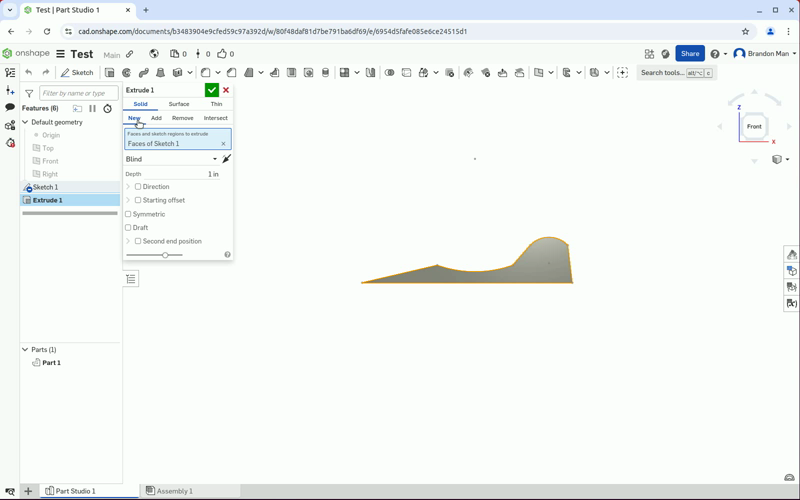
click(137, 120)
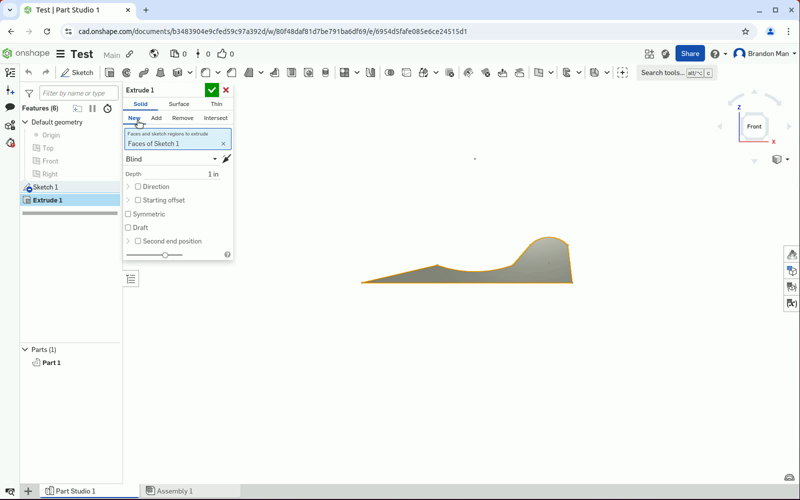
key(tab, 4)
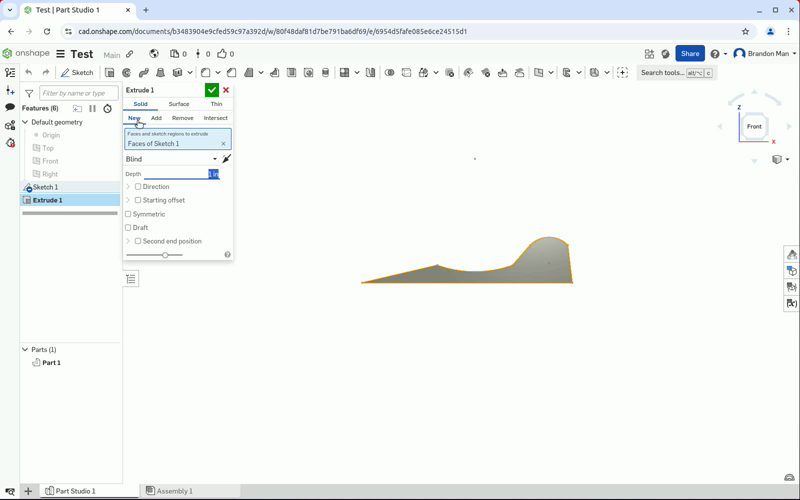
text(9.628)
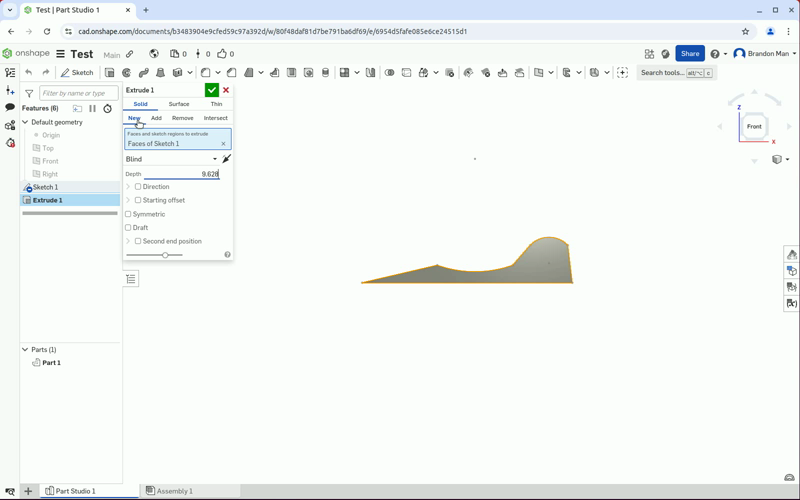
key(enter)
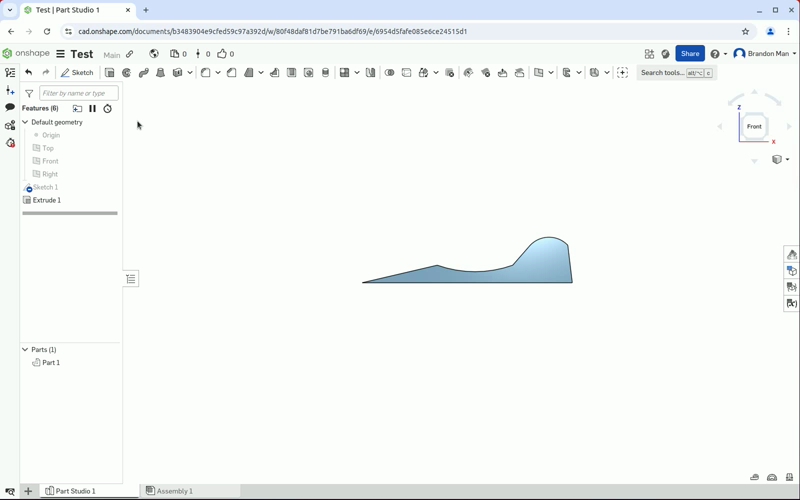
key(shift+h)
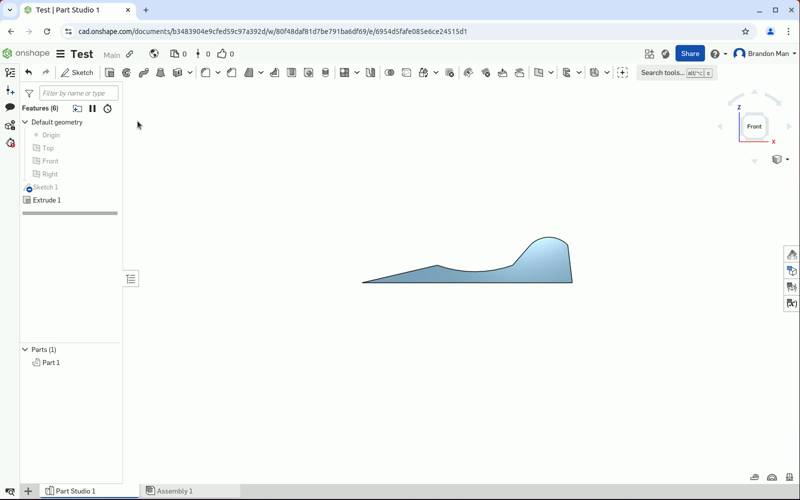
key(shift+h)
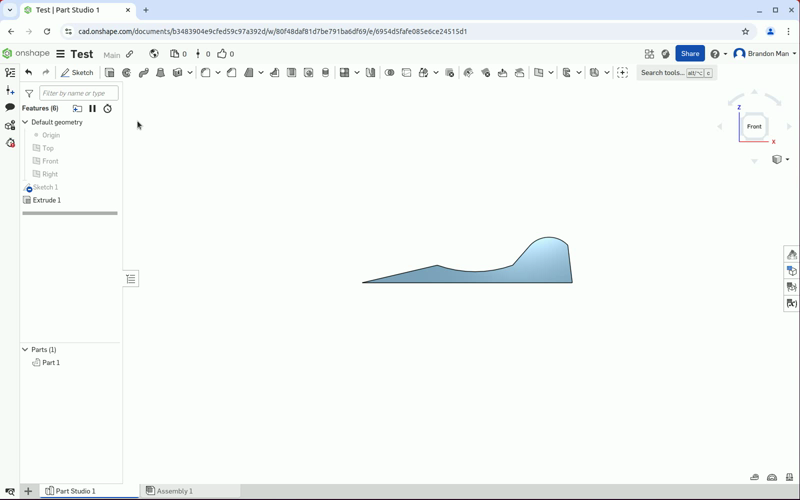
mouse_move(73, 189)
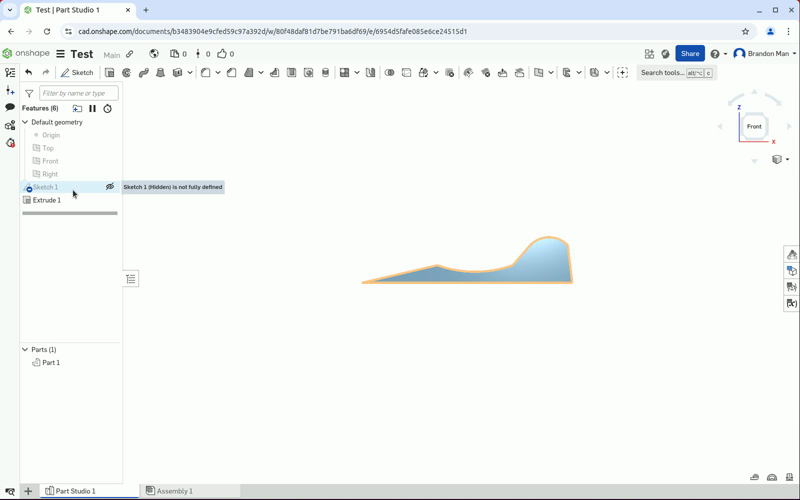
click(73, 189)
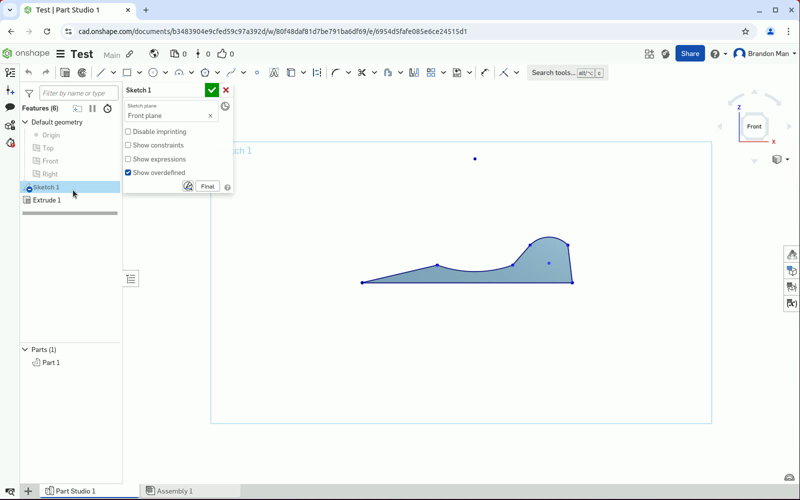
mouse_move(229, 92)
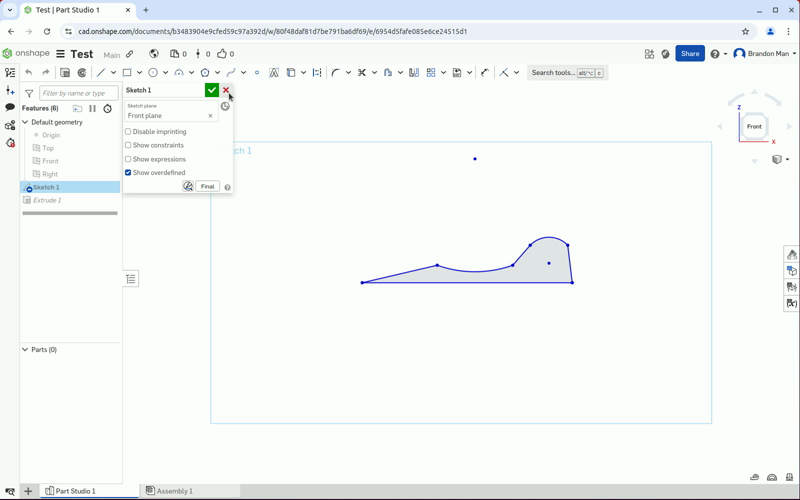
click(229, 92)
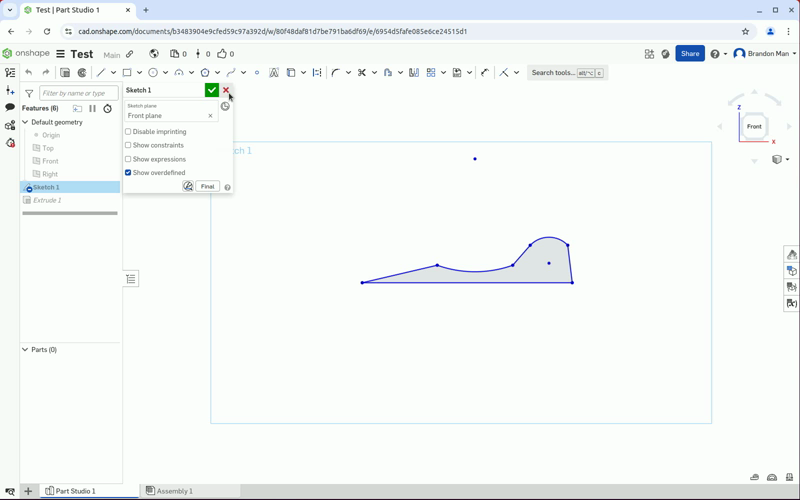
key(shift+s)
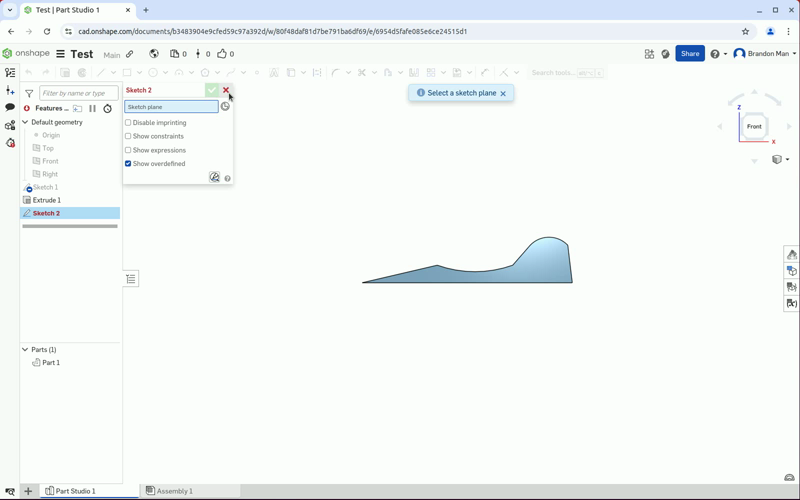
mouse_move(73, 163)
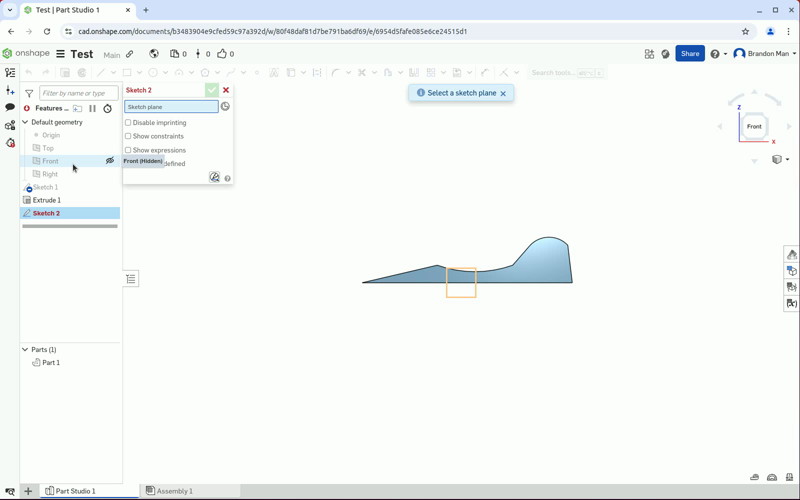
click(73, 163)
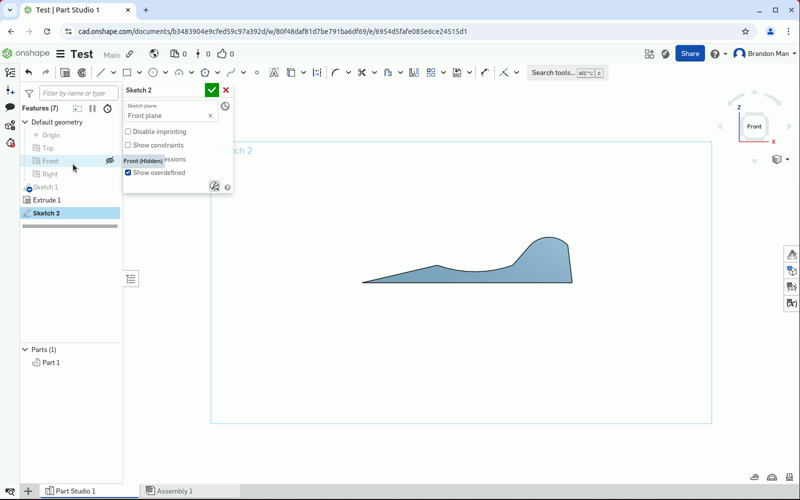
mouse_move(73, 352)
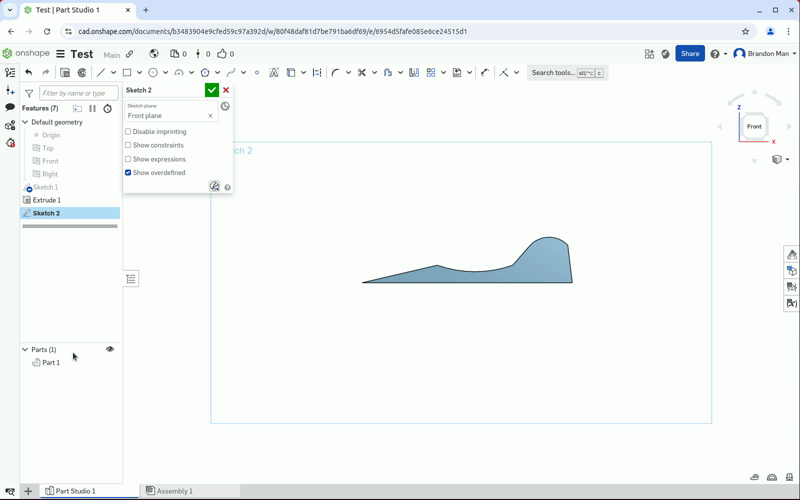
key(y)
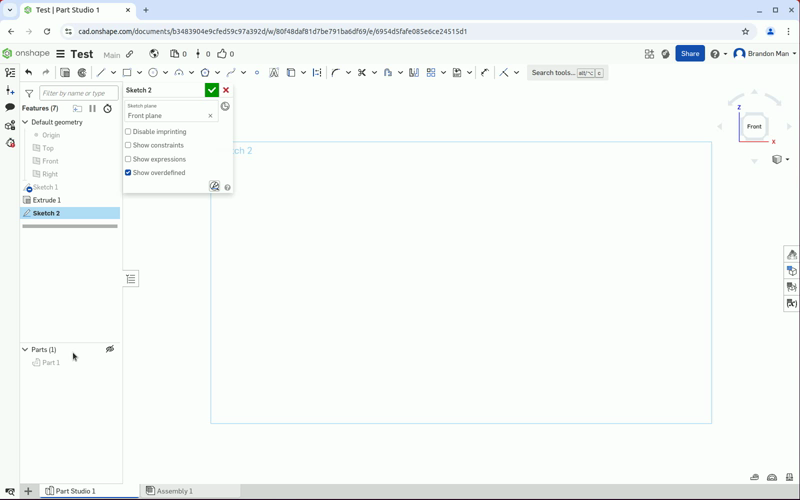
key(l)
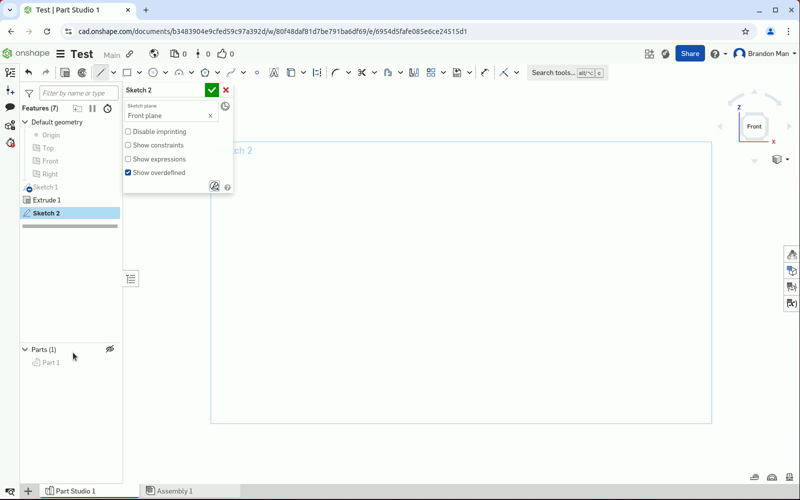
key_down(shift)
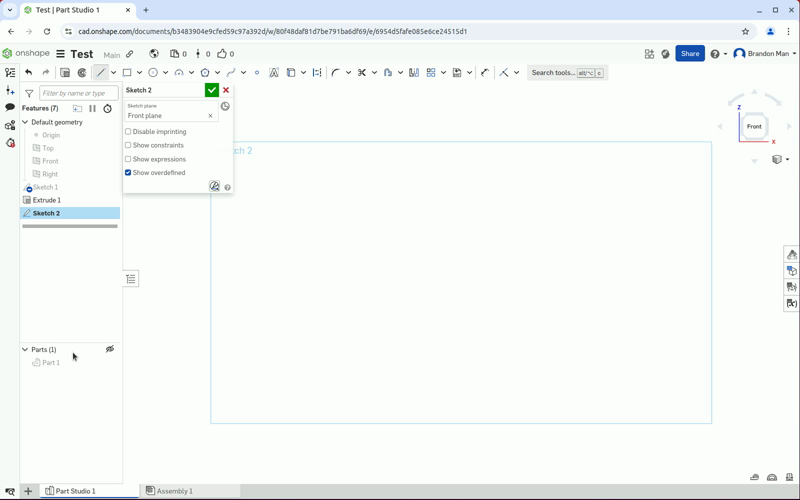
mouse_move(379, 278)
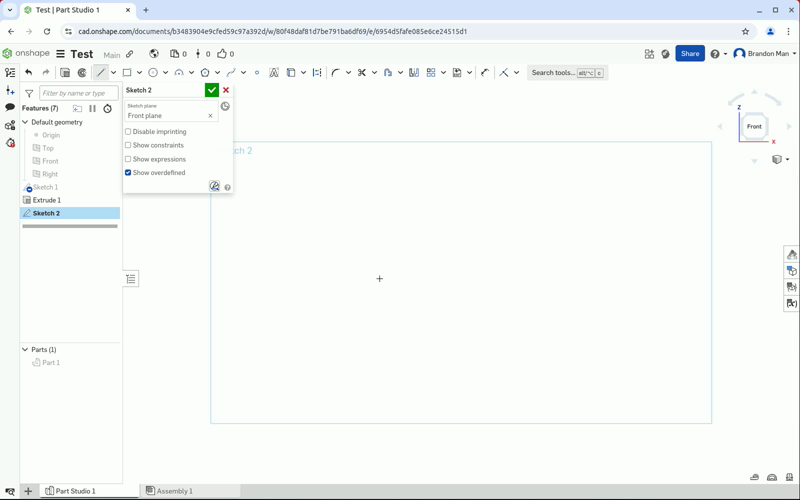
click(379, 278)
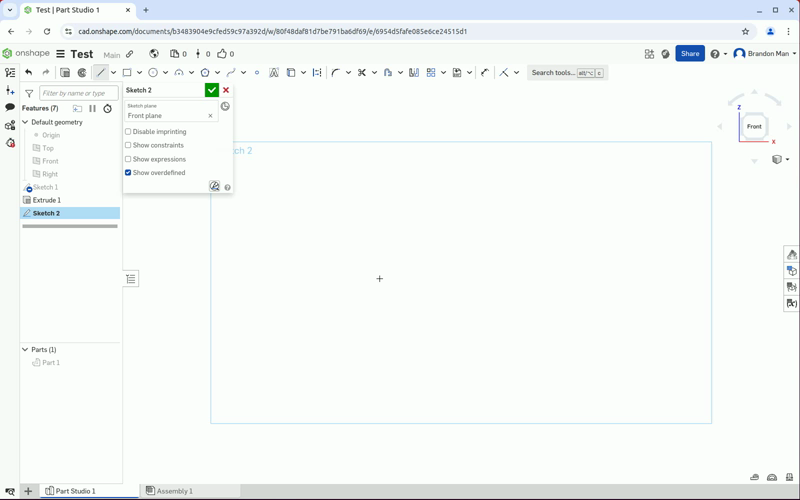
key_up(shift)
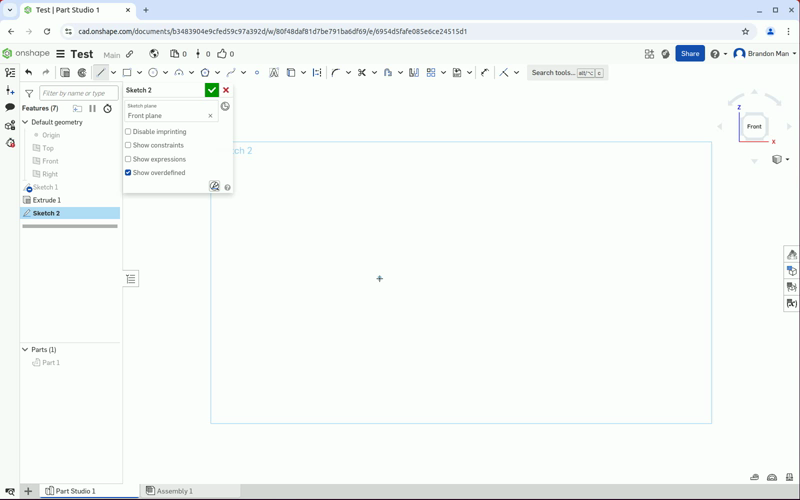
key_down(shift)
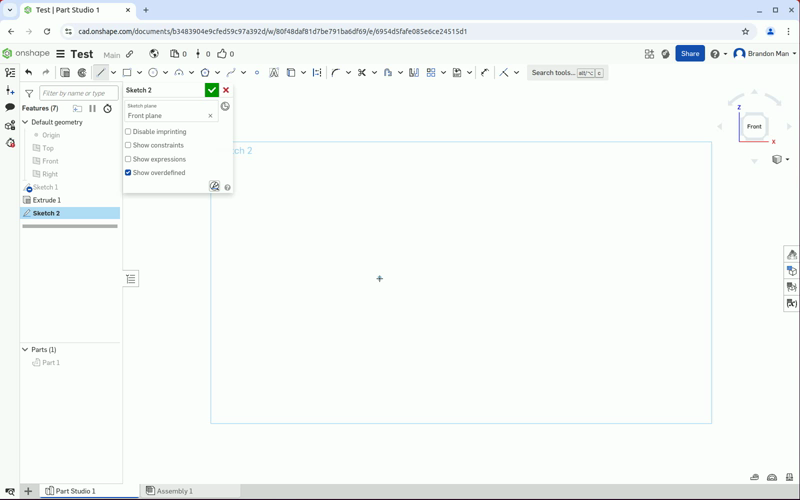
mouse_move(409, 278)
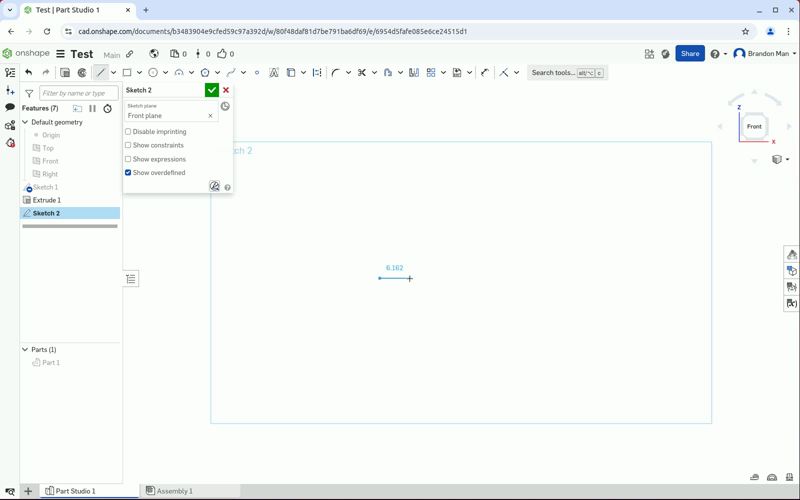
mouse_move(406, 271)
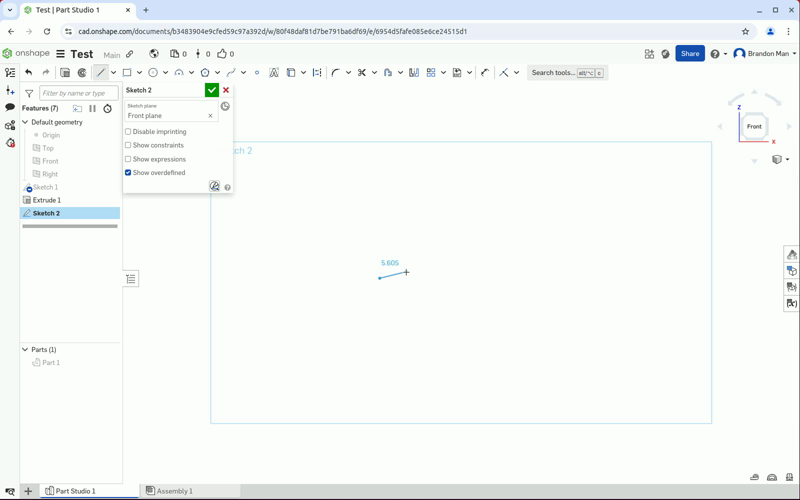
click(406, 271)
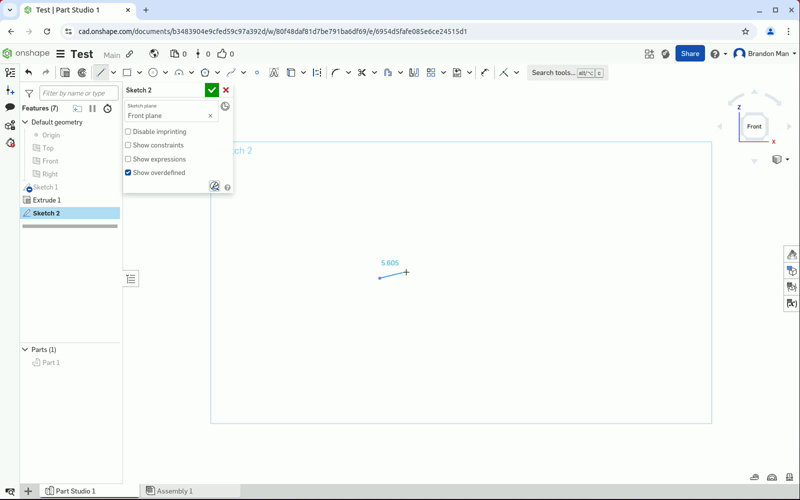
key_up(shift)
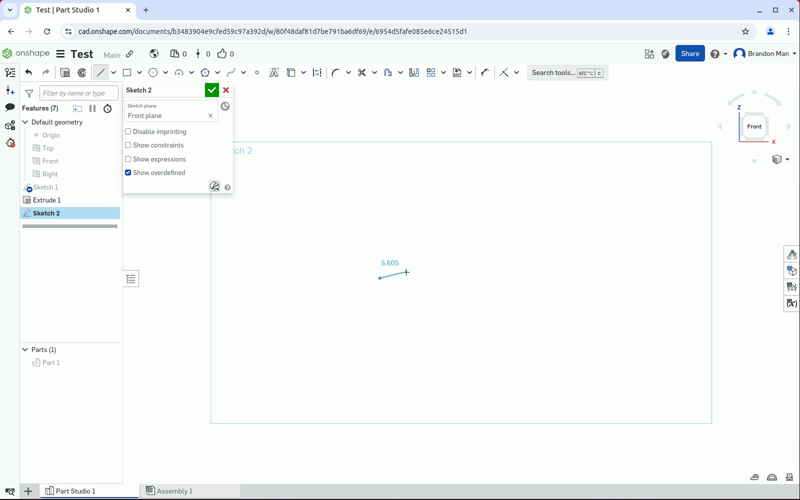
key(esc)
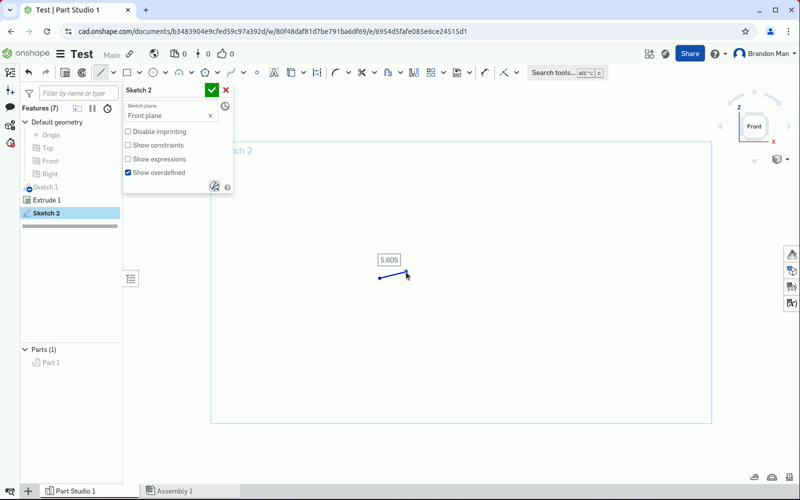
key(a)
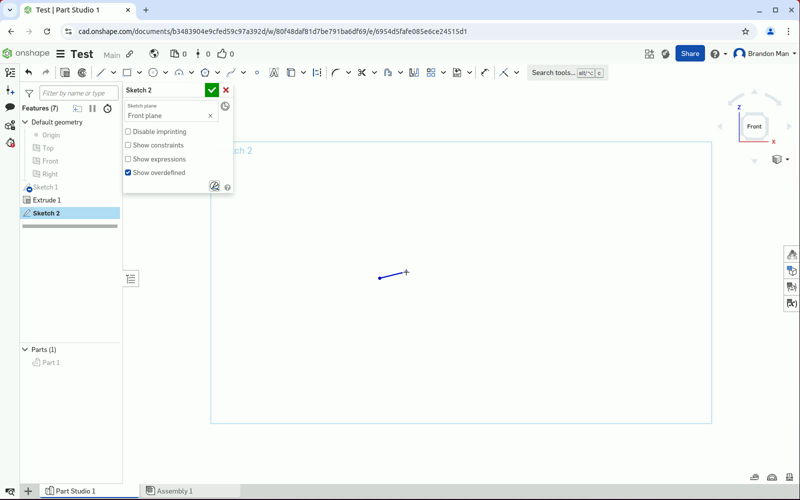
mouse_move(406, 271)
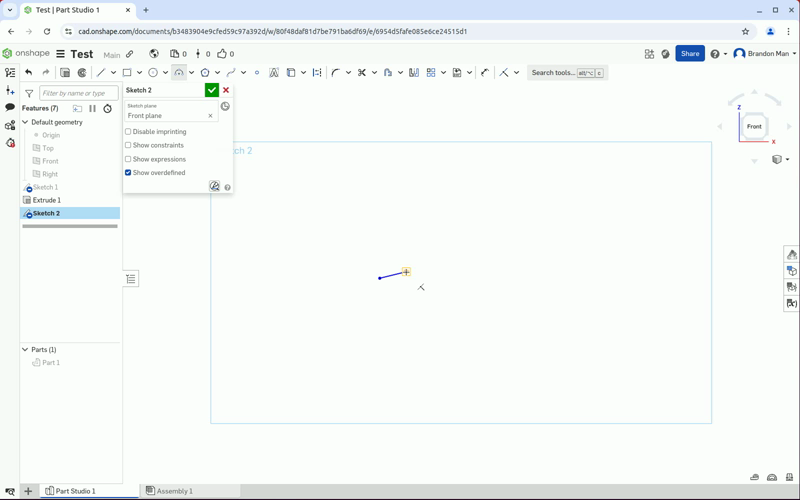
click(406, 271)
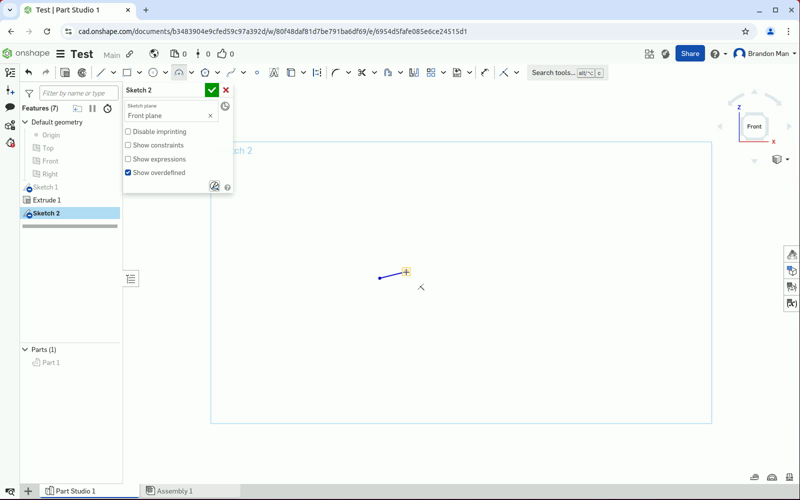
mouse_move(379, 278)
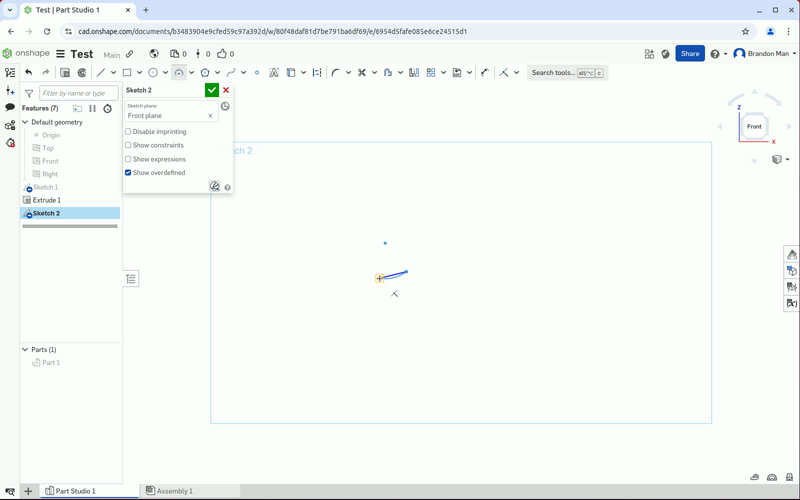
click(379, 278)
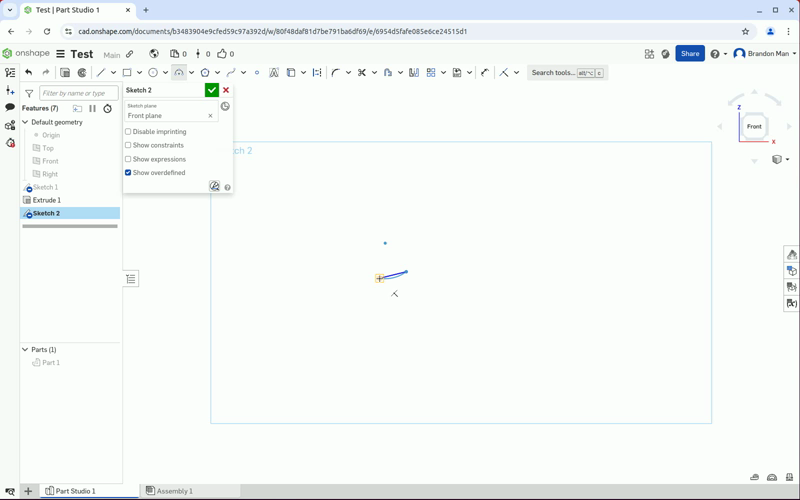
key_down(shift)
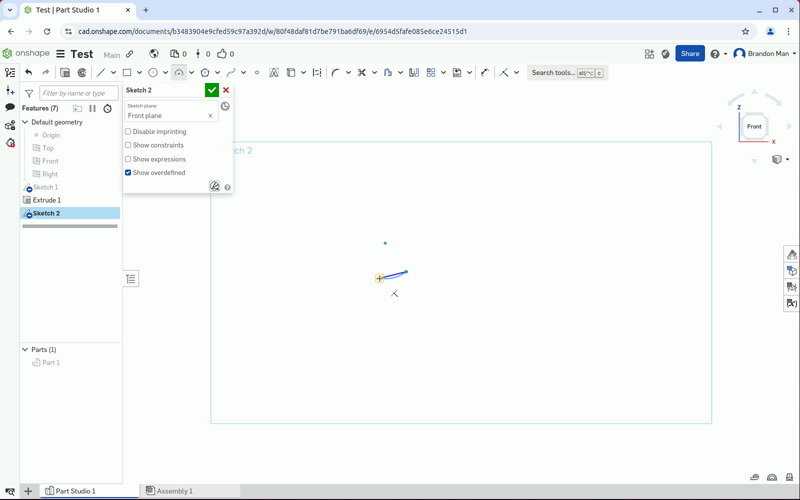
mouse_move(390, 265)
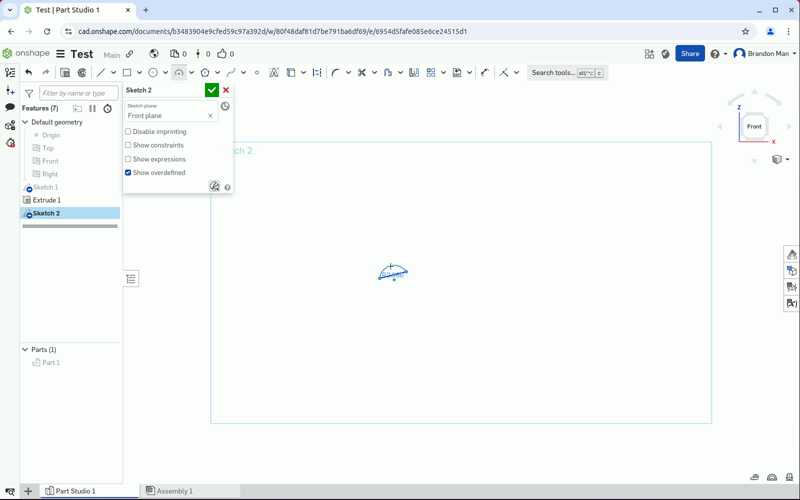
click(390, 265)
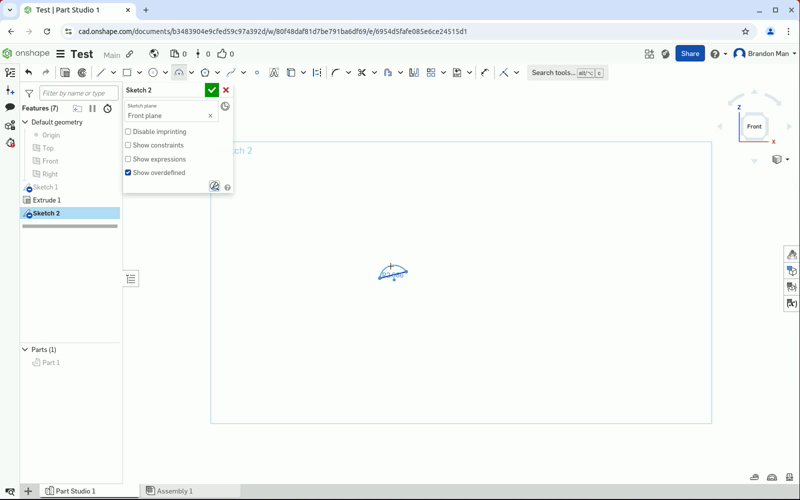
key_up(shift)
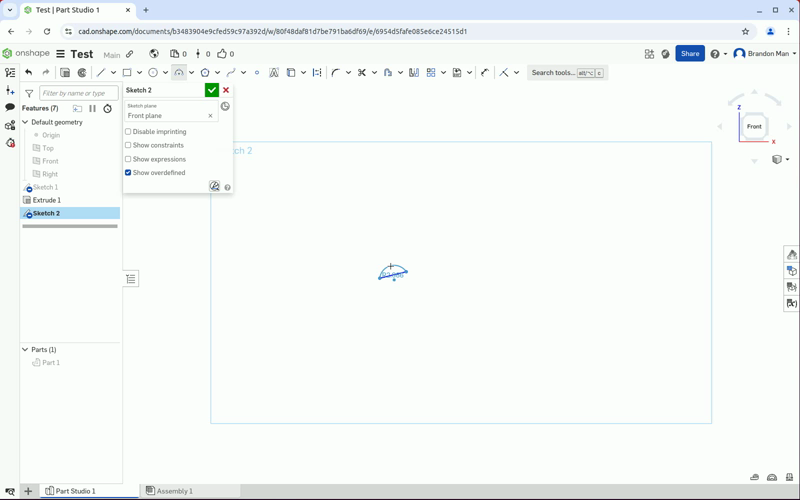
key(esc)
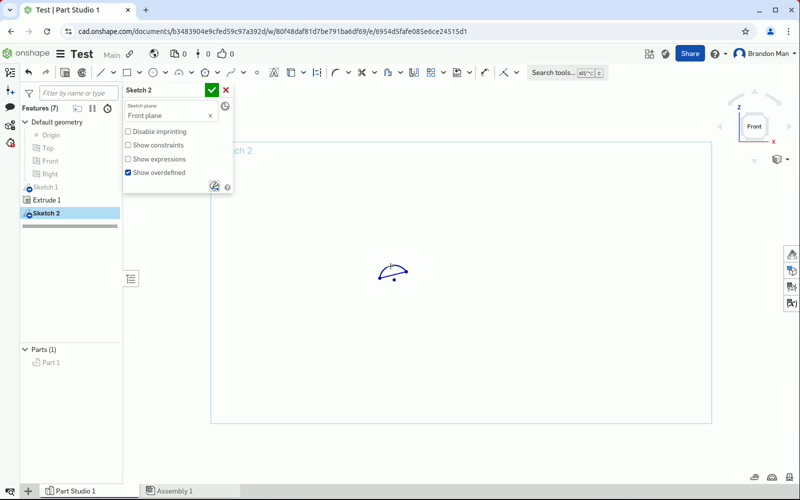
mouse_move(393, 265)
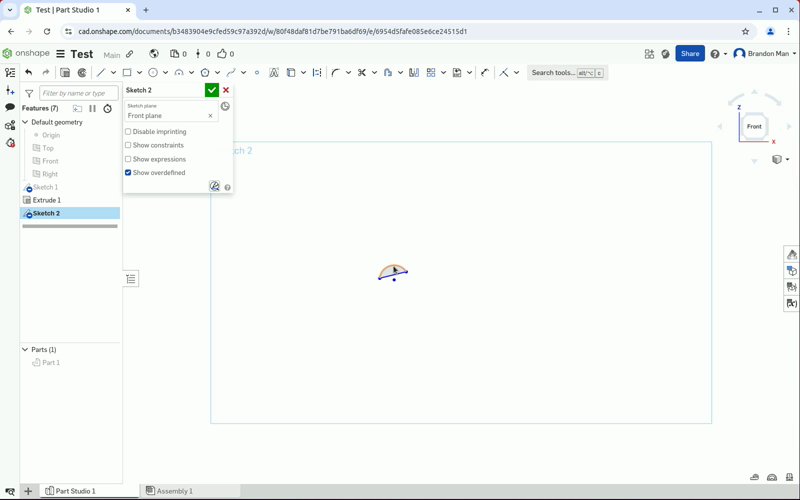
scroll(6)
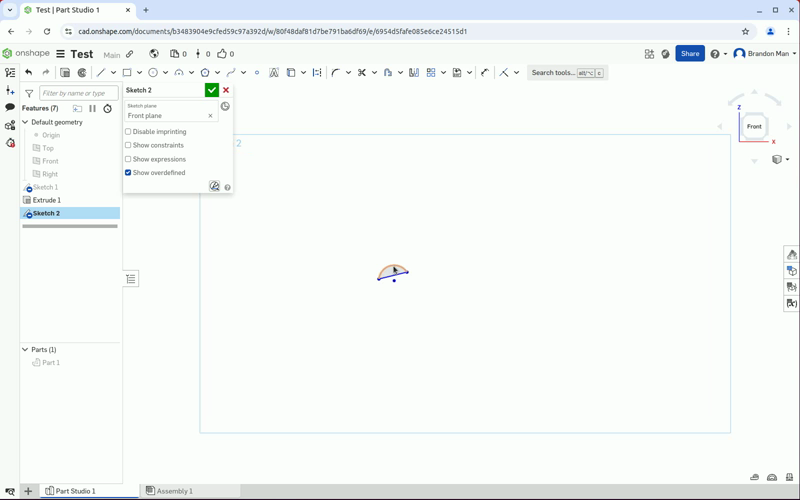
scroll(6)
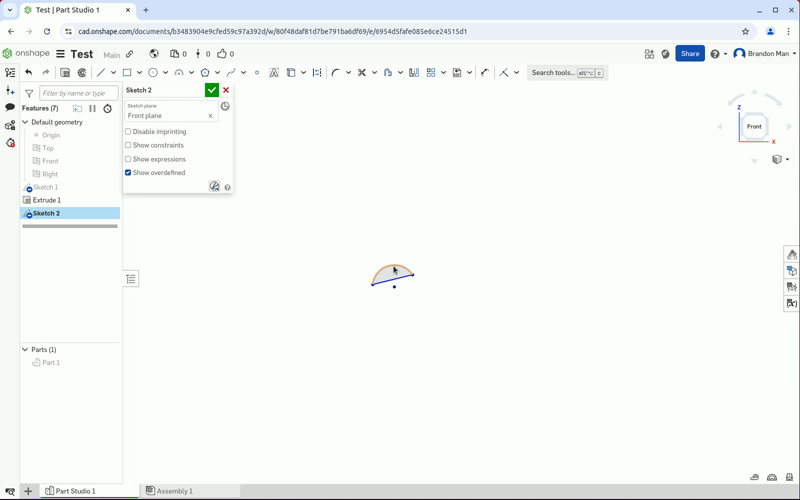
scroll(6)
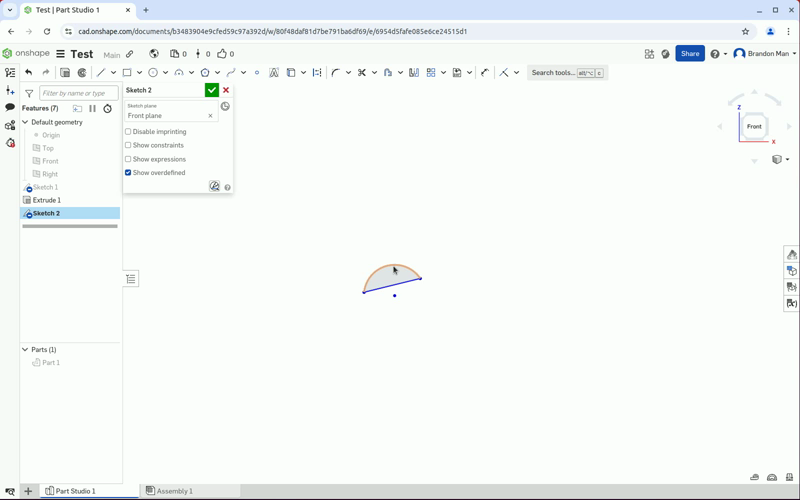
scroll(6)
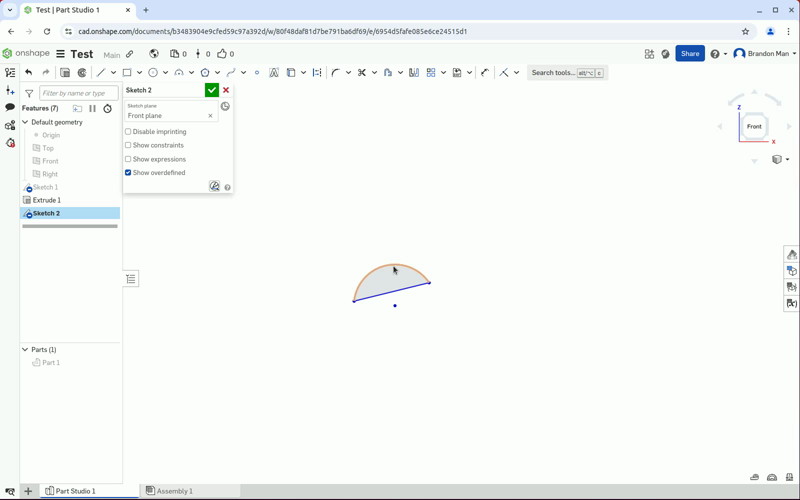
scroll(6)
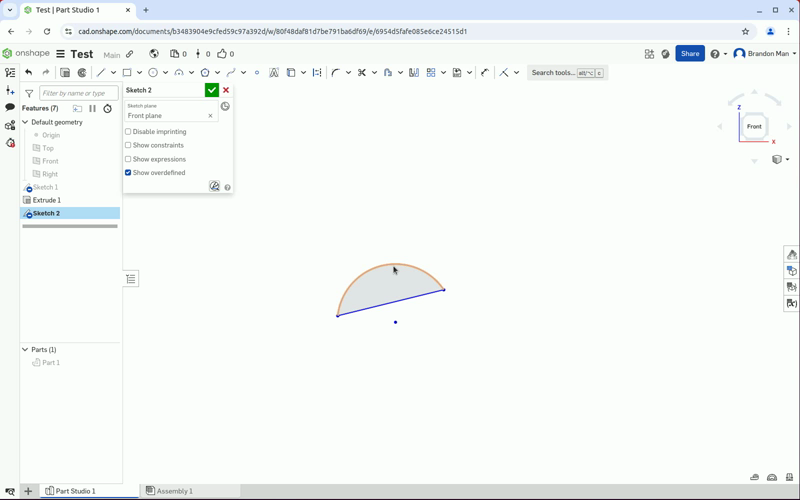
scroll(6)
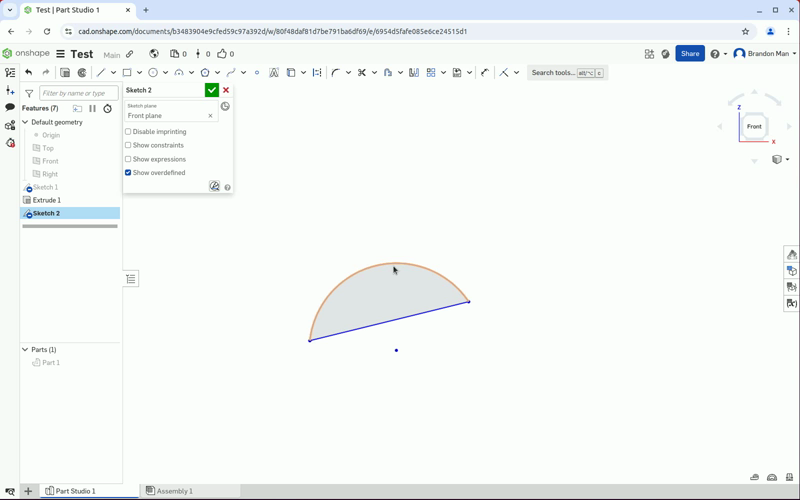
scroll(6)
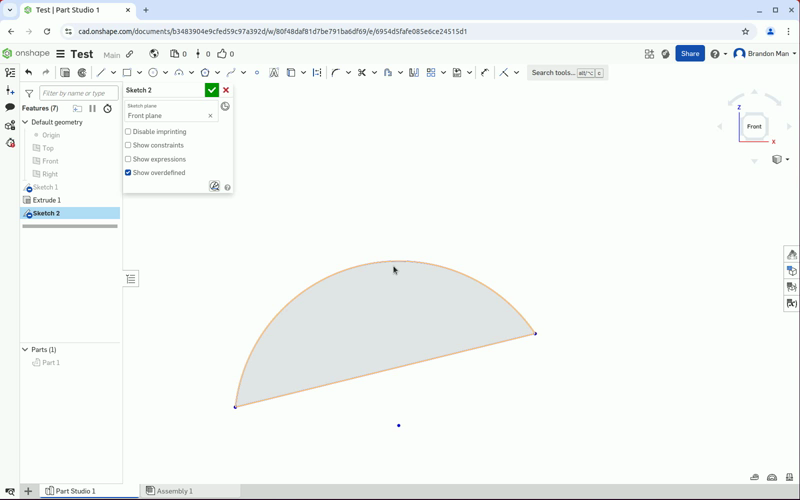
click(393, 265)
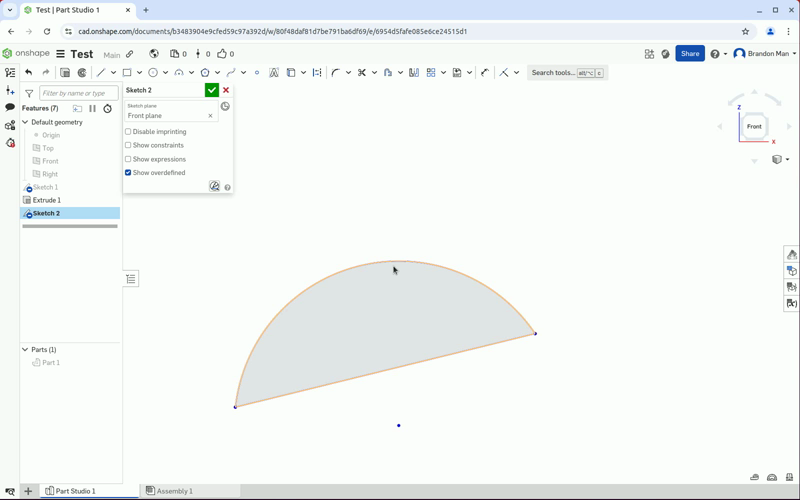
scroll(-6)
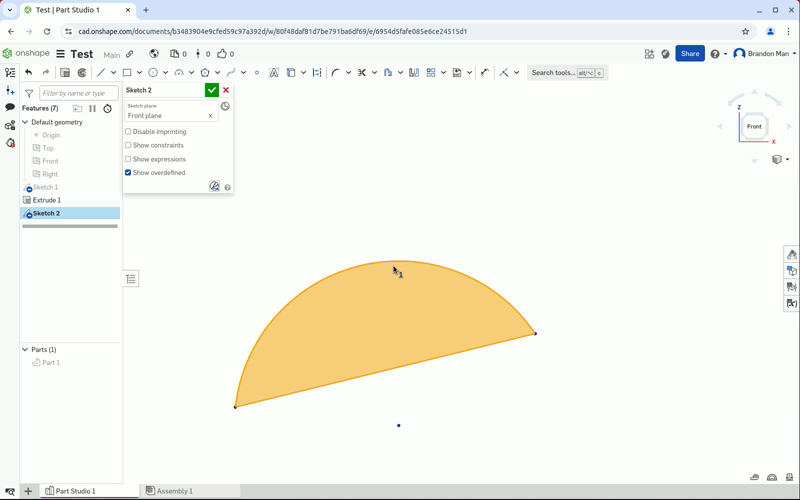
scroll(-6)
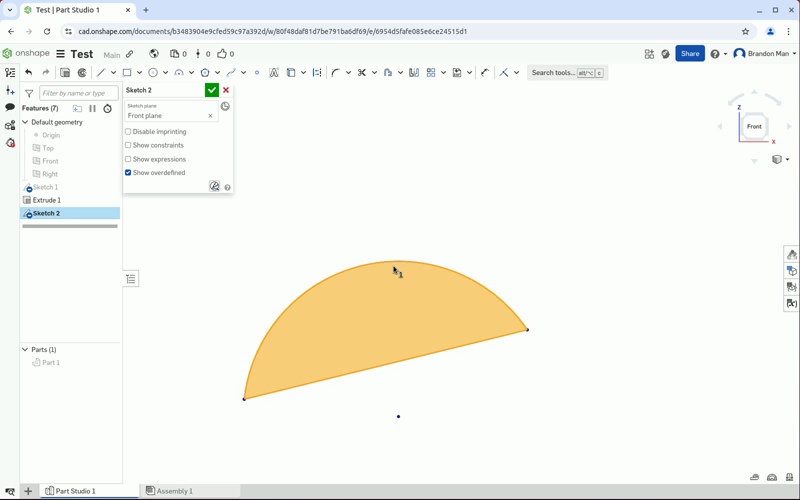
scroll(-6)
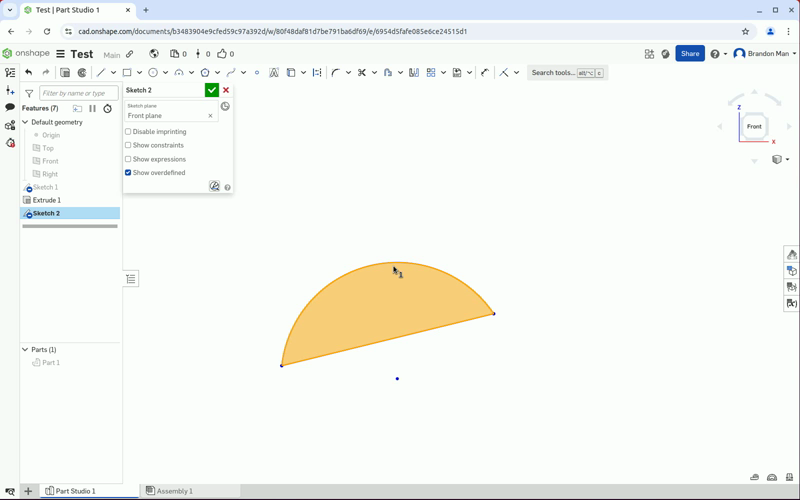
scroll(-6)
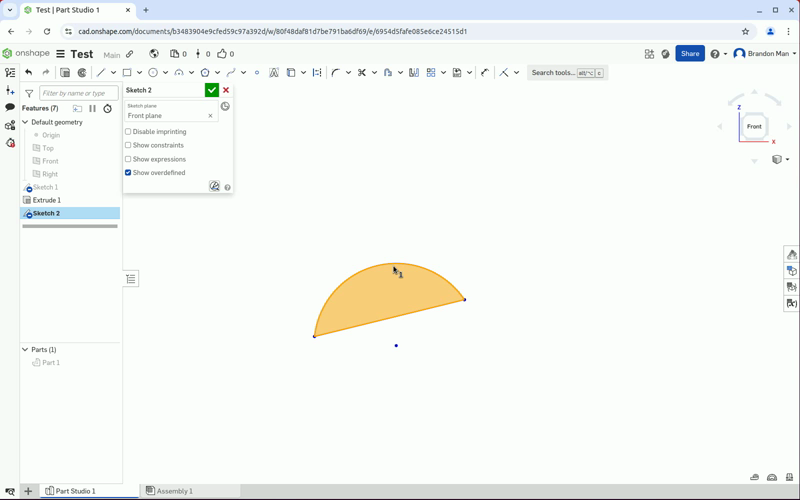
scroll(-6)
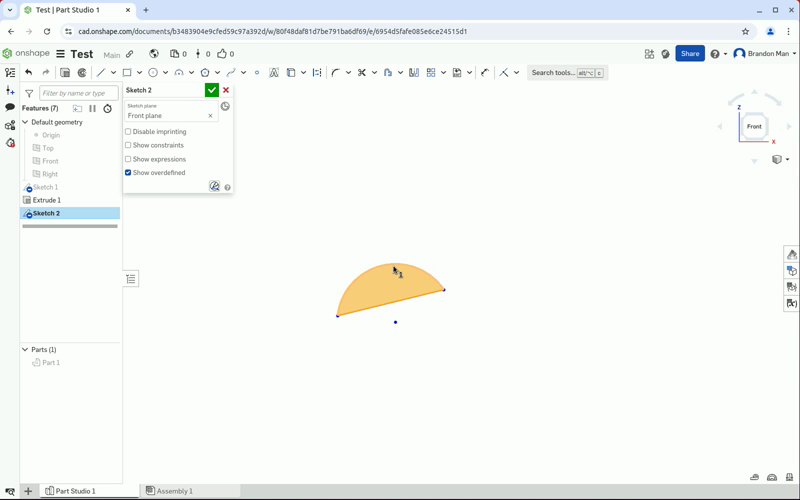
scroll(-6)
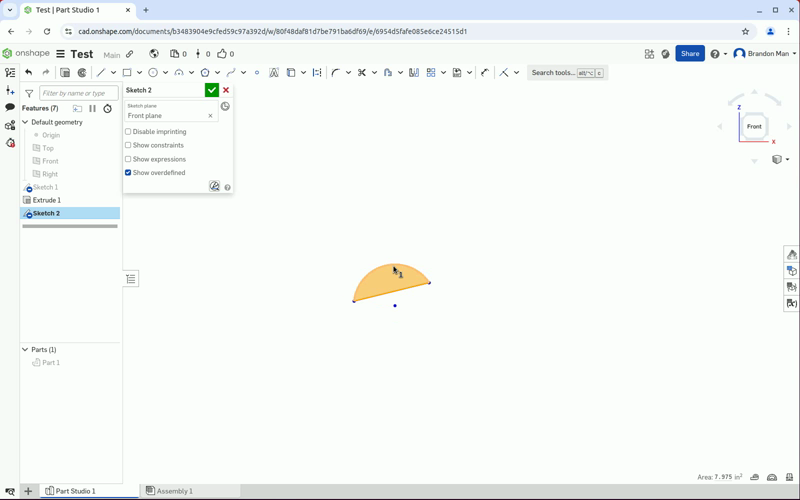
scroll(-6)
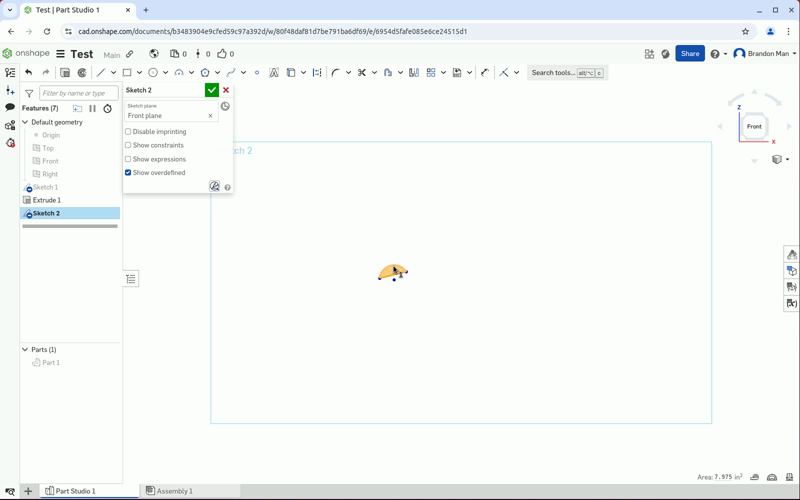
mouse_move(73, 352)
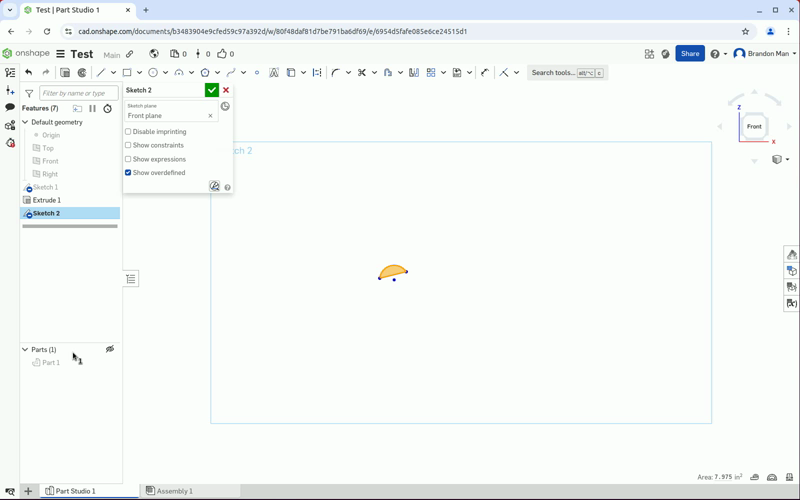
key(shift+y)
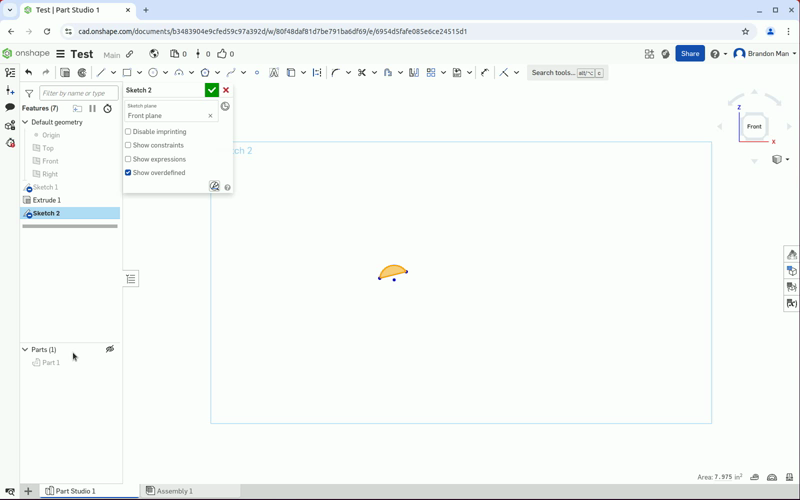
key(shift+e)
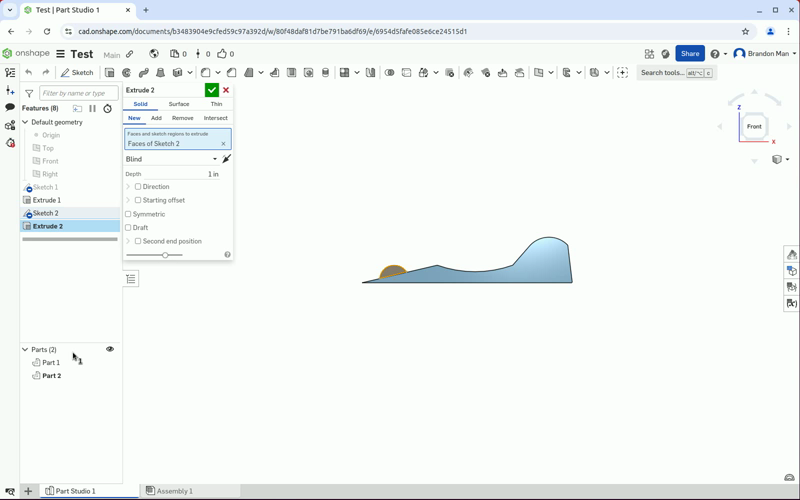
mouse_move(143, 106)
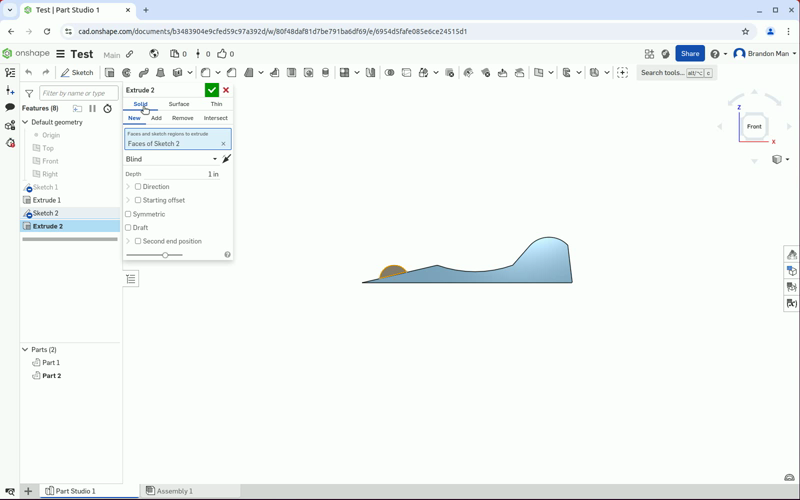
click(143, 106)
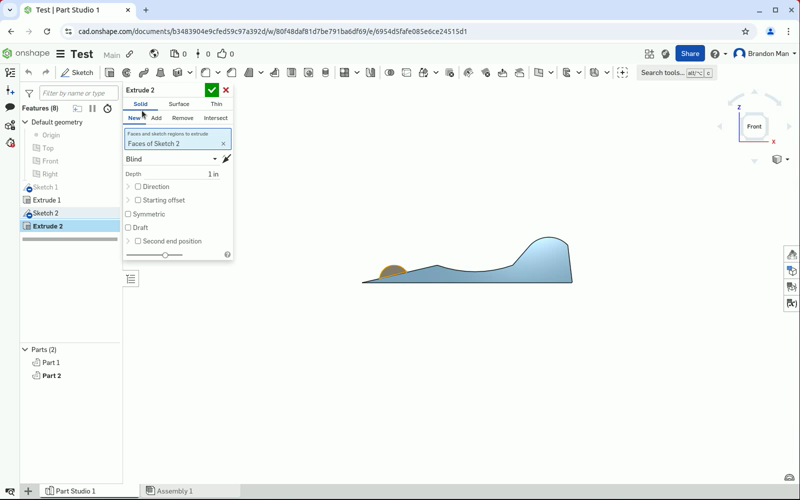
mouse_move(137, 120)
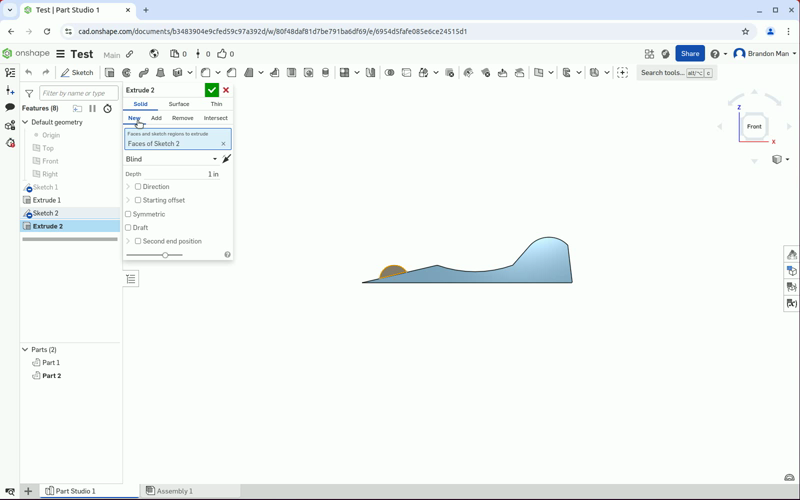
click(137, 120)
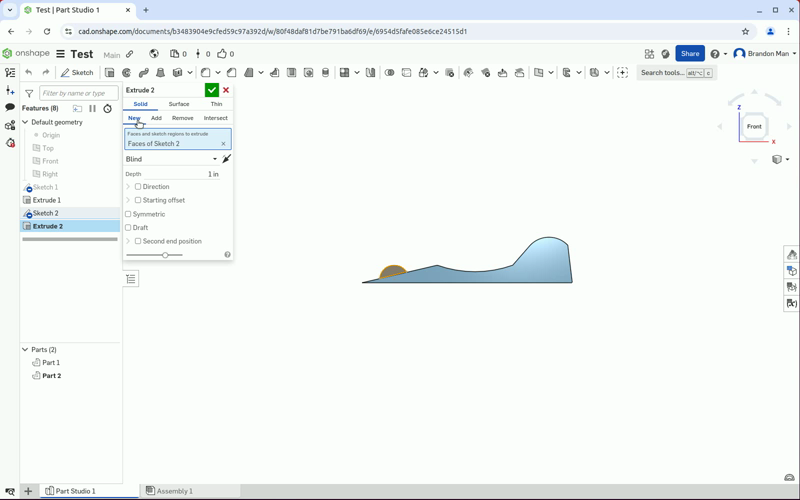
key(tab, 4)
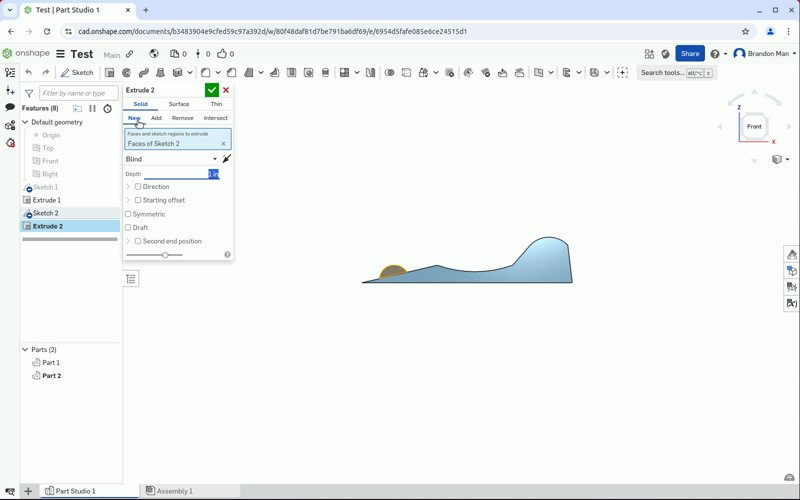
text(-2.889)
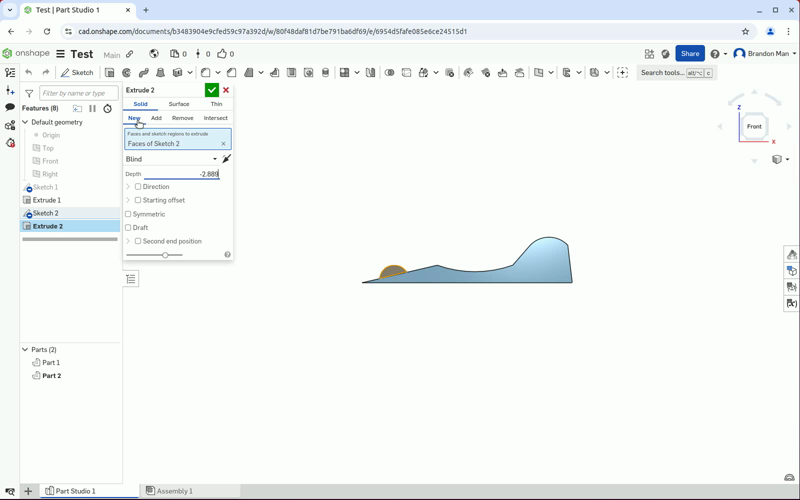
key(enter)
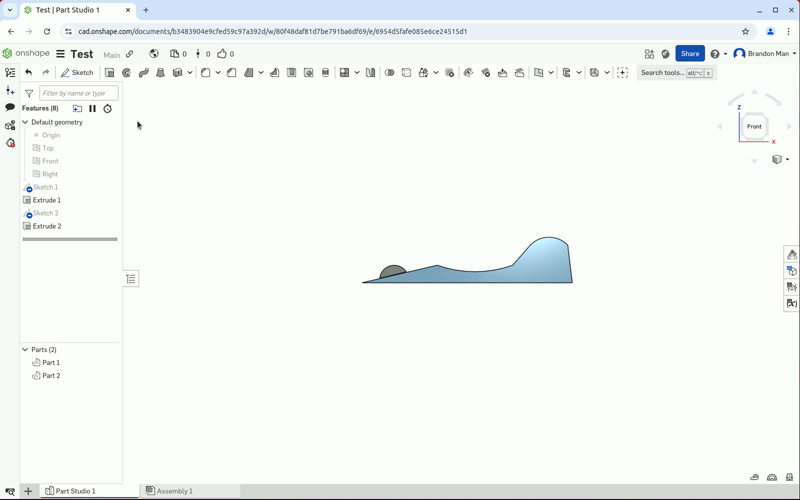
key(shift+h)
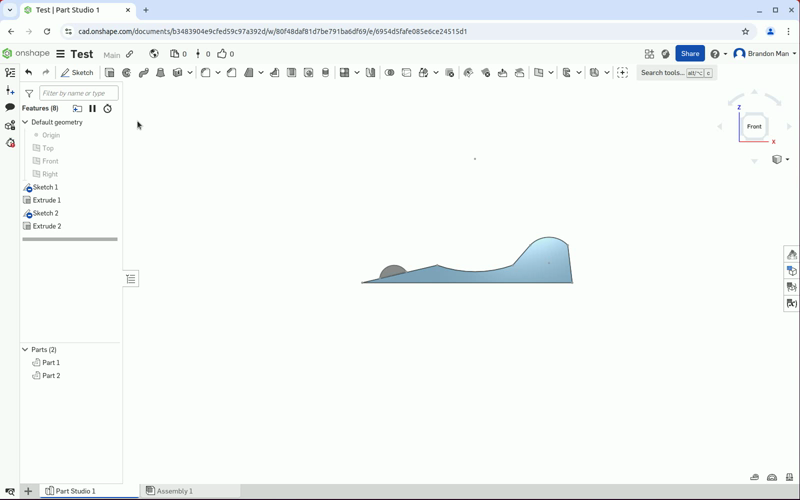
key(shift+h)
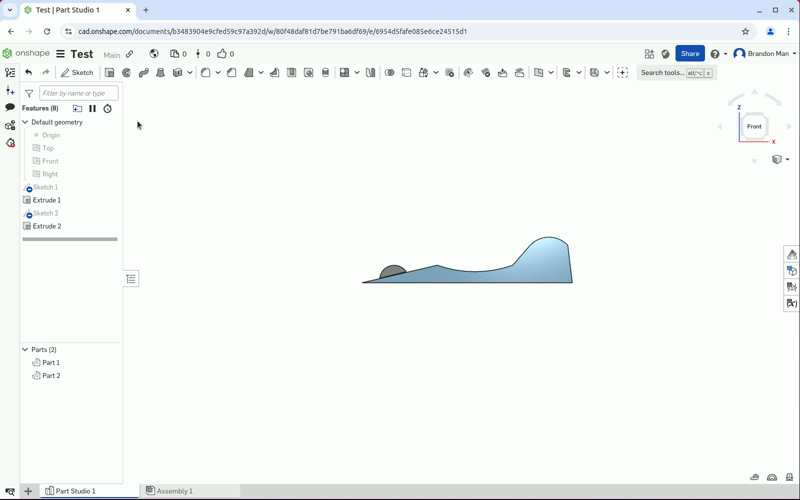
mouse_move(73, 189)
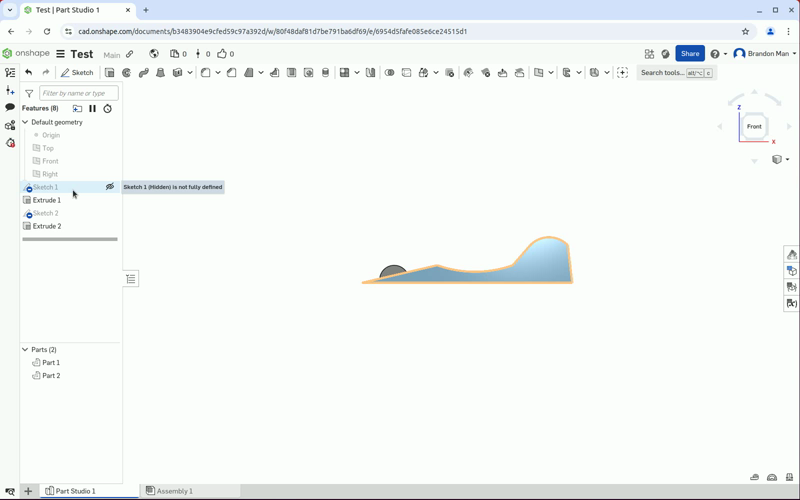
click(73, 189)
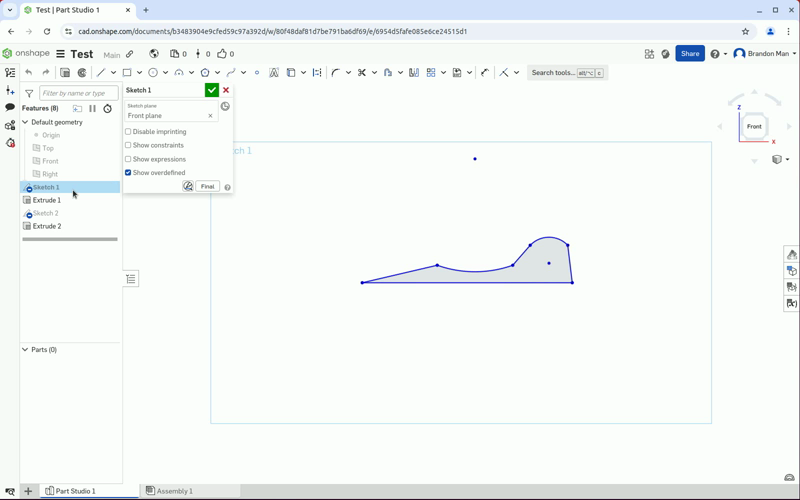
mouse_move(229, 92)
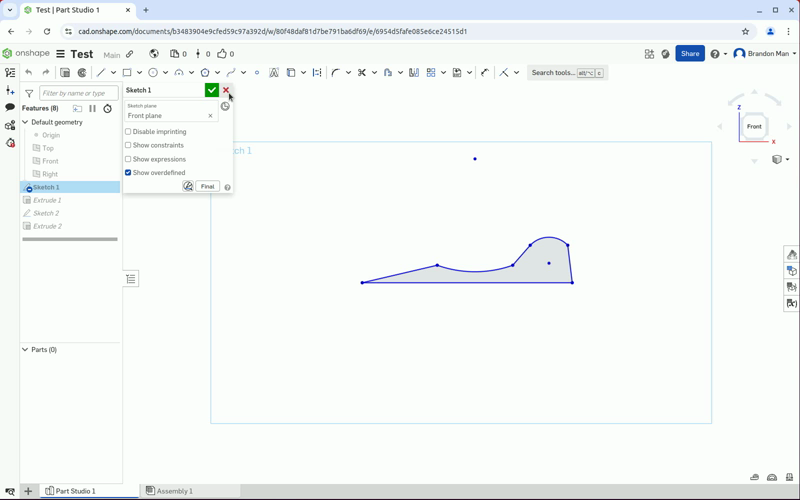
click(229, 92)
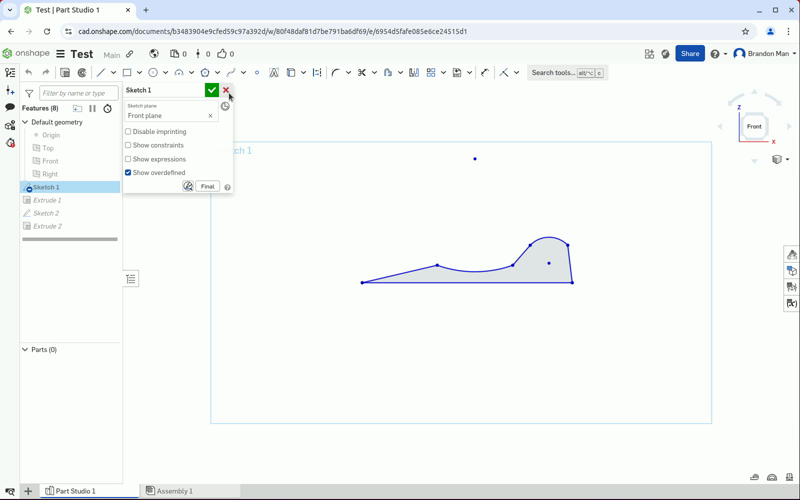
key(shift+s)
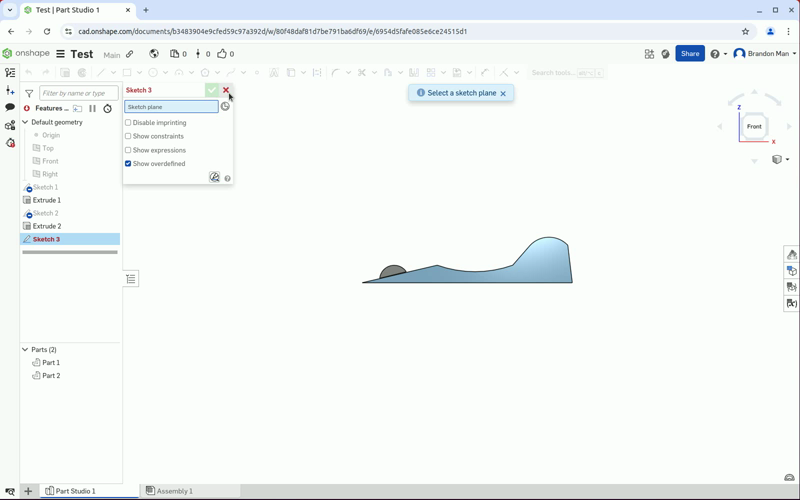
mouse_move(73, 163)
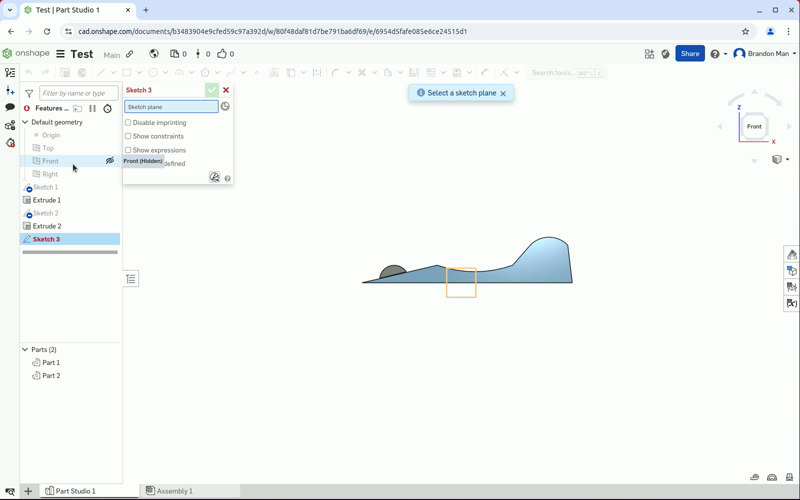
click(73, 163)
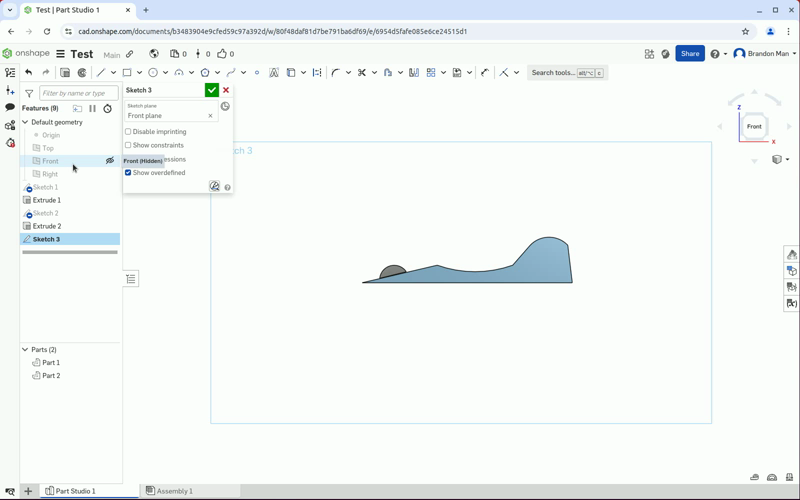
mouse_move(73, 352)
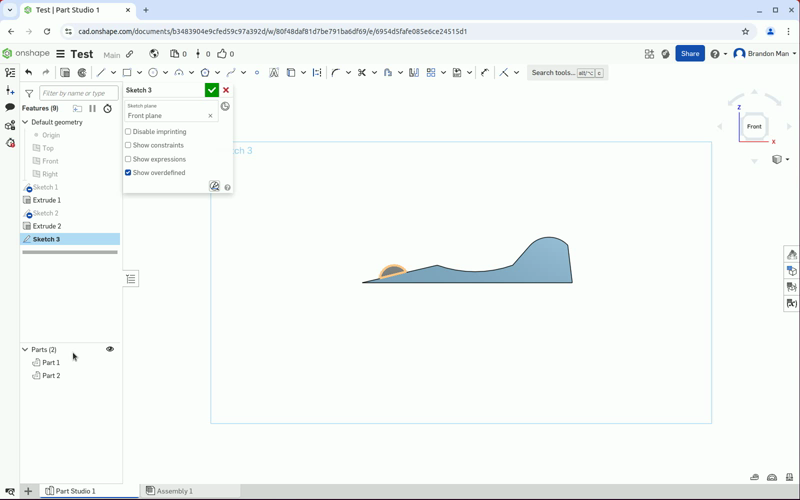
key(y)
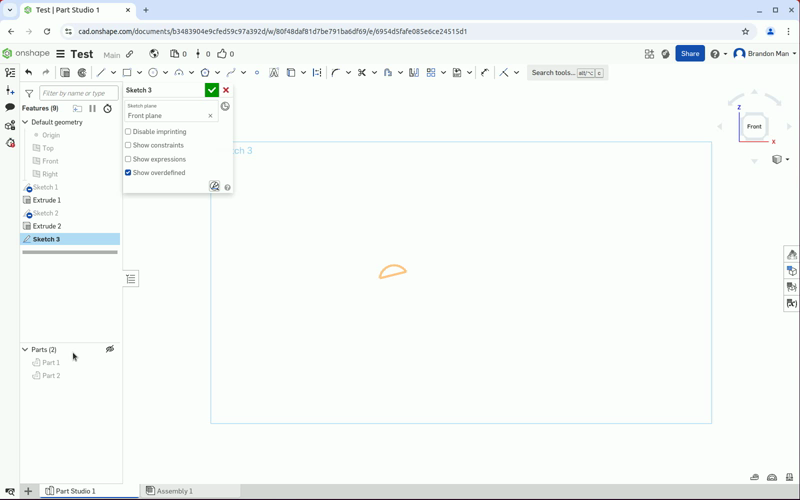
key(a)
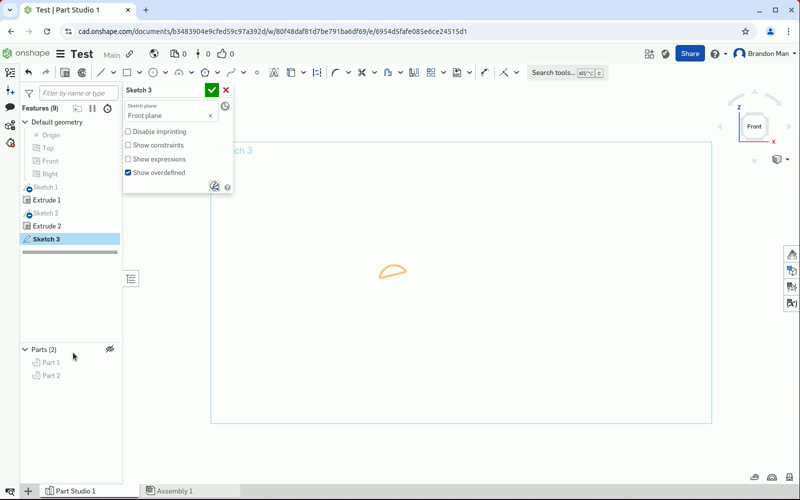
key_down(shift)
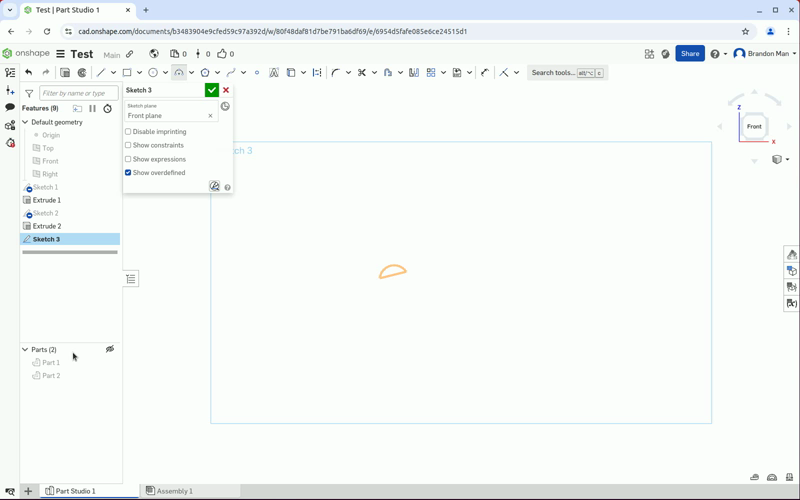
mouse_move(380, 282)
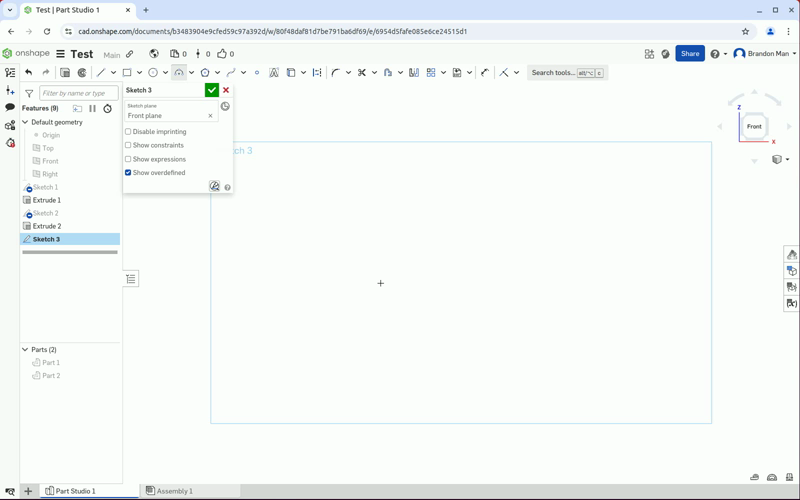
click(380, 282)
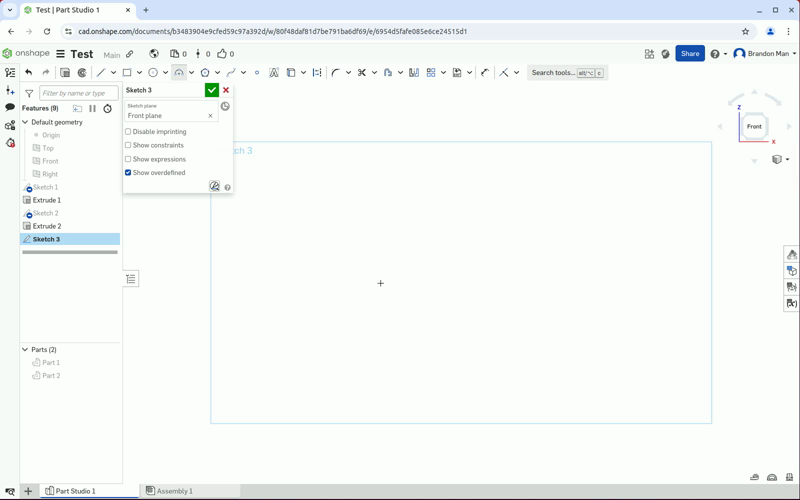
key_up(shift)
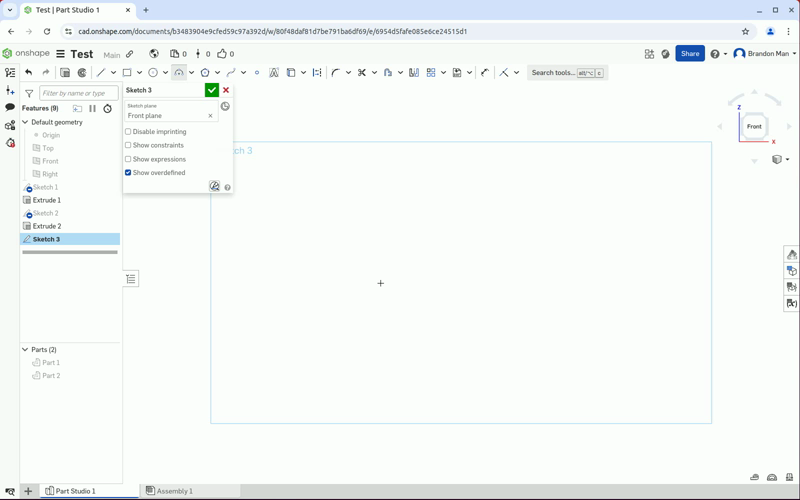
key_down(shift)
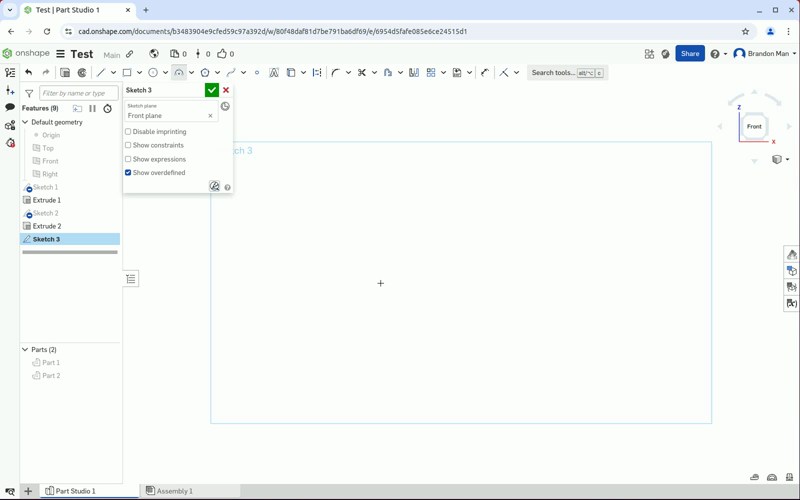
mouse_move(408, 282)
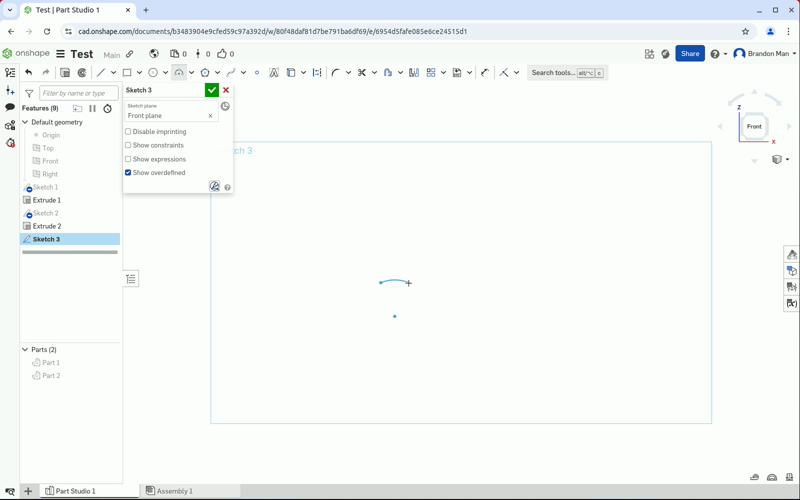
click(408, 282)
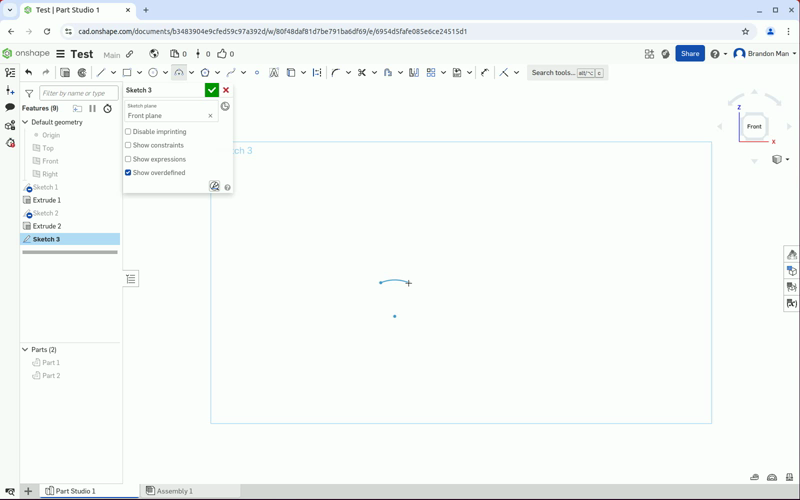
mouse_move(395, 294)
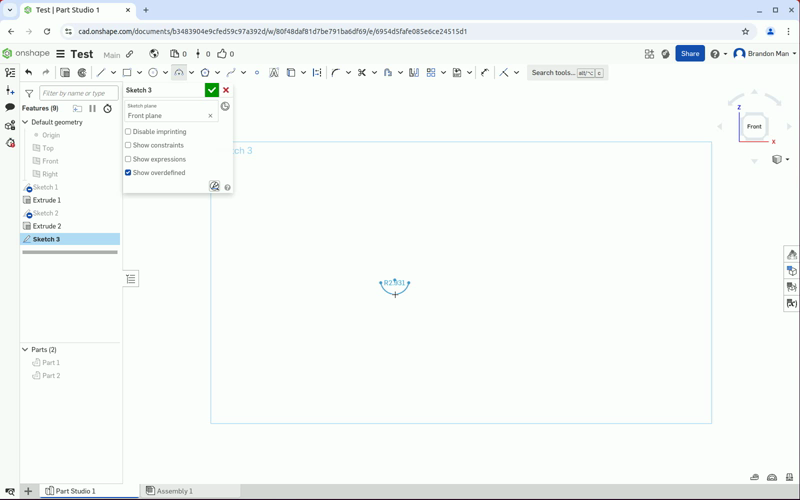
click(395, 294)
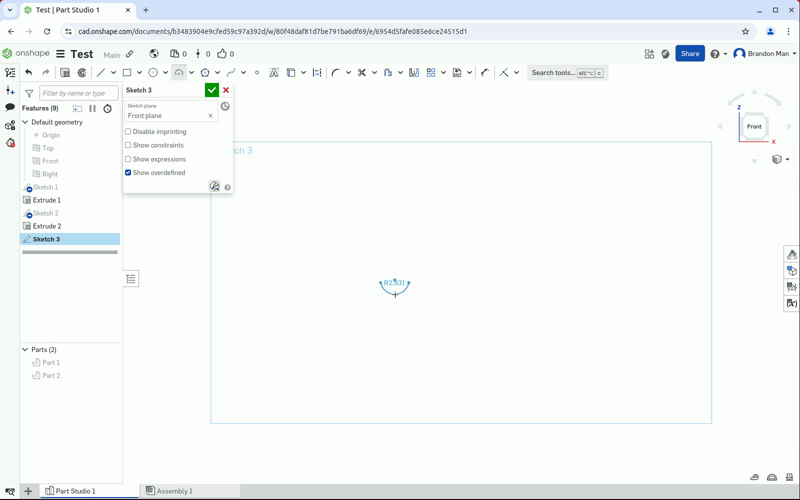
key_up(shift)
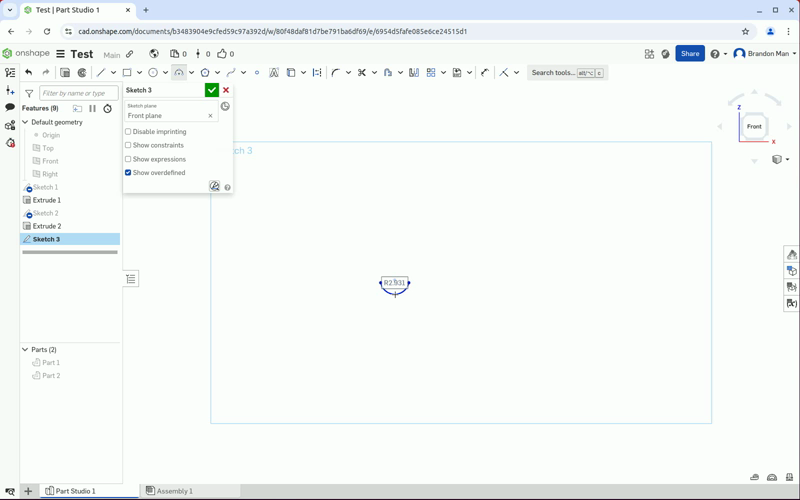
key(esc)
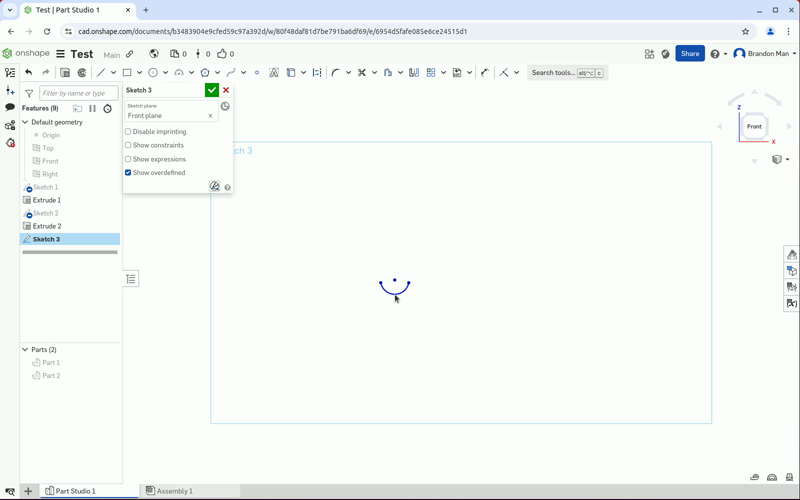
key(l)
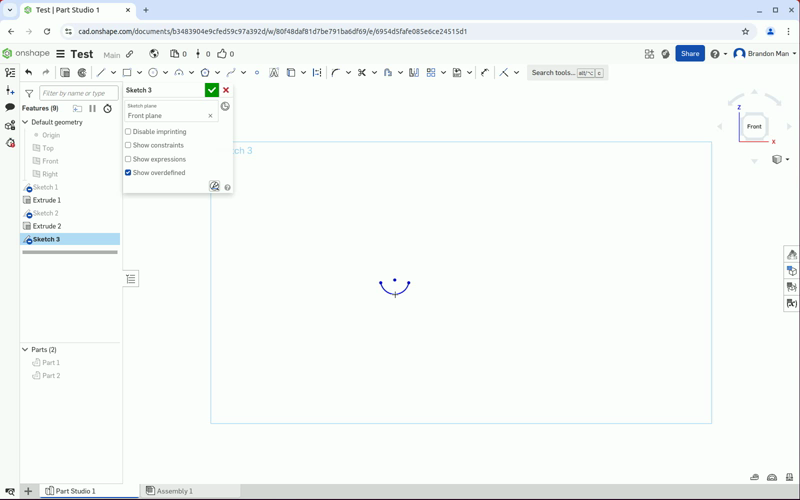
mouse_move(408, 282)
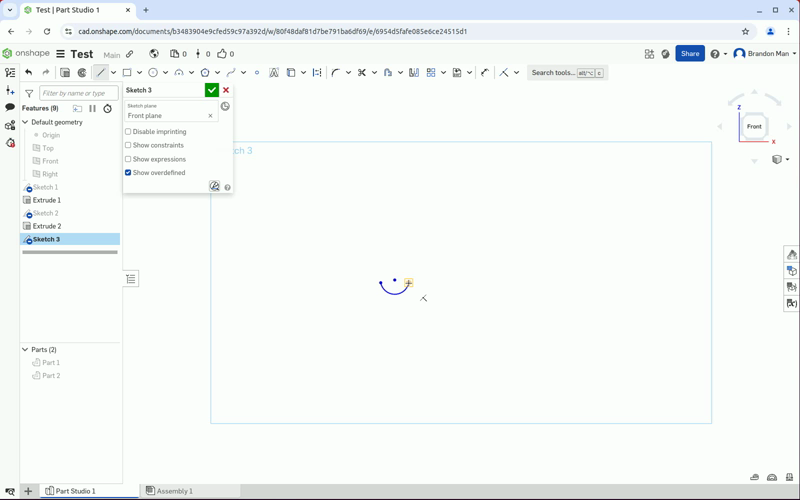
click(408, 282)
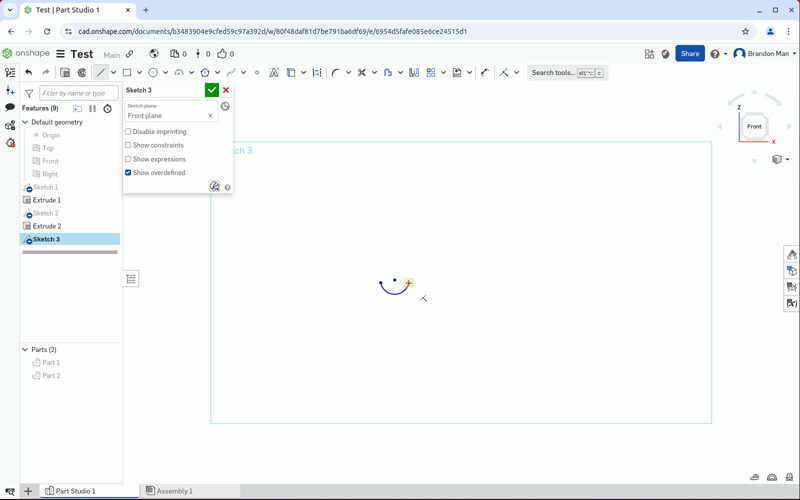
mouse_move(438, 282)
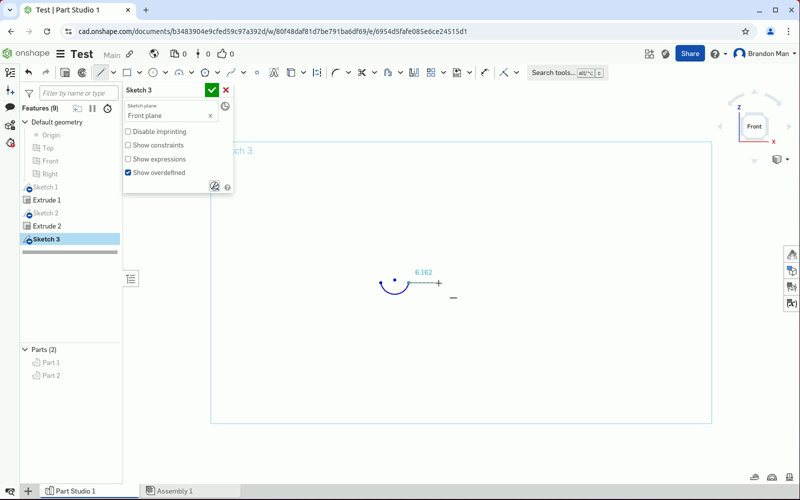
key_down(shift)
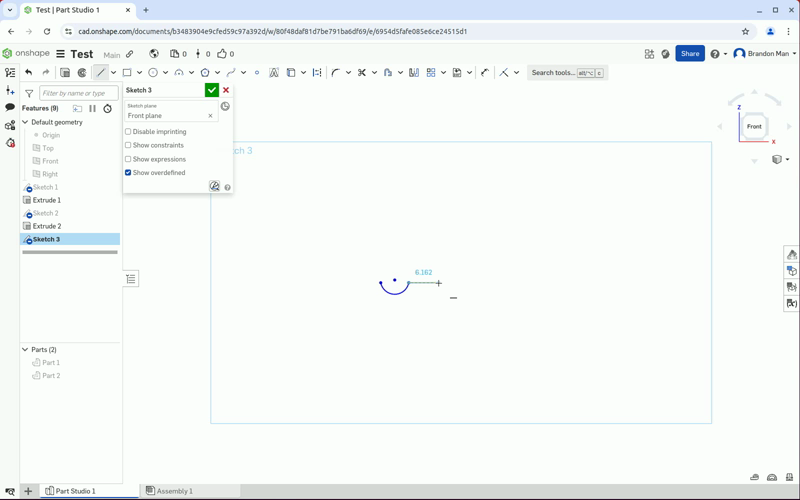
mouse_move(380, 282)
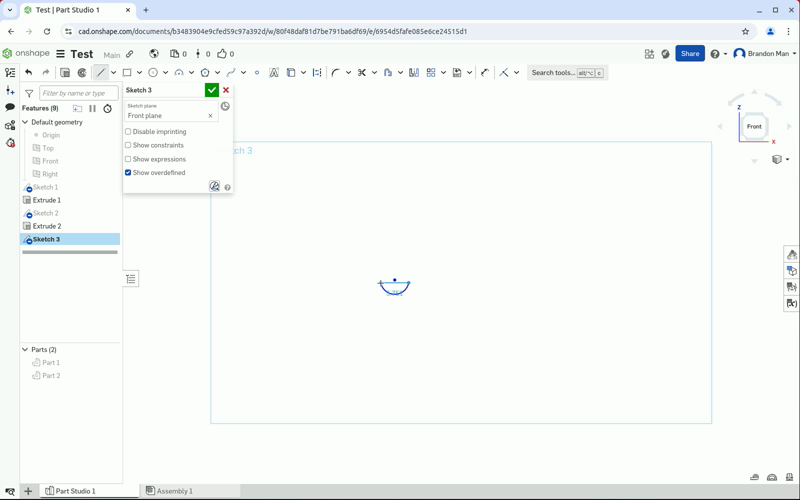
key_up(shift)
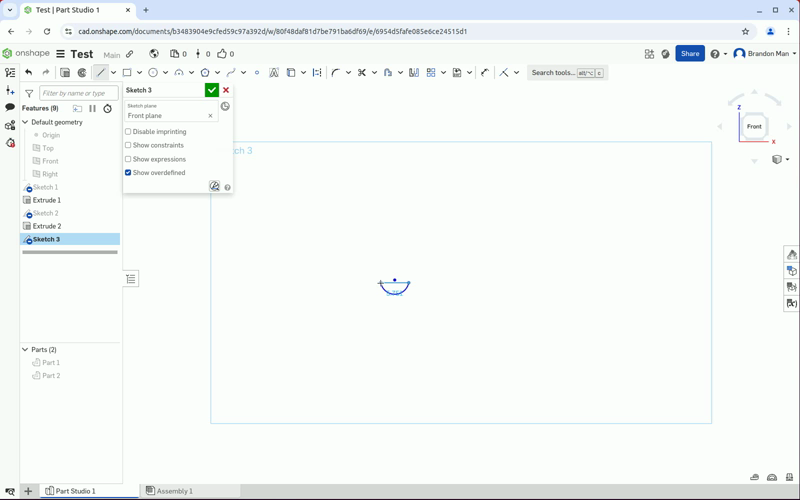
click(380, 282)
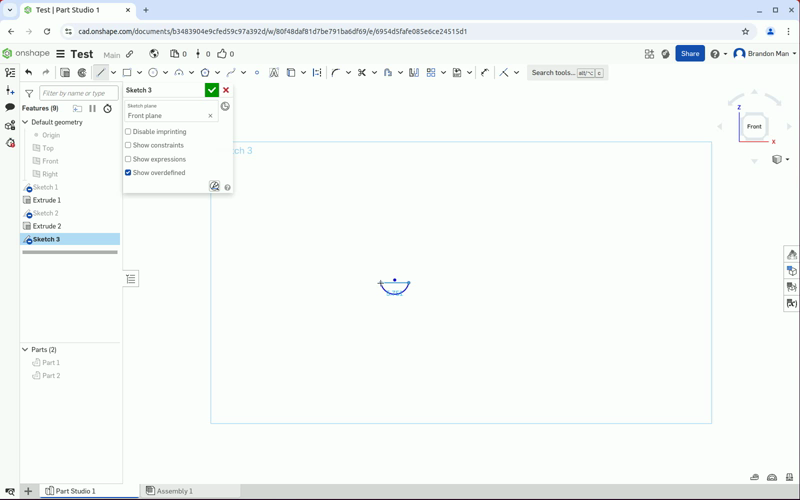
key(esc)
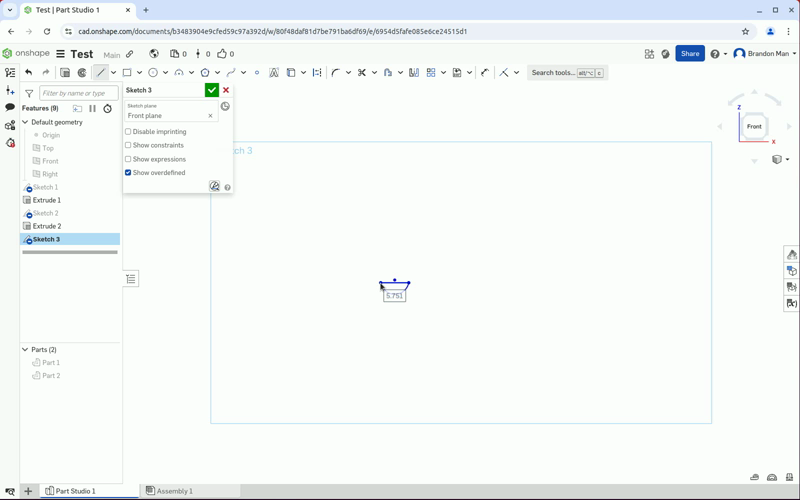
mouse_move(381, 283)
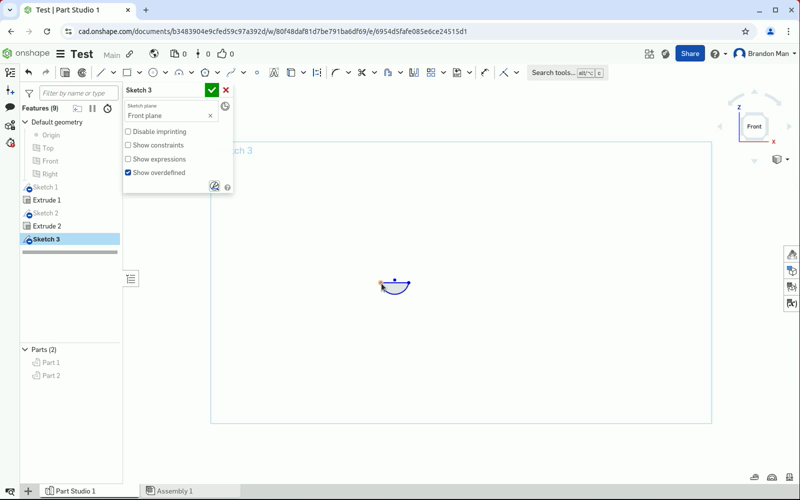
scroll(6)
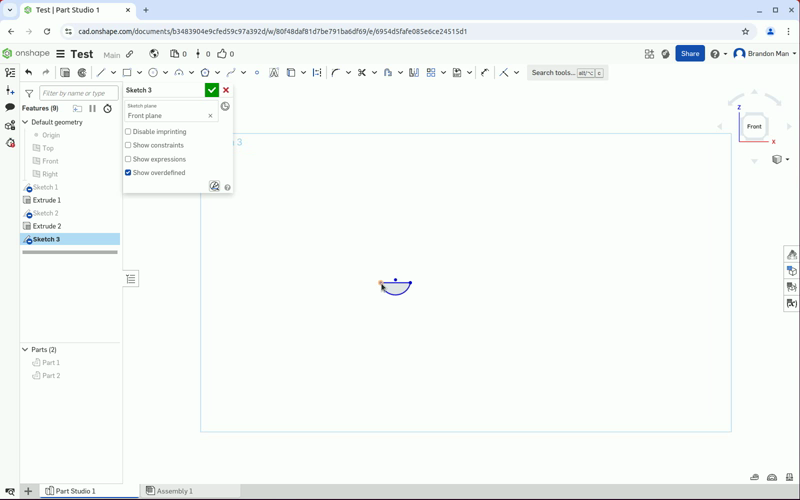
scroll(6)
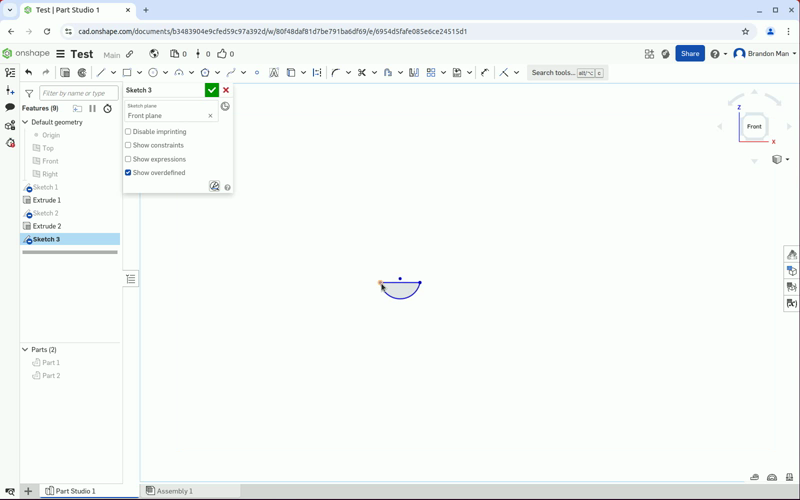
scroll(6)
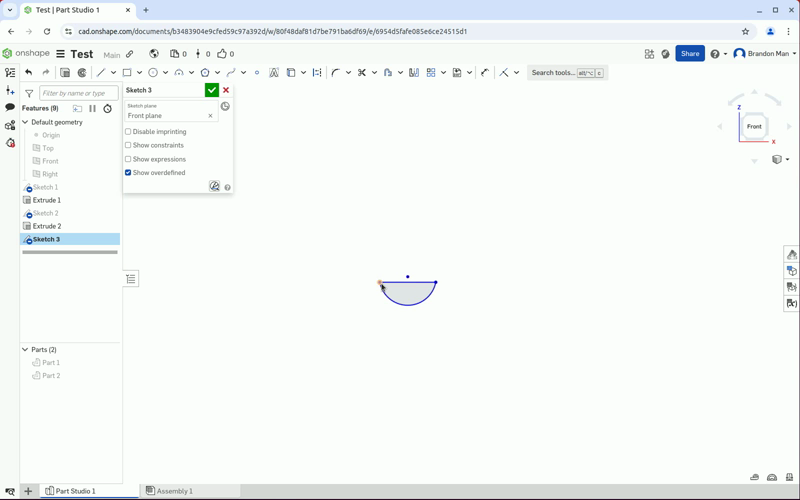
scroll(6)
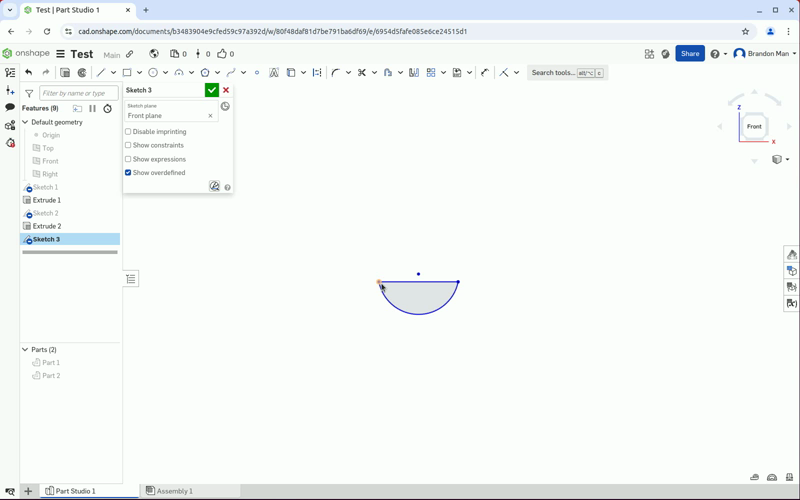
scroll(6)
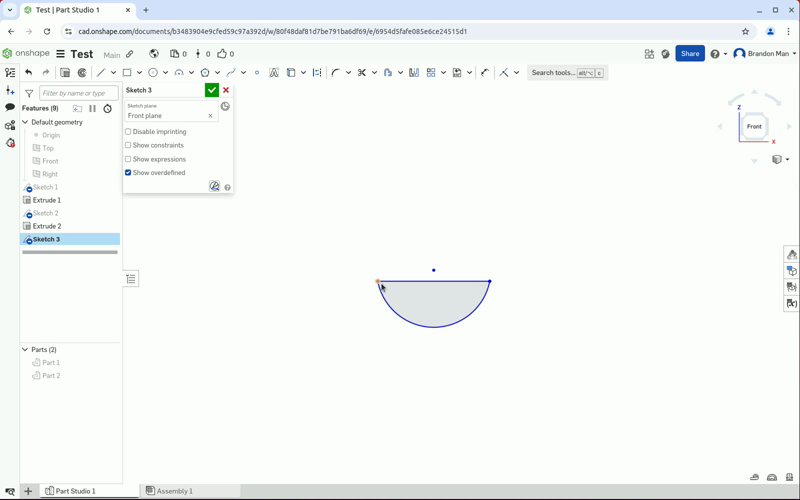
scroll(6)
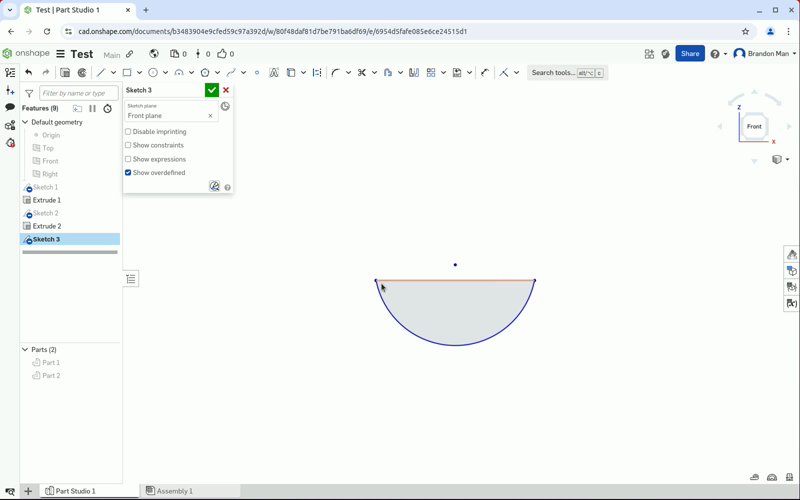
scroll(6)
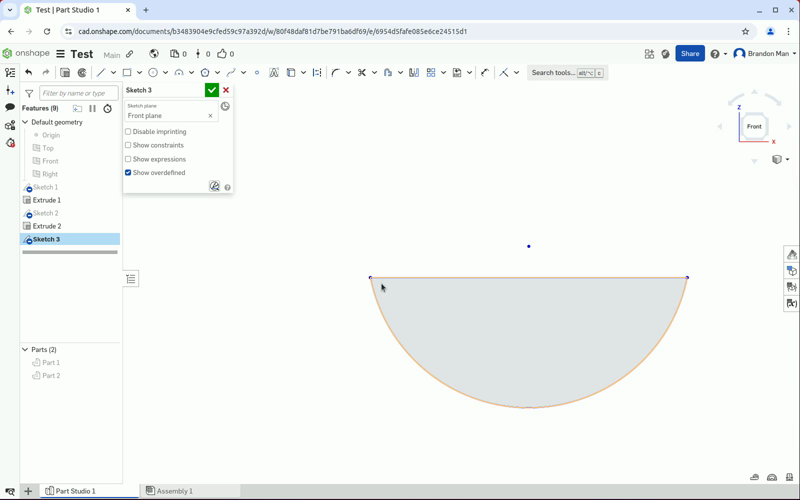
click(381, 283)
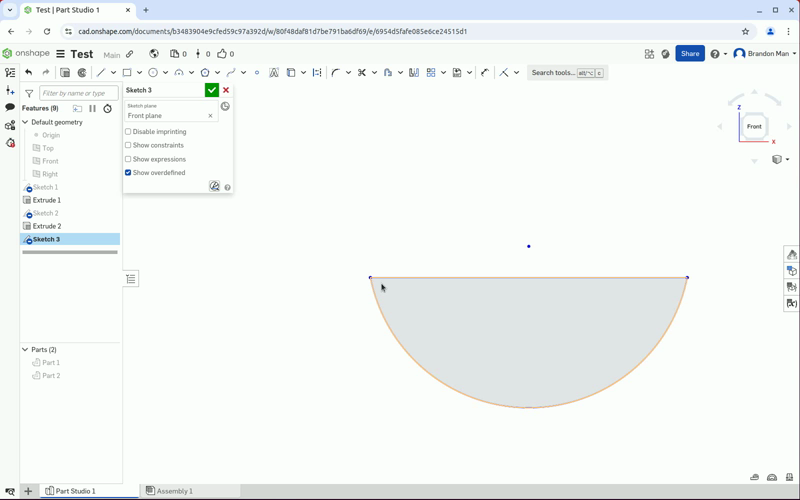
scroll(-6)
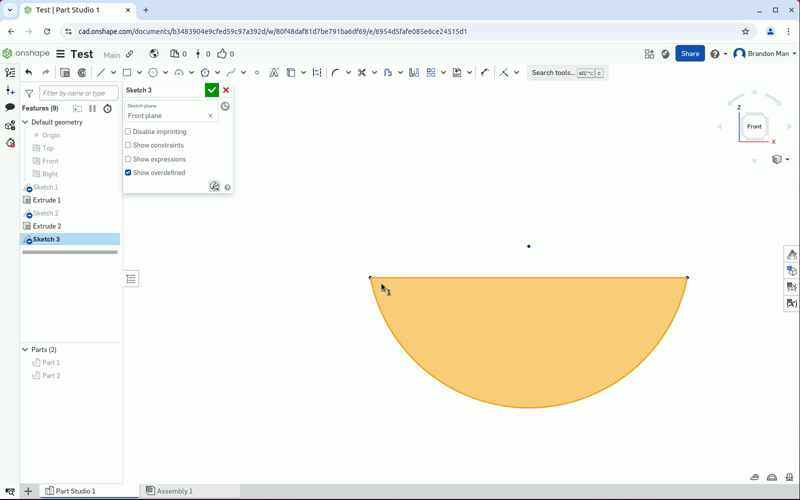
scroll(-6)
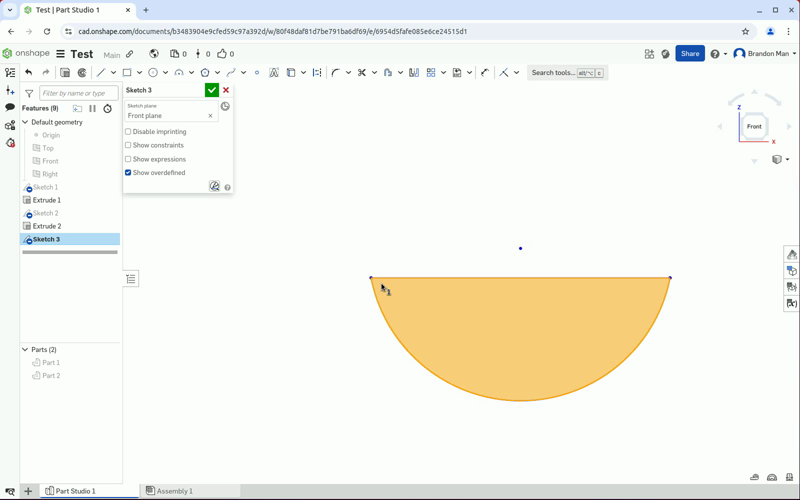
scroll(-6)
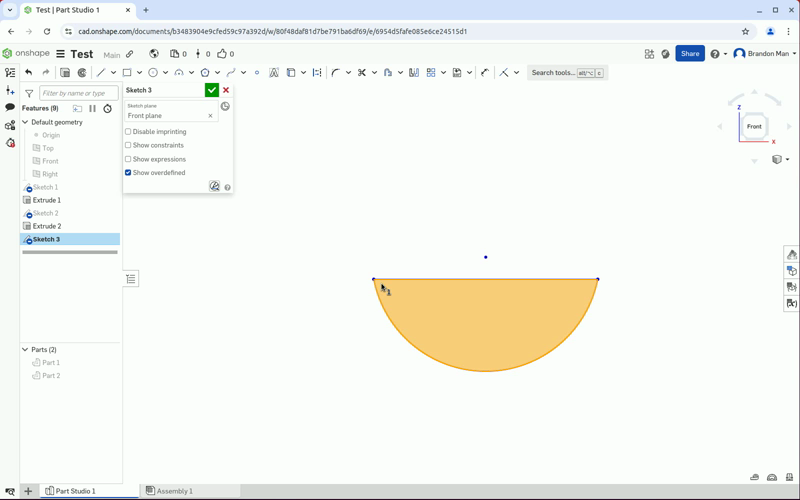
scroll(-6)
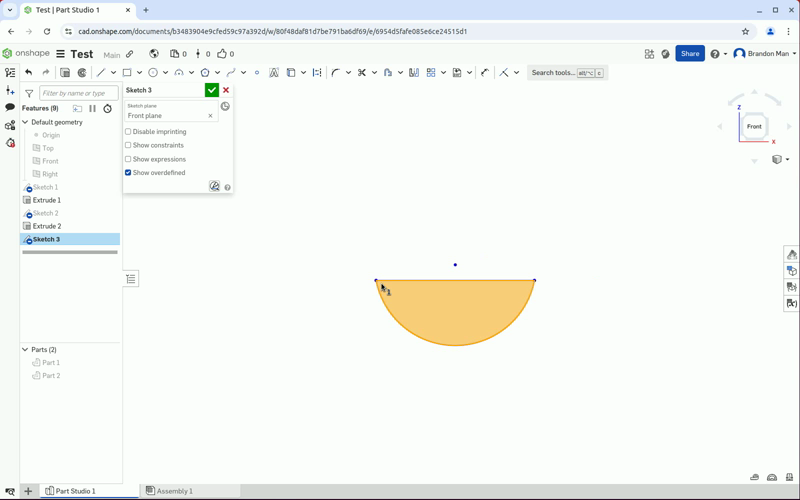
scroll(-6)
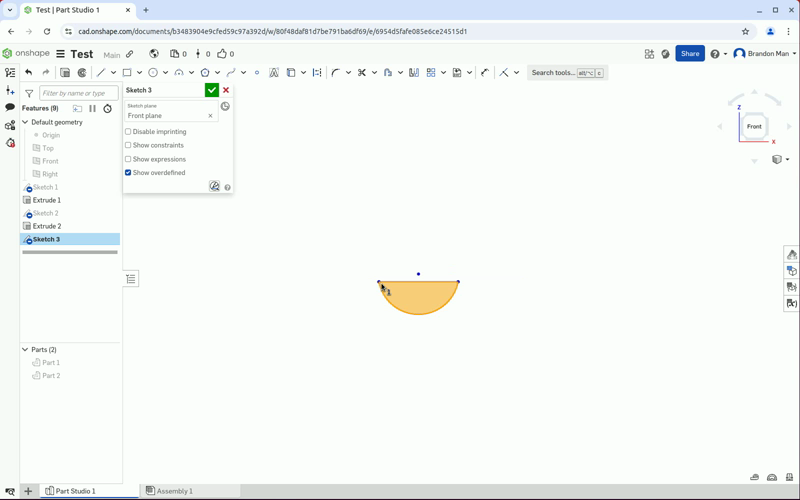
scroll(-6)
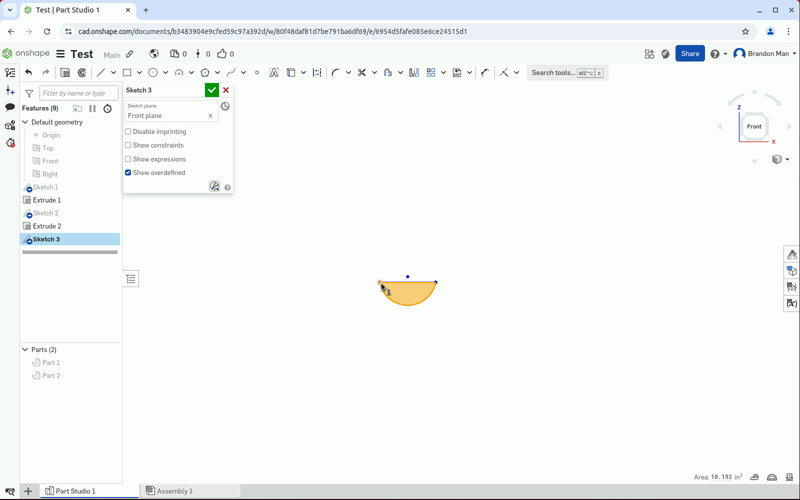
scroll(-6)
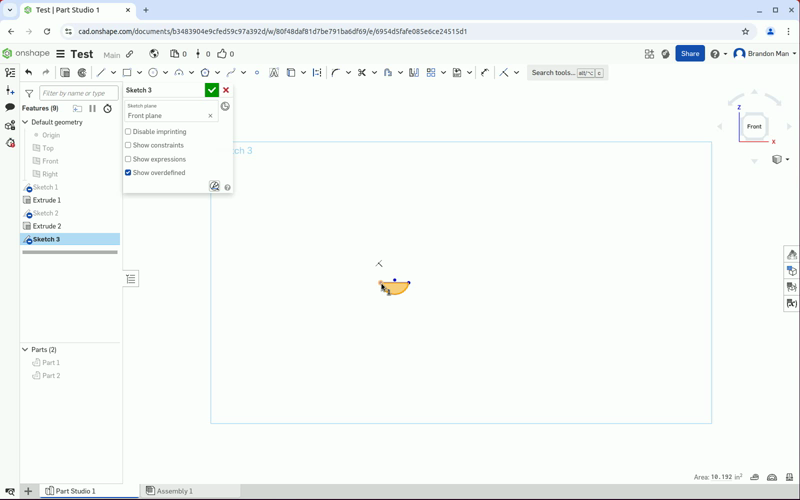
mouse_move(73, 352)
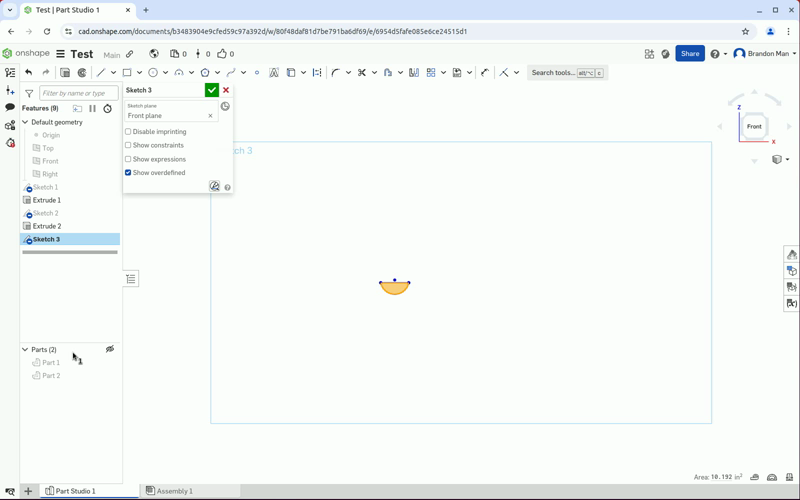
key(shift+y)
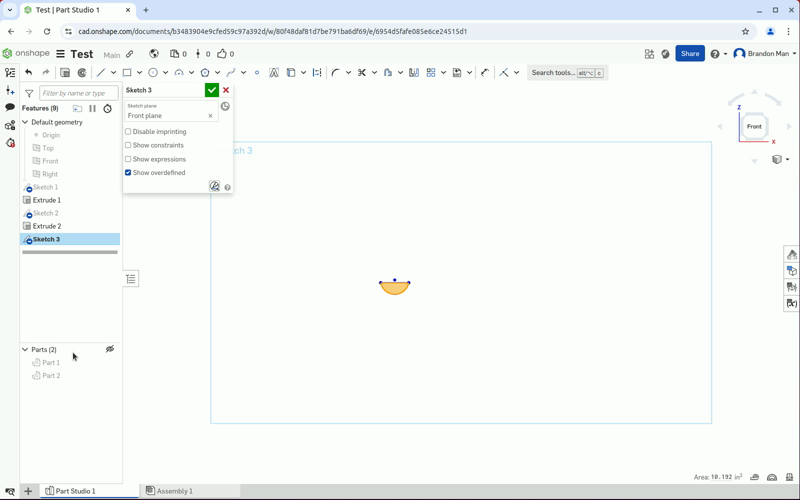
key(shift+e)
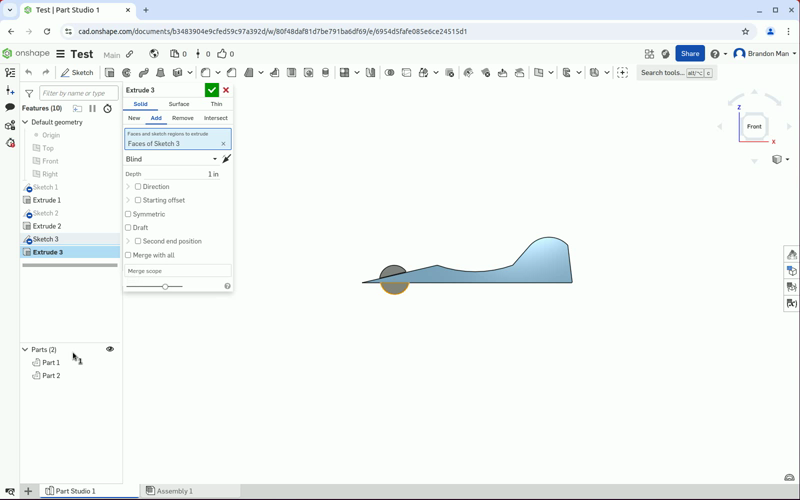
mouse_move(143, 106)
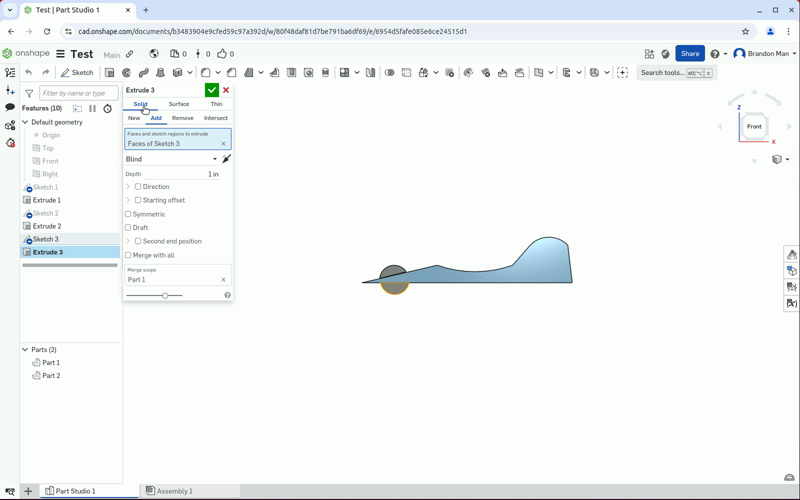
click(143, 106)
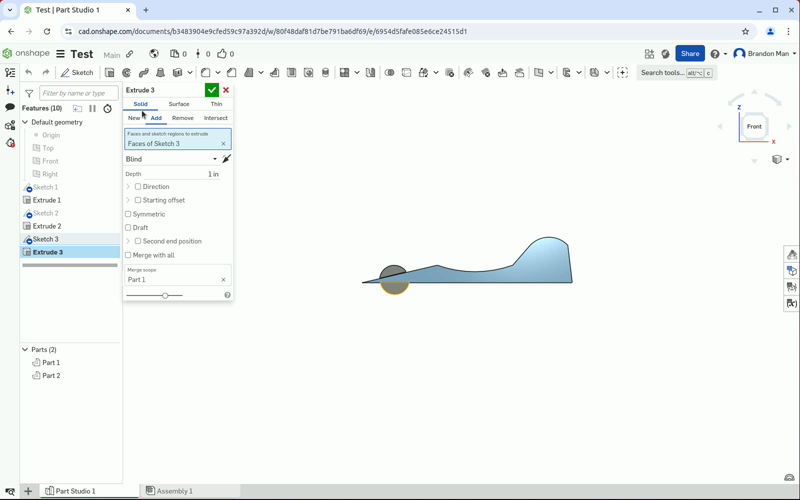
mouse_move(137, 120)
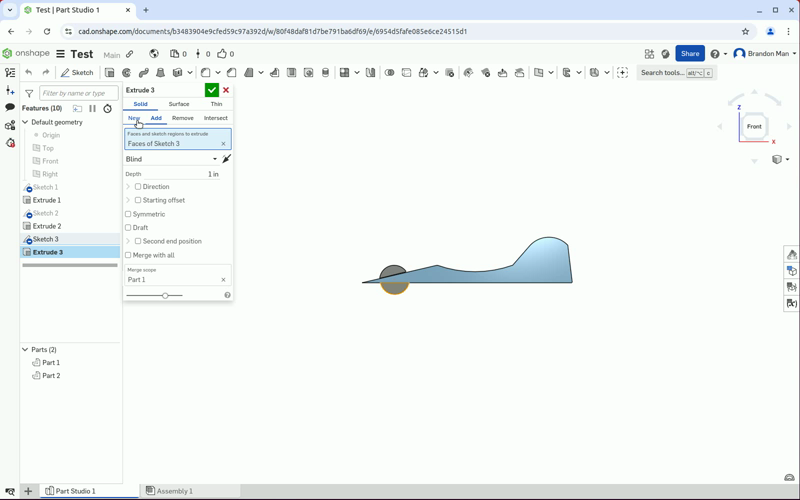
click(137, 120)
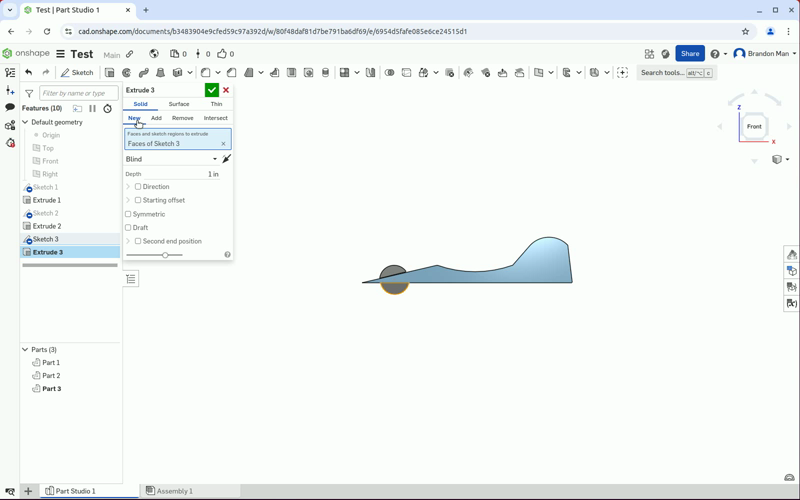
key(tab, 4)
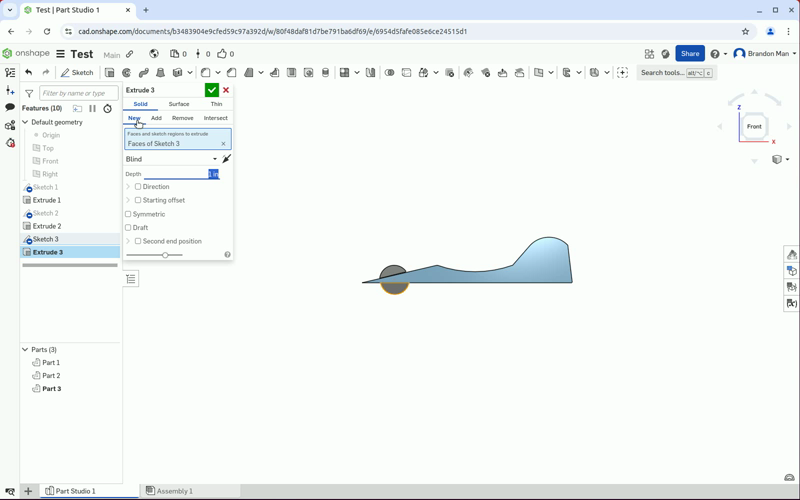
text(-2.889)
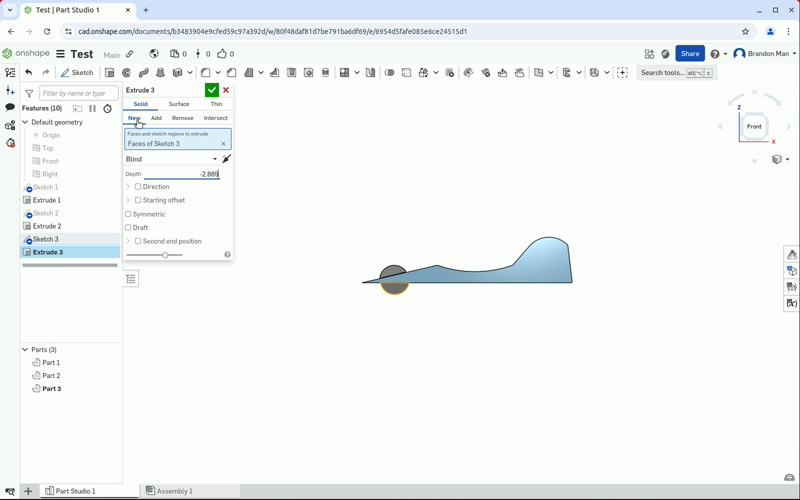
key(enter)
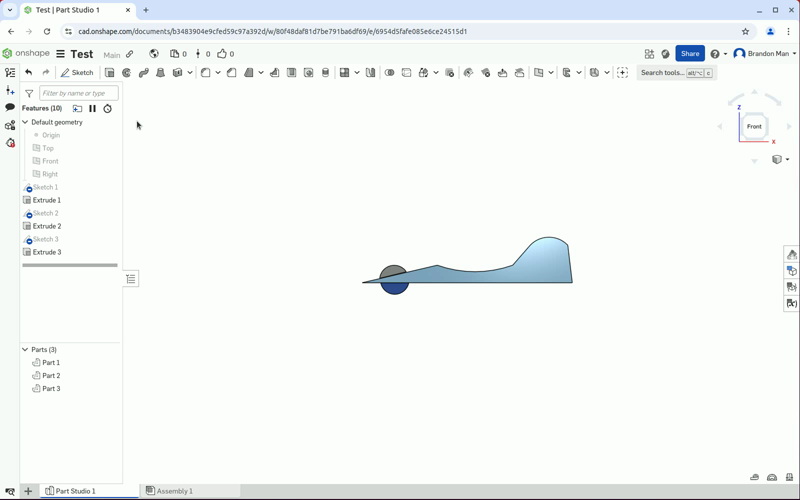
key(shift+h)
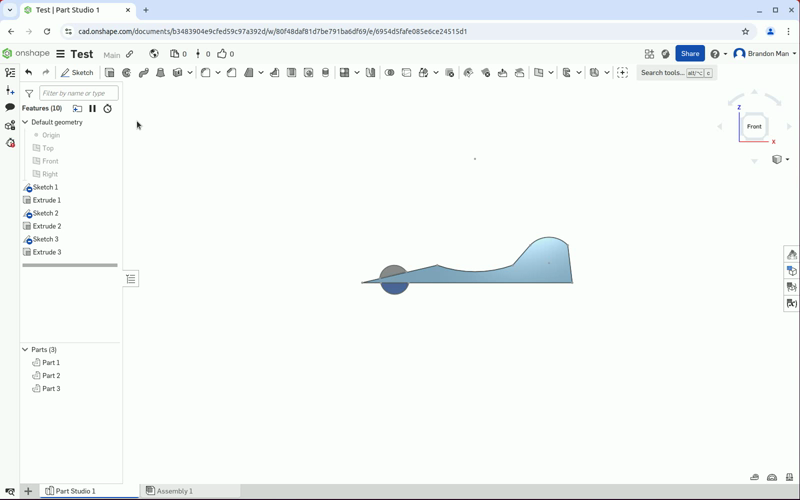
key(shift+h)
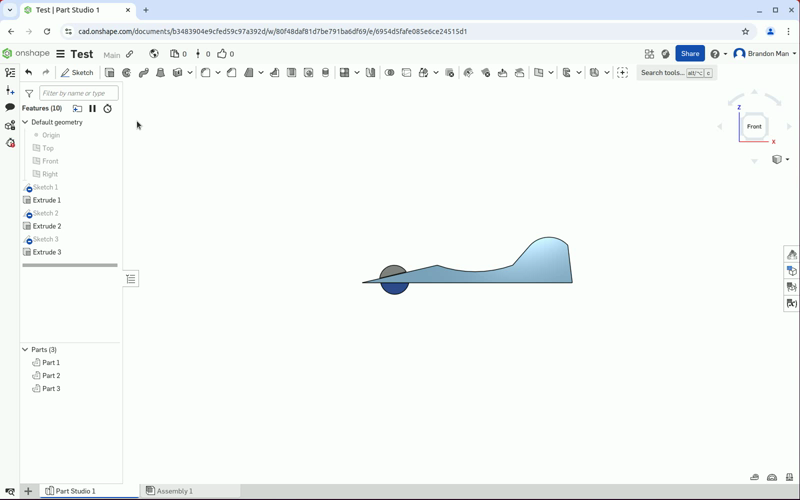
mouse_move(73, 189)
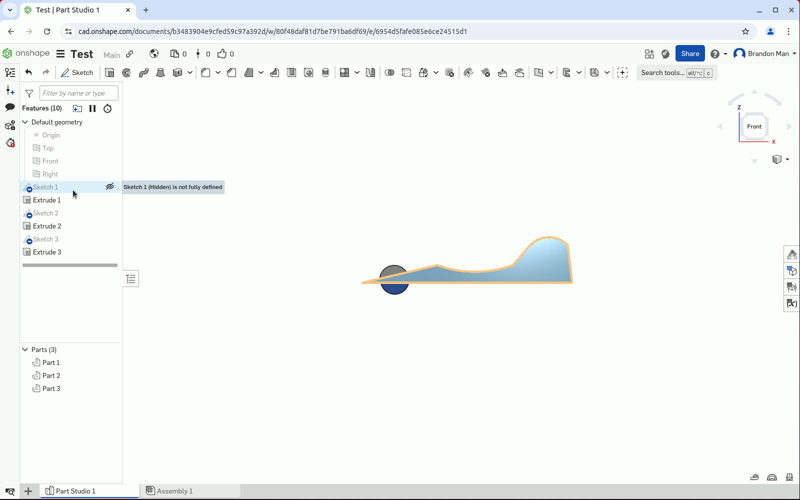
click(73, 189)
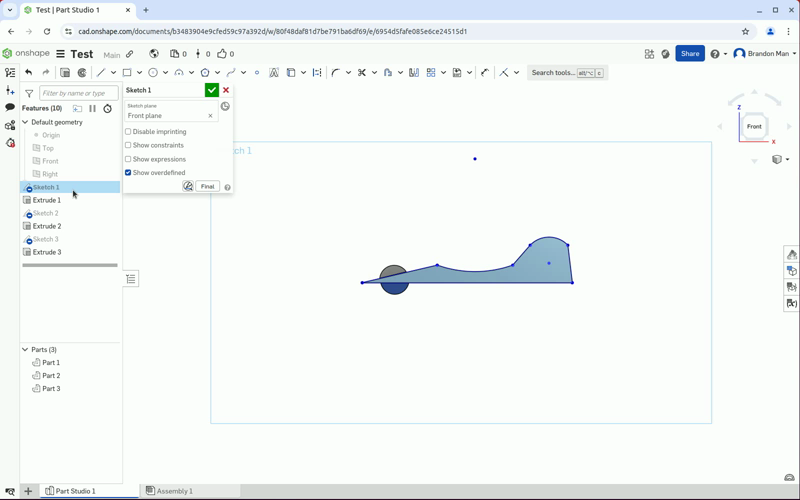
mouse_move(229, 92)
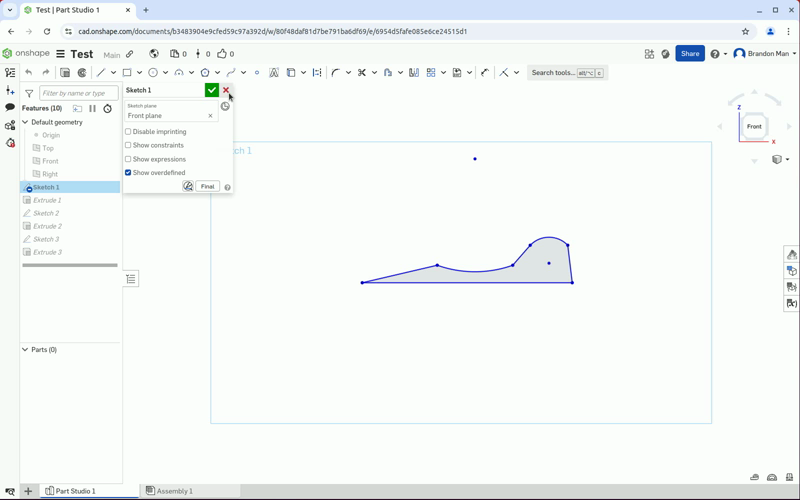
click(229, 92)
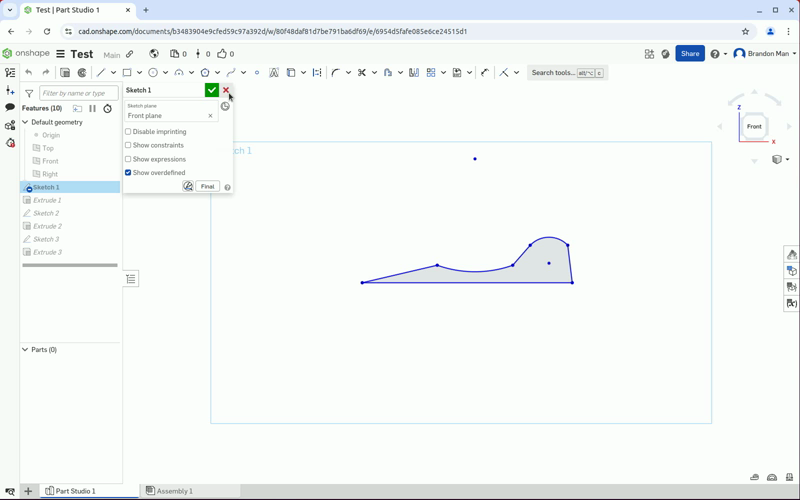
key(shift+s)
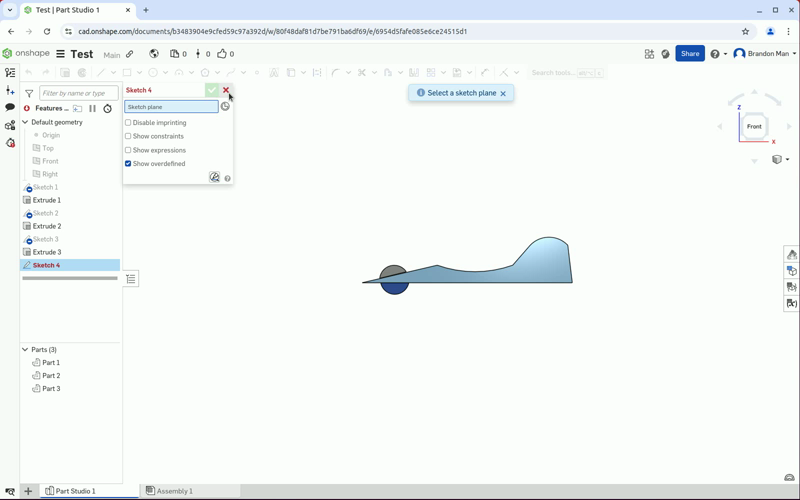
mouse_move(73, 163)
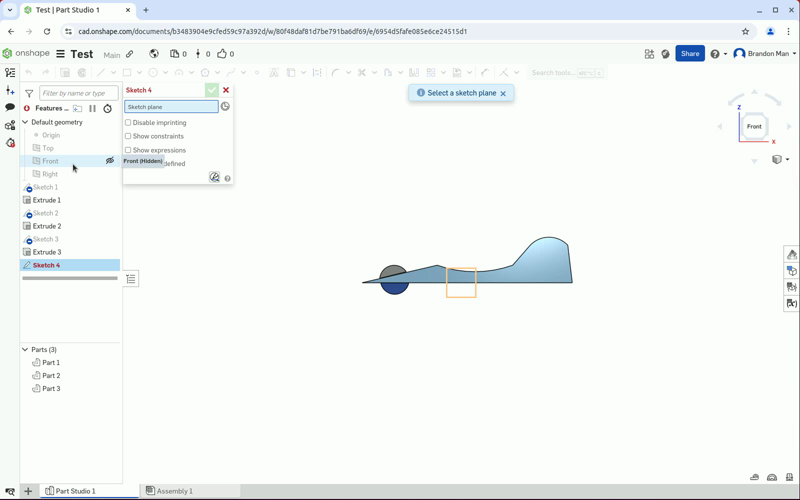
click(73, 163)
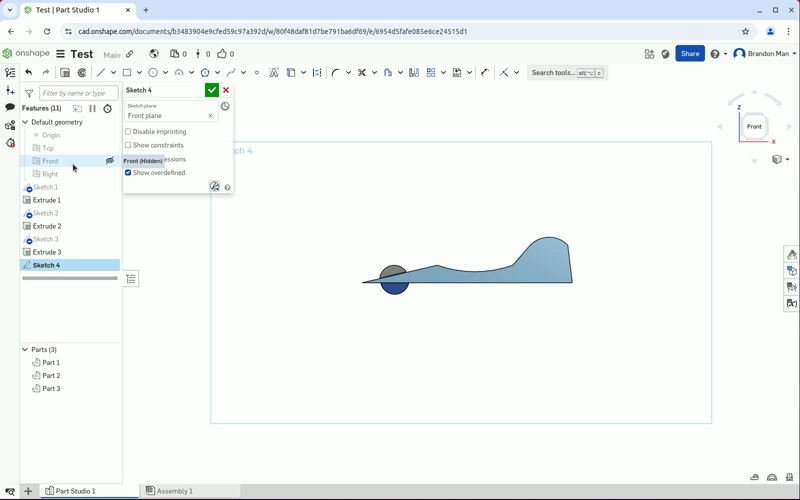
mouse_move(73, 352)
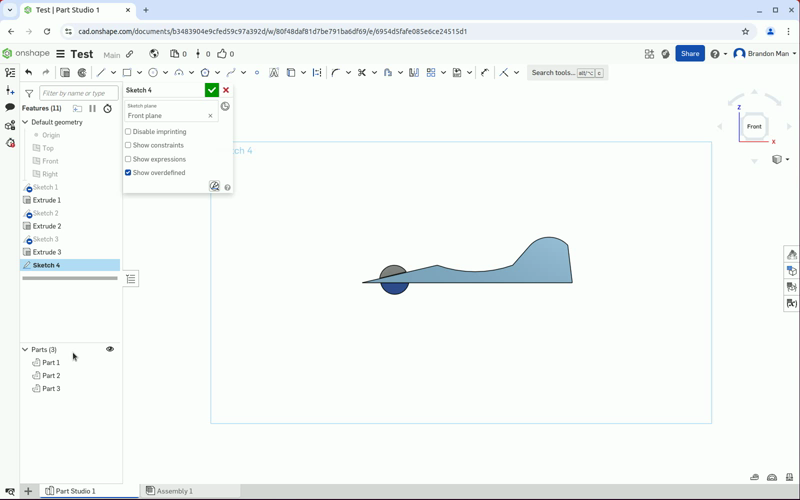
key(y)
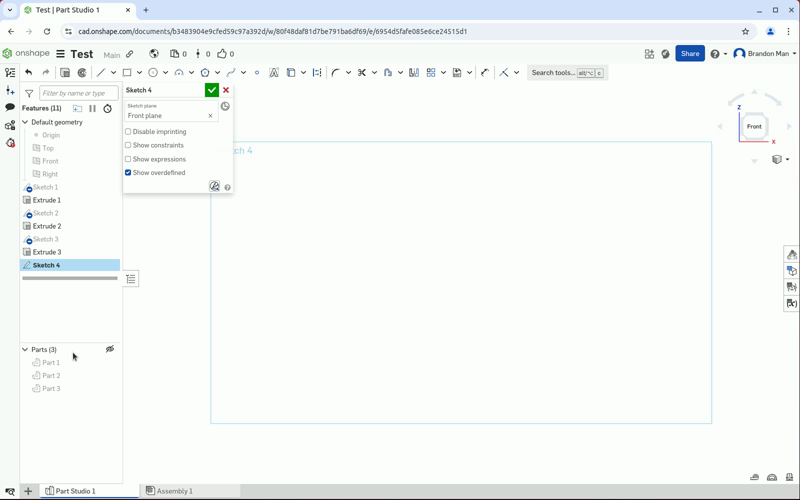
key(a)
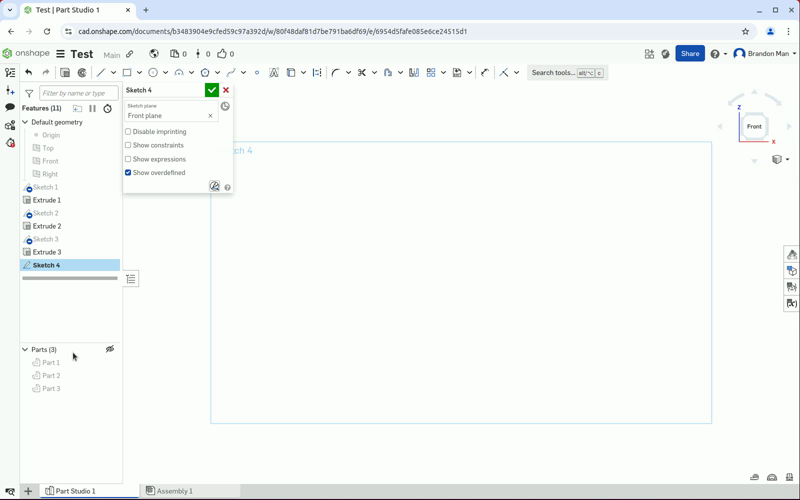
key_down(shift)
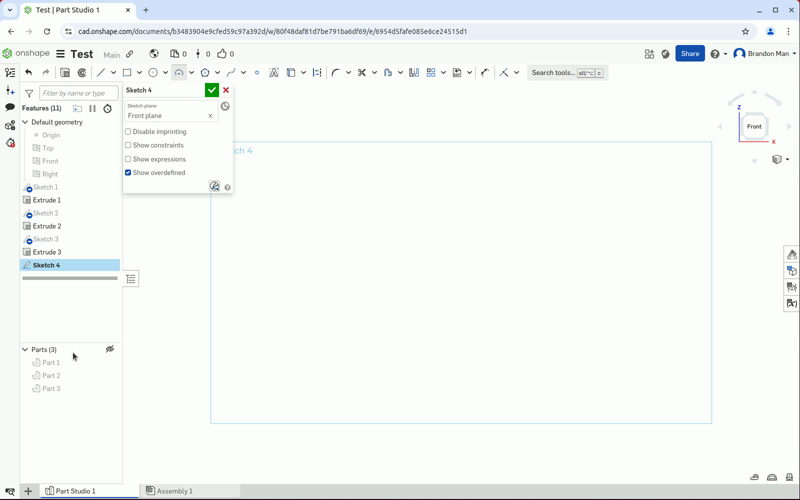
mouse_move(542, 282)
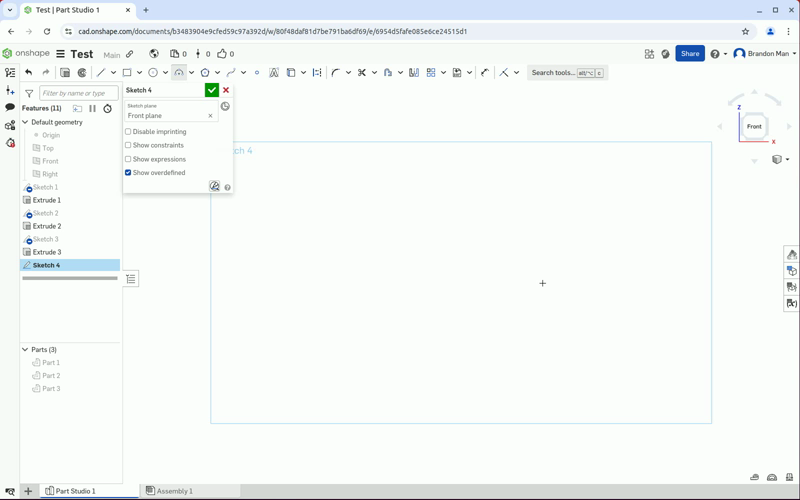
click(542, 282)
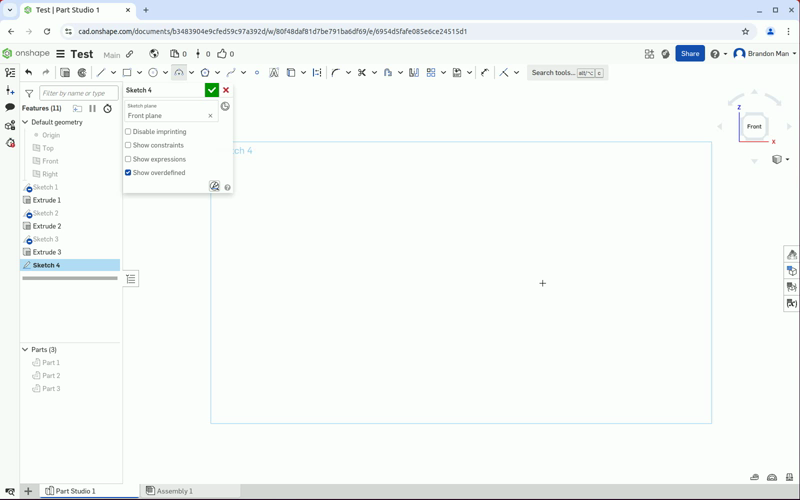
key_up(shift)
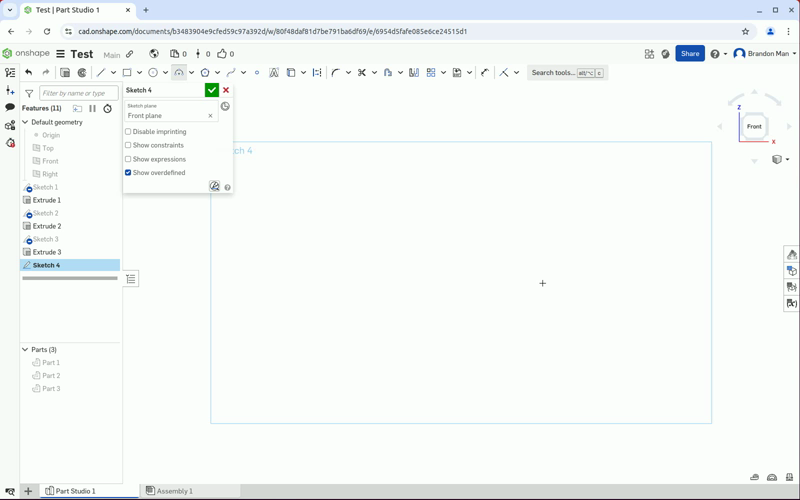
key_down(shift)
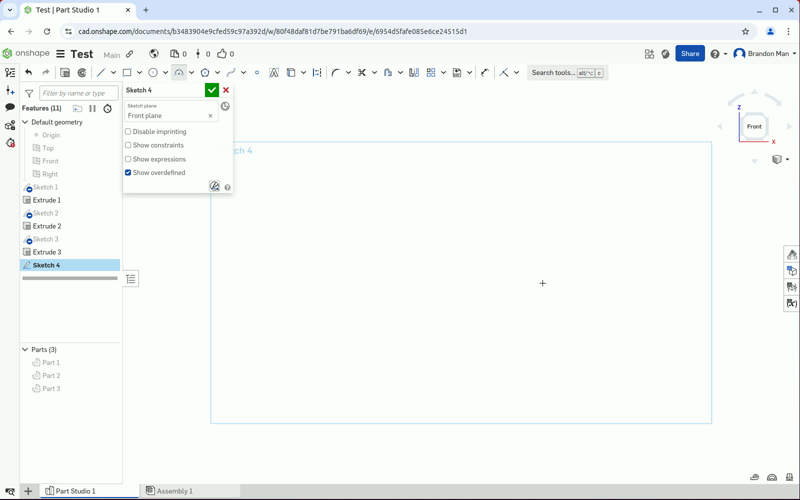
mouse_move(570, 282)
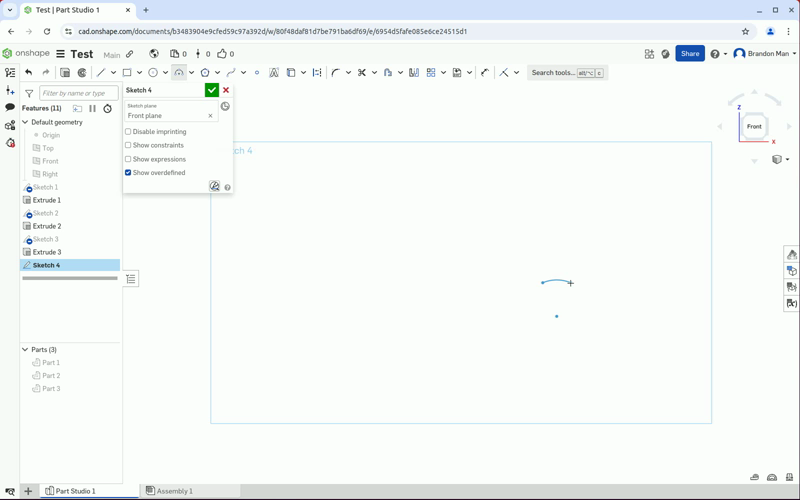
click(570, 282)
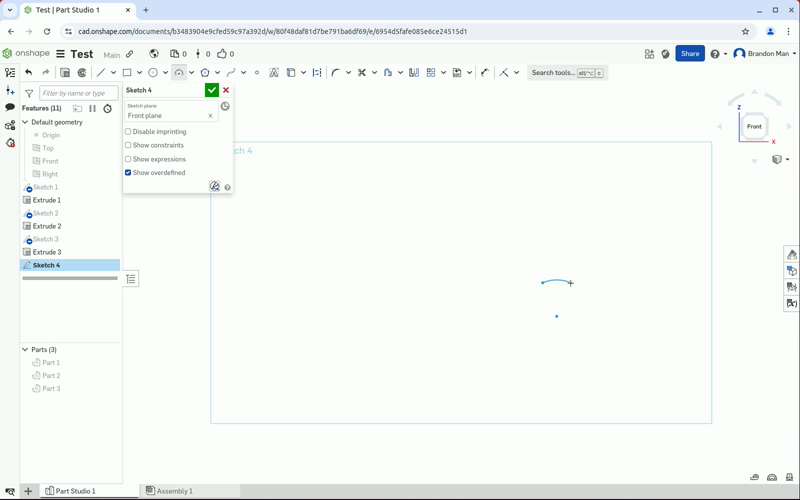
mouse_move(556, 294)
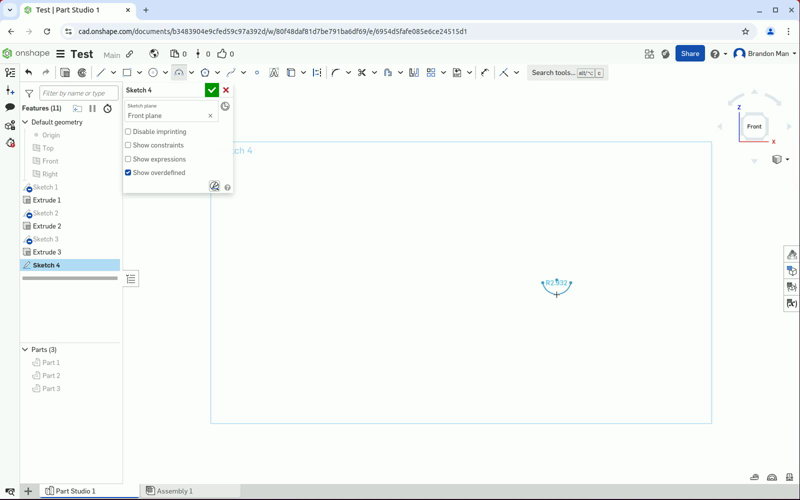
click(556, 294)
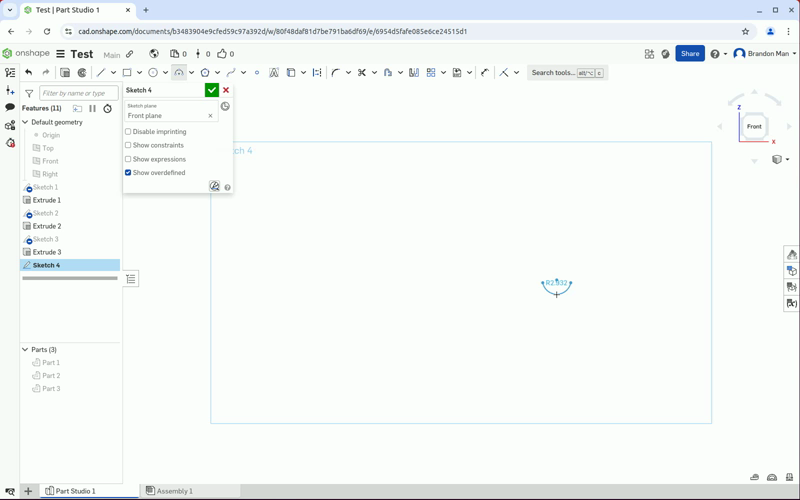
key_up(shift)
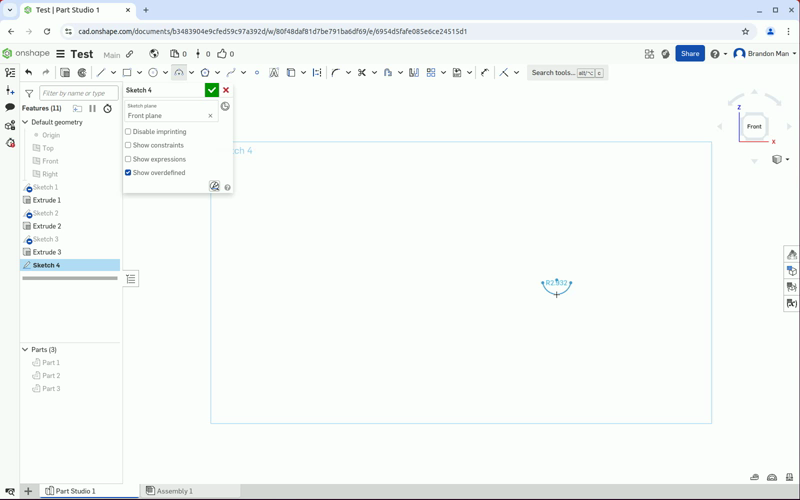
key(esc)
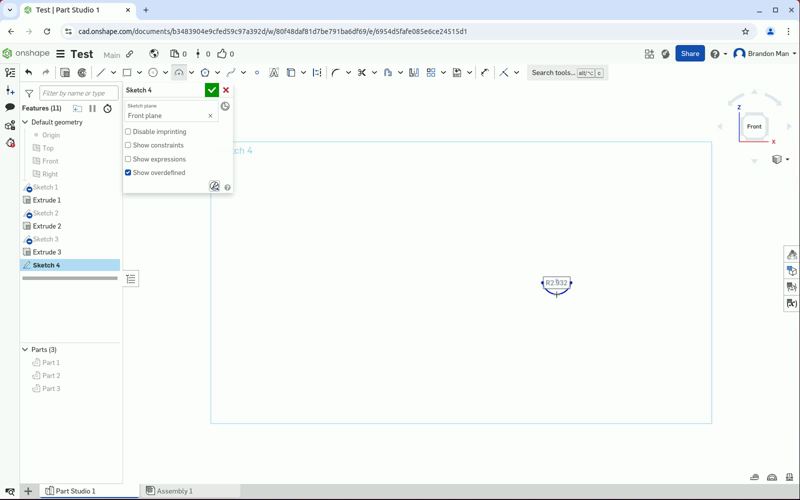
key(l)
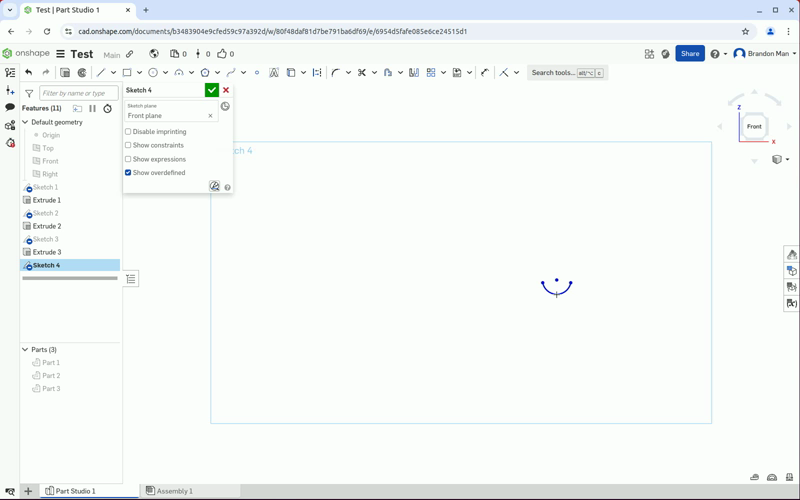
mouse_move(570, 282)
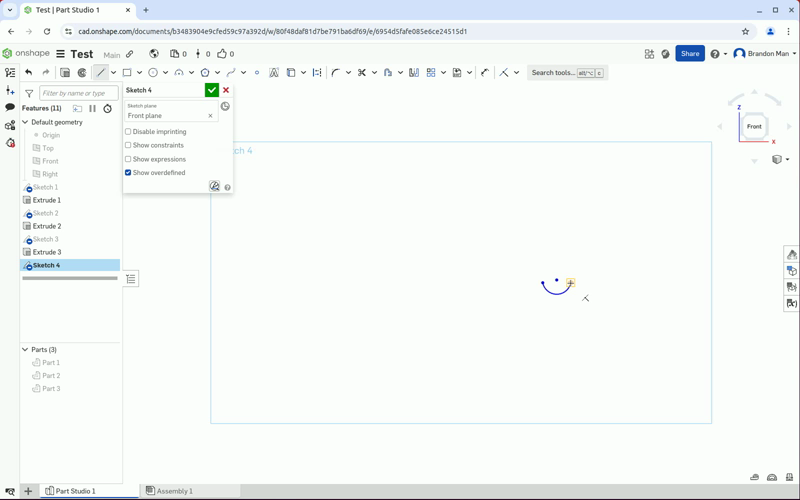
click(570, 282)
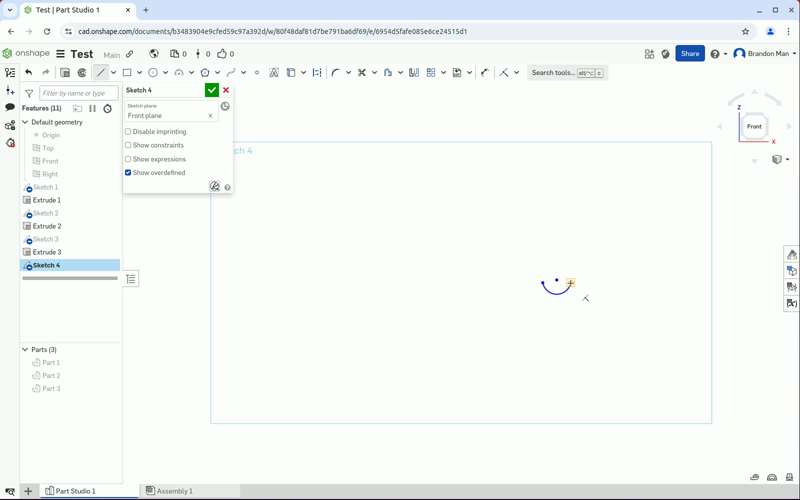
mouse_move(589, 282)
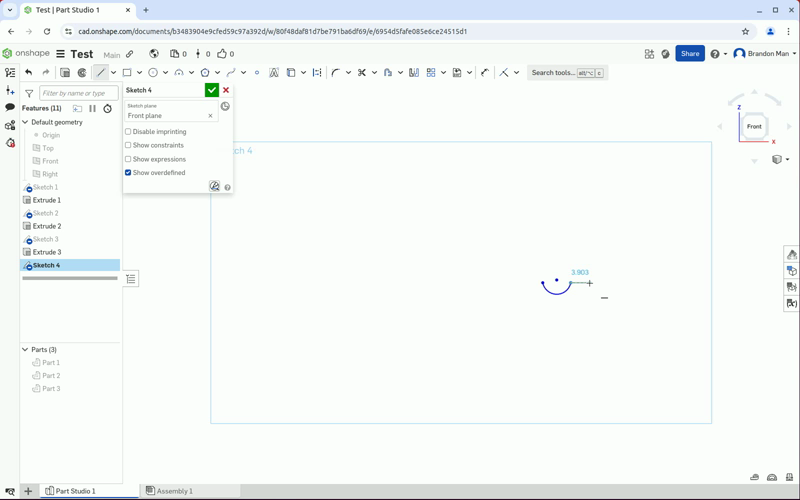
key_down(shift)
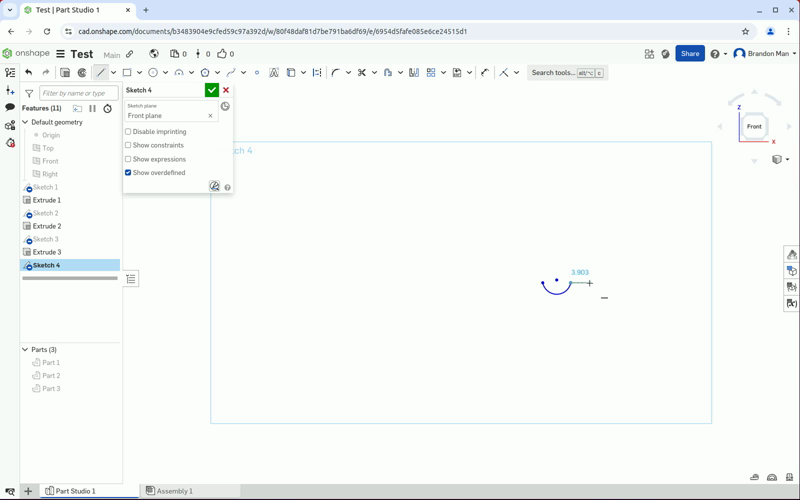
mouse_move(542, 282)
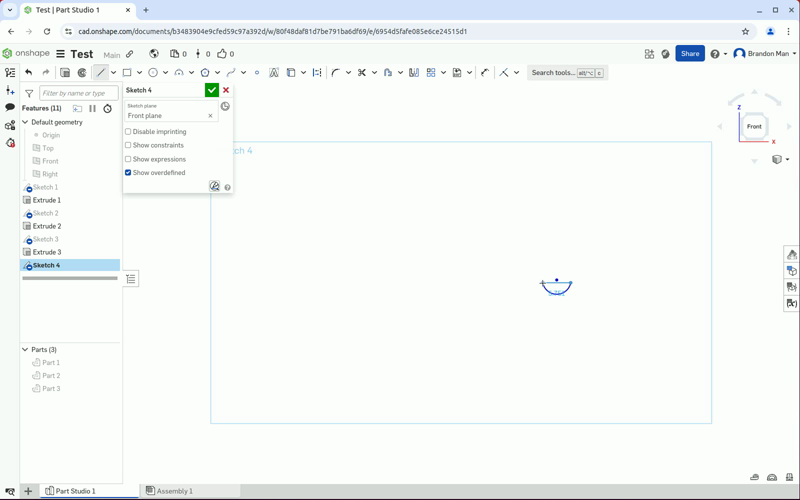
key_up(shift)
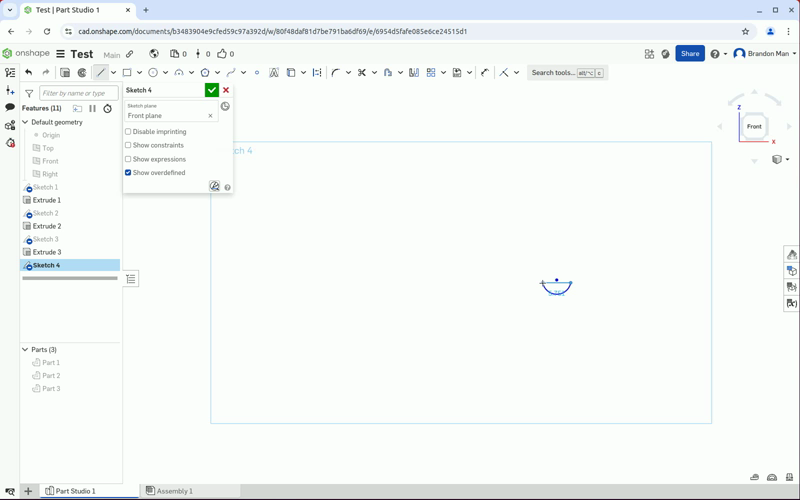
click(542, 282)
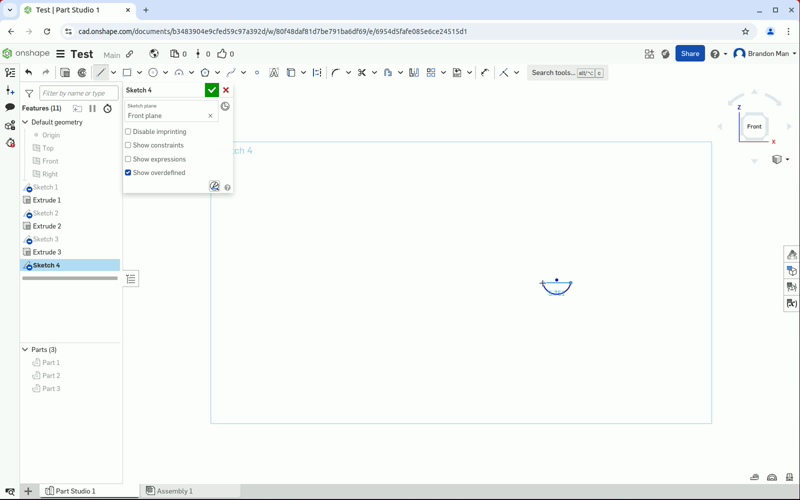
key(esc)
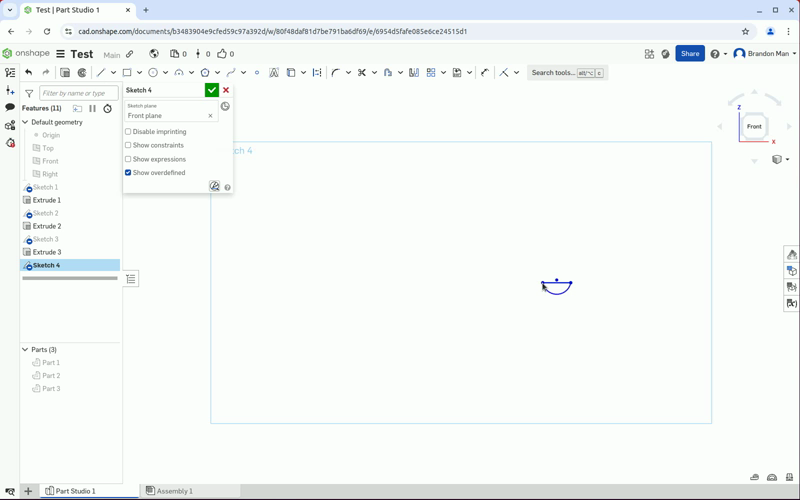
mouse_move(551, 284)
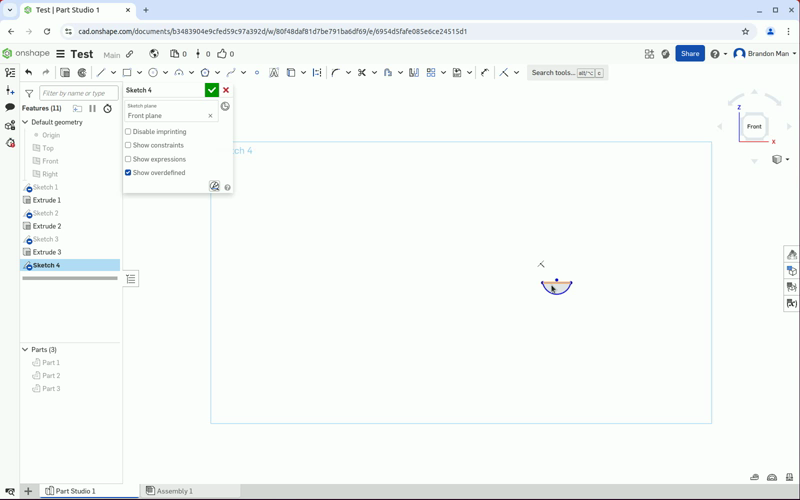
scroll(6)
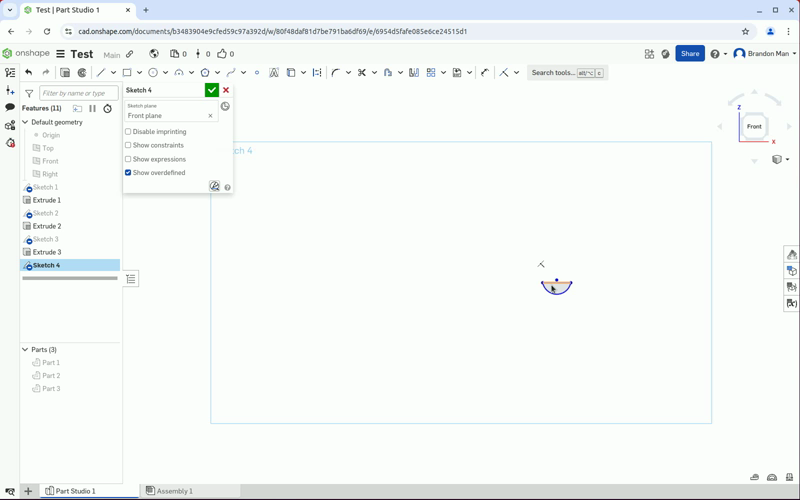
scroll(6)
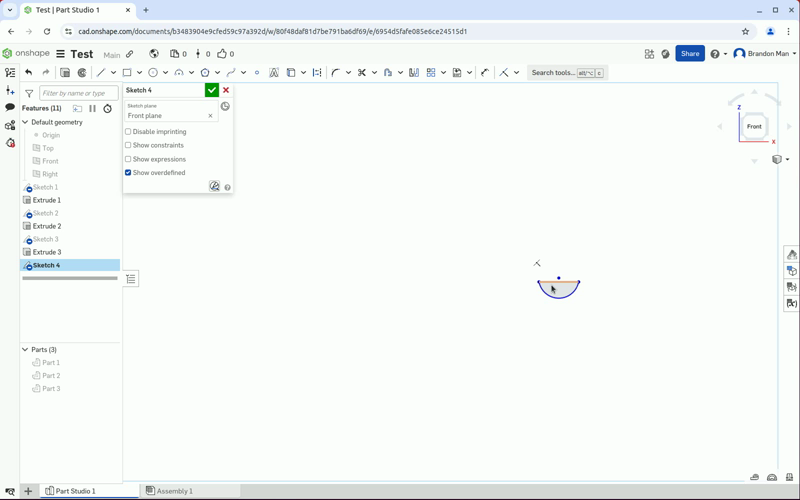
scroll(6)
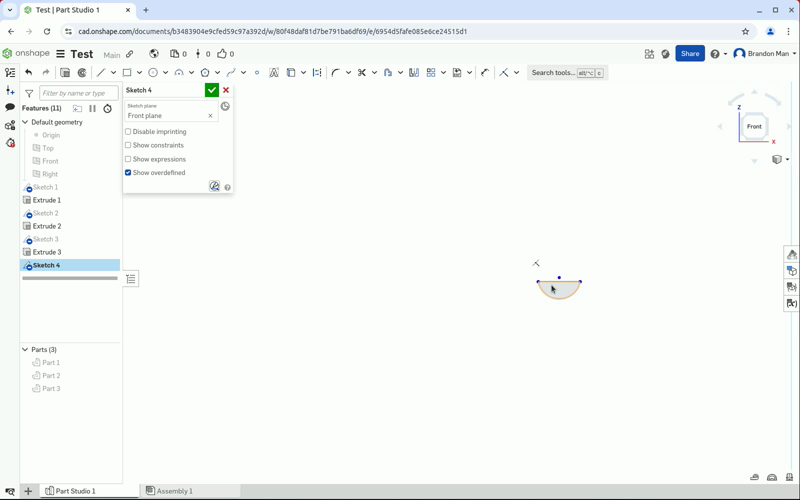
scroll(6)
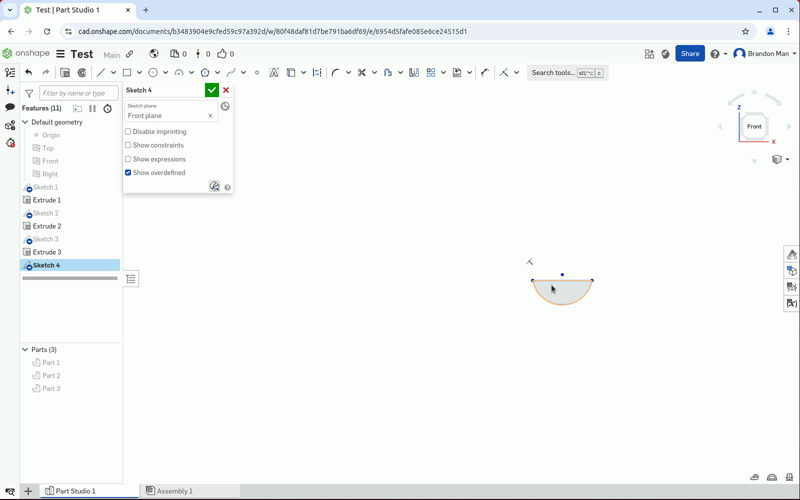
scroll(6)
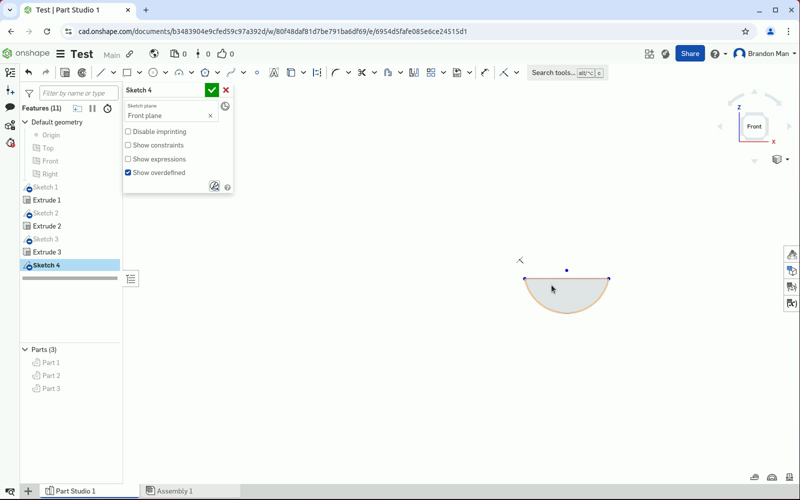
scroll(6)
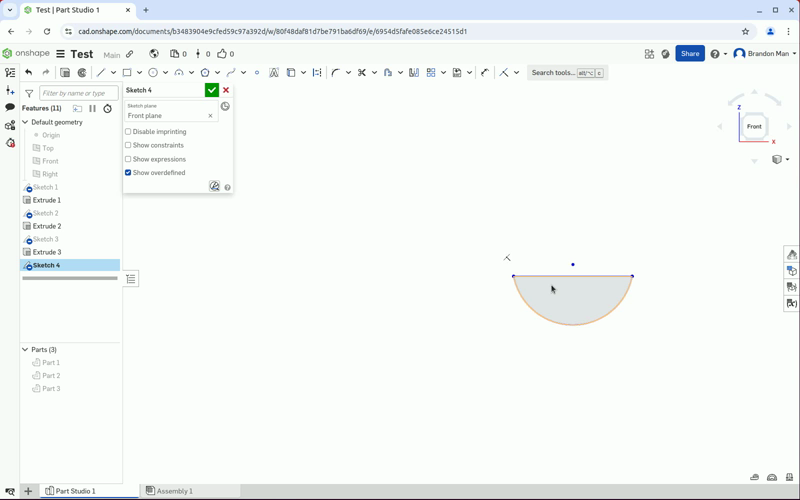
scroll(6)
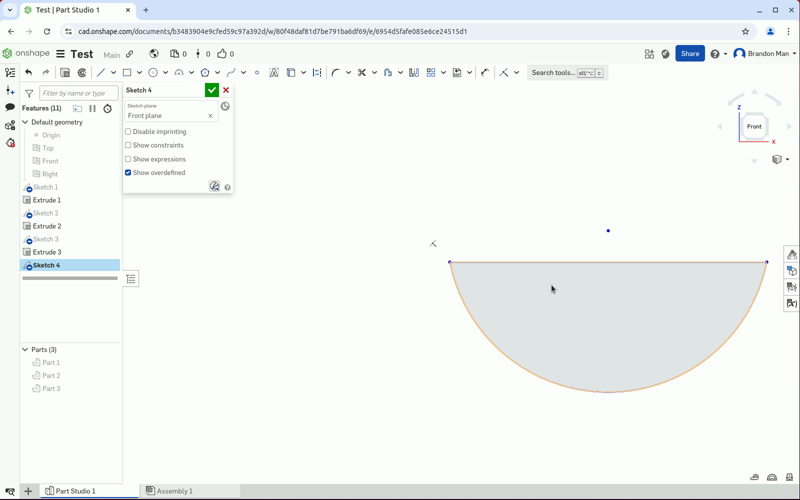
click(551, 284)
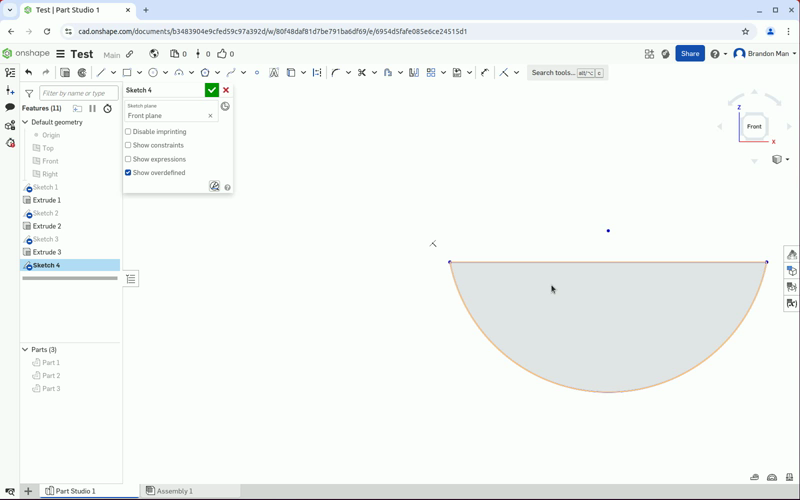
scroll(-6)
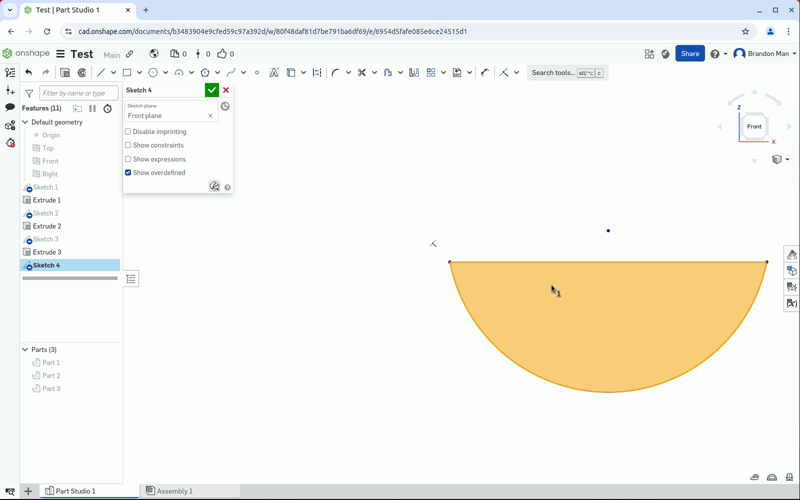
scroll(-6)
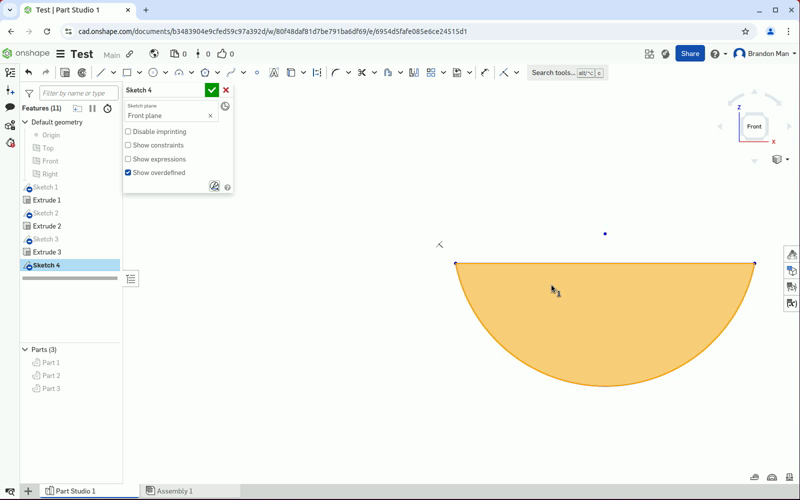
scroll(-6)
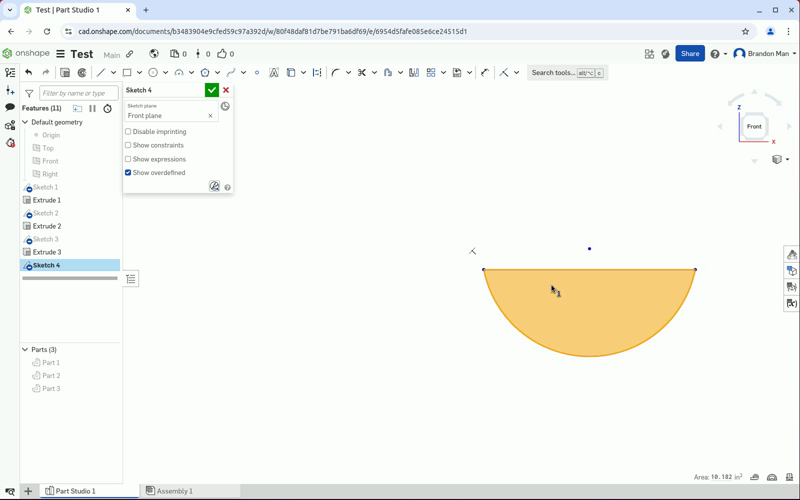
scroll(-6)
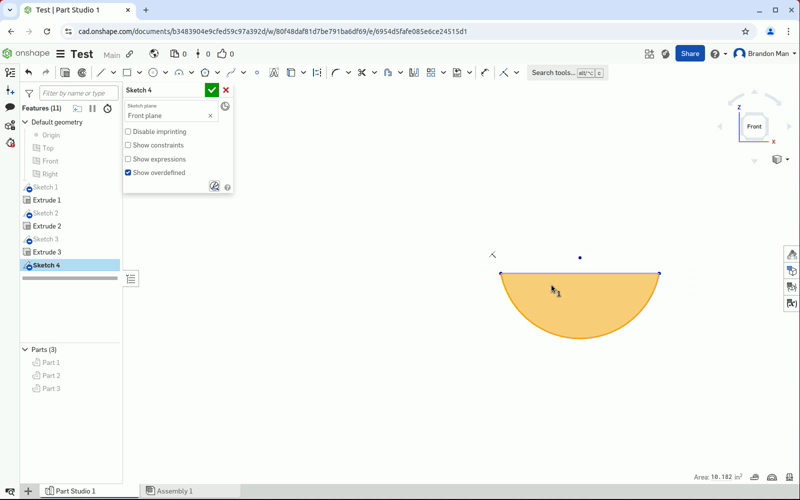
scroll(-6)
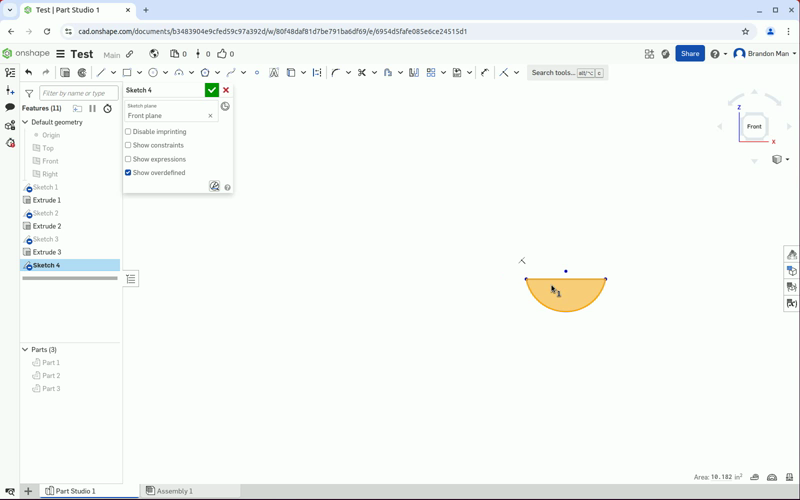
scroll(-6)
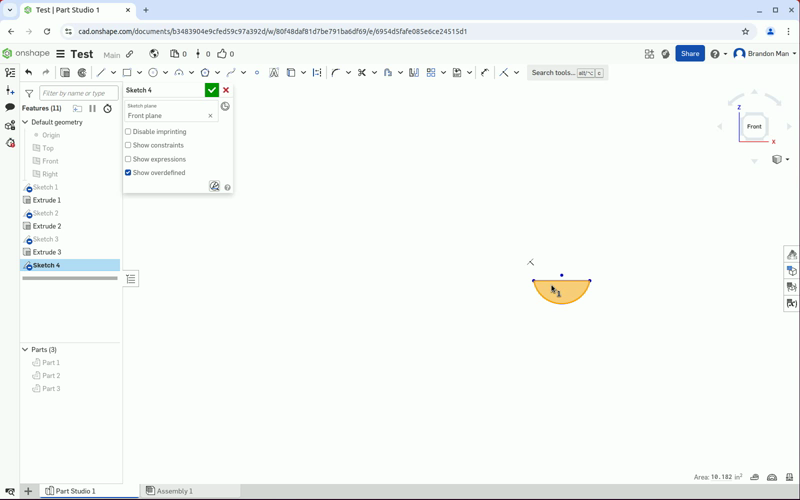
scroll(-6)
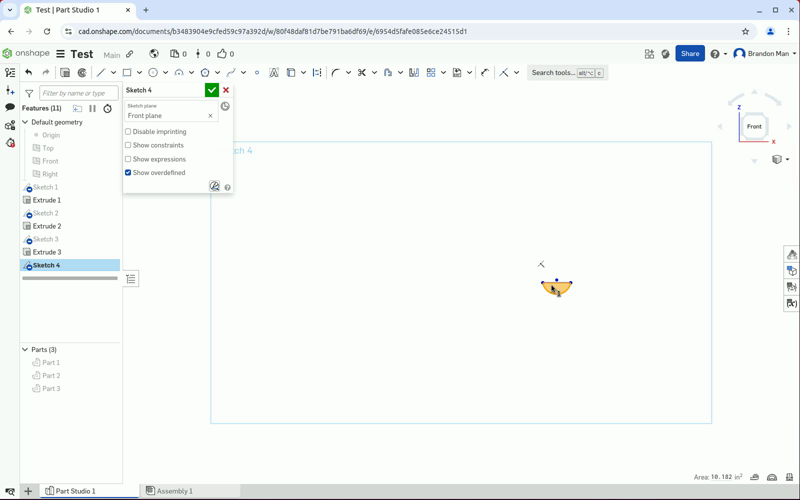
mouse_move(73, 352)
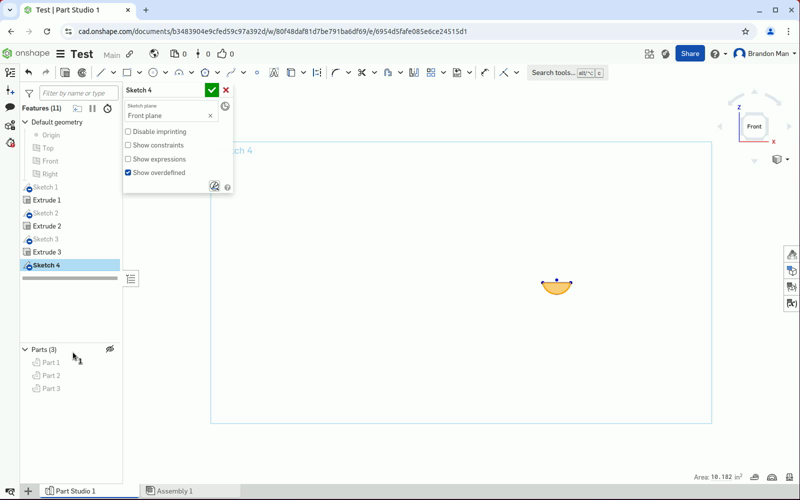
key(shift+y)
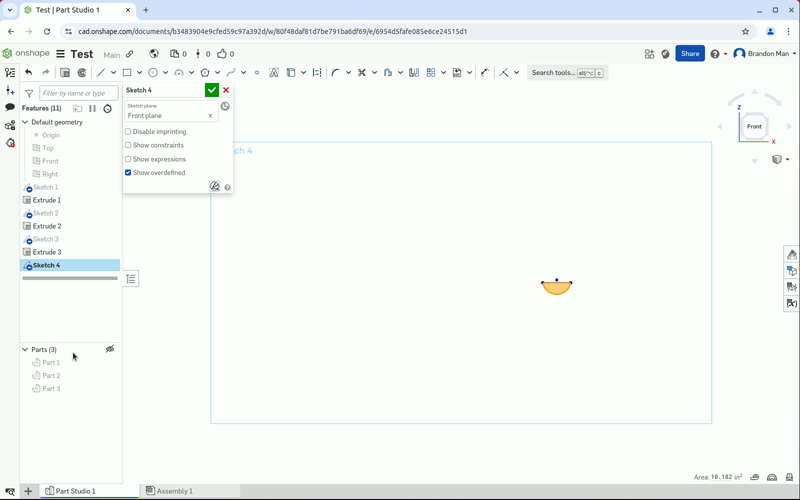
key(shift+e)
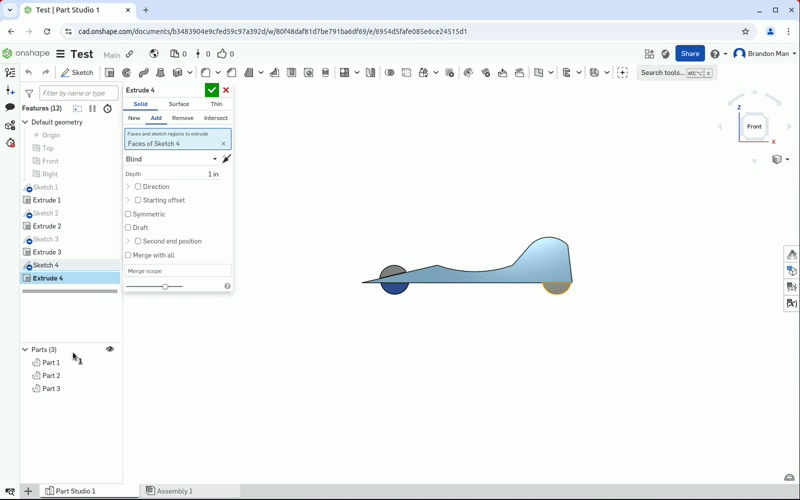
mouse_move(143, 106)
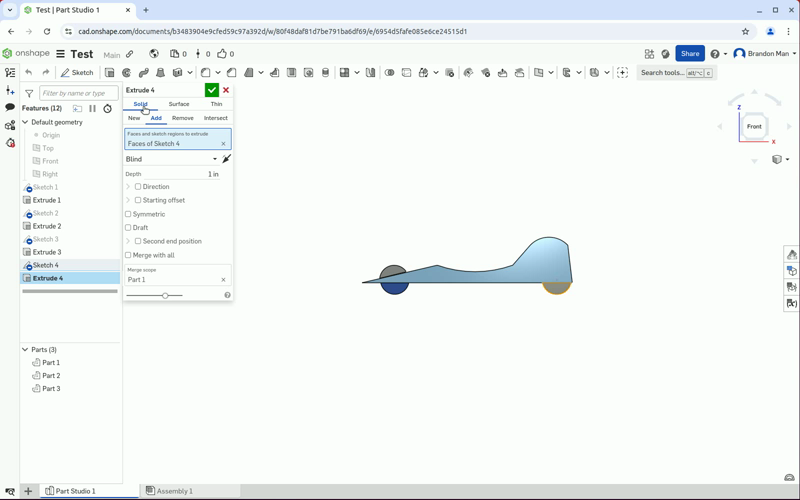
click(143, 106)
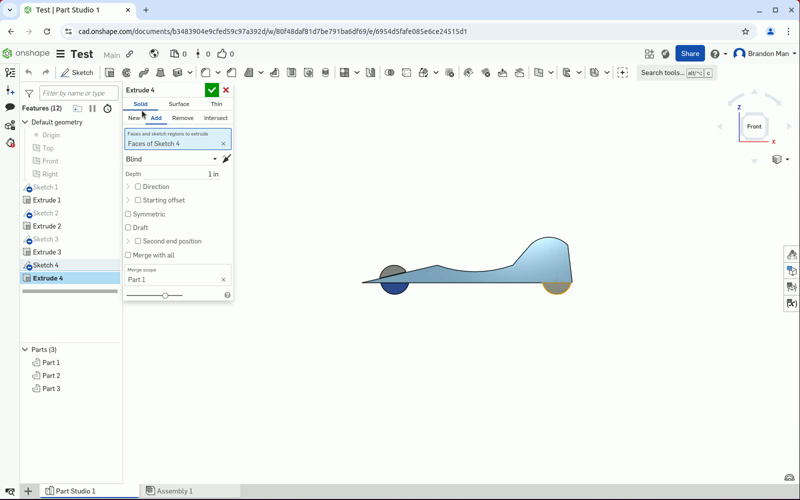
mouse_move(137, 120)
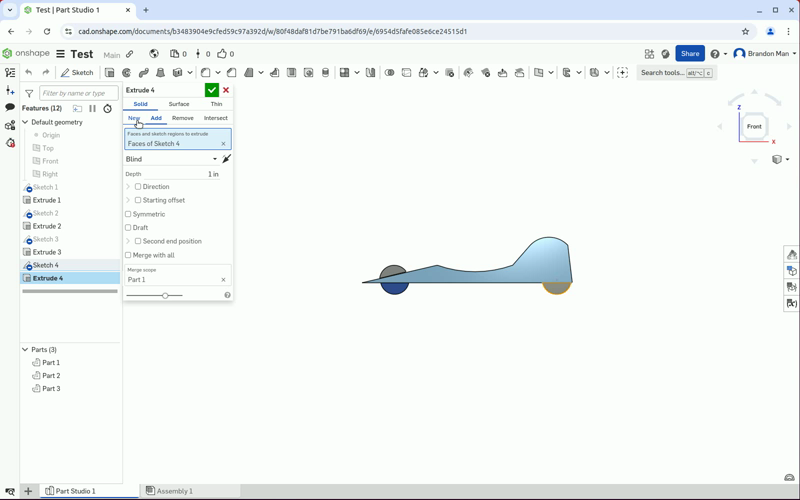
click(137, 120)
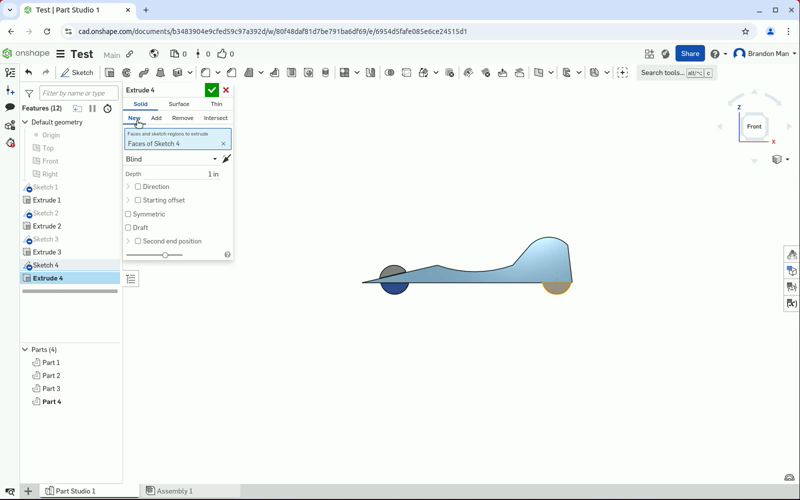
key(tab, 4)
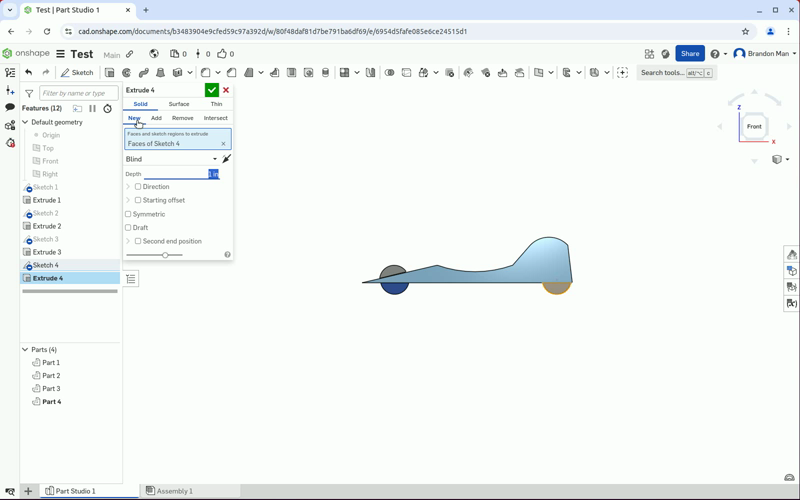
text(-2.889)
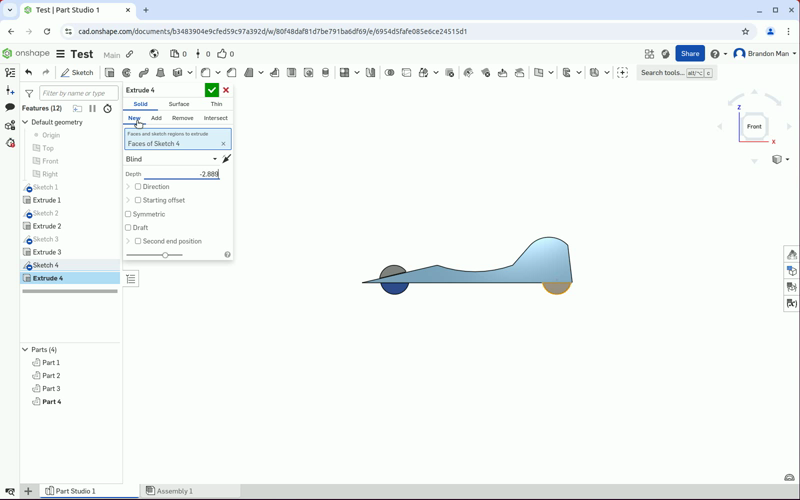
key(enter)
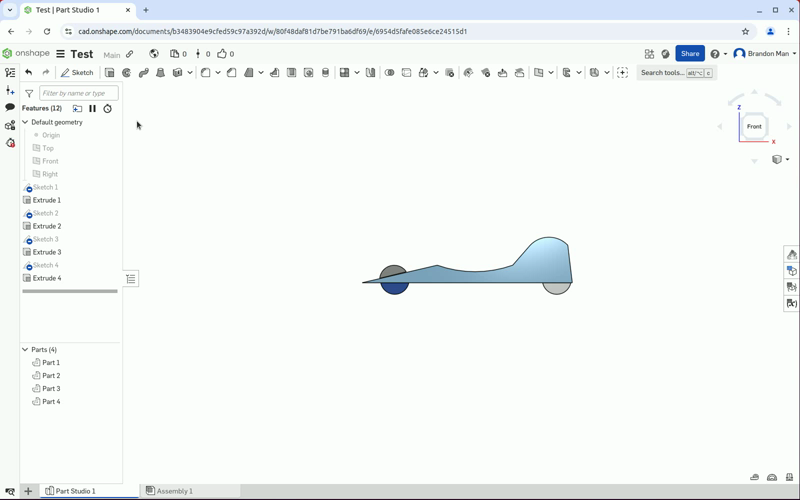
key(shift+h)
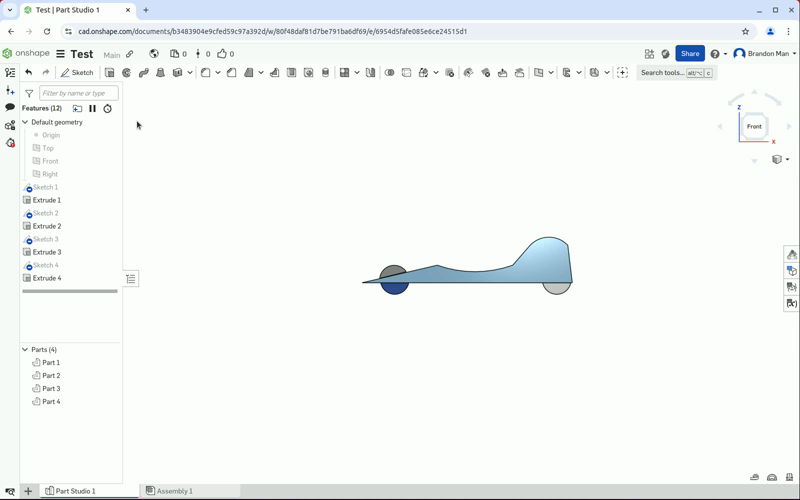
key(shift+h)
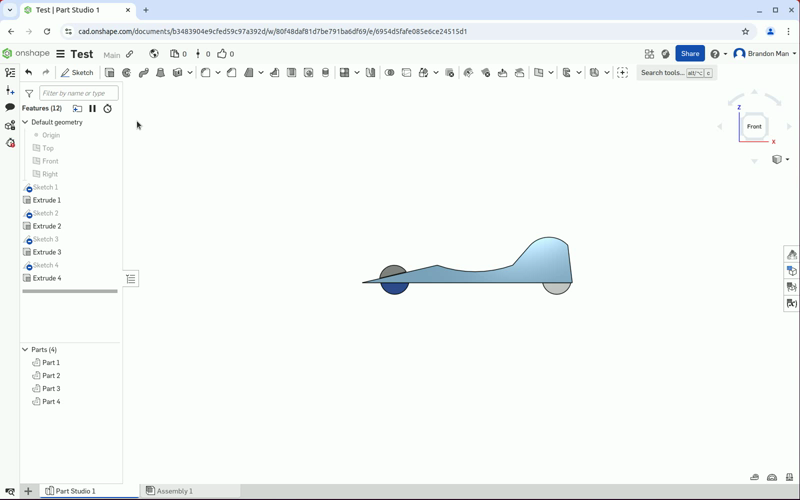
mouse_move(73, 189)
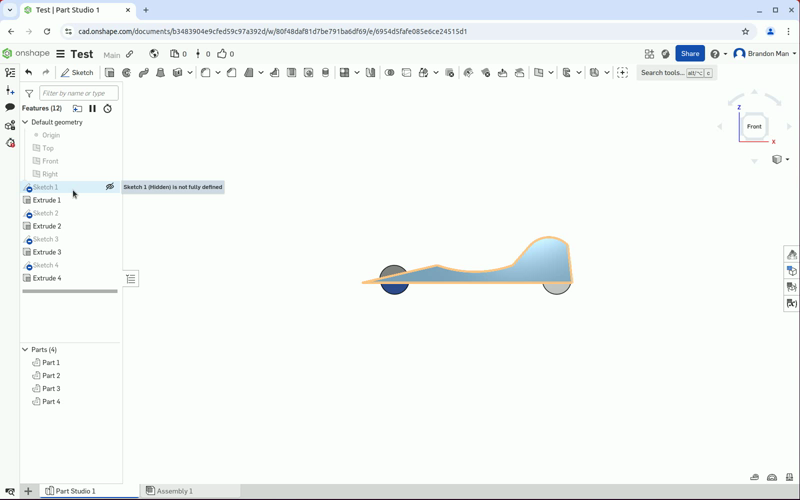
click(73, 189)
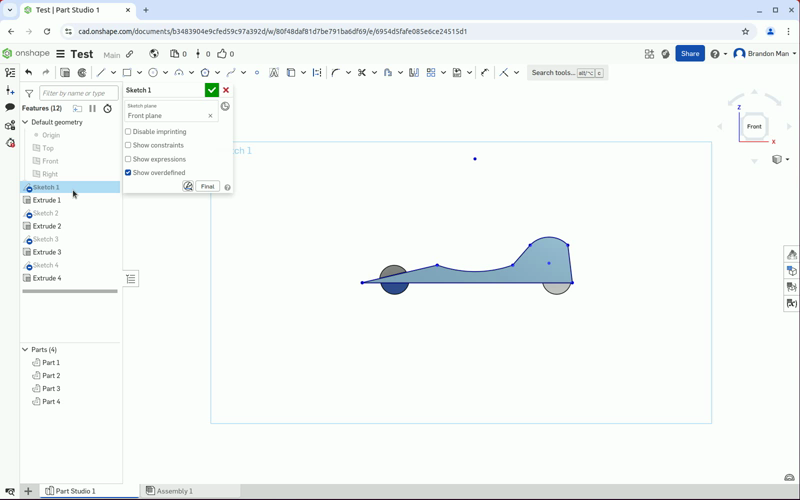
mouse_move(229, 92)
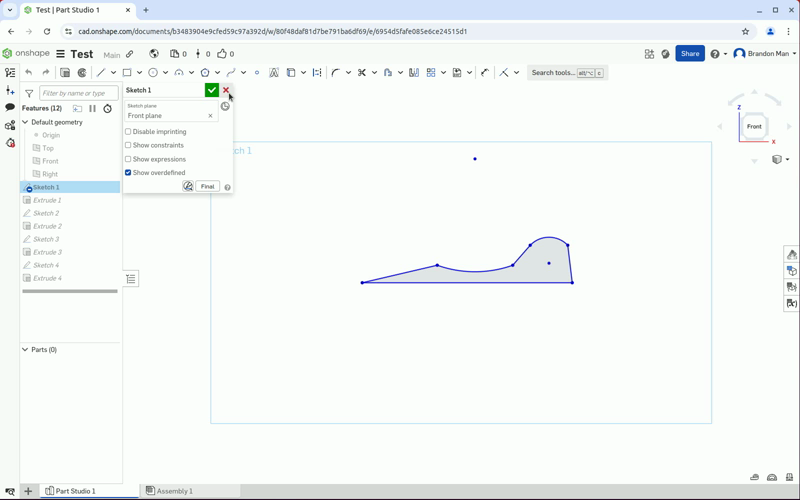
click(229, 92)
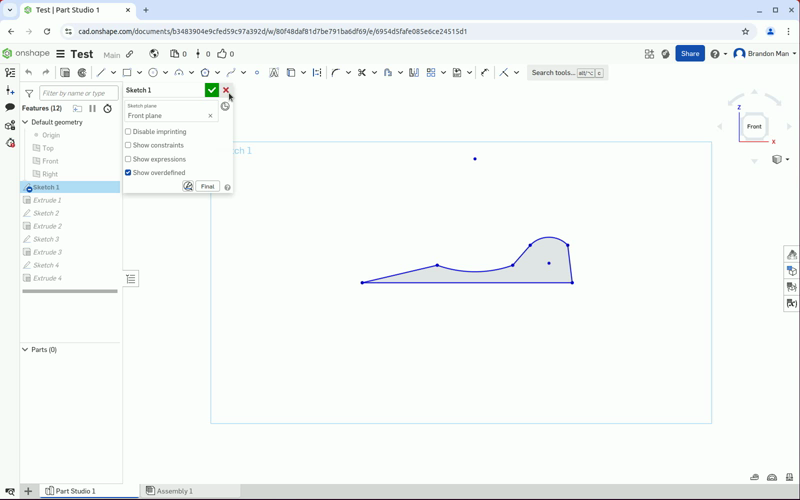
key(shift+s)
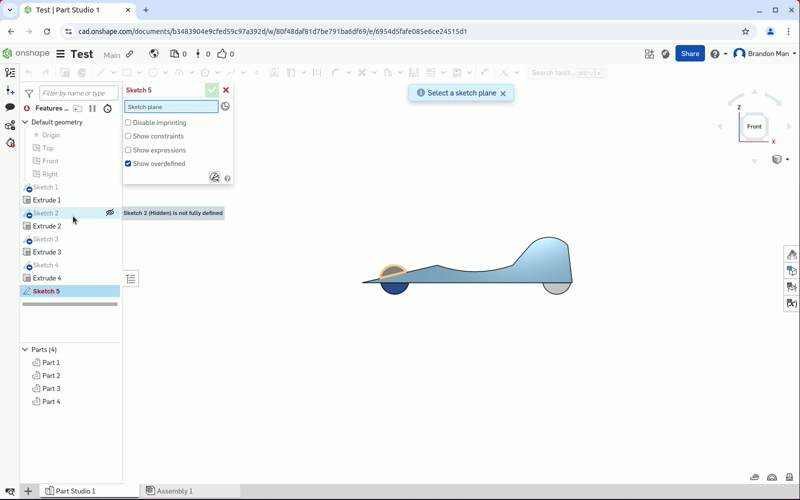
scroll(3)
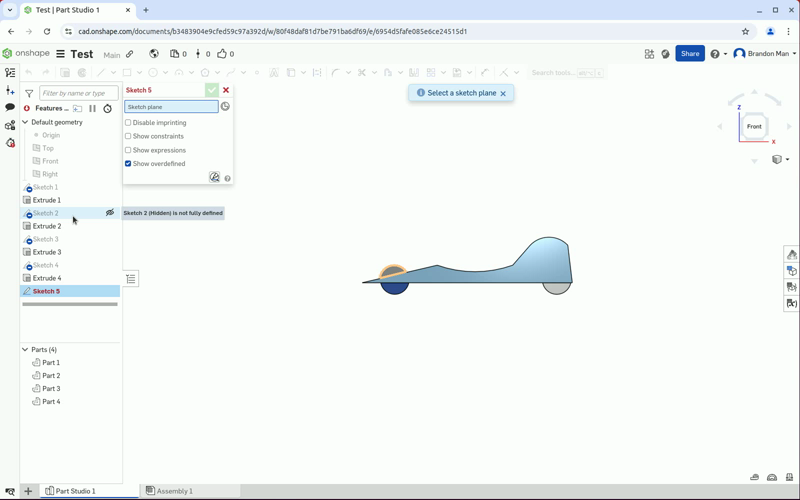
mouse_move(73, 163)
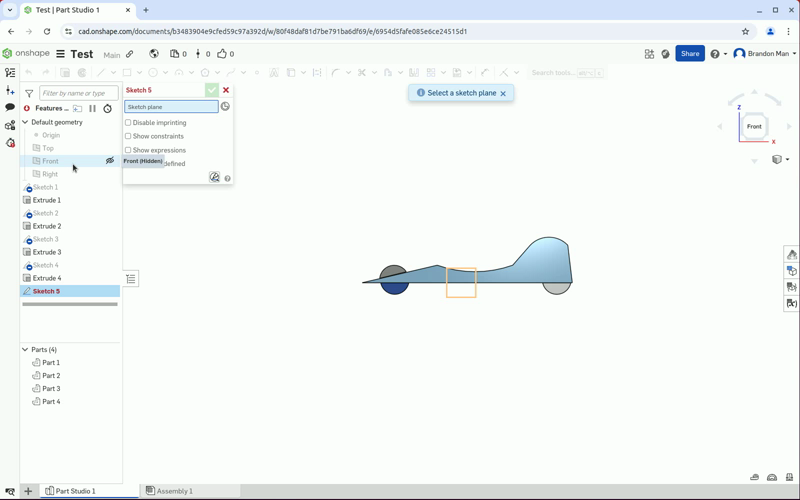
click(73, 163)
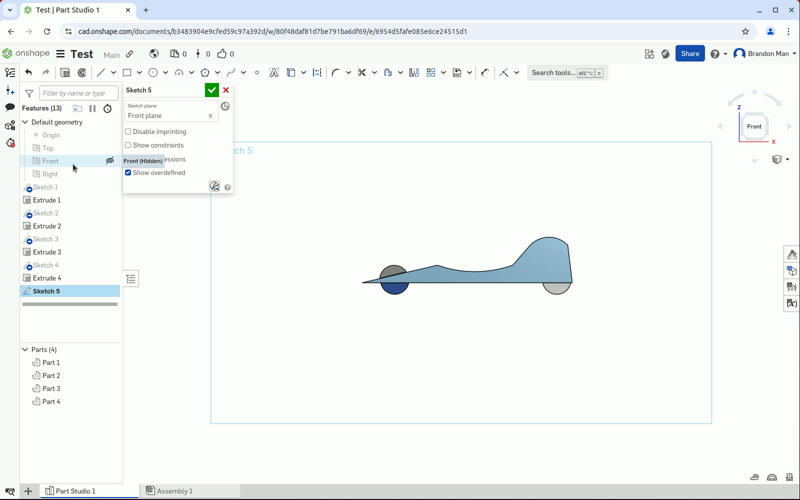
mouse_move(73, 352)
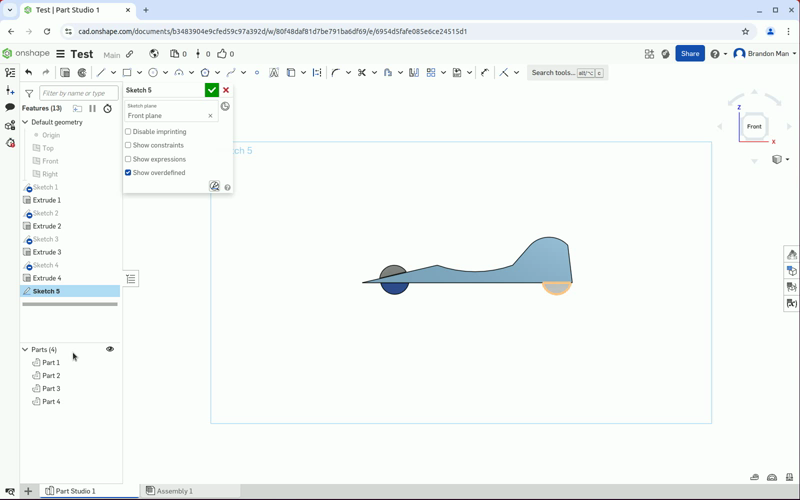
key(y)
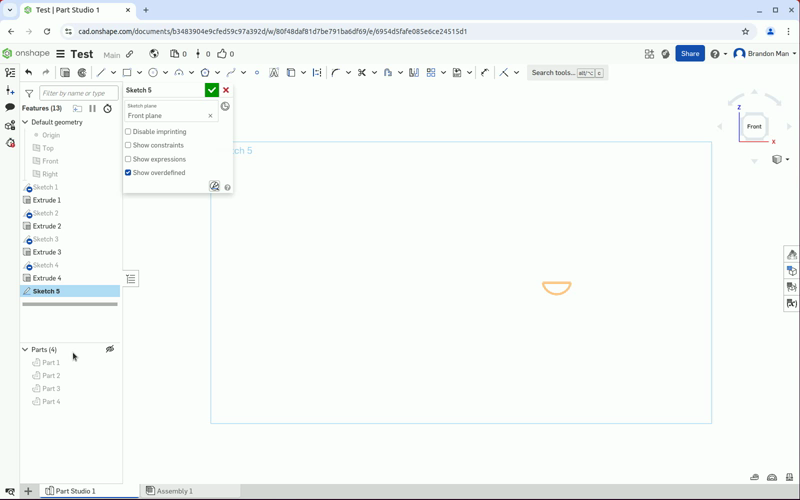
key(l)
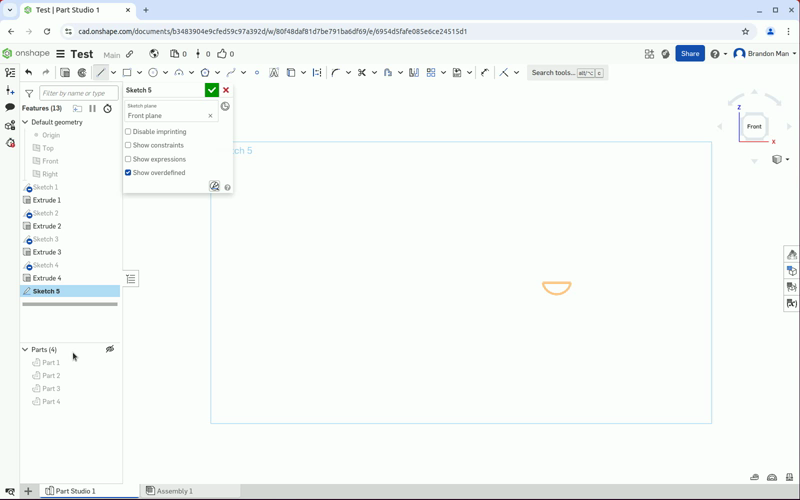
key_down(shift)
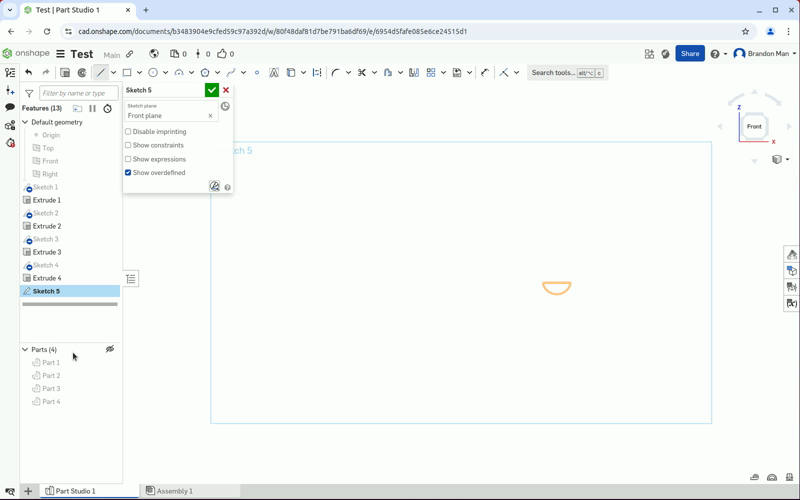
mouse_move(542, 282)
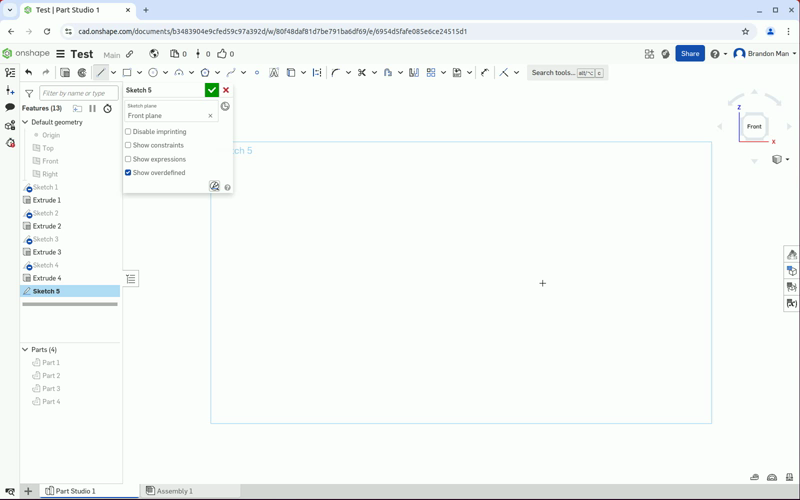
click(542, 282)
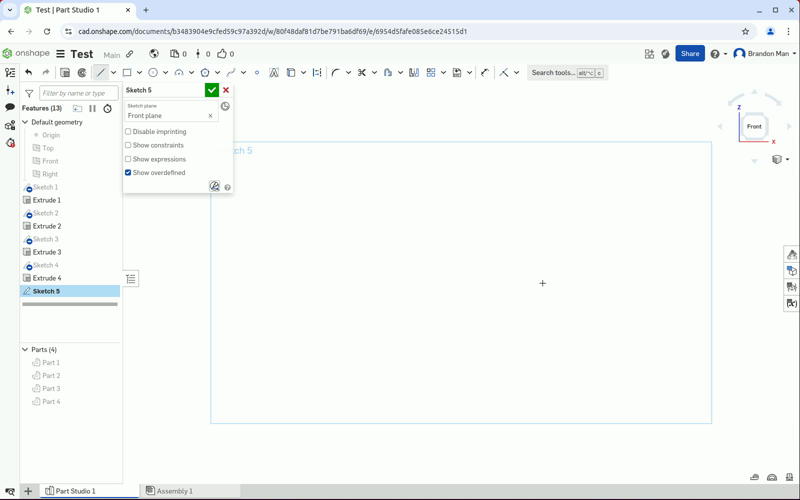
key_up(shift)
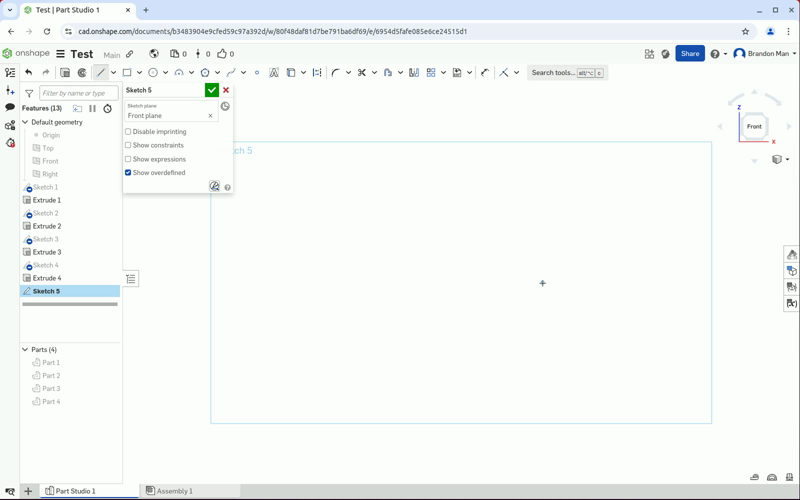
key_down(shift)
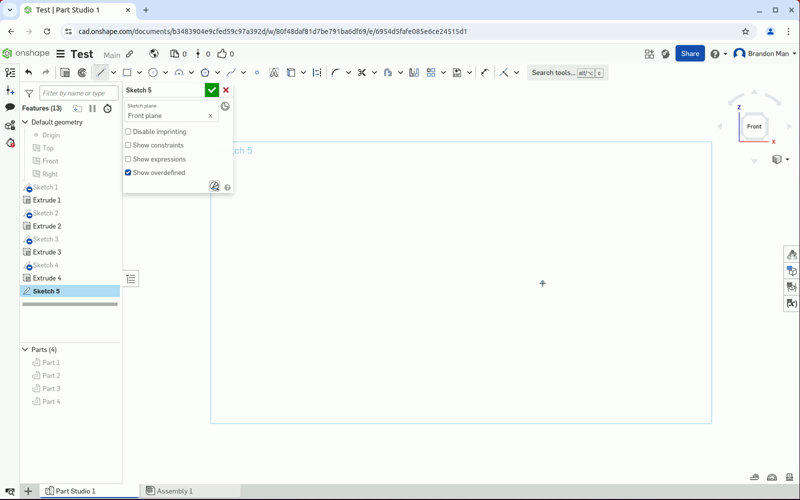
mouse_move(572, 282)
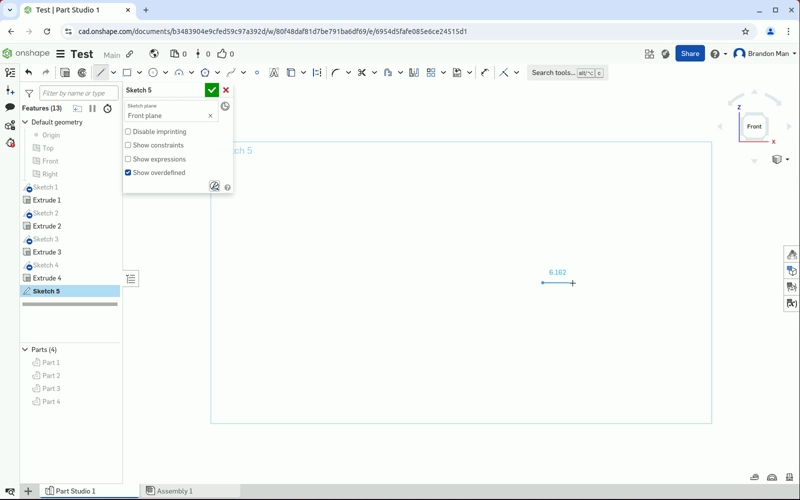
mouse_move(571, 282)
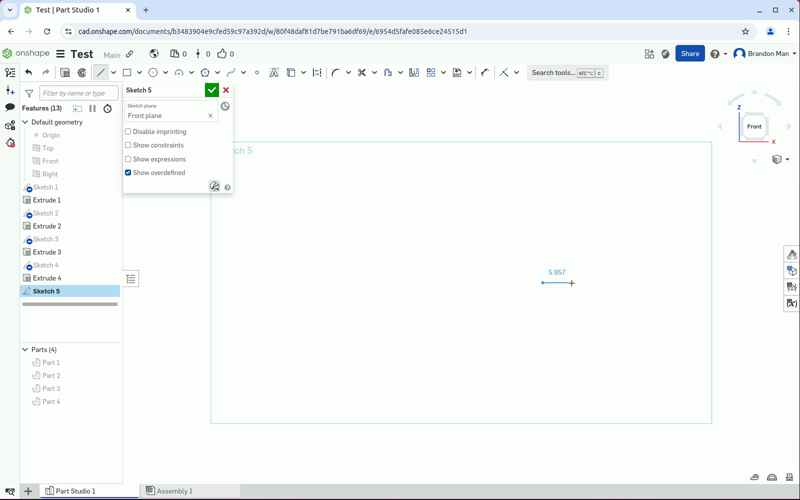
click(571, 282)
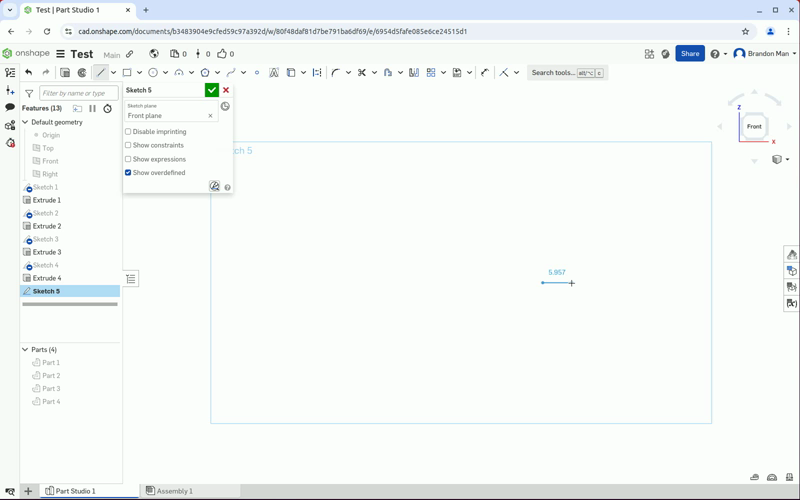
key_up(shift)
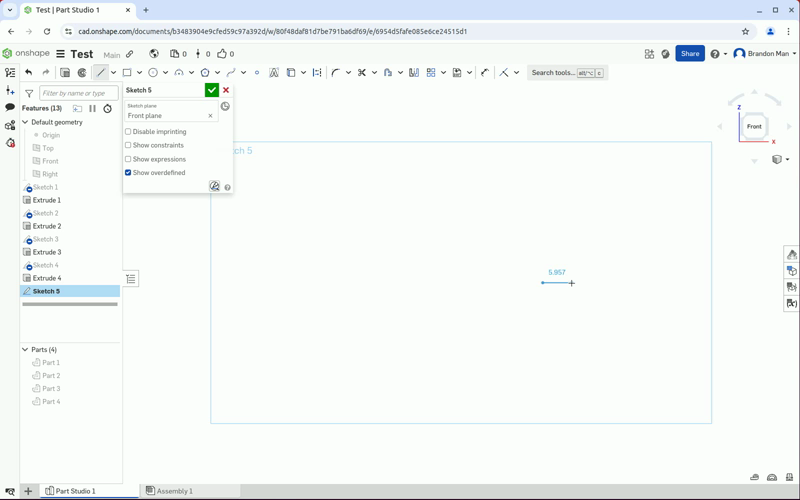
key(esc)
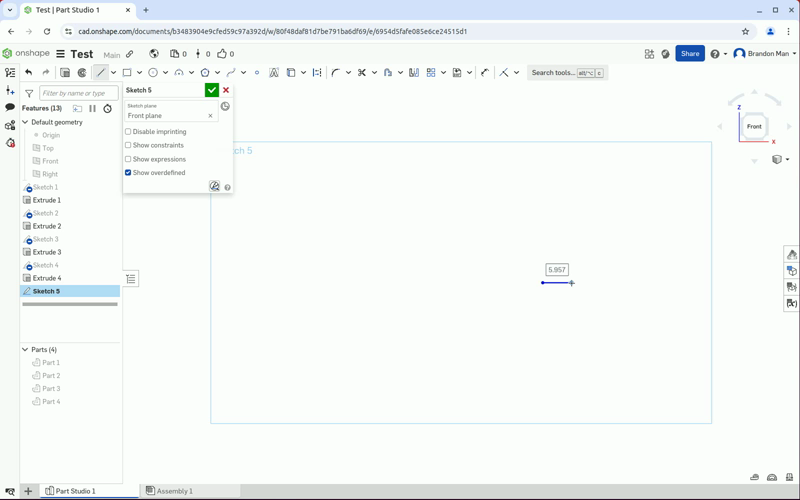
key(a)
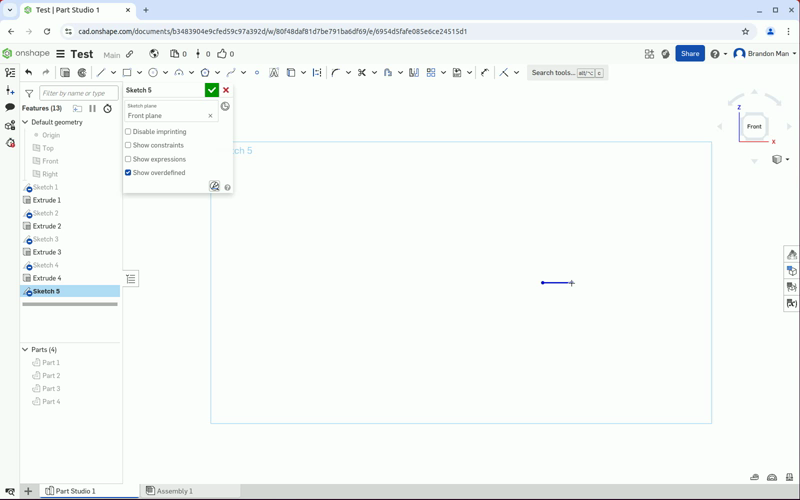
mouse_move(571, 282)
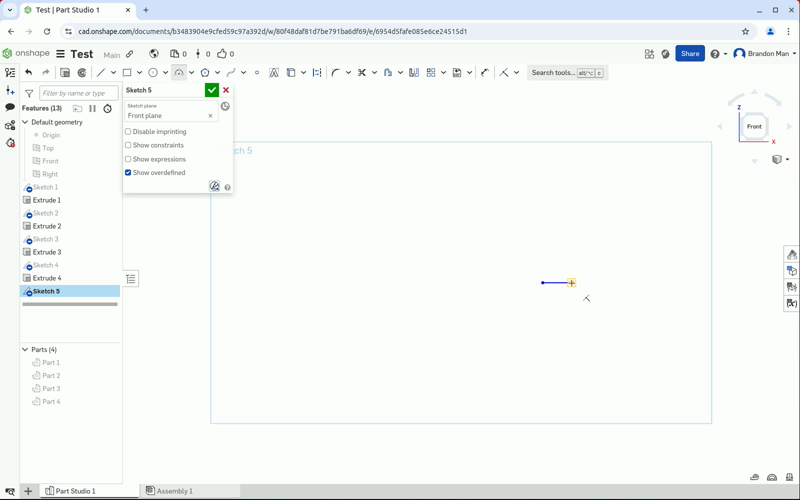
click(571, 282)
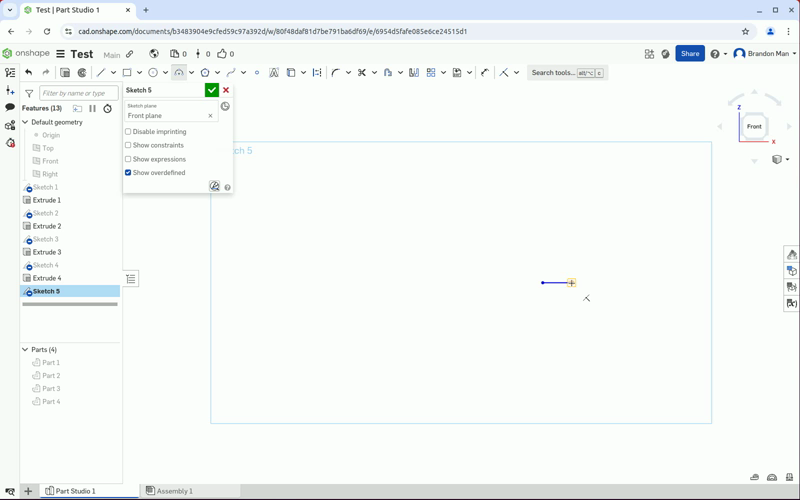
mouse_move(542, 282)
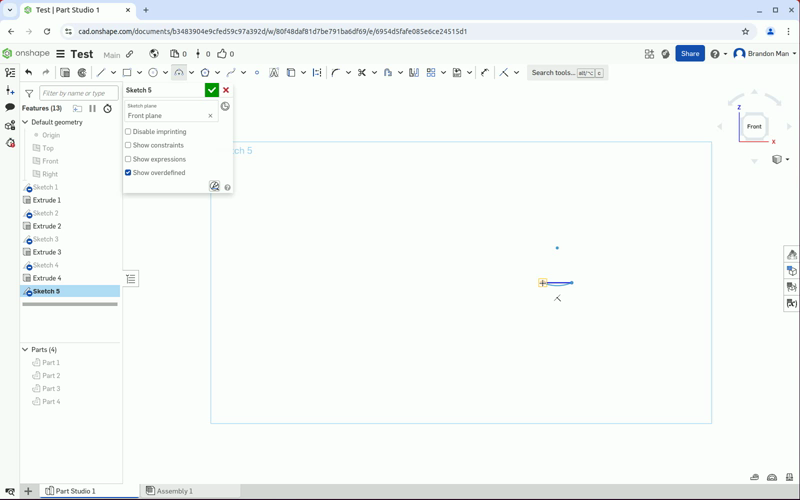
click(542, 282)
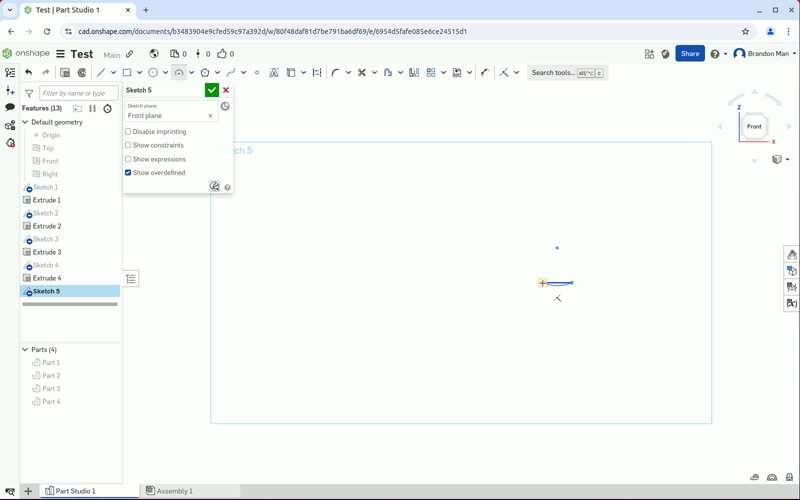
key_down(shift)
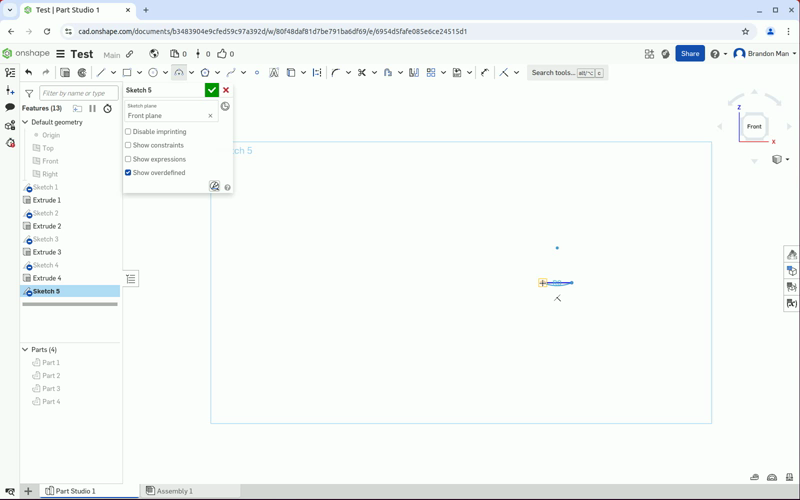
mouse_move(557, 265)
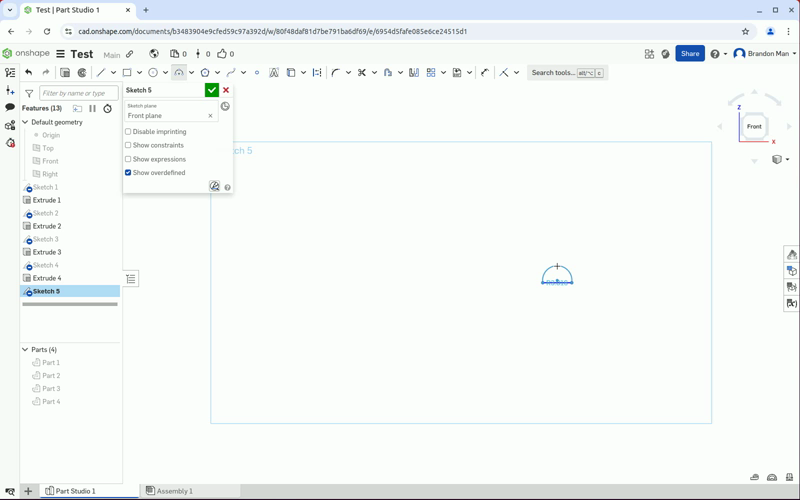
click(557, 265)
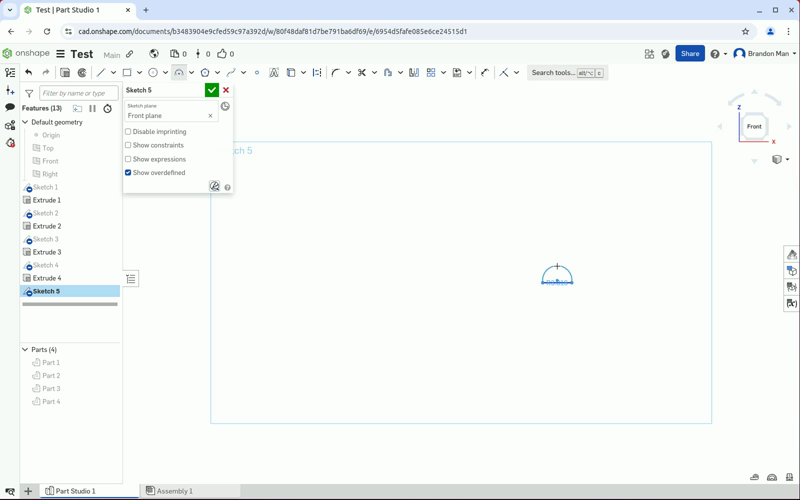
key_up(shift)
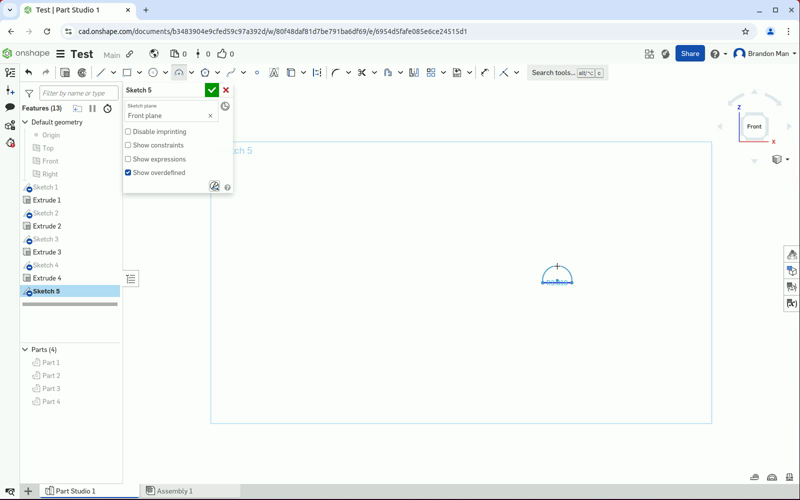
key(esc)
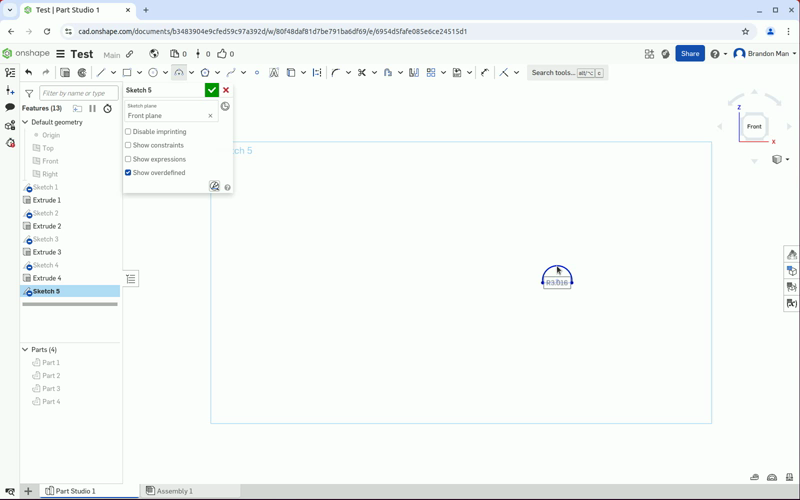
mouse_move(552, 280)
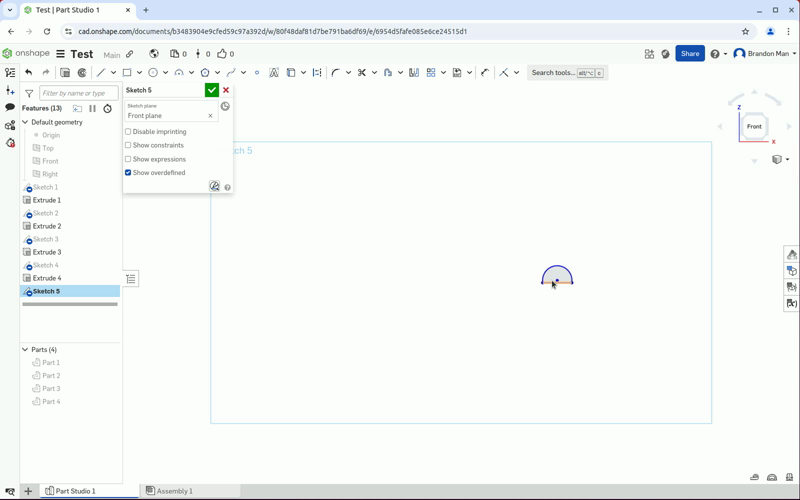
scroll(6)
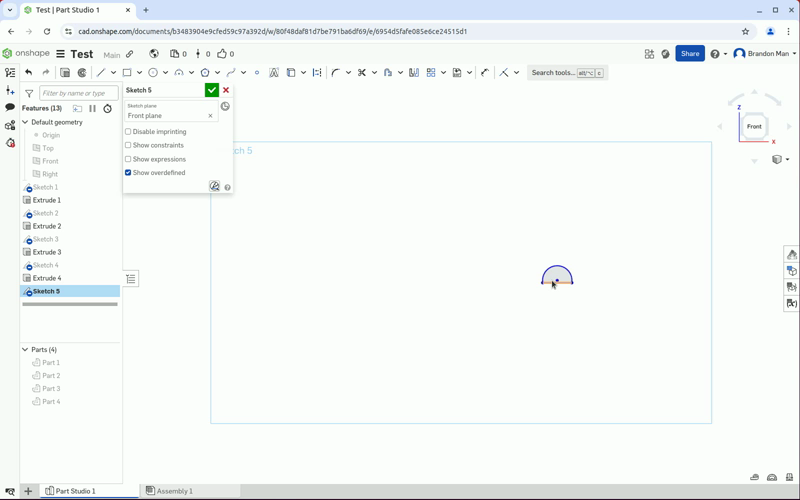
scroll(6)
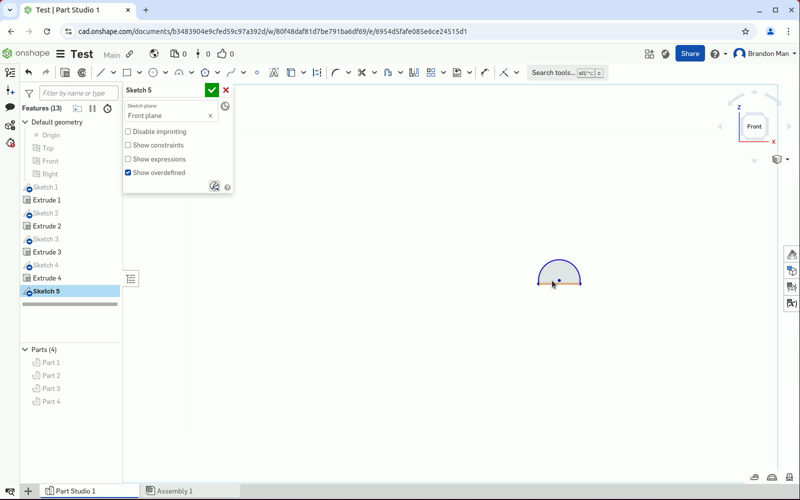
scroll(6)
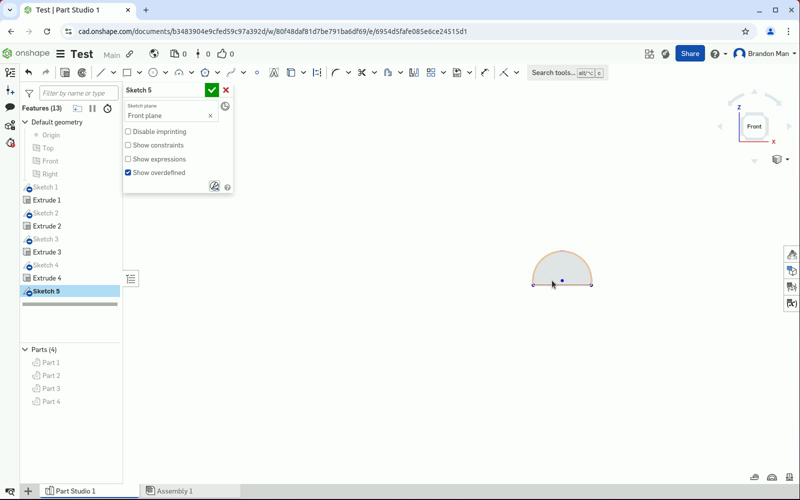
scroll(6)
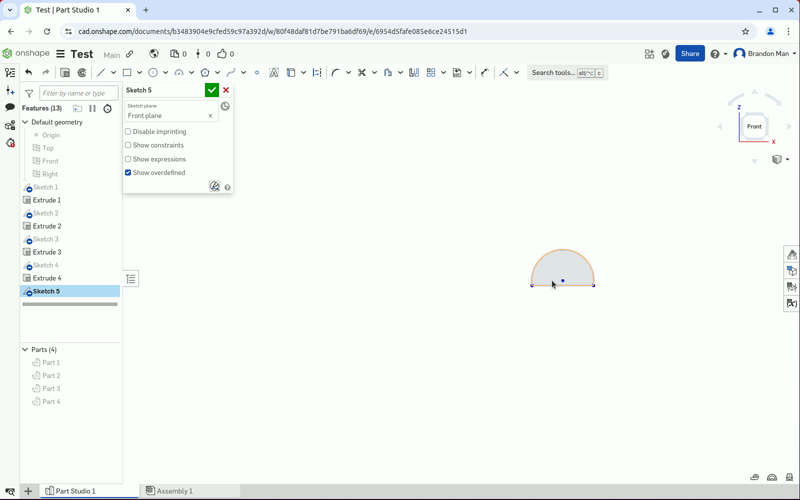
scroll(6)
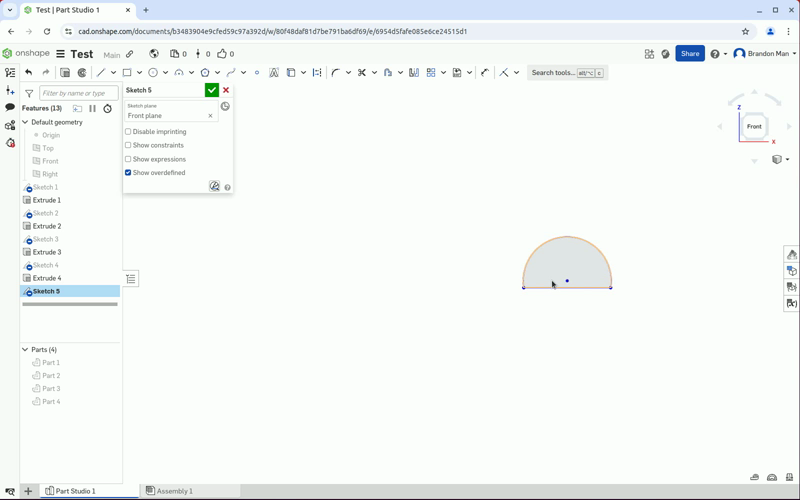
scroll(6)
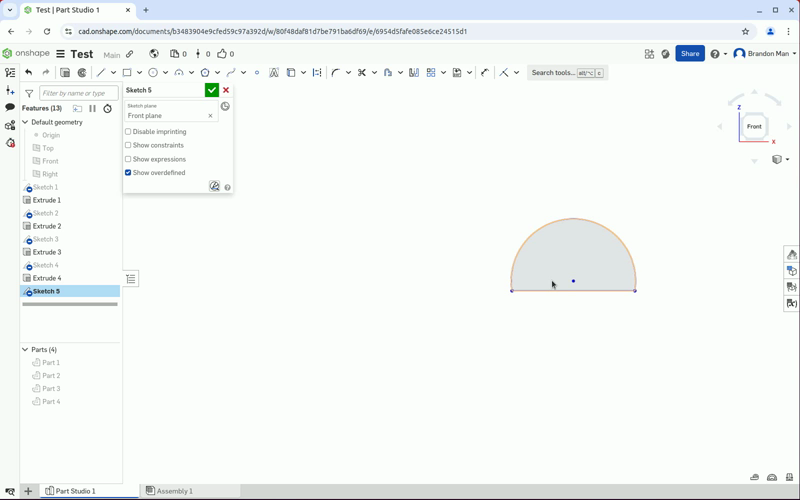
scroll(6)
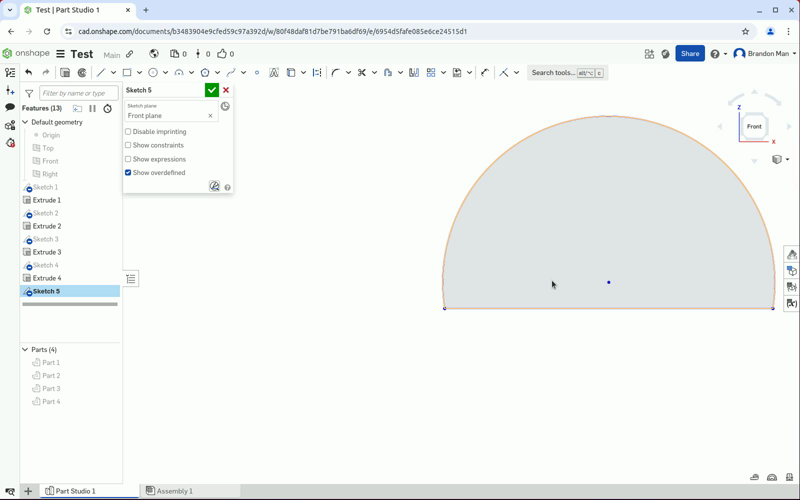
click(552, 280)
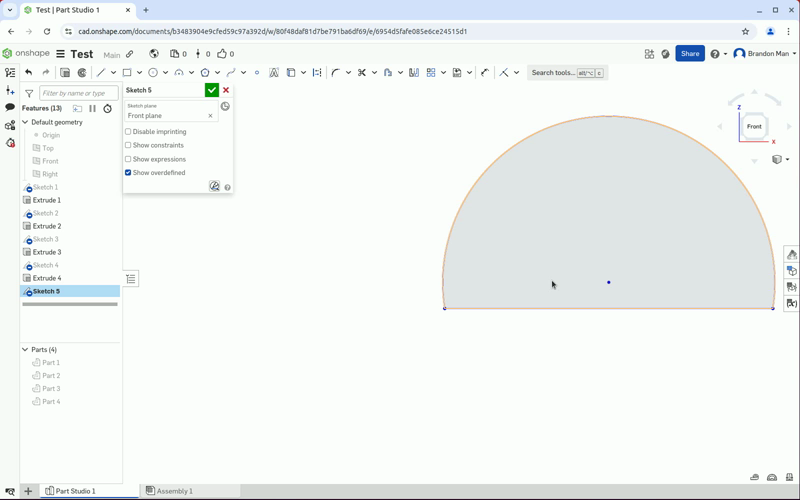
scroll(-6)
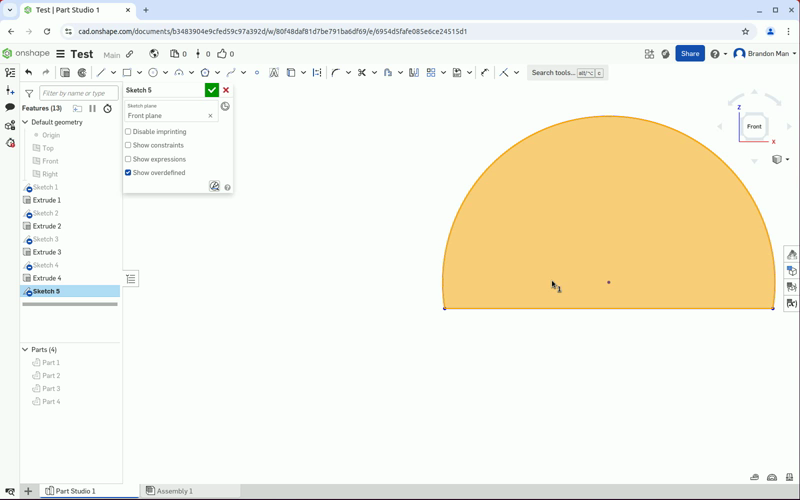
scroll(-6)
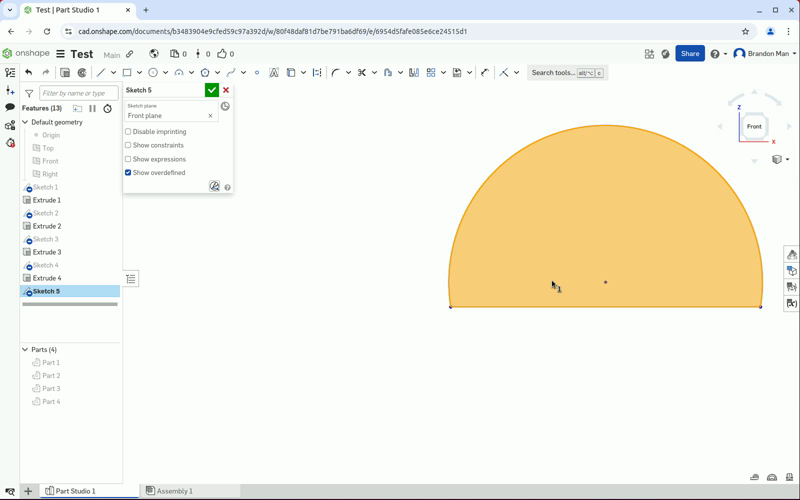
scroll(-6)
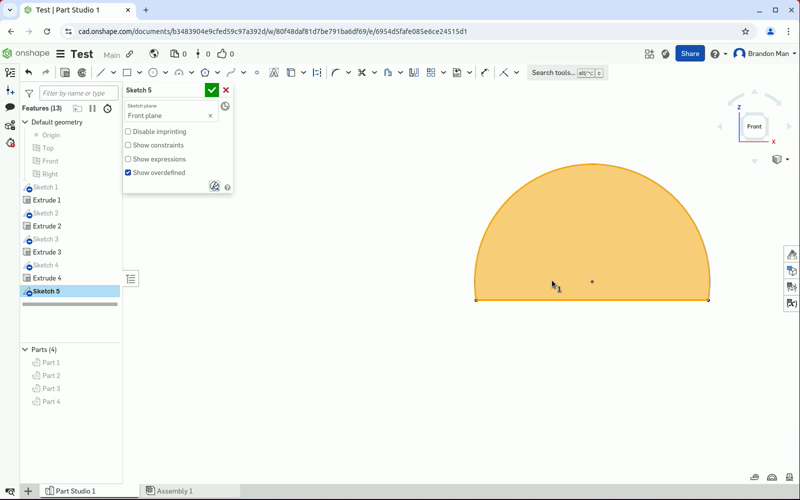
scroll(-6)
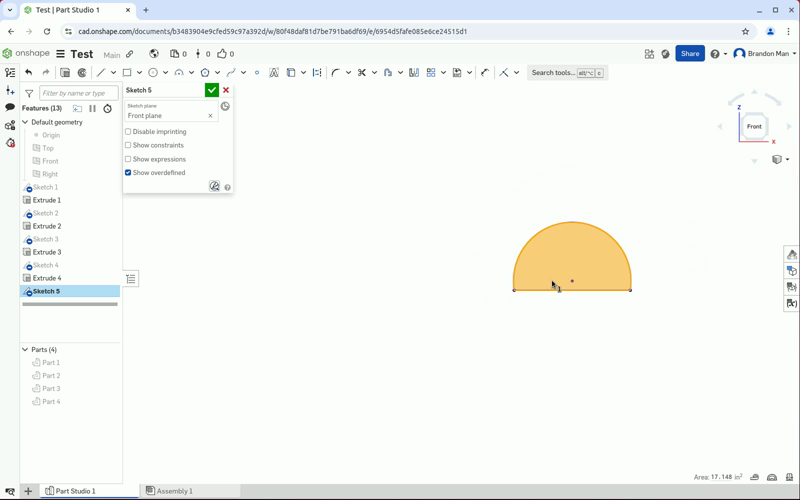
scroll(-6)
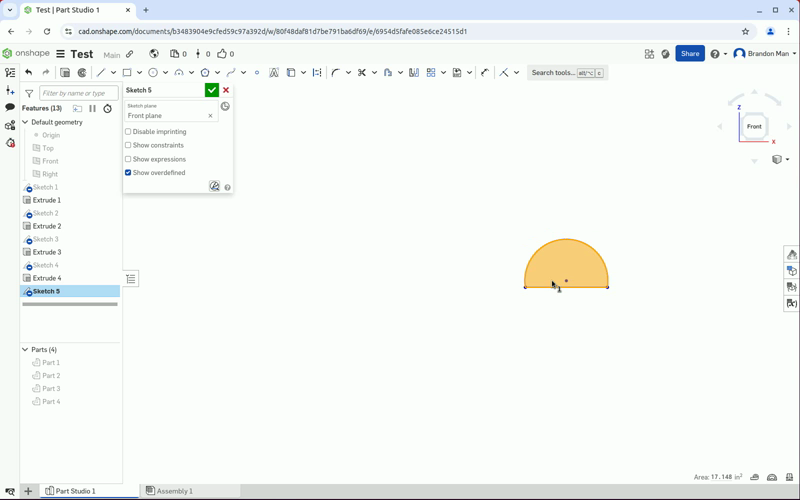
scroll(-6)
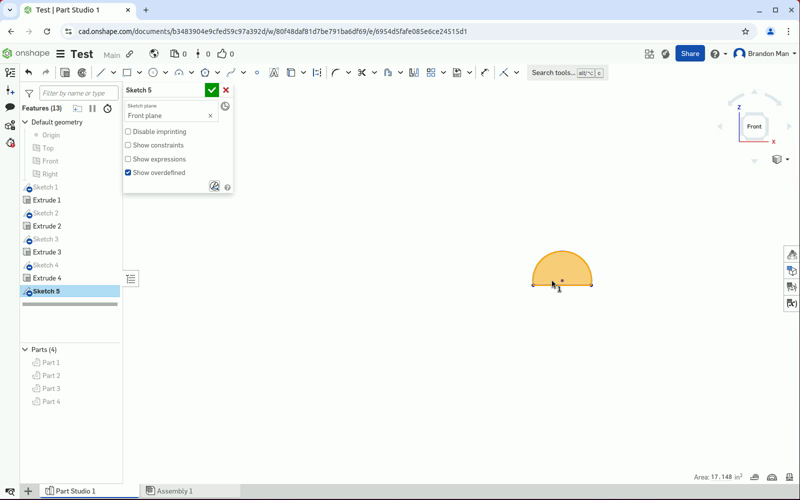
scroll(-6)
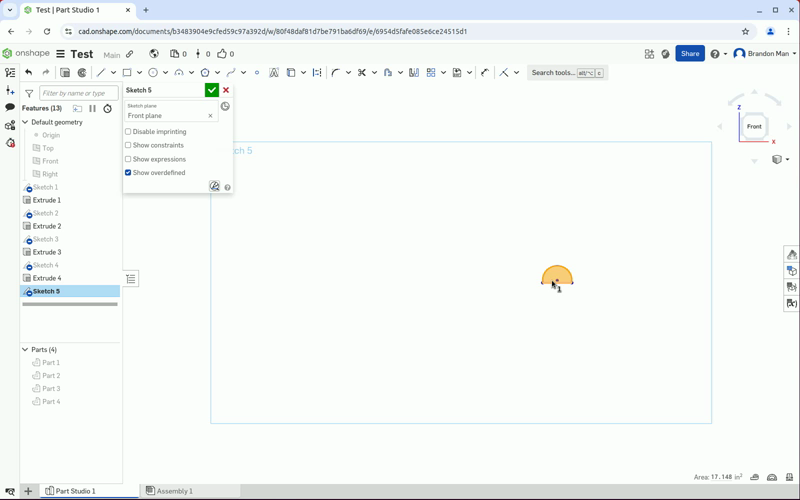
mouse_move(73, 352)
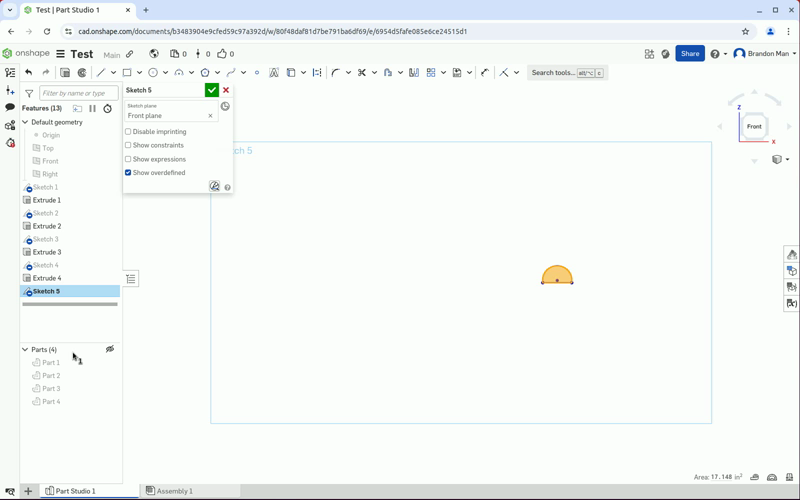
key(shift+y)
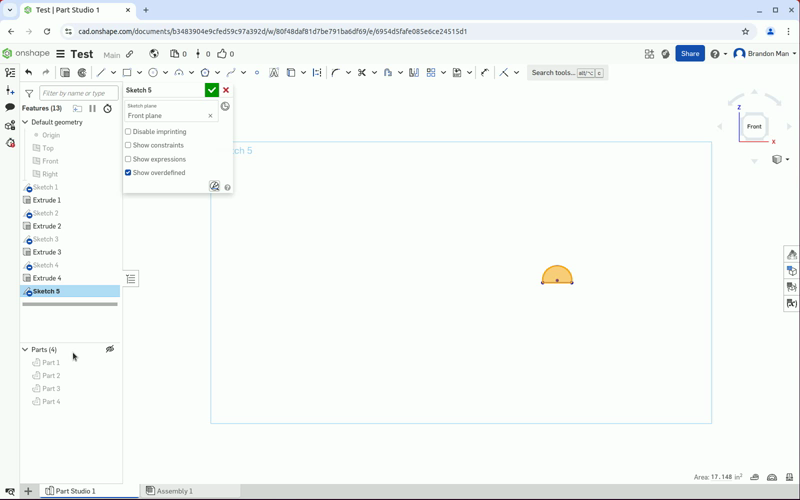
key(shift+e)
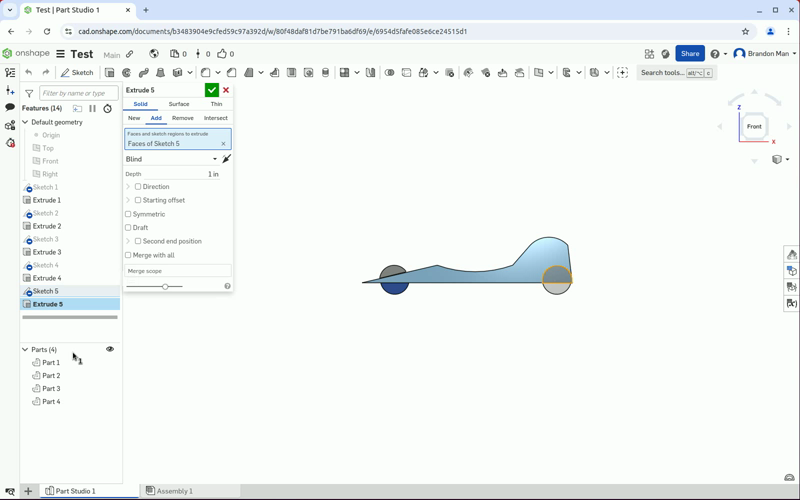
mouse_move(143, 106)
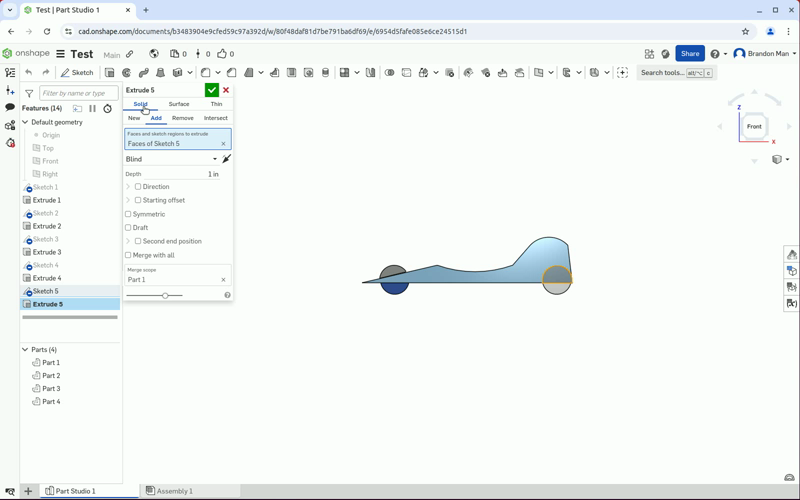
click(143, 106)
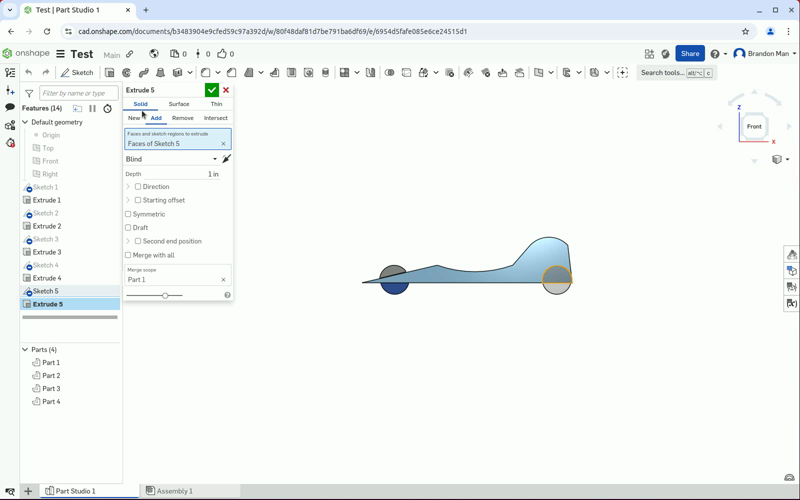
mouse_move(137, 120)
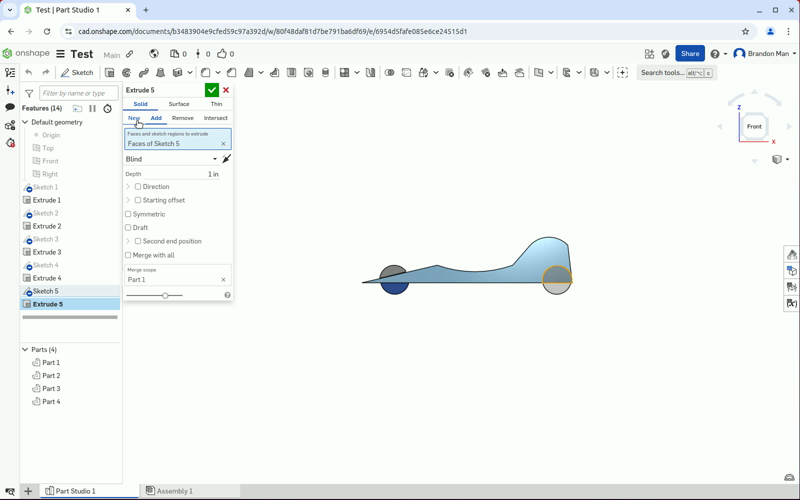
click(137, 120)
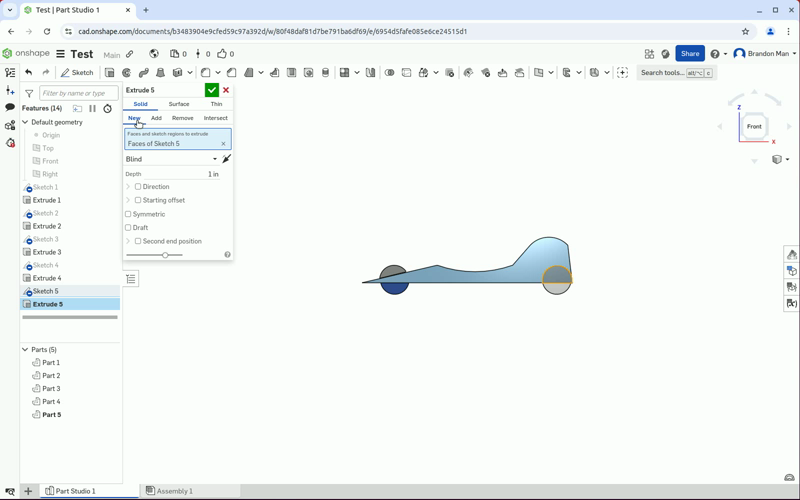
key(tab, 4)
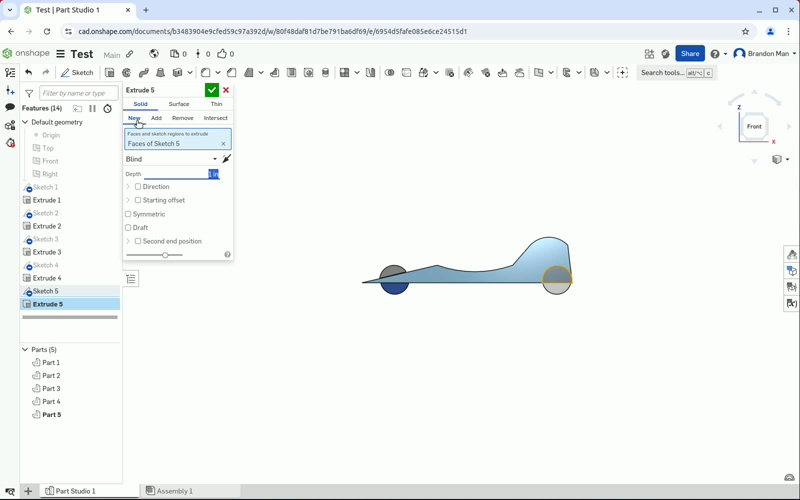
text(-2.889)
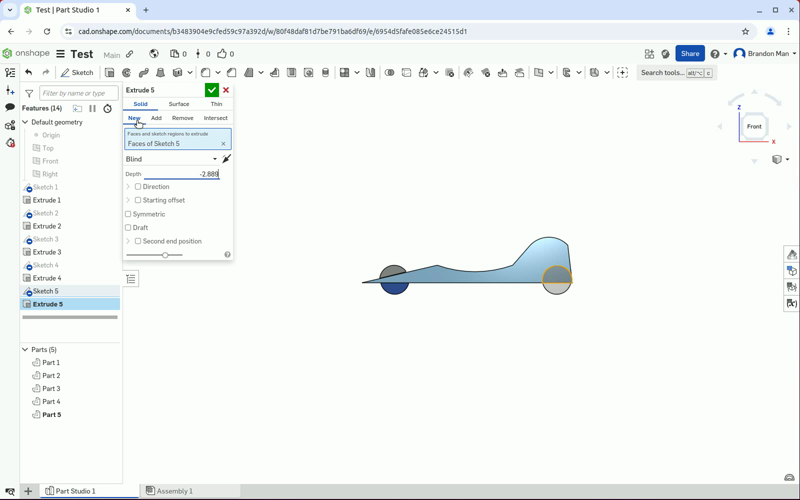
key(enter)
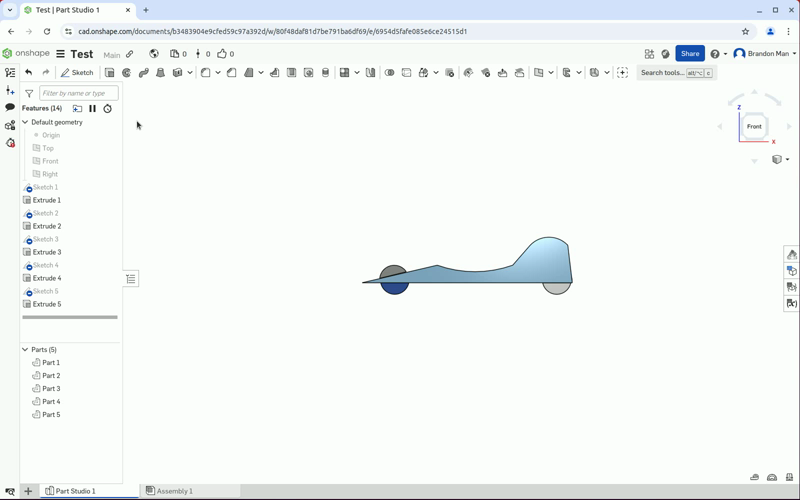
key(shift+h)
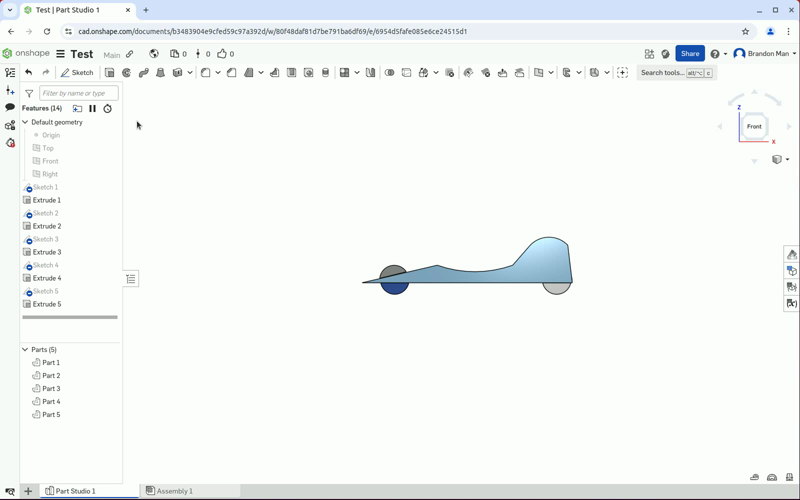
key(shift+h)
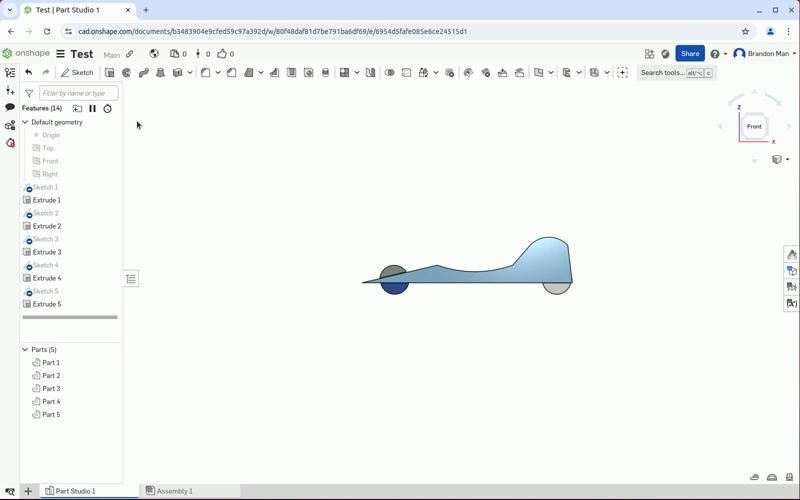
mouse_move(73, 189)
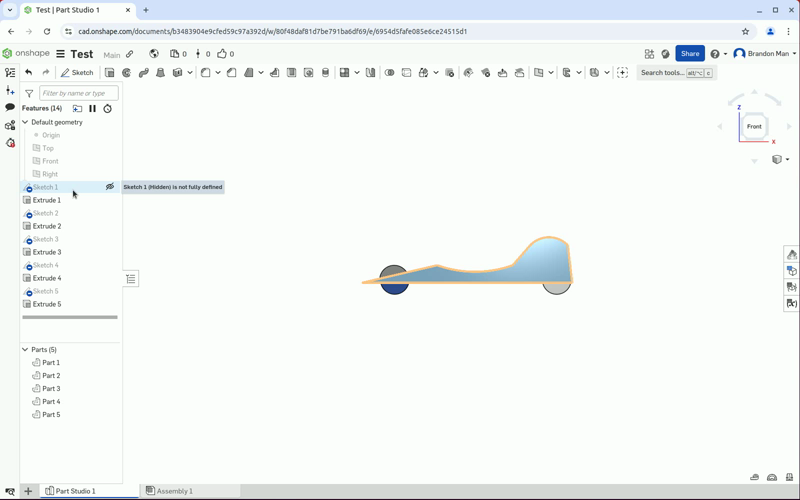
click(73, 189)
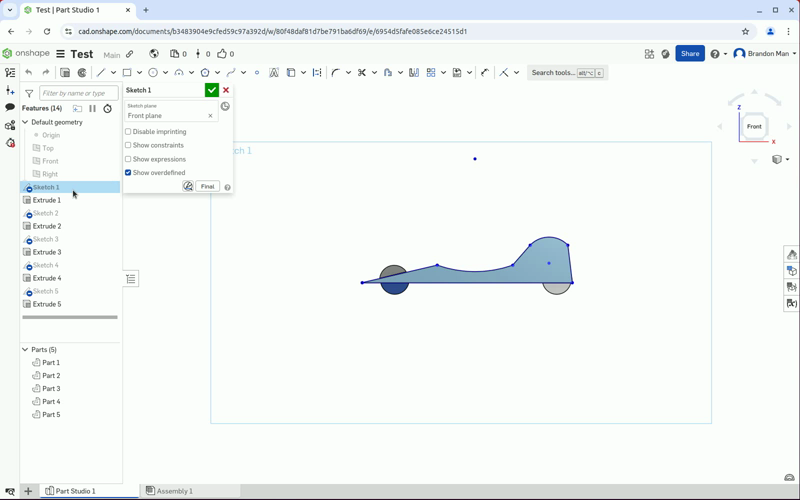
mouse_move(229, 92)
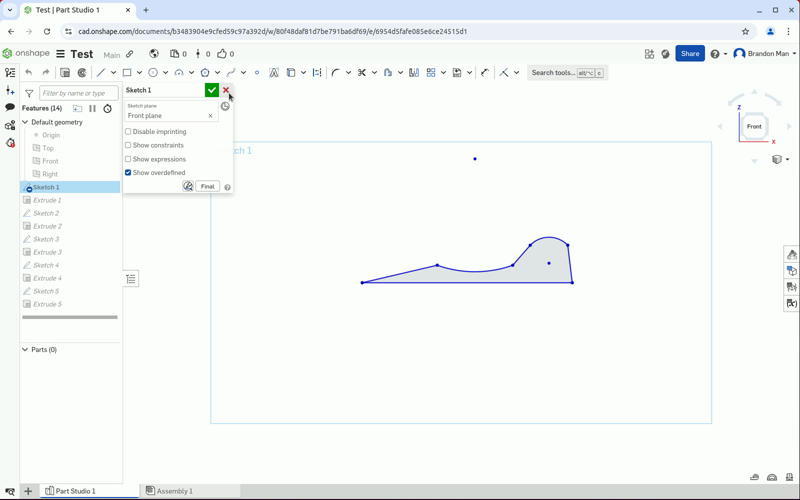
click(229, 92)
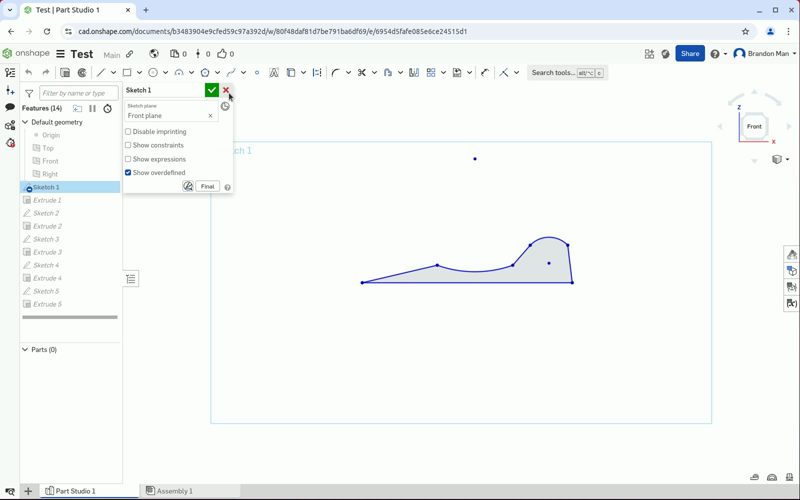
key(shift+s)
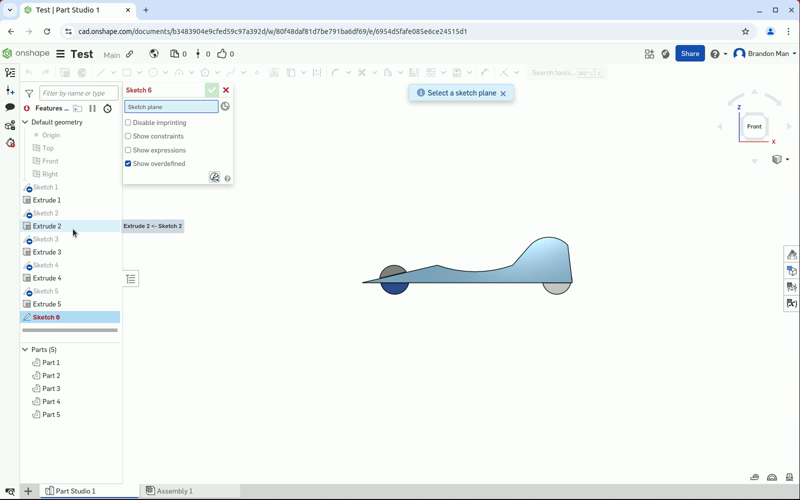
scroll(3)
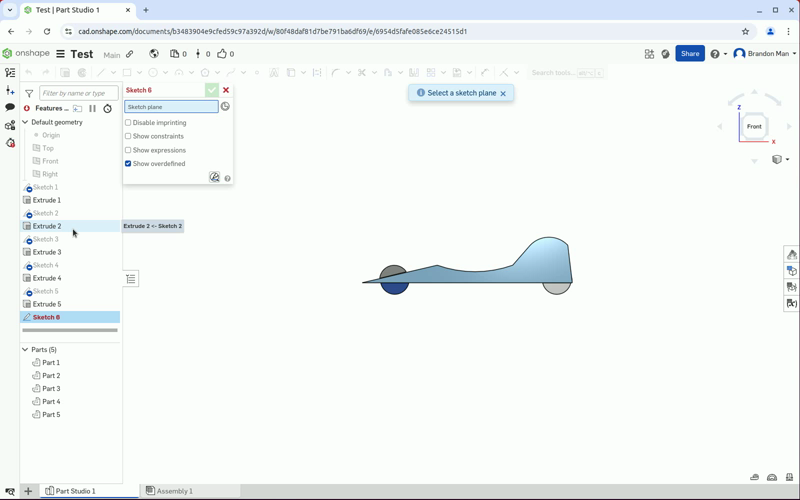
mouse_move(73, 163)
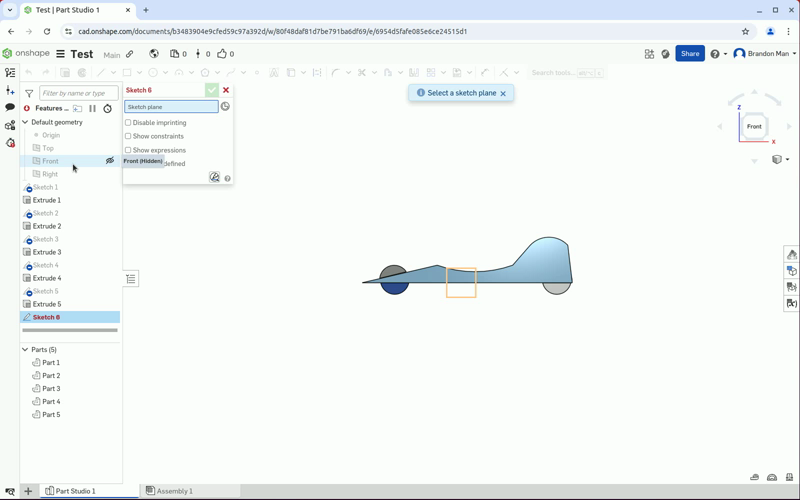
click(73, 163)
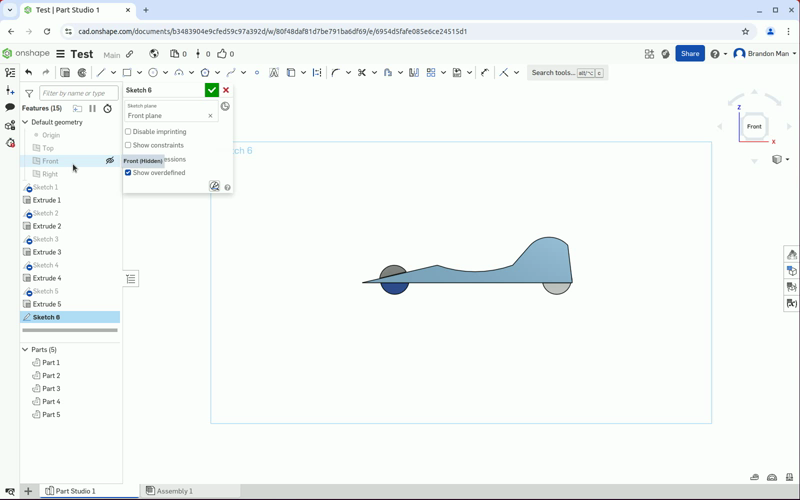
mouse_move(73, 352)
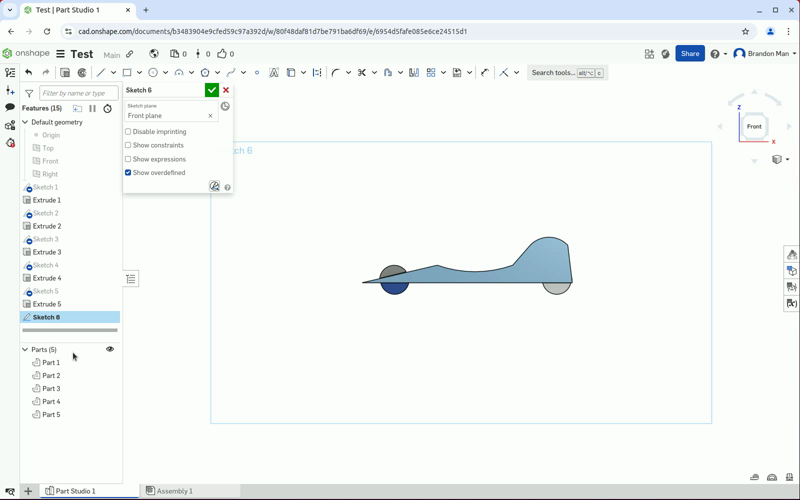
key(y)
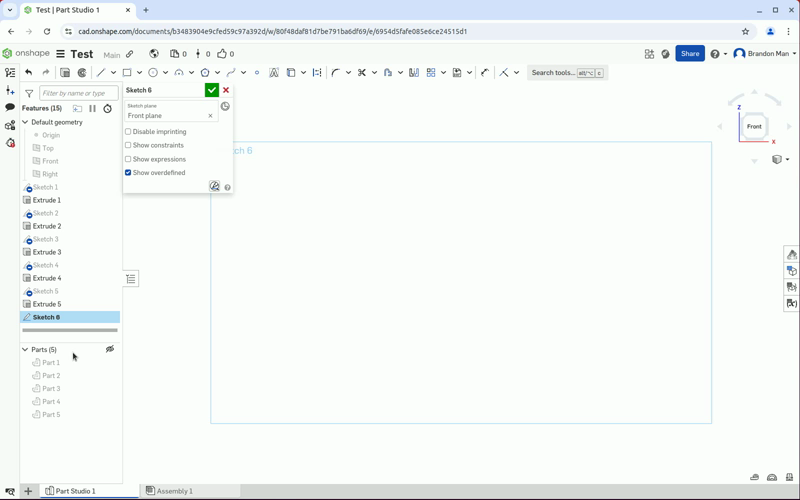
key(a)
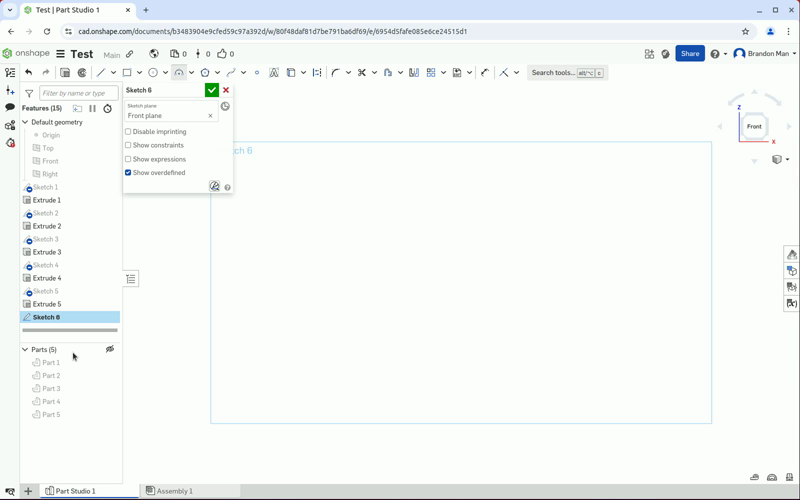
key_down(shift)
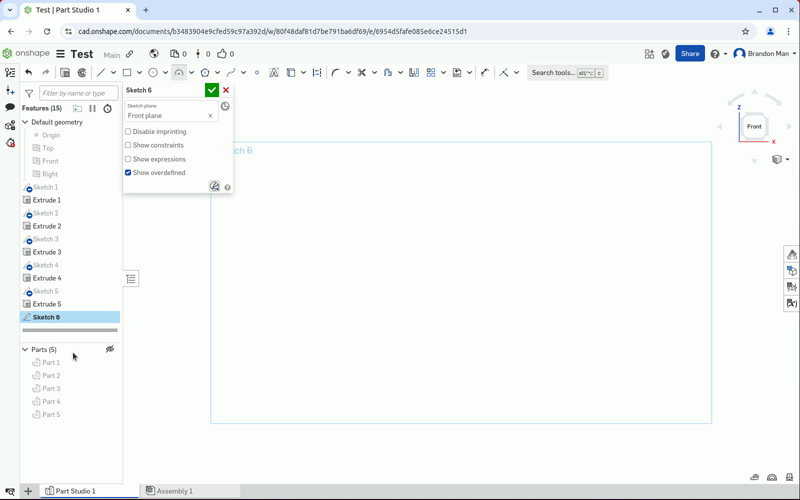
mouse_move(379, 278)
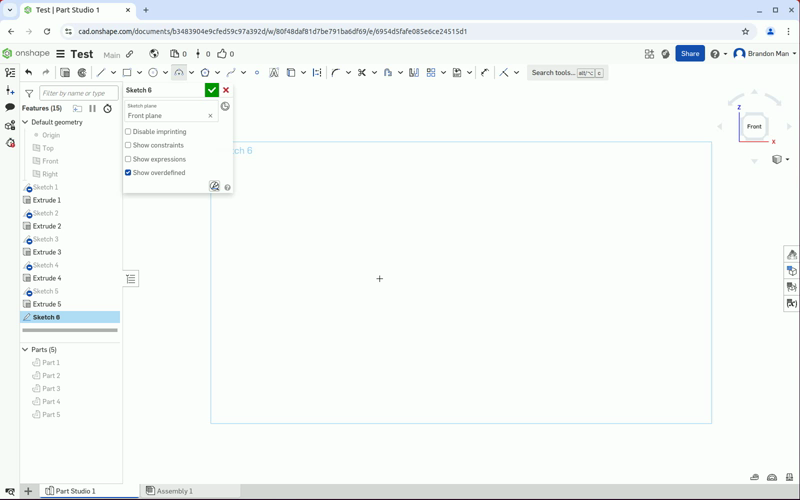
click(379, 278)
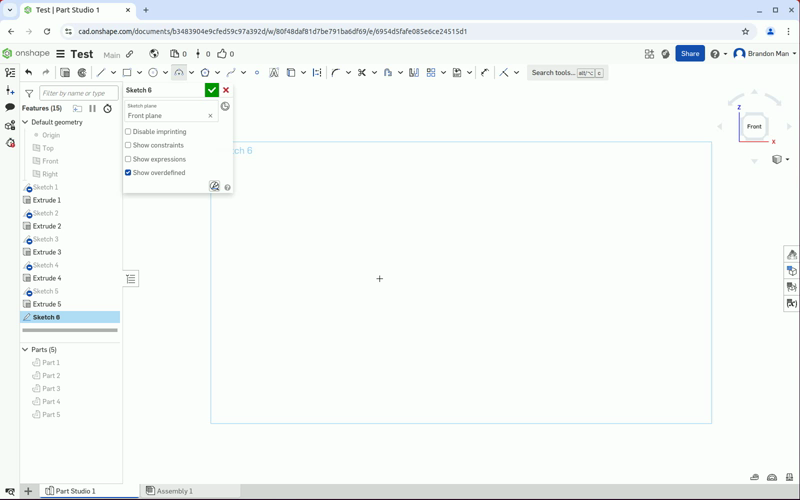
key_up(shift)
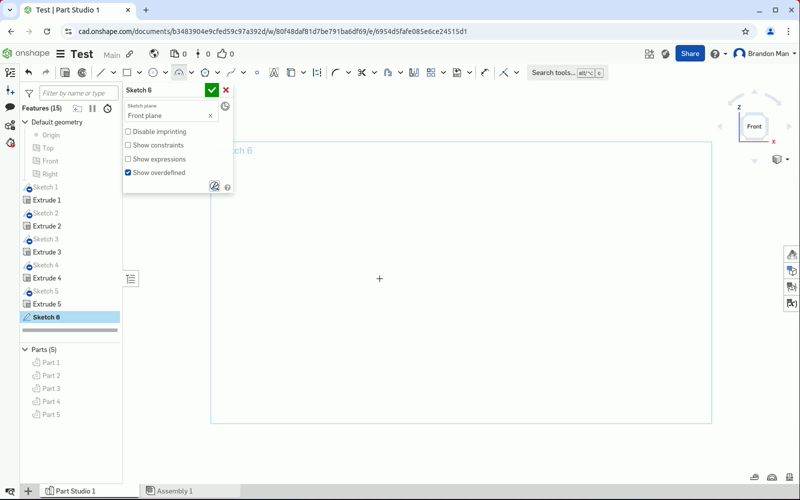
key_down(shift)
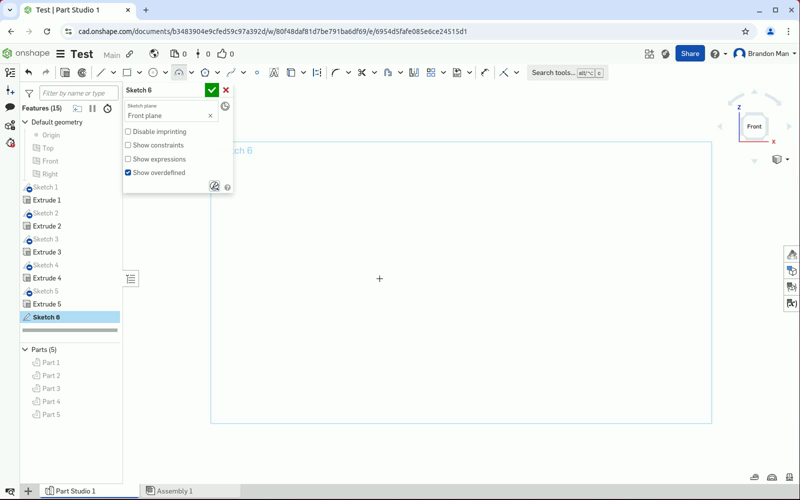
mouse_move(380, 282)
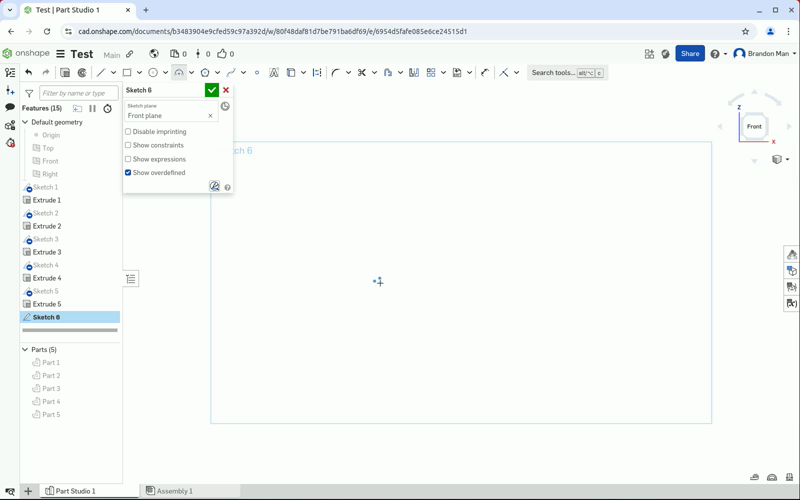
scroll(6)
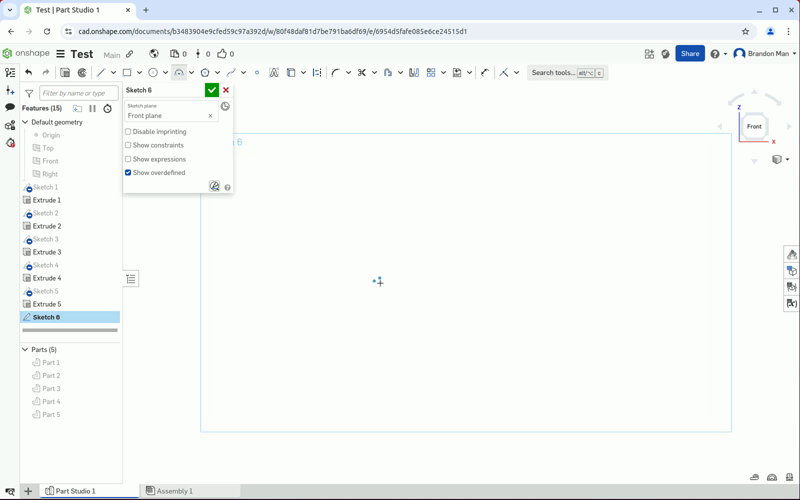
scroll(6)
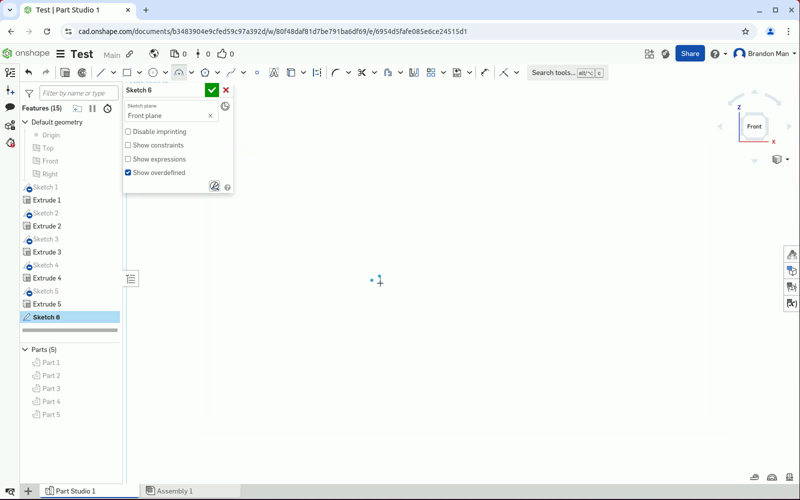
scroll(6)
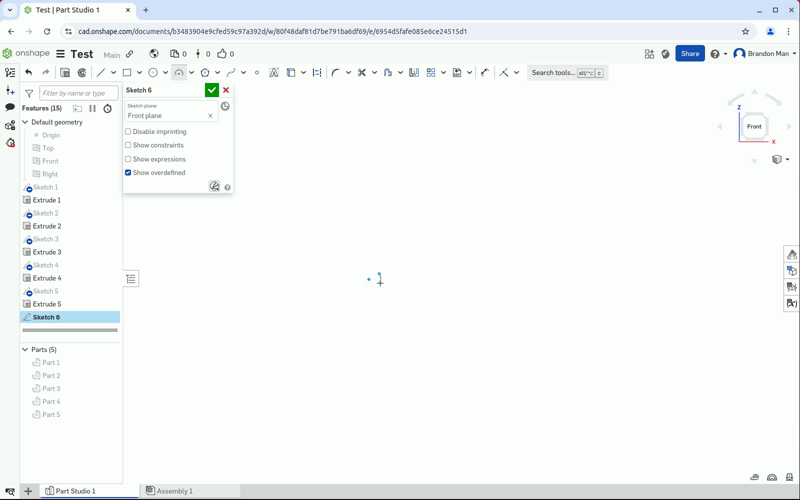
scroll(6)
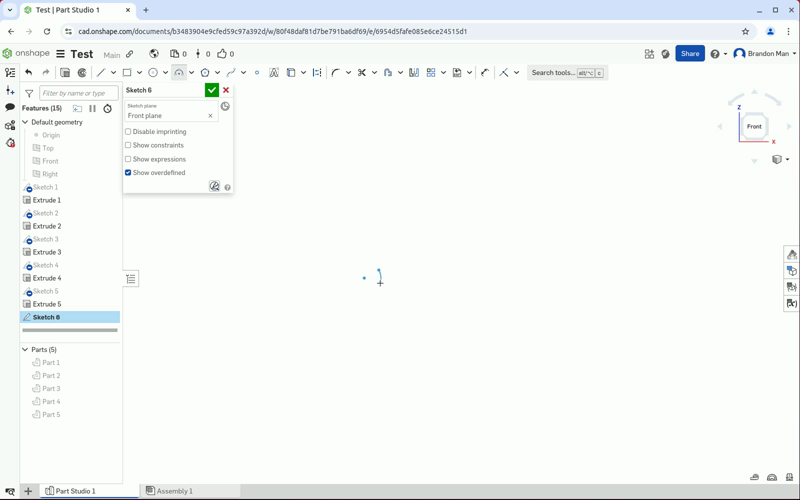
scroll(6)
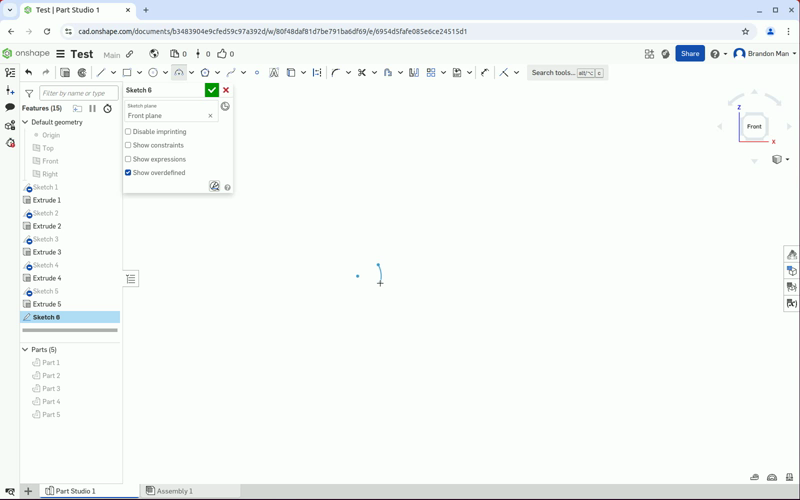
scroll(6)
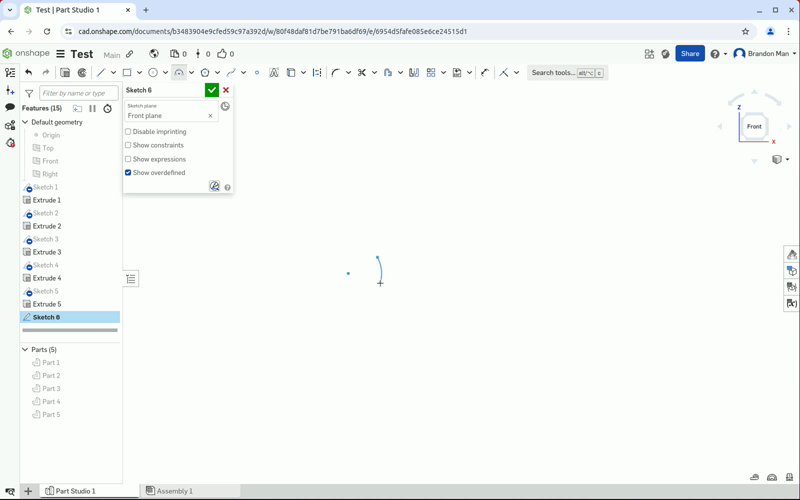
scroll(6)
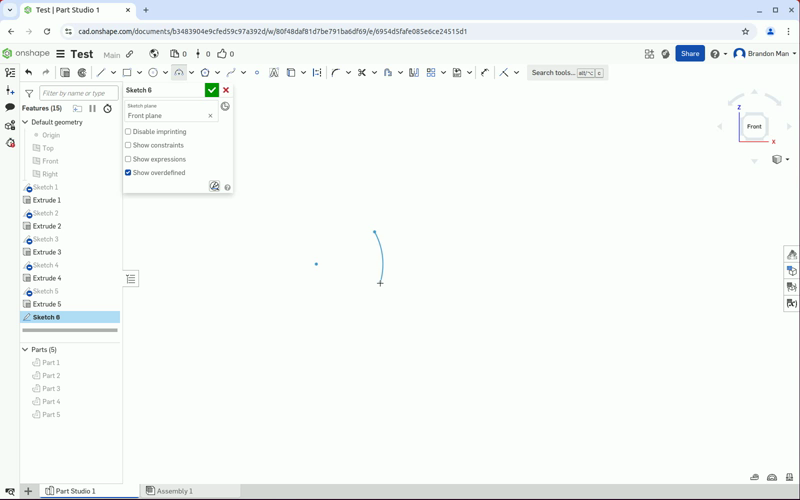
click(380, 282)
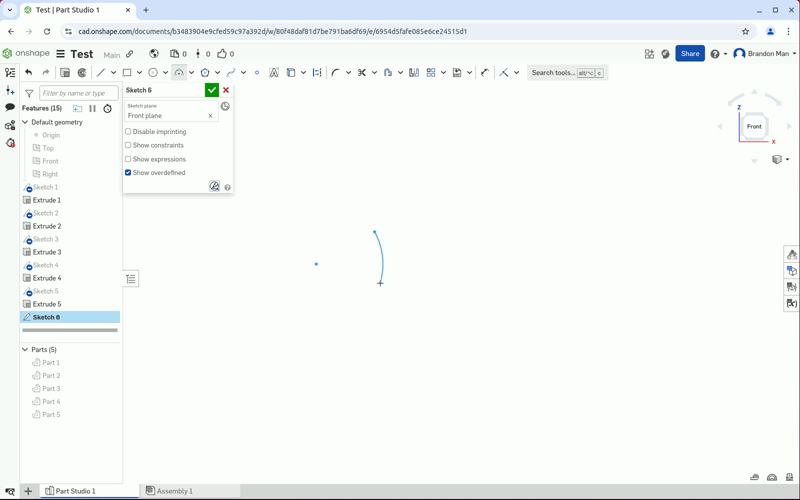
scroll(-6)
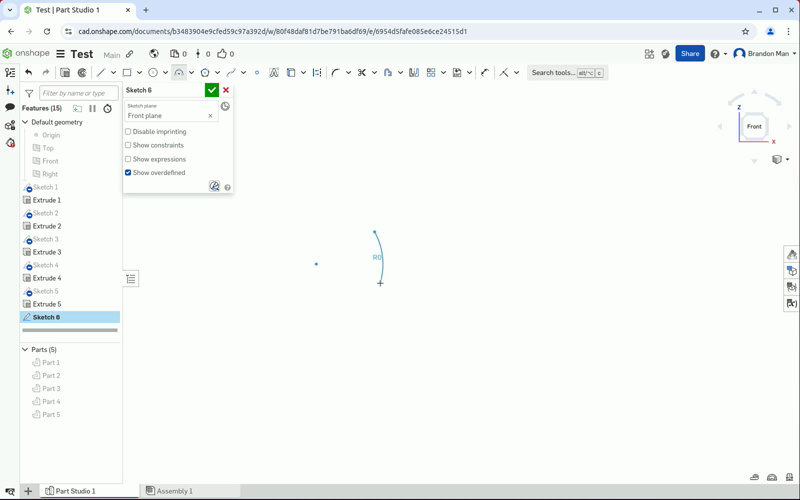
scroll(-6)
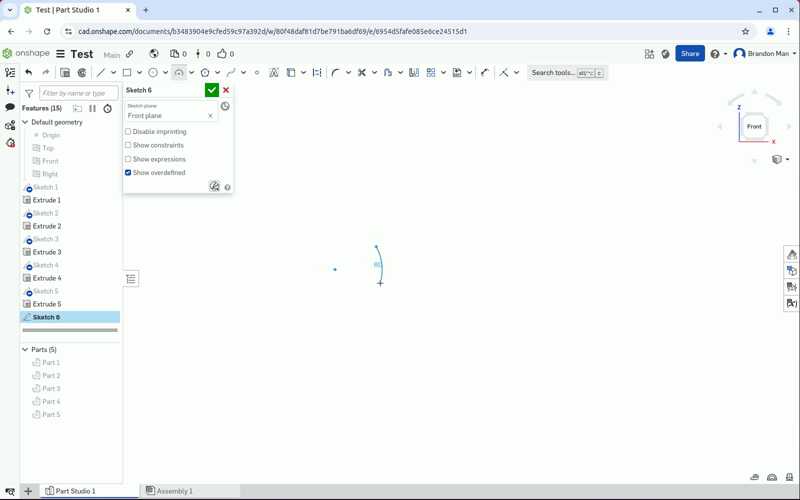
scroll(-6)
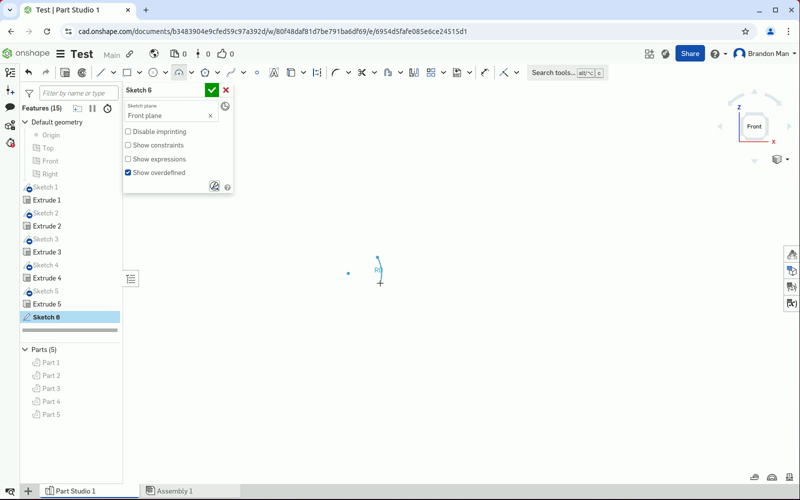
scroll(-6)
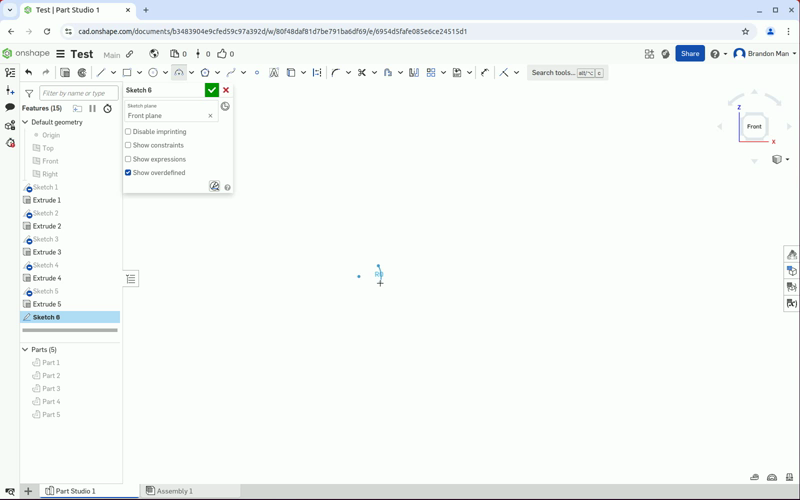
scroll(-6)
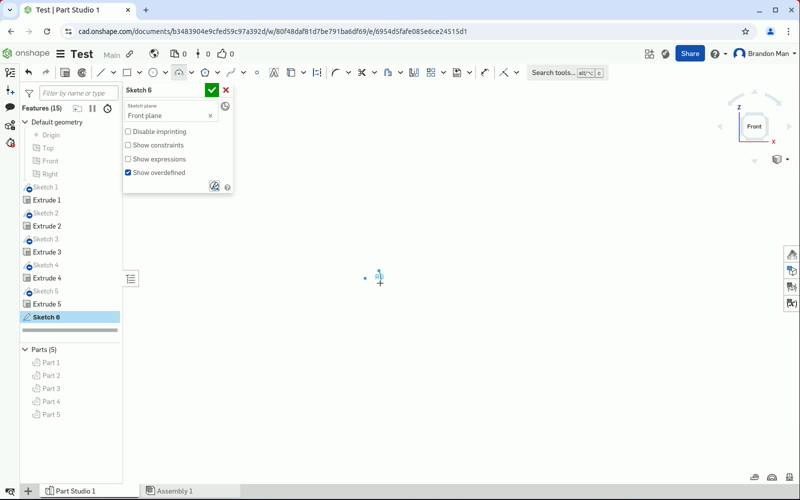
scroll(-6)
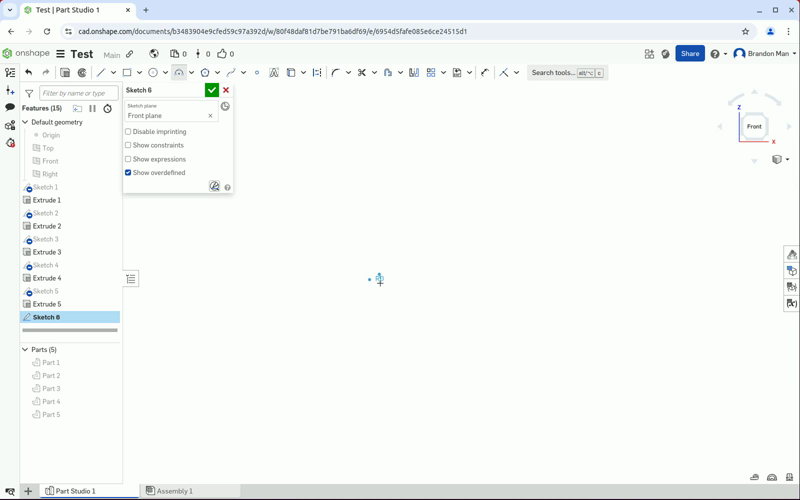
scroll(-6)
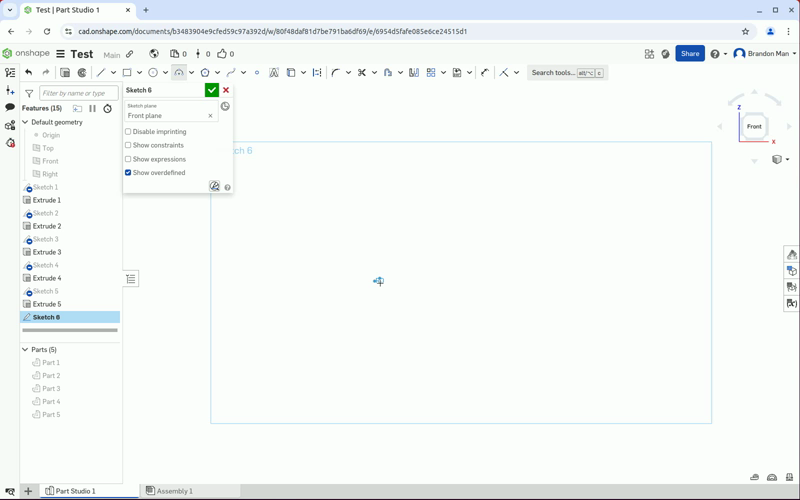
mouse_move(379, 280)
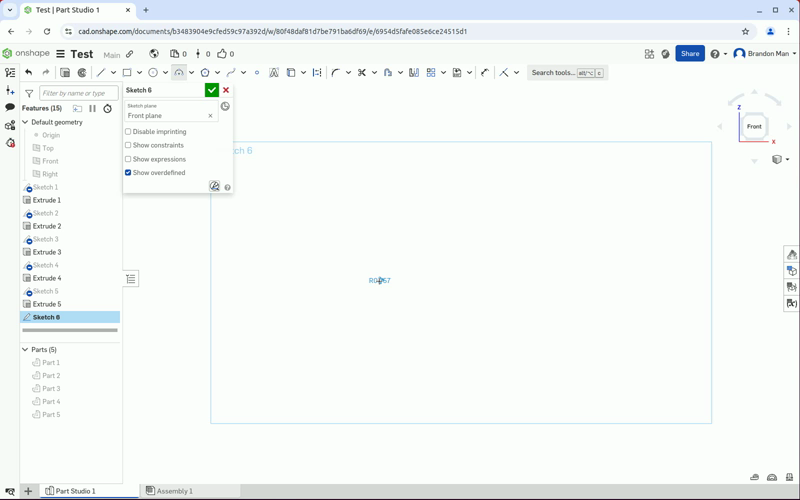
scroll(6)
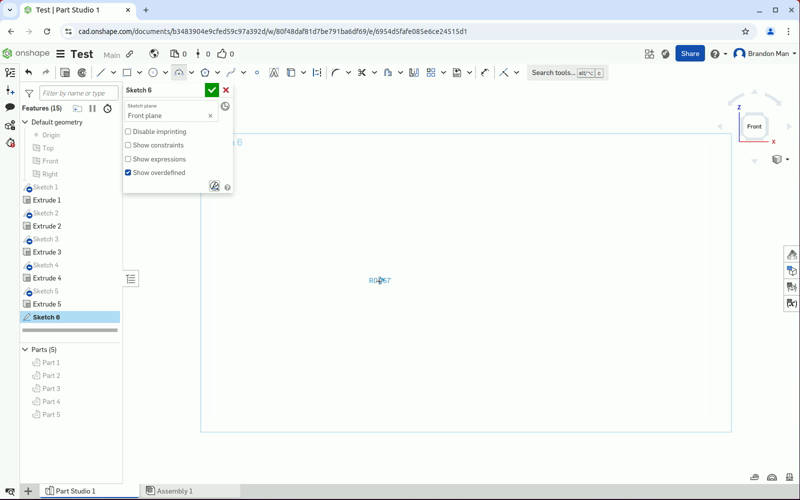
scroll(6)
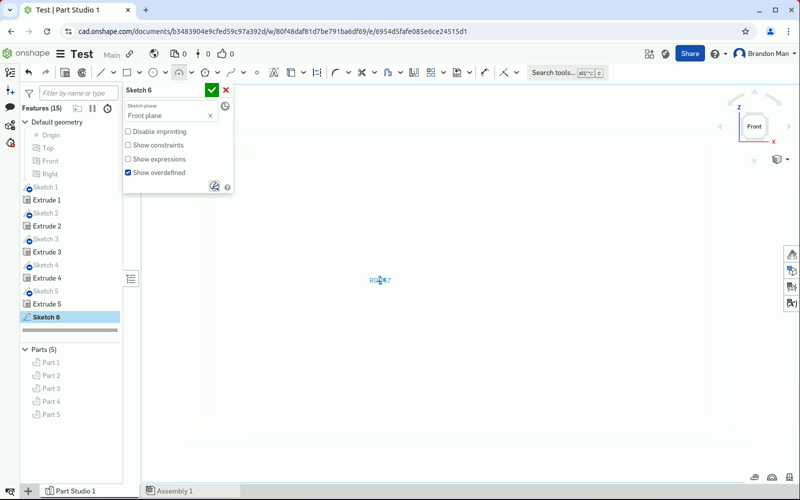
scroll(6)
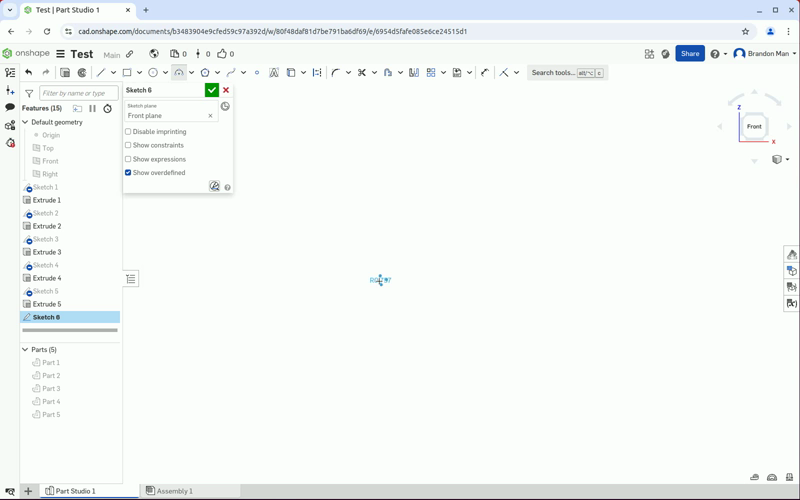
scroll(6)
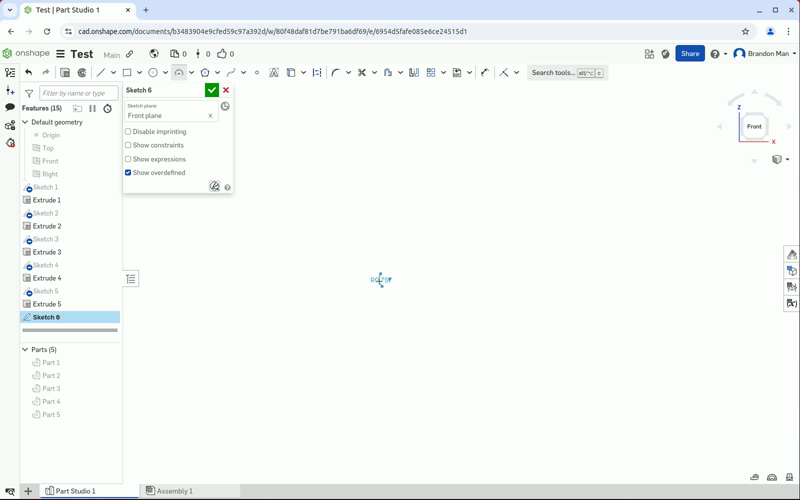
scroll(6)
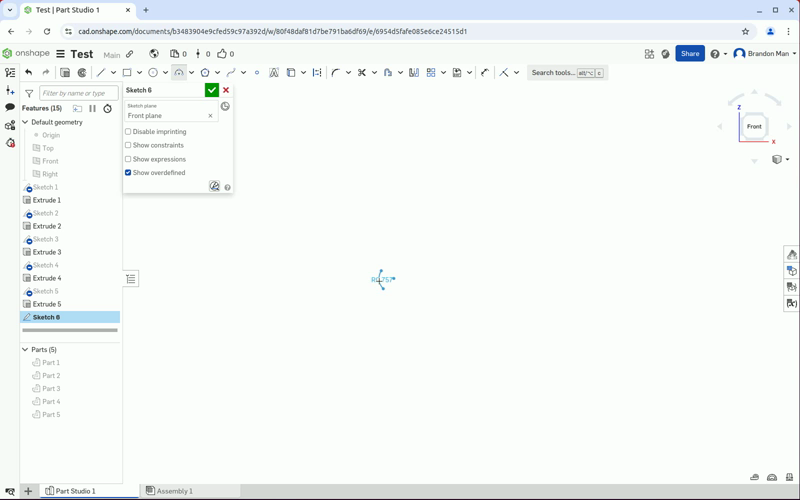
scroll(6)
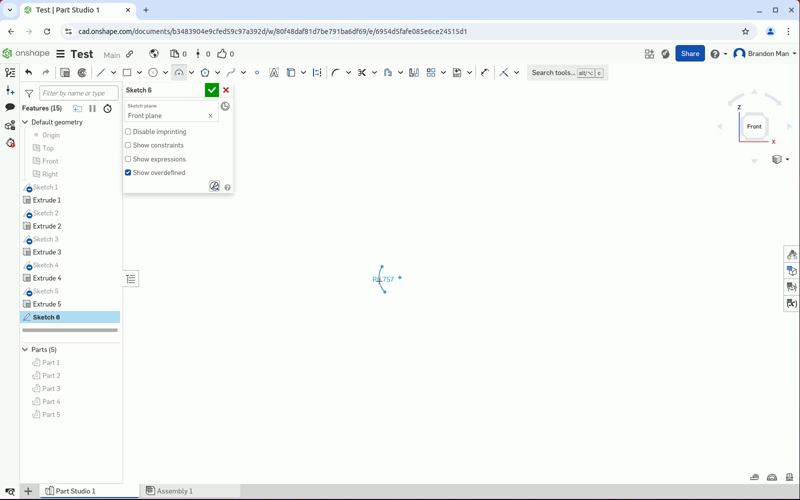
scroll(6)
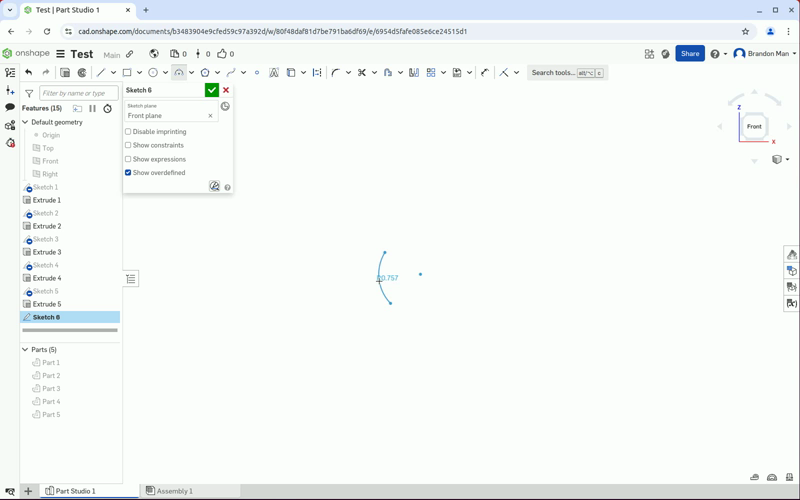
click(379, 280)
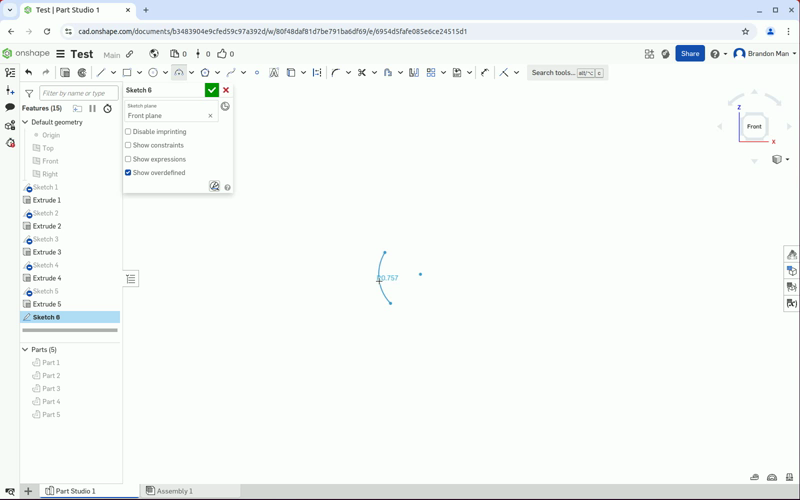
scroll(-6)
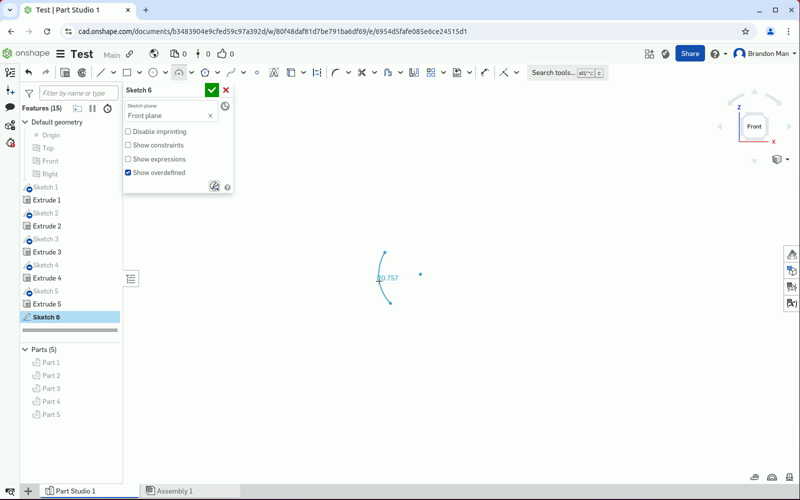
scroll(-6)
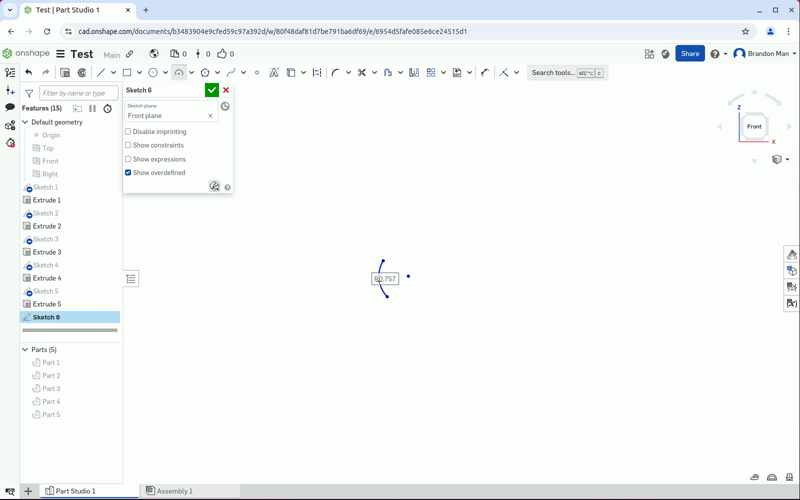
scroll(-6)
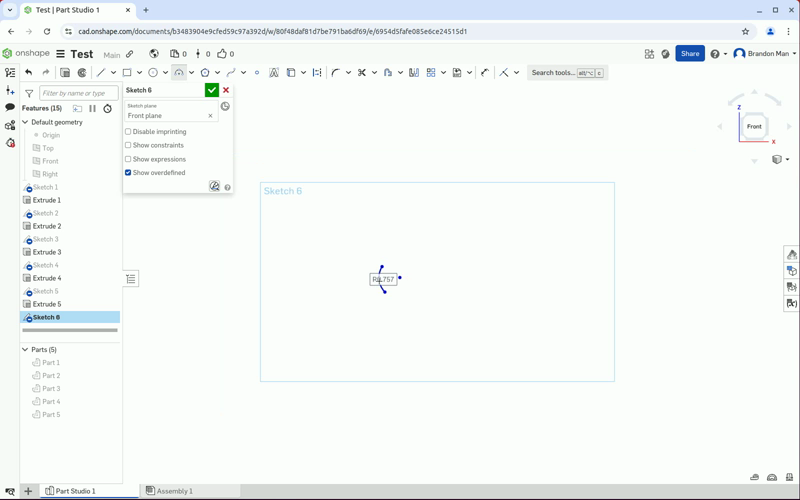
scroll(-6)
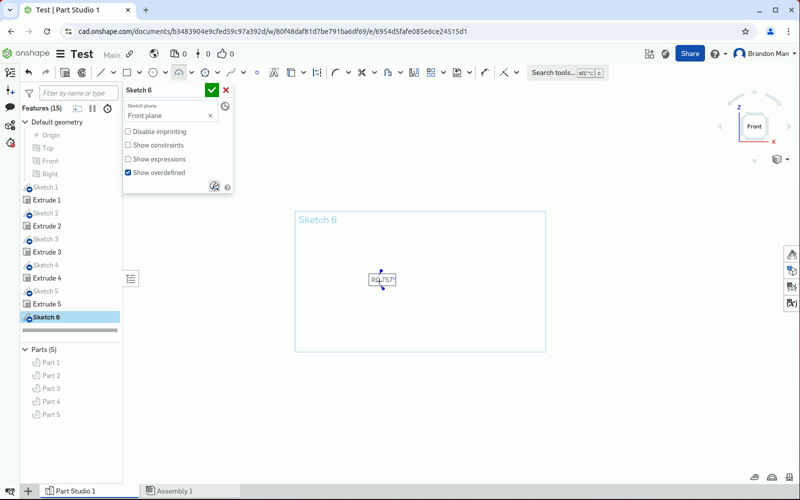
scroll(-6)
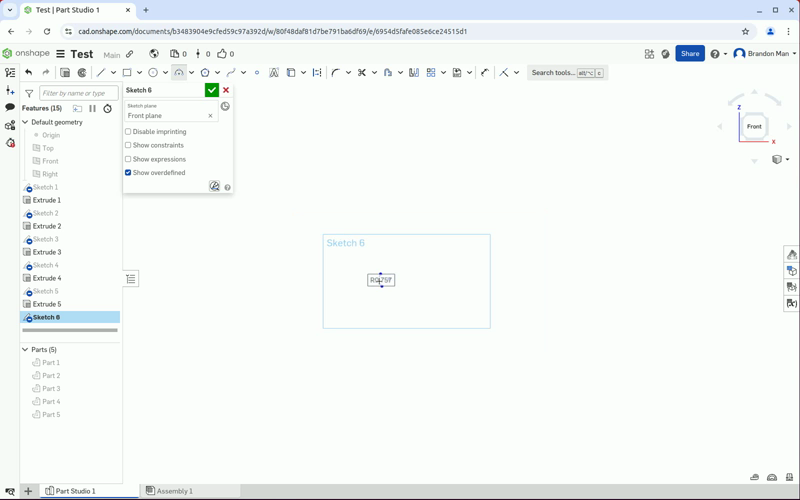
scroll(-6)
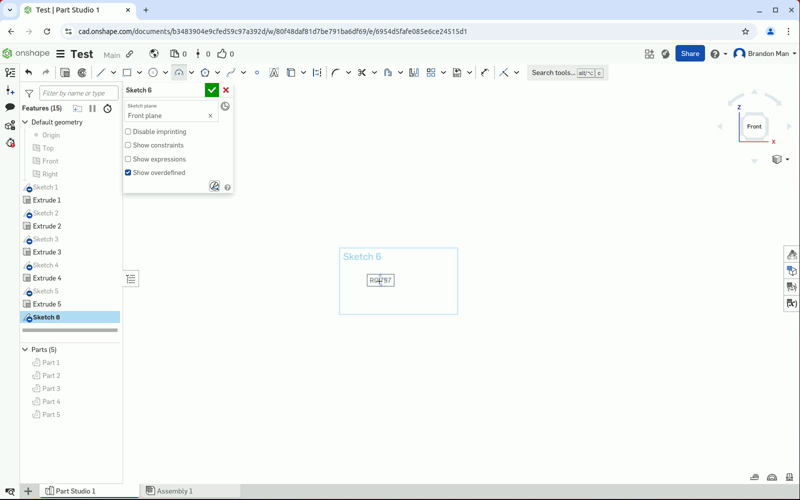
scroll(-6)
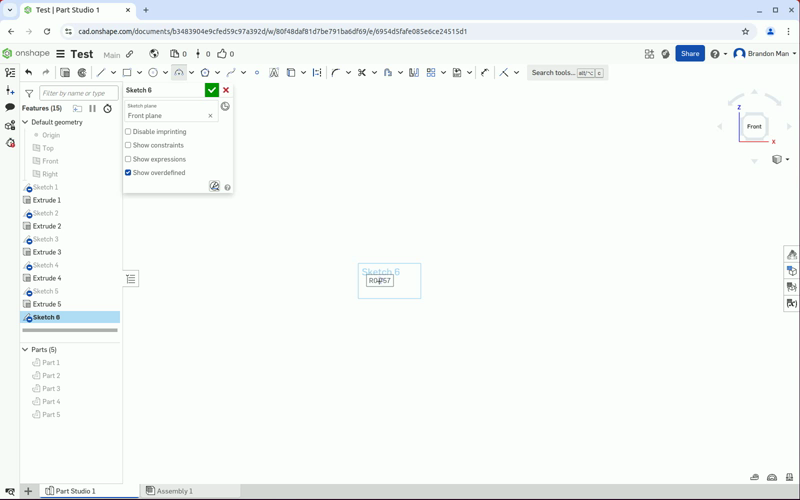
key_up(shift)
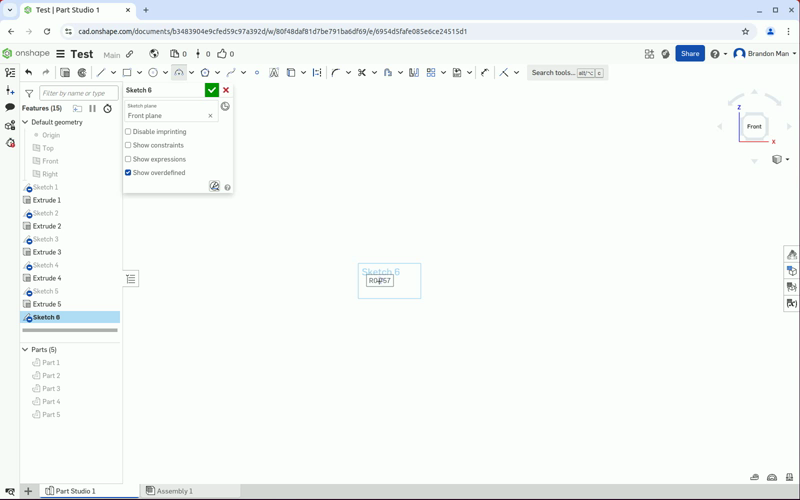
key(esc)
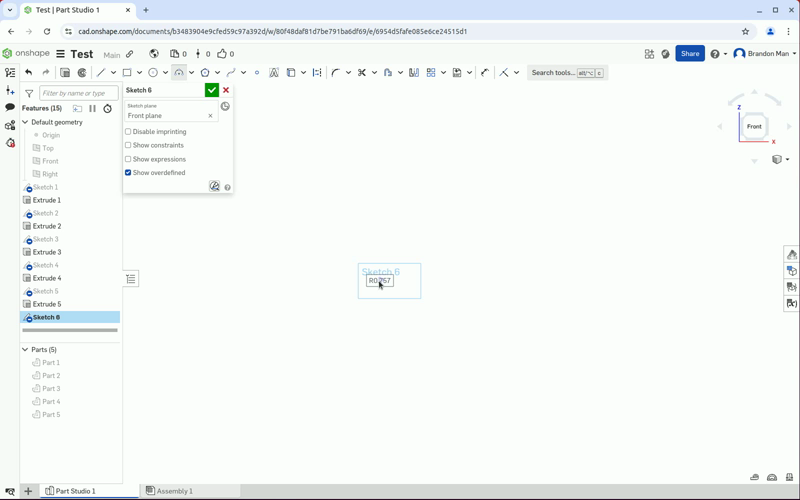
key(l)
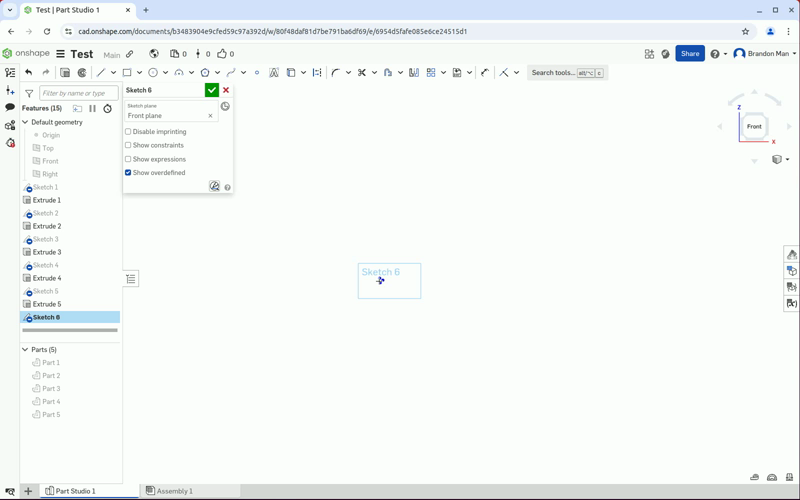
mouse_move(380, 282)
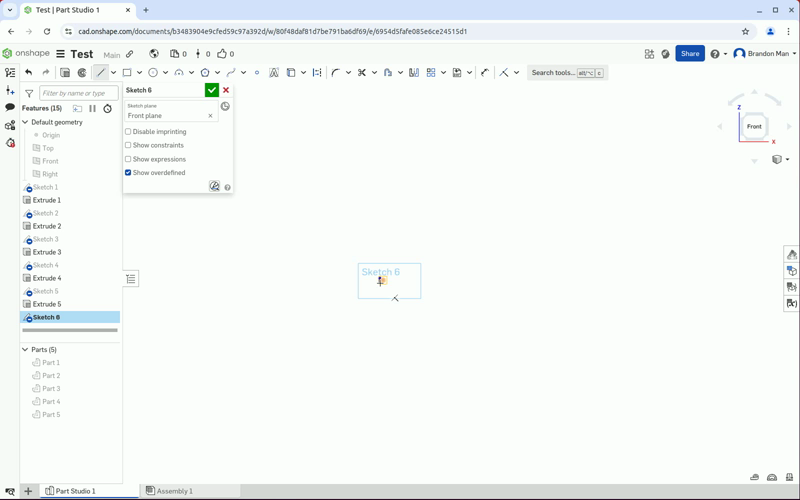
scroll(6)
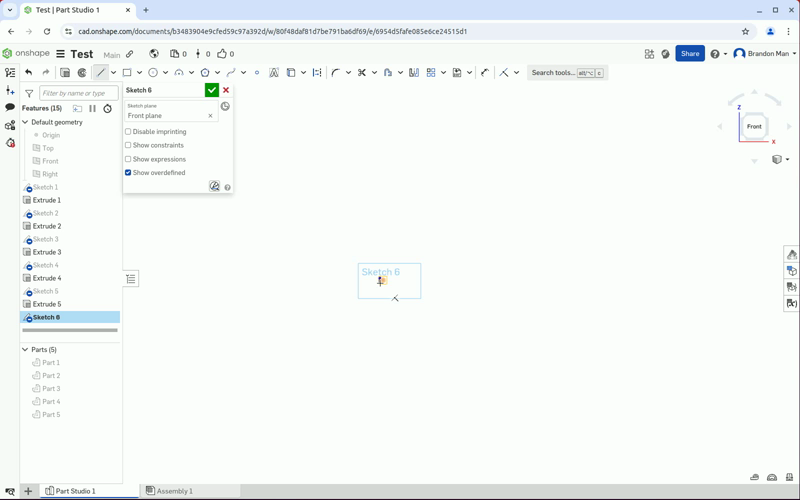
scroll(6)
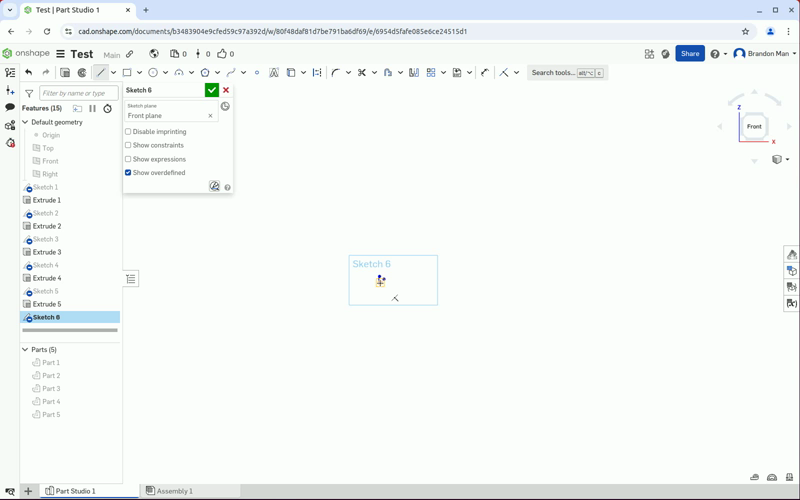
scroll(6)
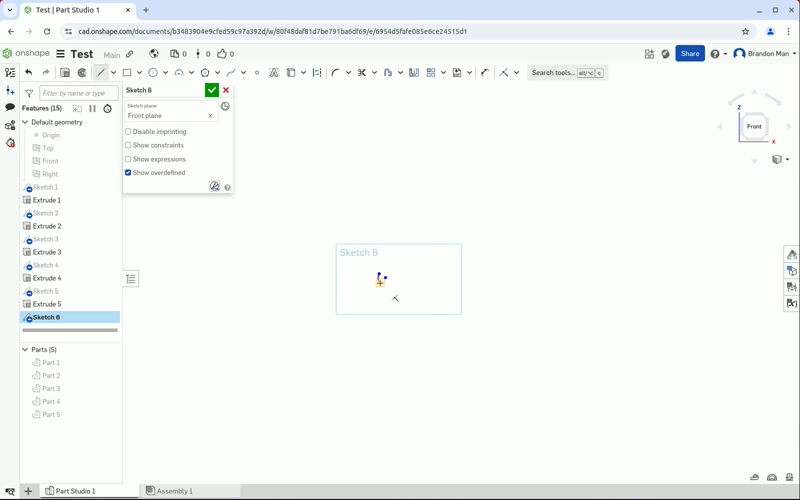
scroll(6)
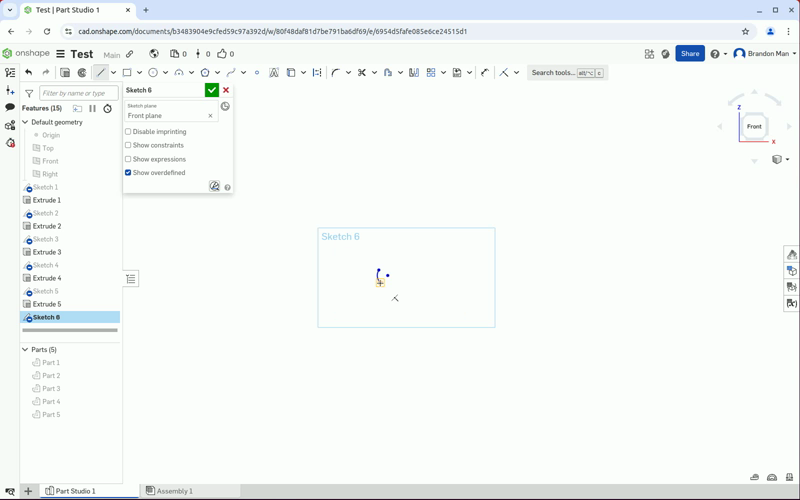
scroll(6)
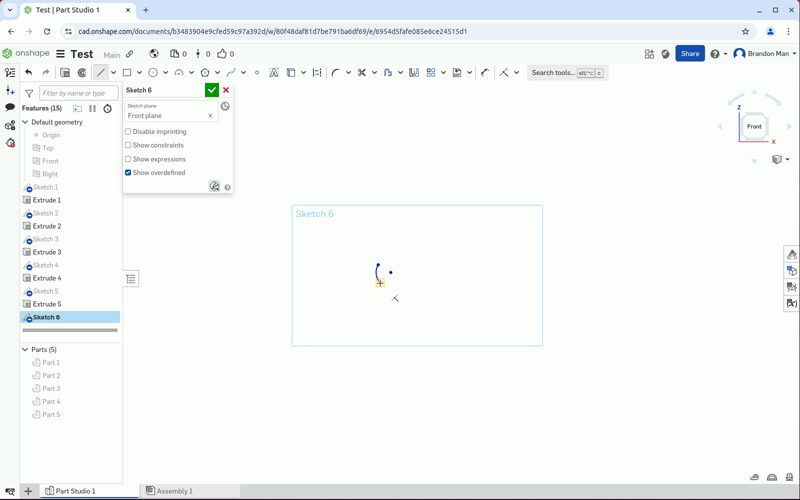
scroll(6)
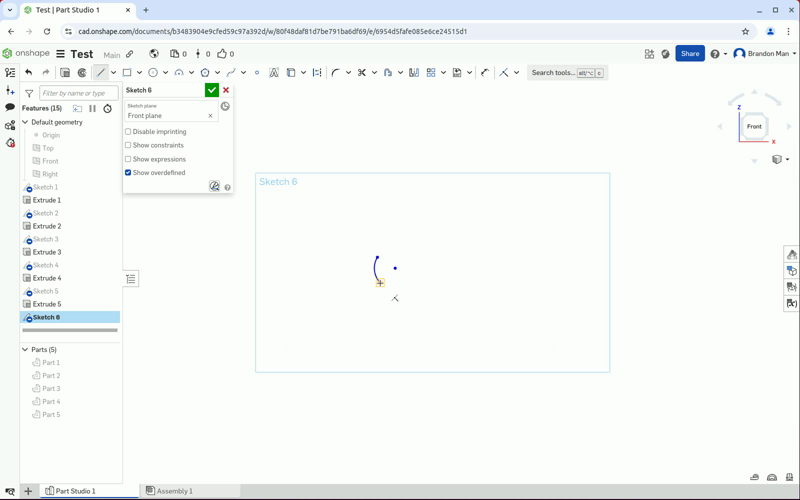
scroll(6)
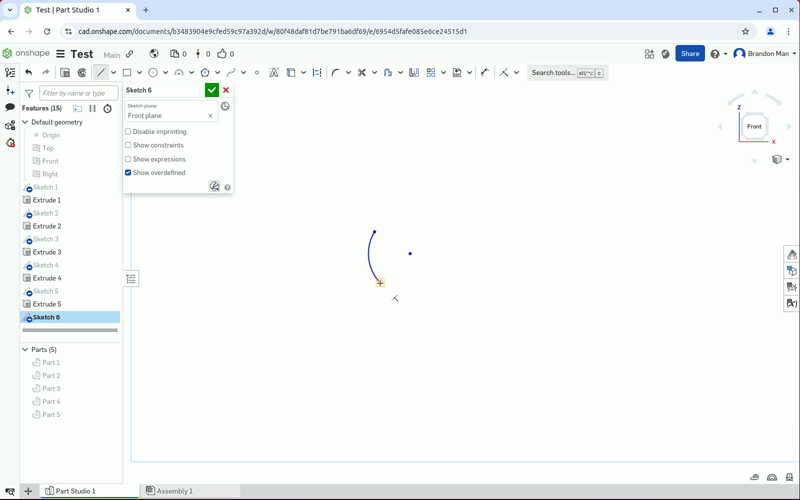
click(380, 282)
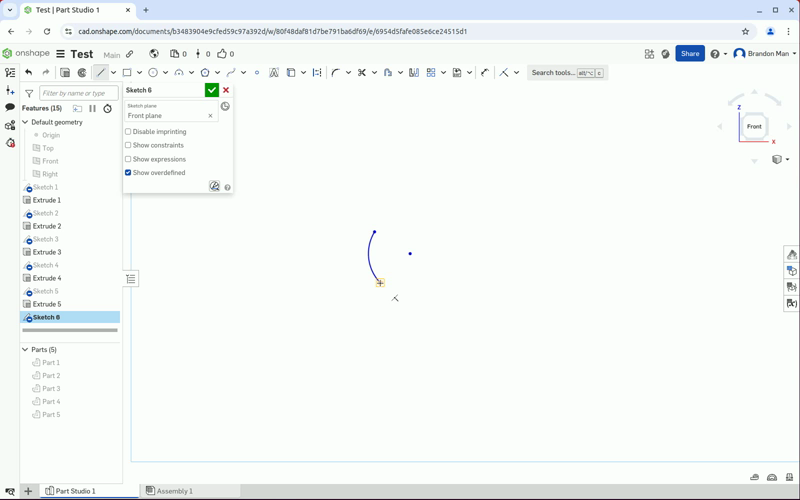
scroll(-6)
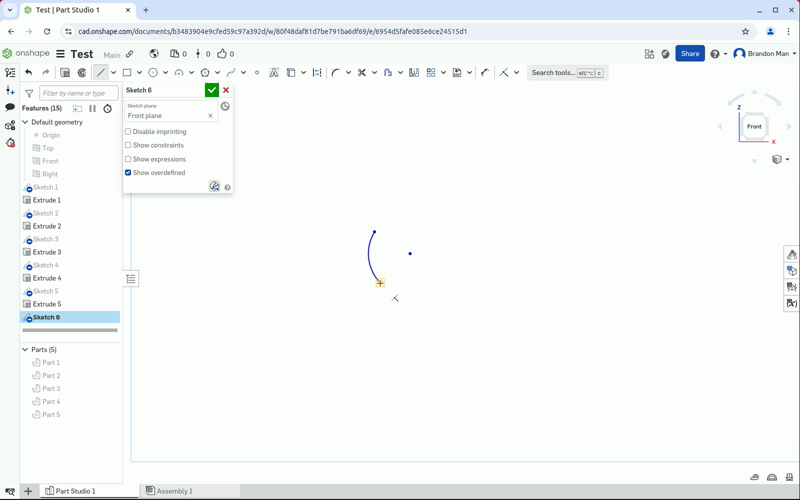
scroll(-6)
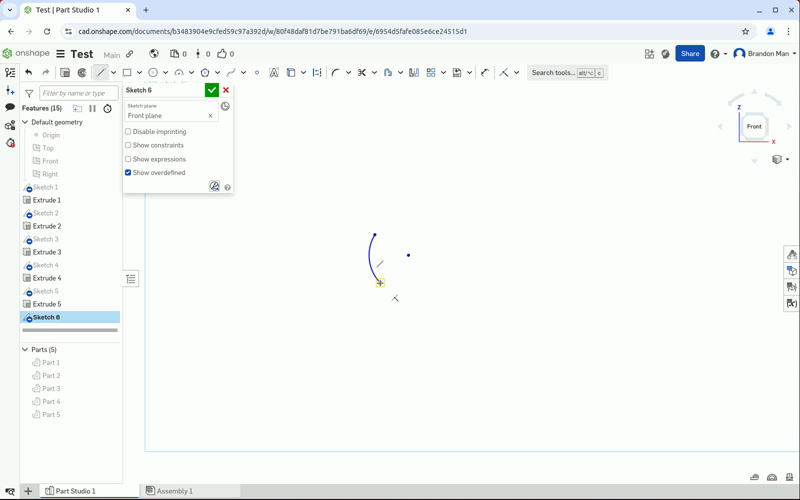
scroll(-6)
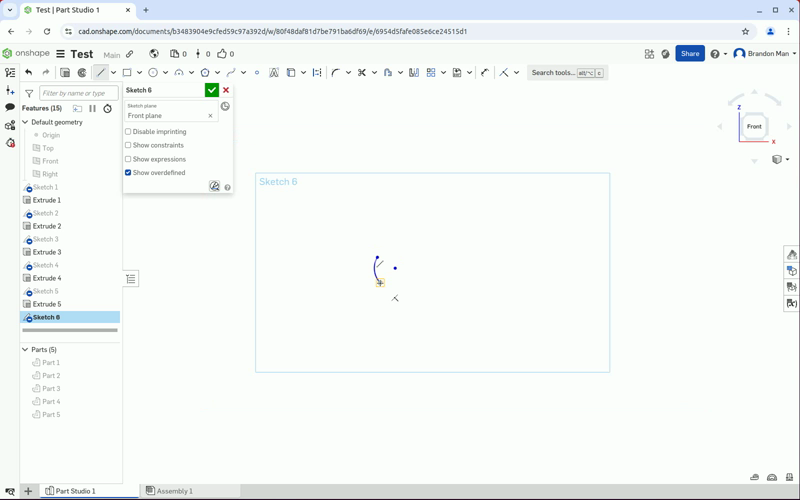
scroll(-6)
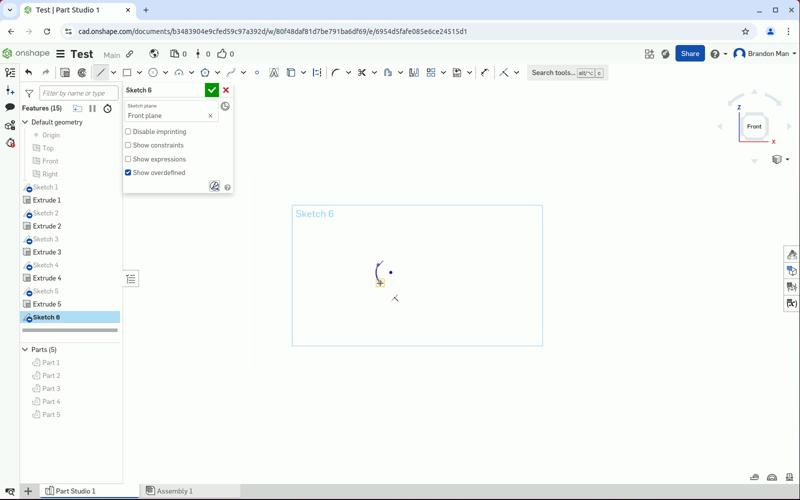
scroll(-6)
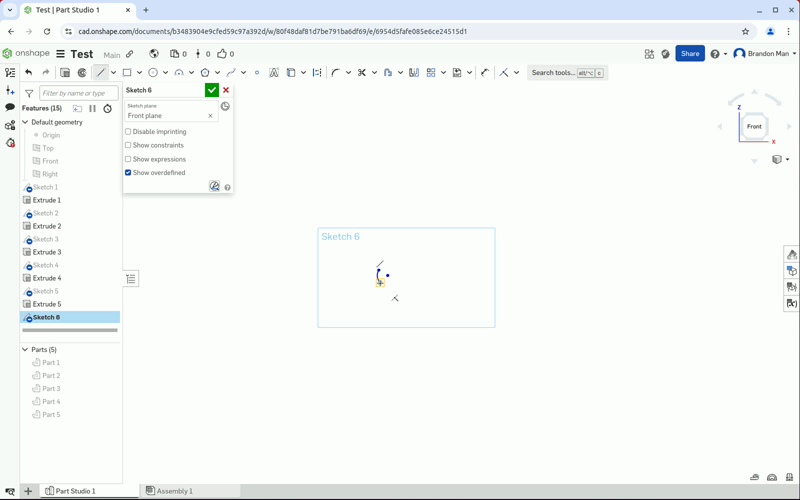
scroll(-6)
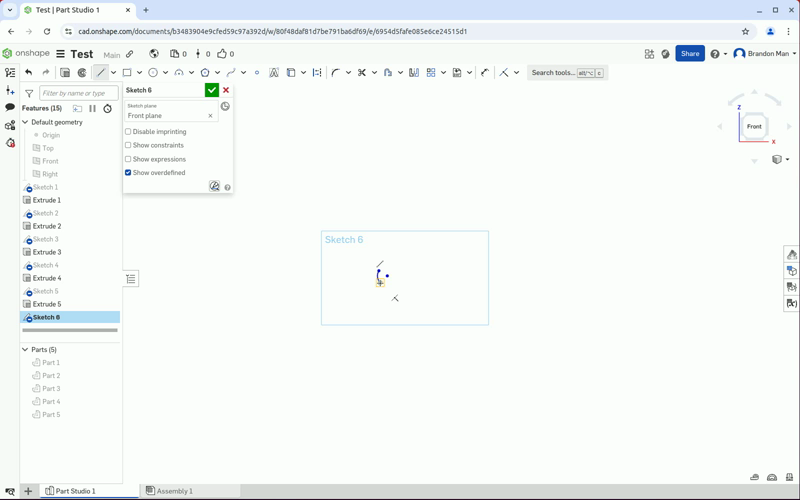
scroll(-6)
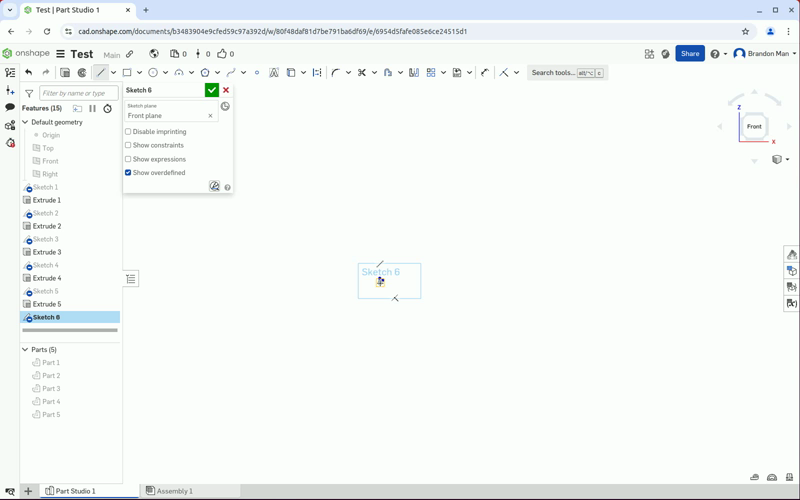
key_down(shift)
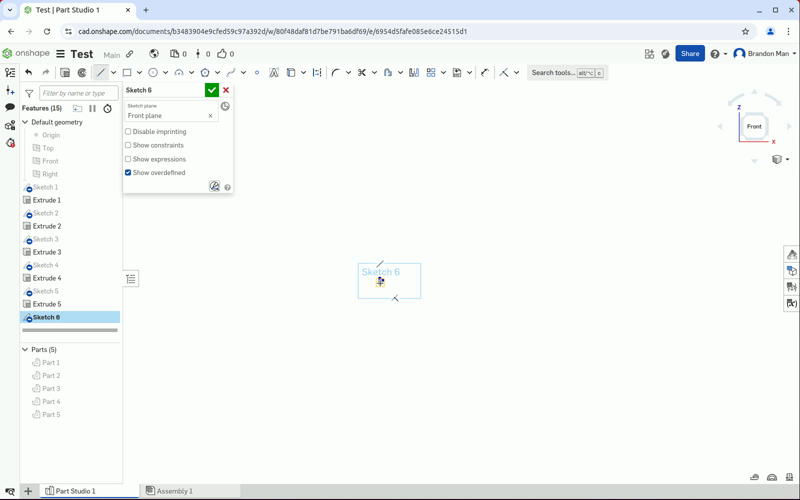
mouse_move(410, 282)
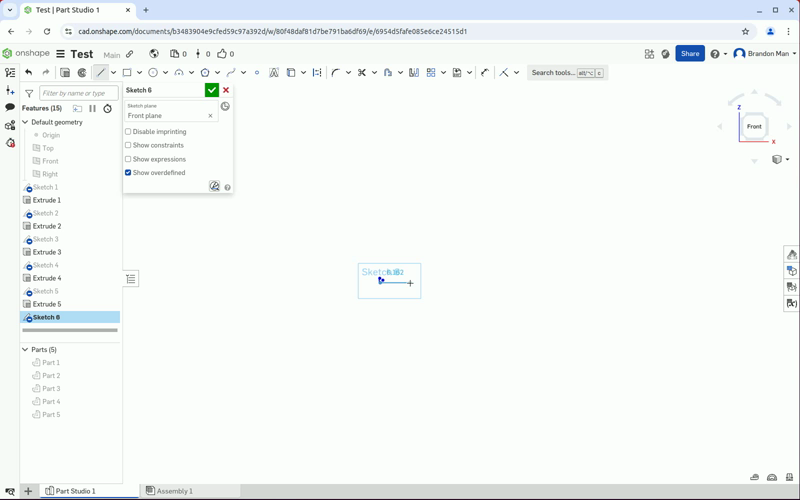
mouse_move(408, 282)
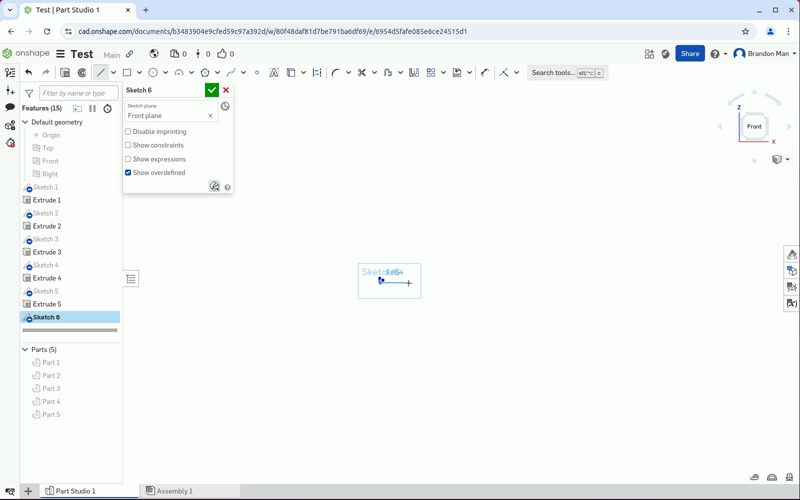
click(408, 282)
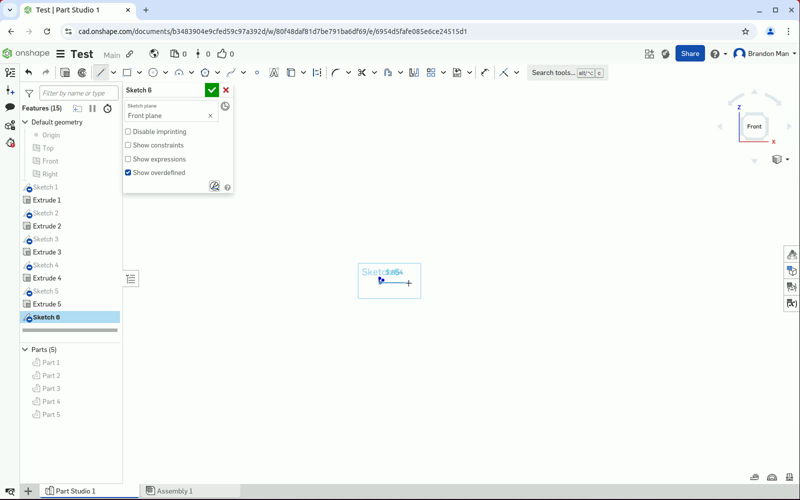
key_up(shift)
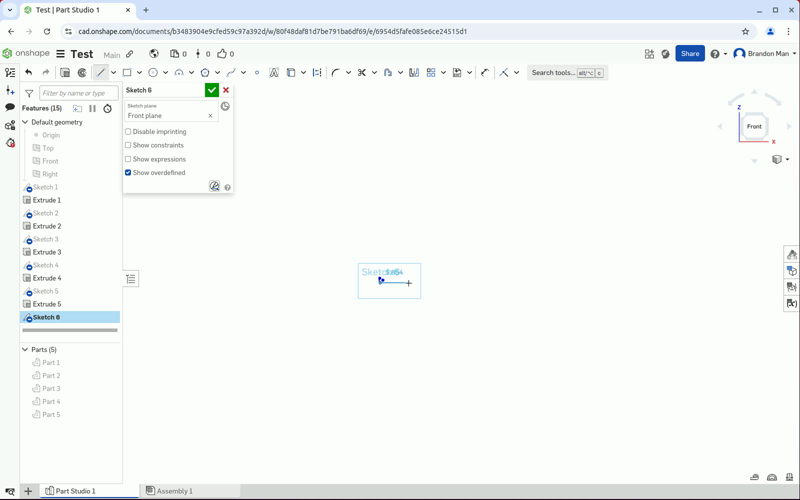
key(esc)
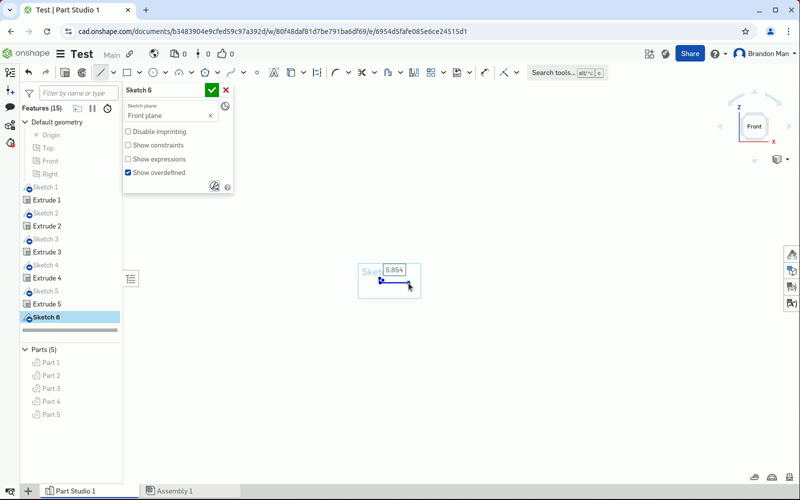
key(a)
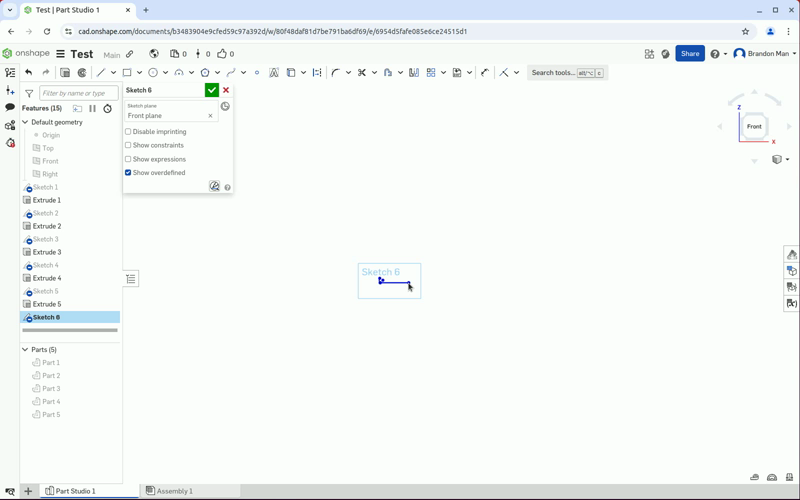
mouse_move(408, 282)
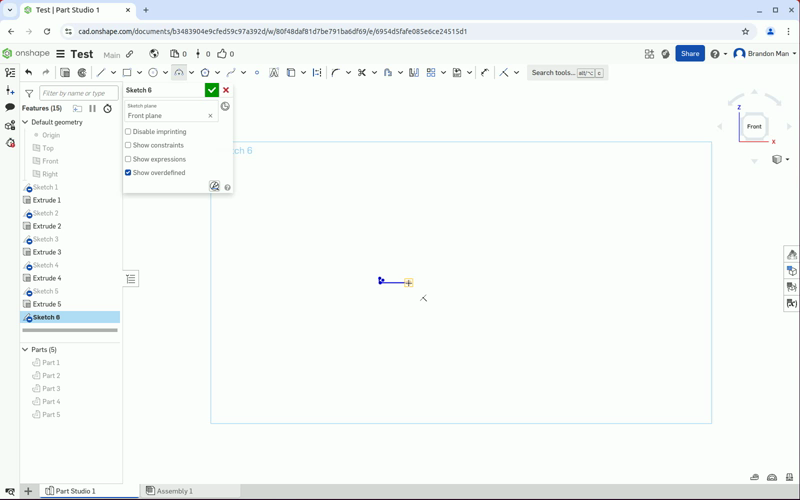
click(408, 282)
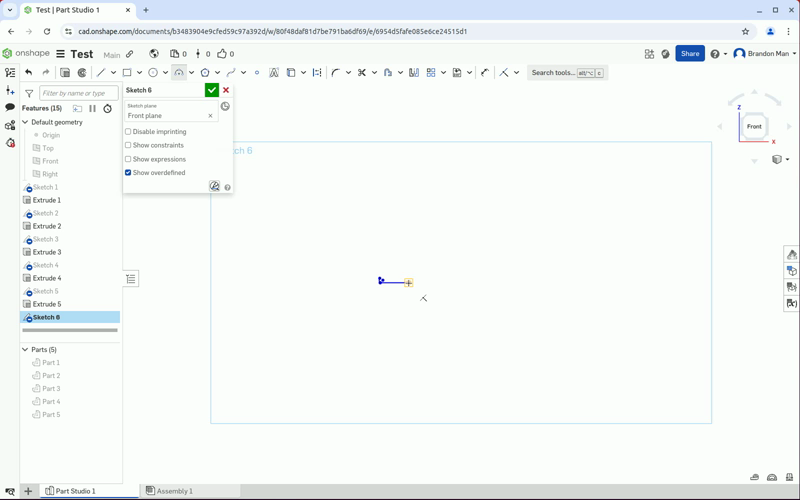
key_down(shift)
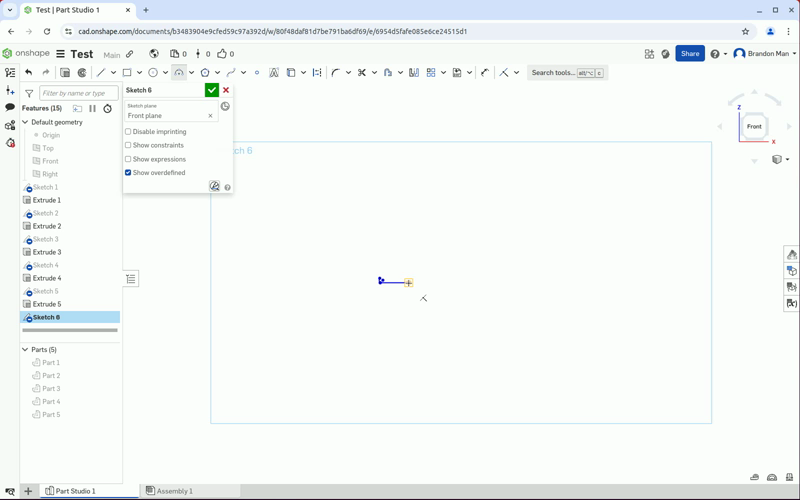
mouse_move(406, 271)
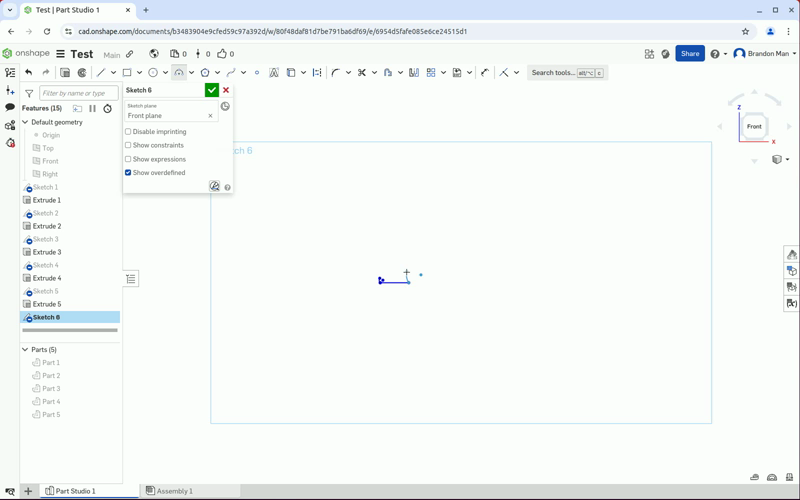
click(406, 271)
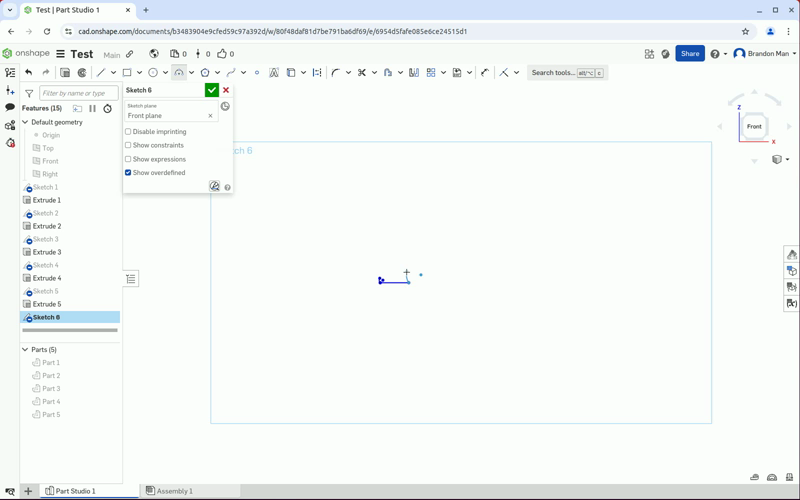
mouse_move(409, 276)
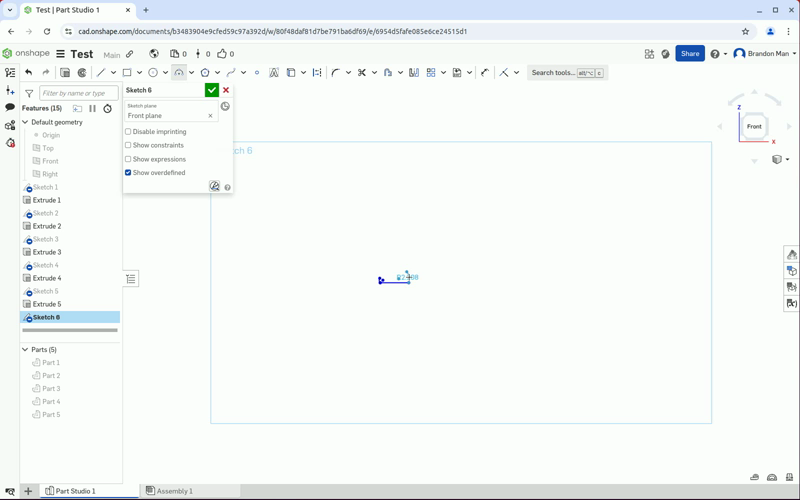
click(409, 276)
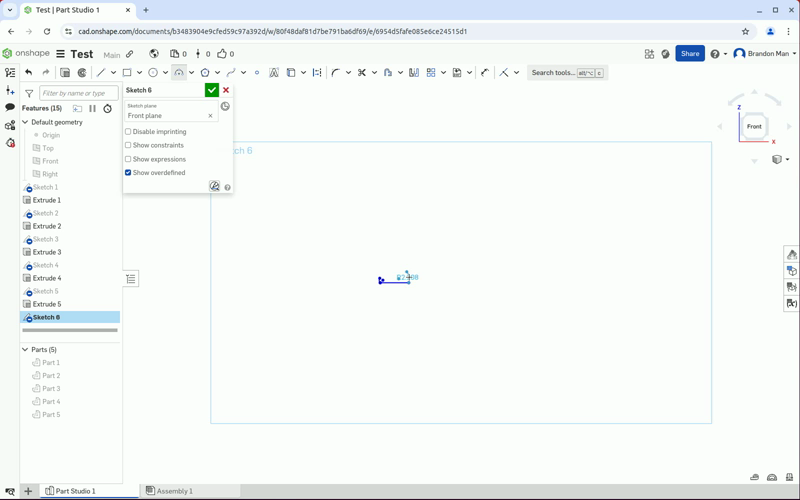
key_up(shift)
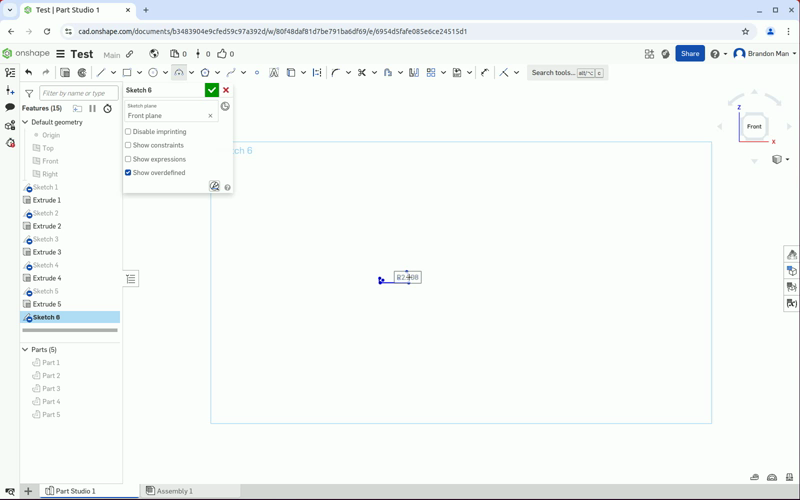
key(esc)
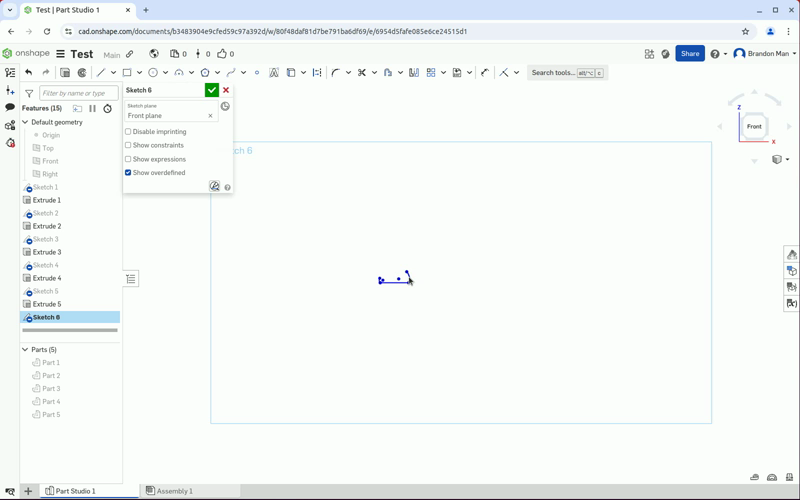
key(l)
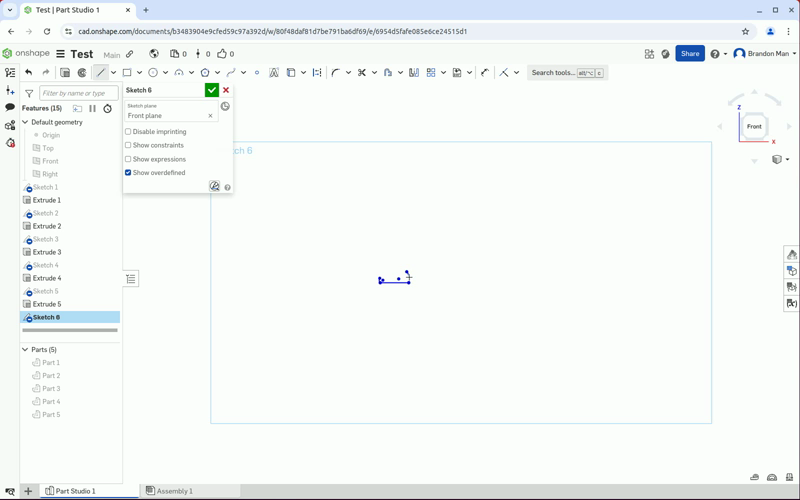
mouse_move(406, 271)
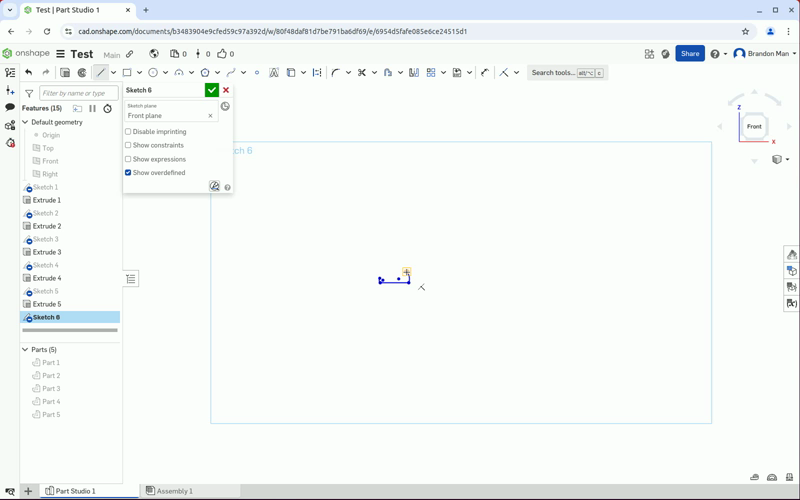
click(406, 271)
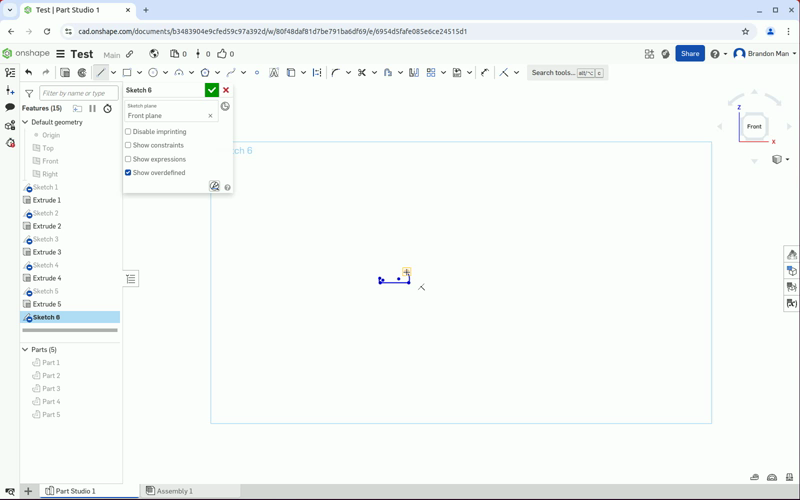
mouse_move(436, 271)
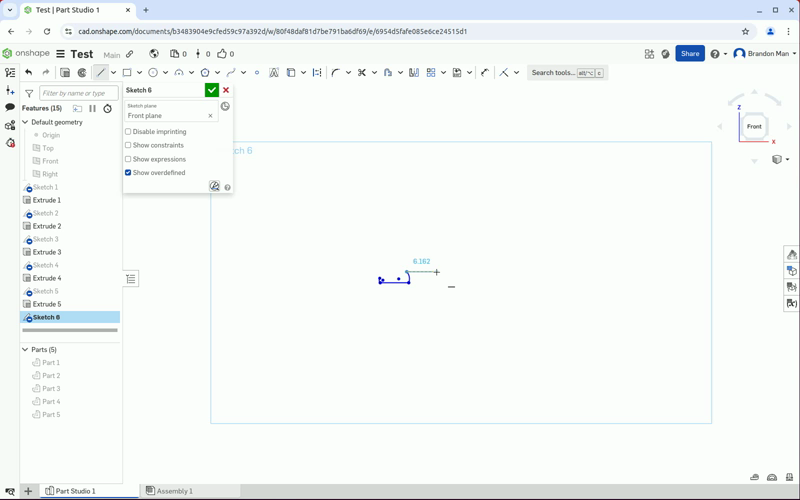
key_down(shift)
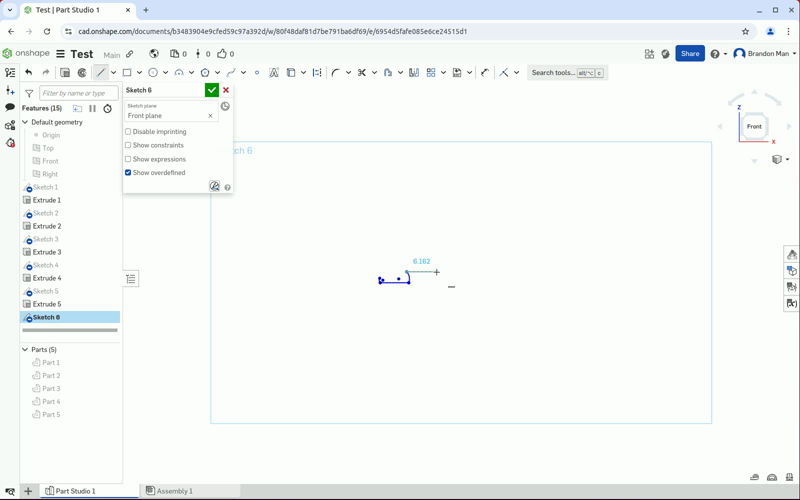
mouse_move(379, 278)
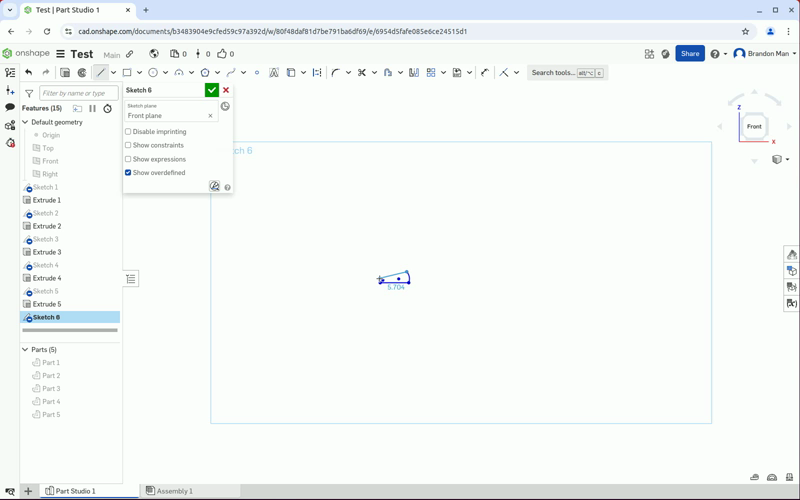
scroll(6)
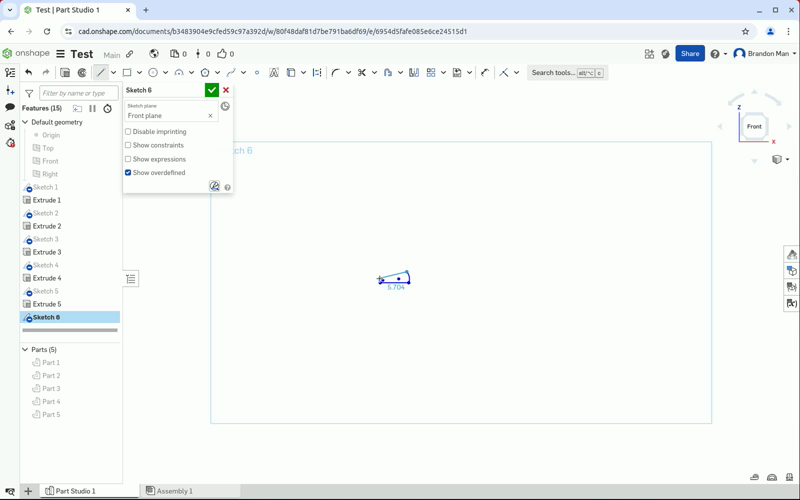
scroll(6)
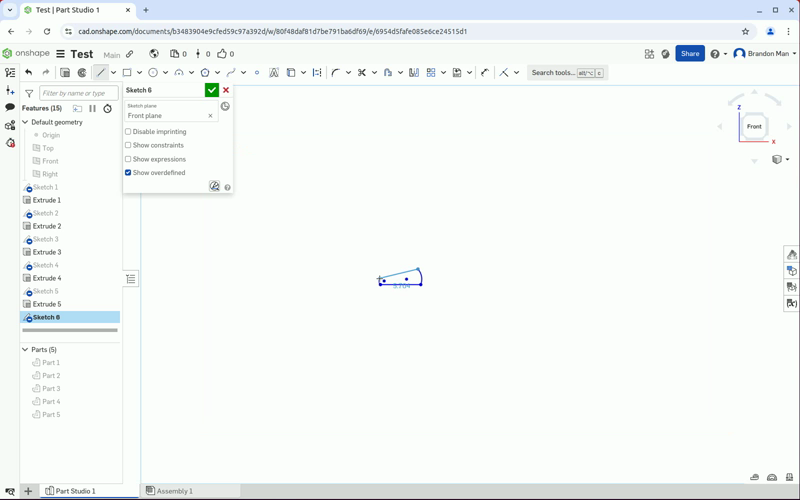
scroll(6)
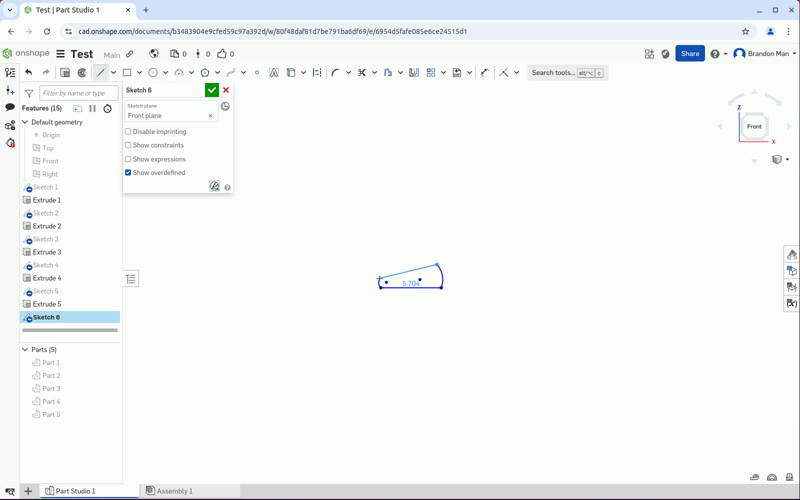
scroll(6)
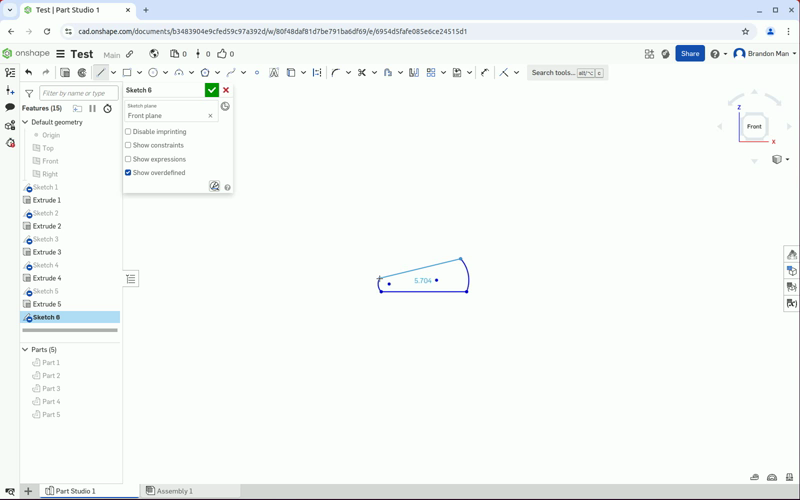
scroll(6)
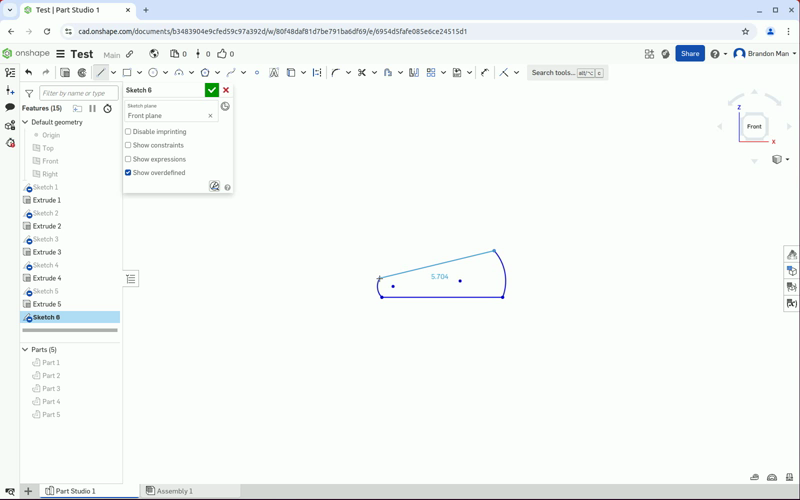
scroll(6)
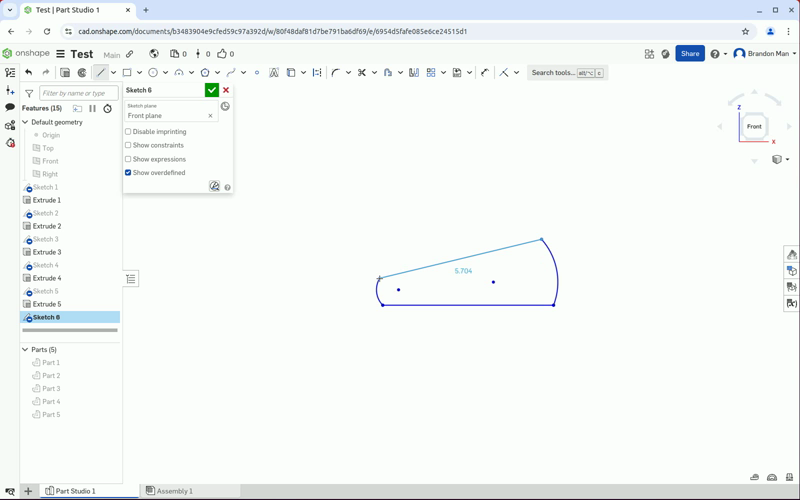
scroll(6)
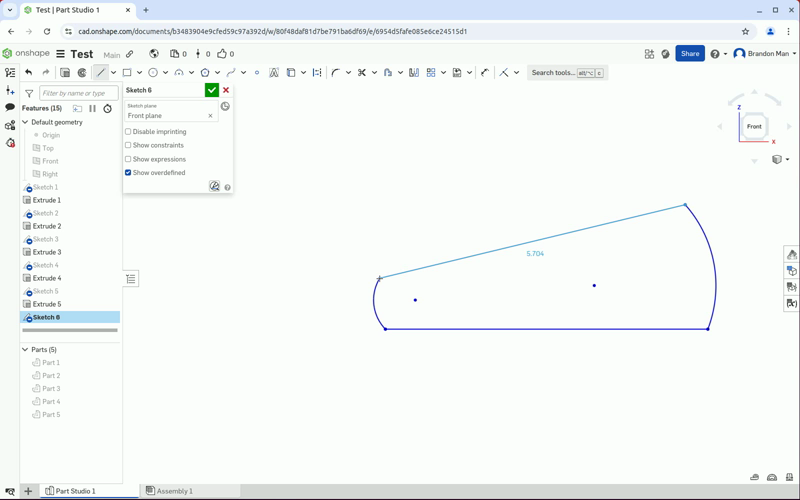
key_up(shift)
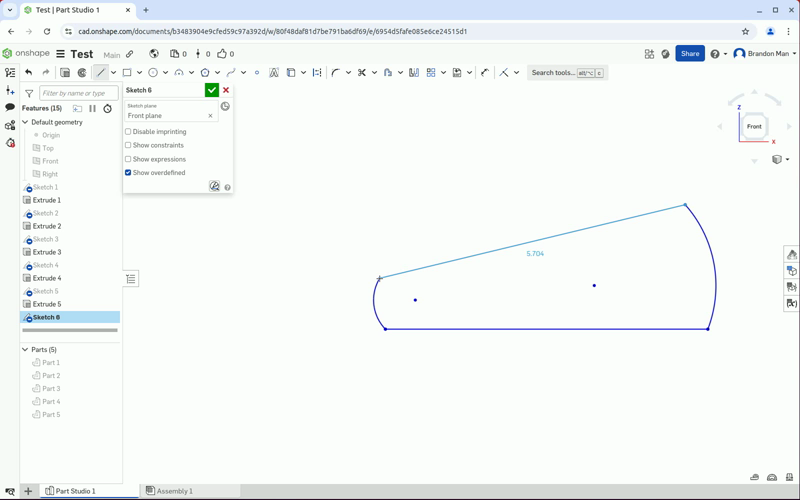
click(379, 278)
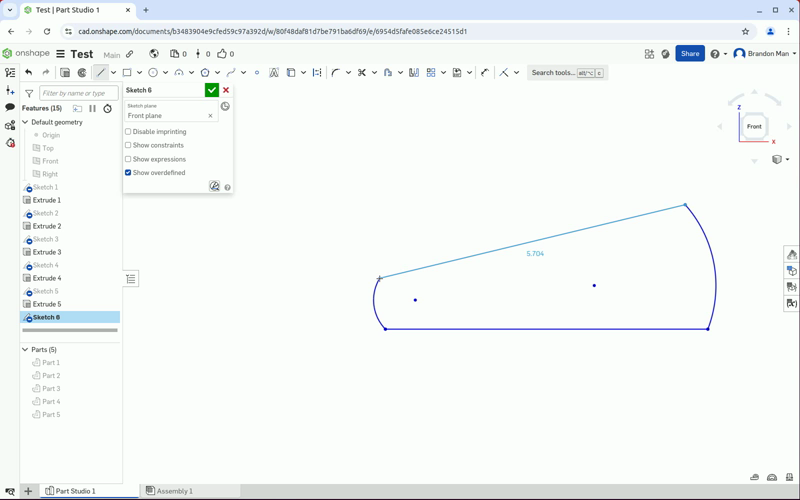
scroll(-6)
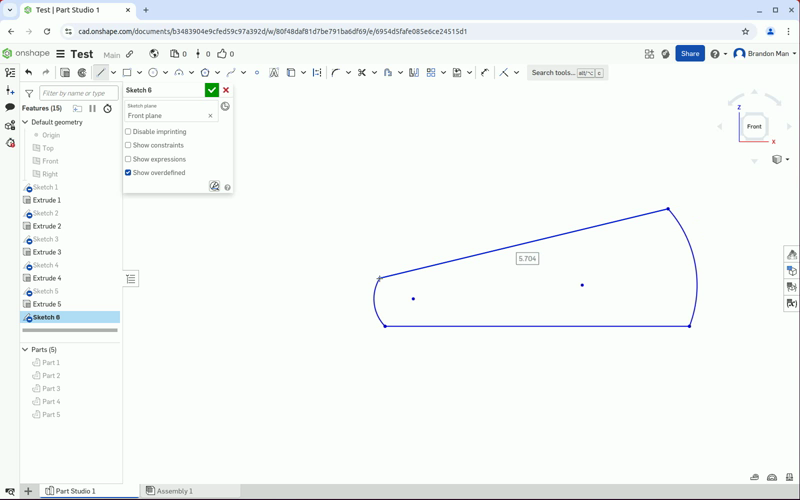
scroll(-6)
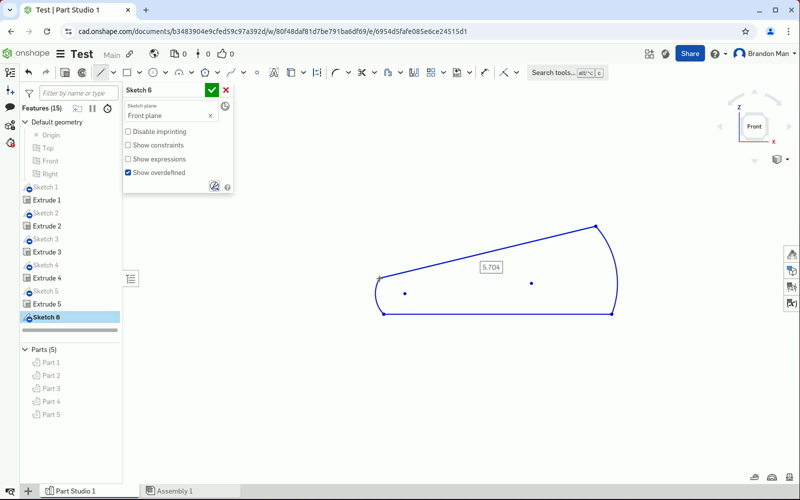
scroll(-6)
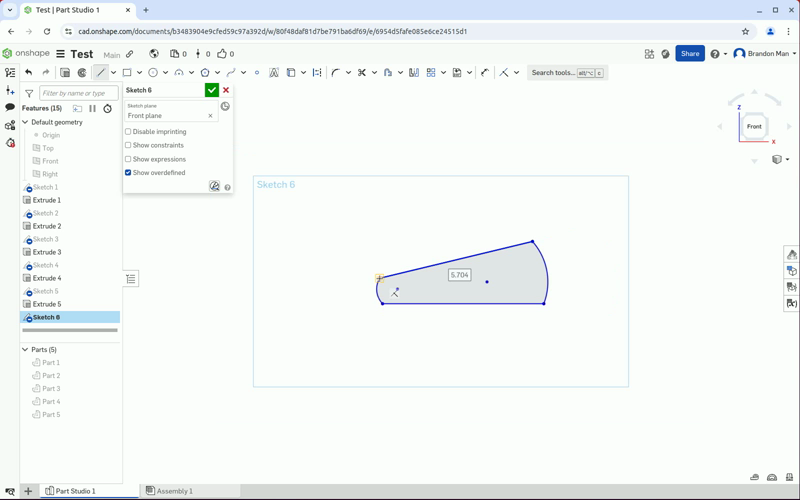
scroll(-6)
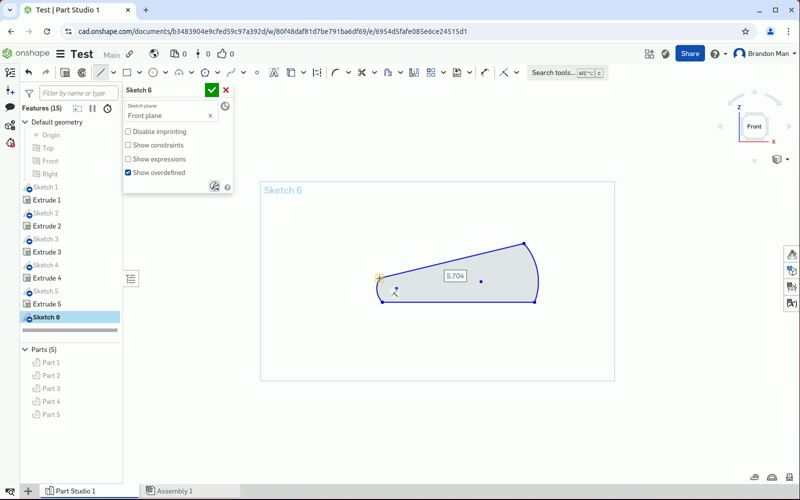
scroll(-6)
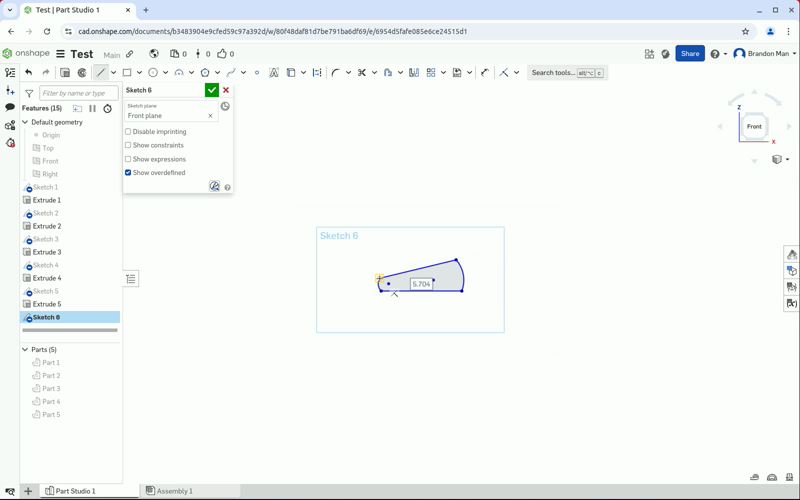
scroll(-6)
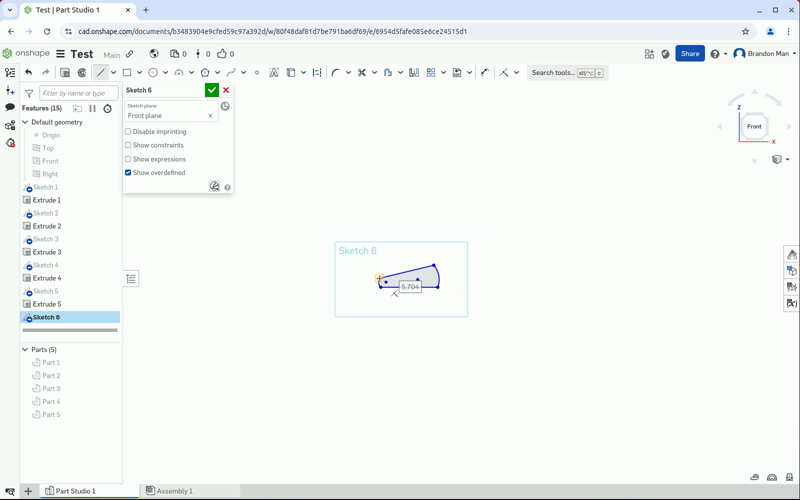
scroll(-6)
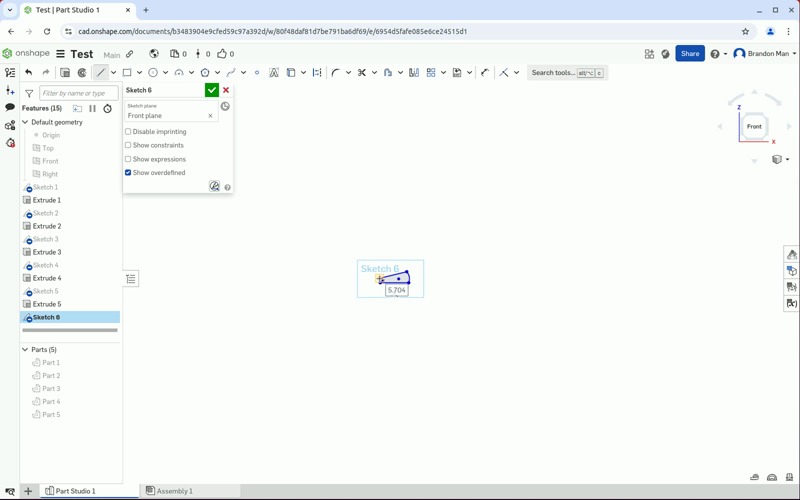
key(esc)
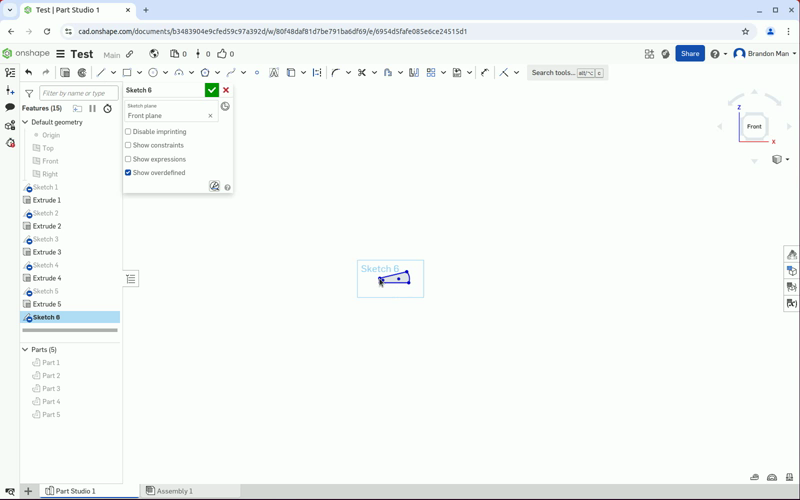
mouse_move(407, 278)
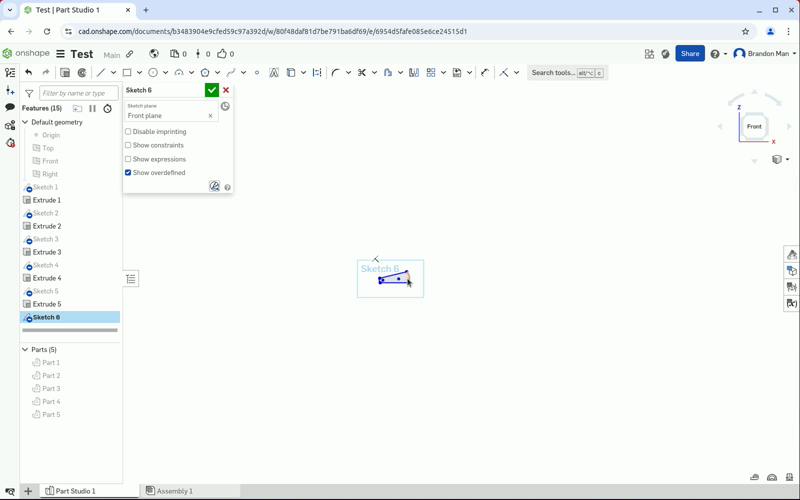
scroll(6)
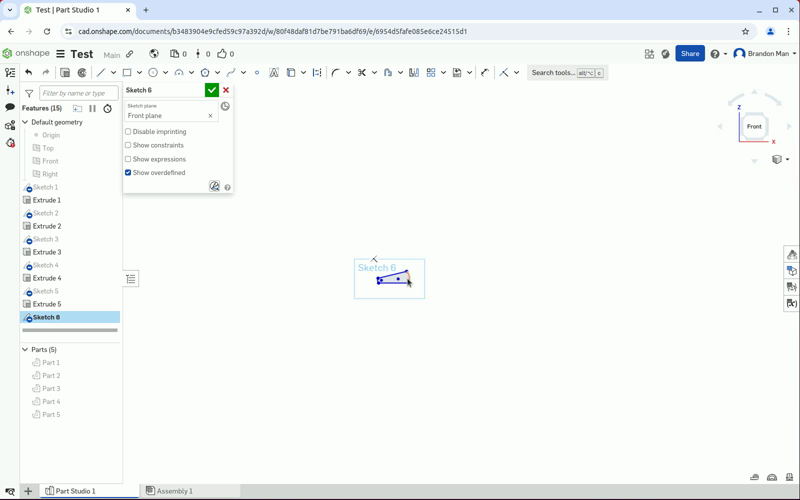
scroll(6)
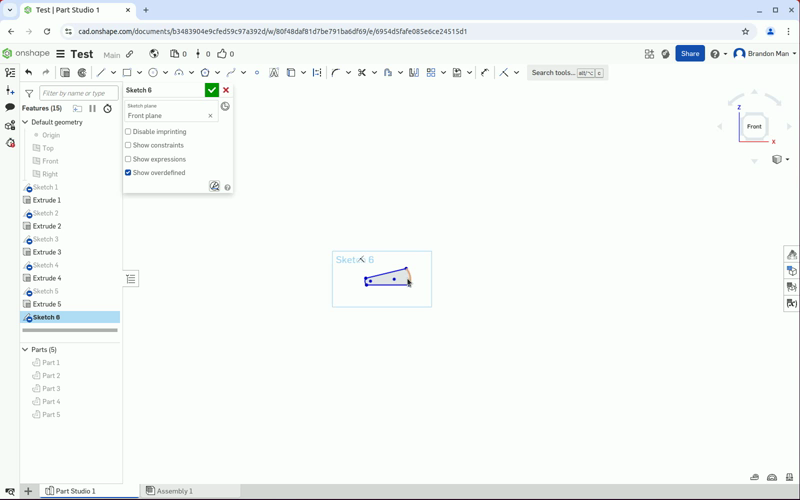
scroll(6)
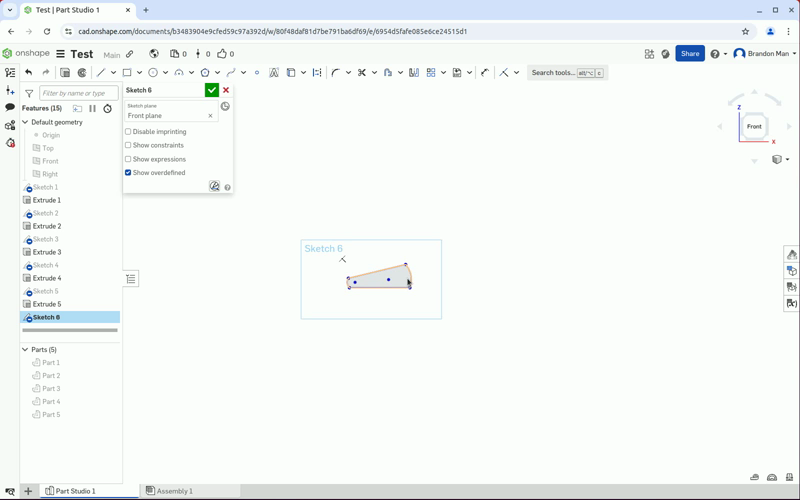
scroll(6)
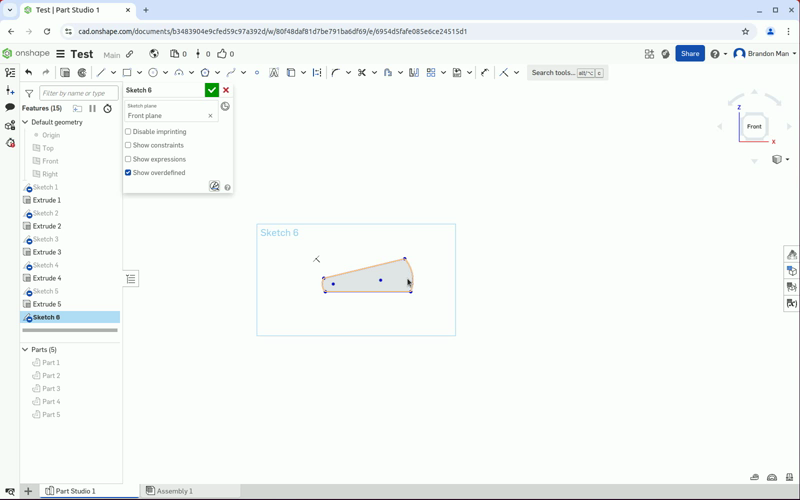
scroll(6)
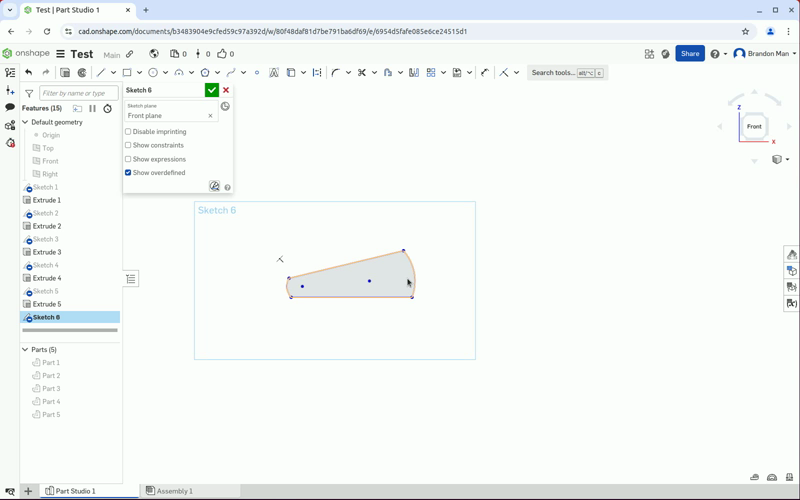
scroll(6)
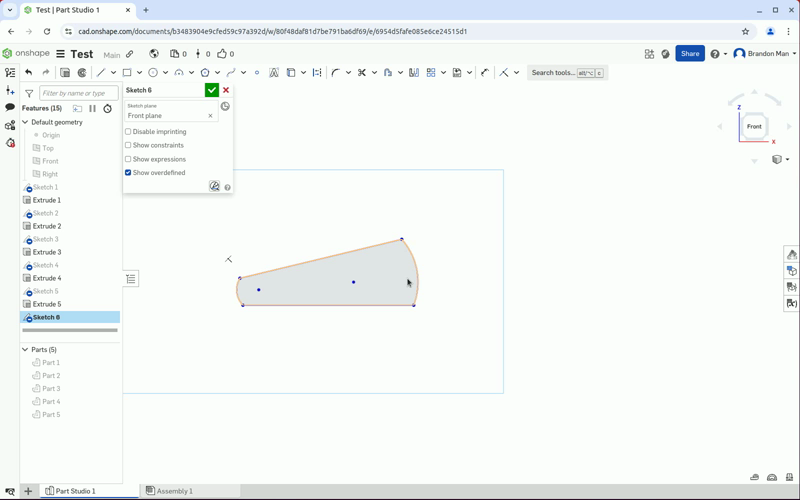
scroll(6)
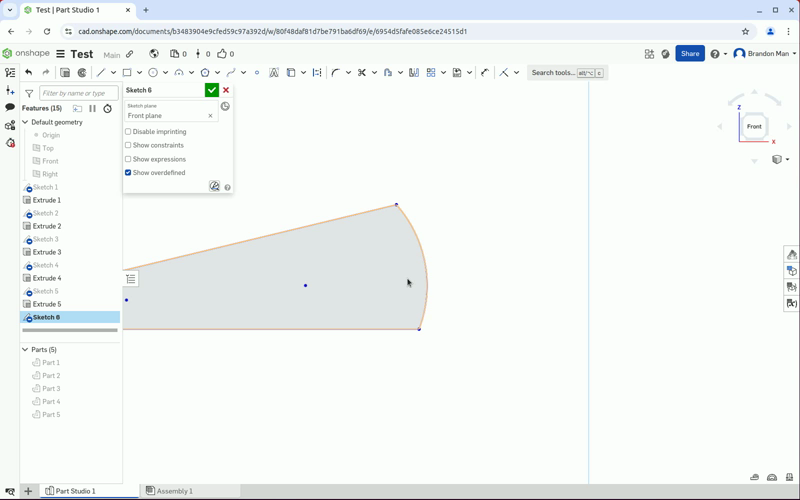
click(407, 278)
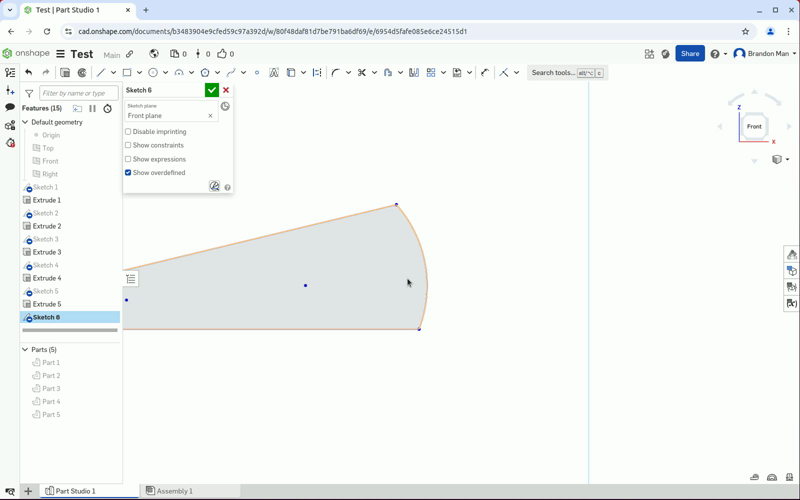
scroll(-6)
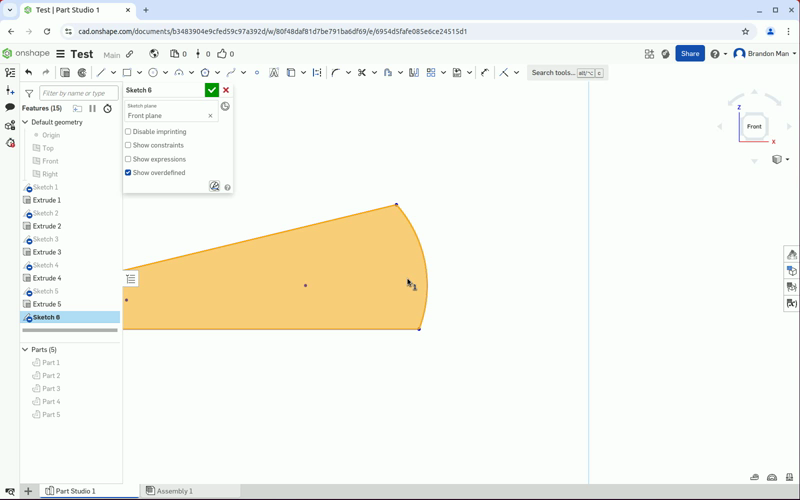
scroll(-6)
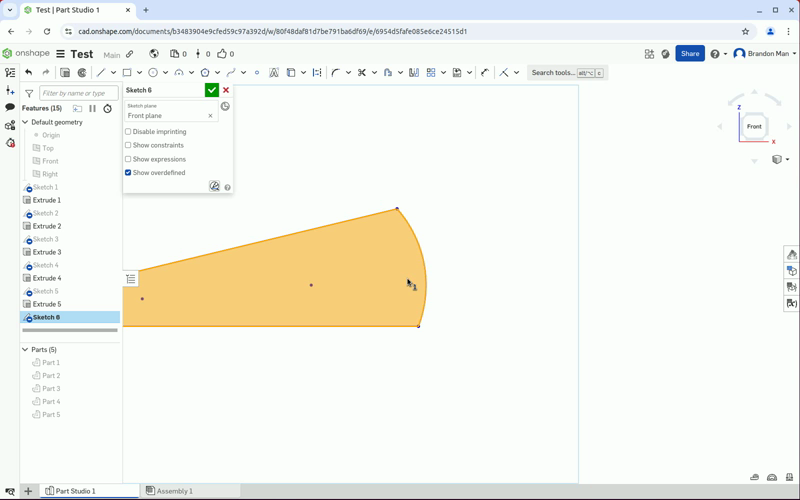
scroll(-6)
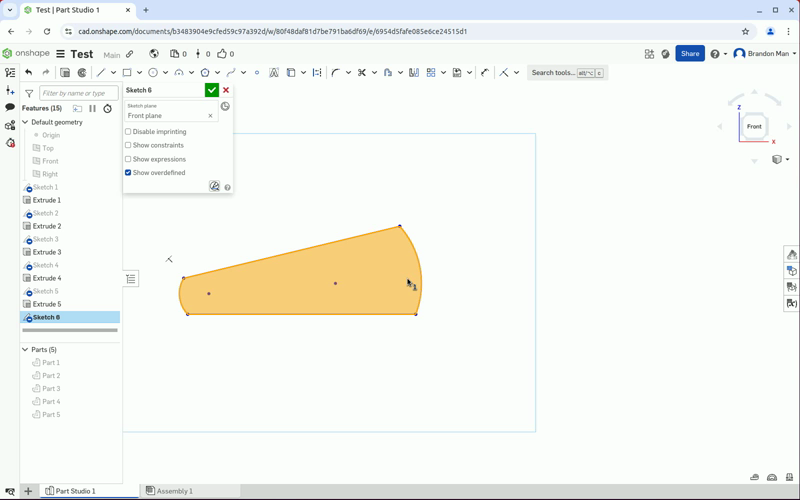
scroll(-6)
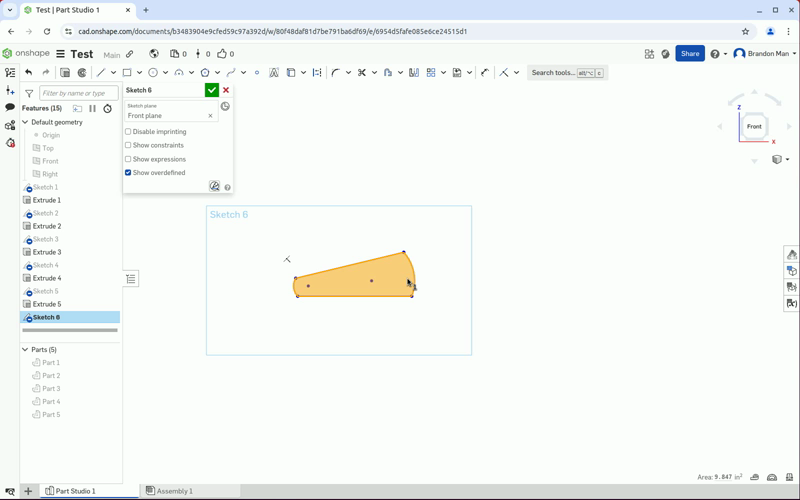
scroll(-6)
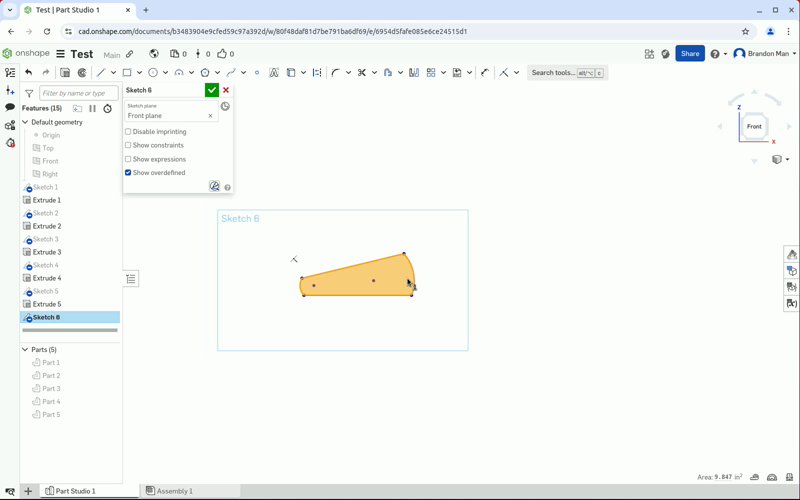
scroll(-6)
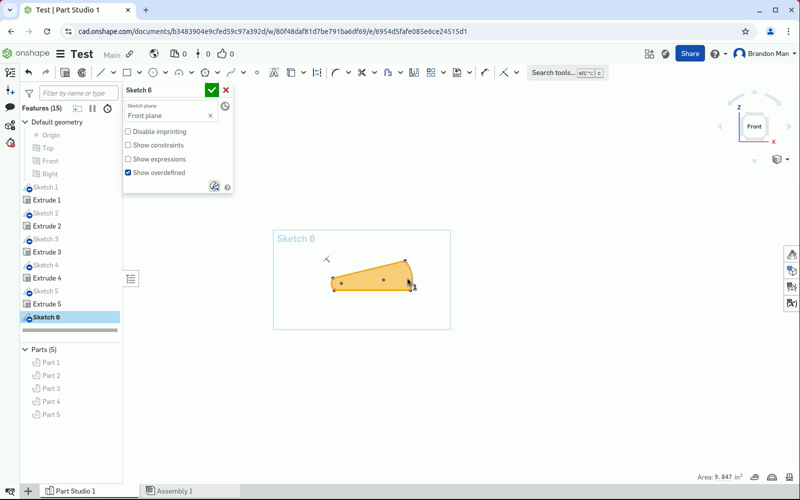
scroll(-6)
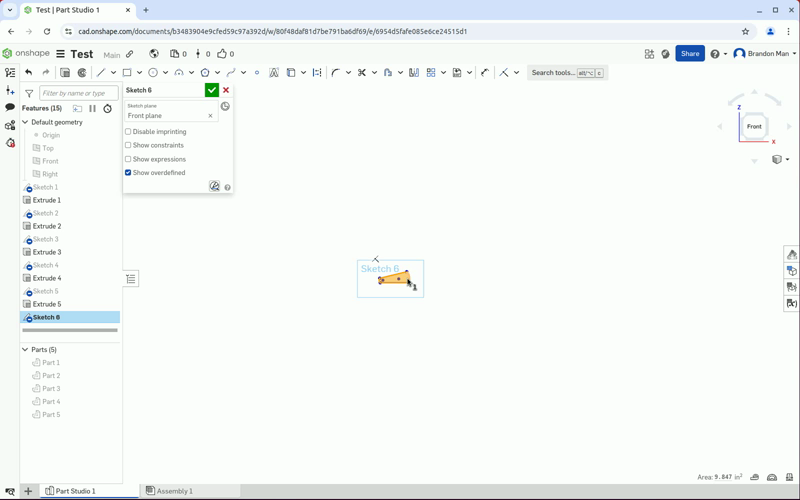
mouse_move(73, 352)
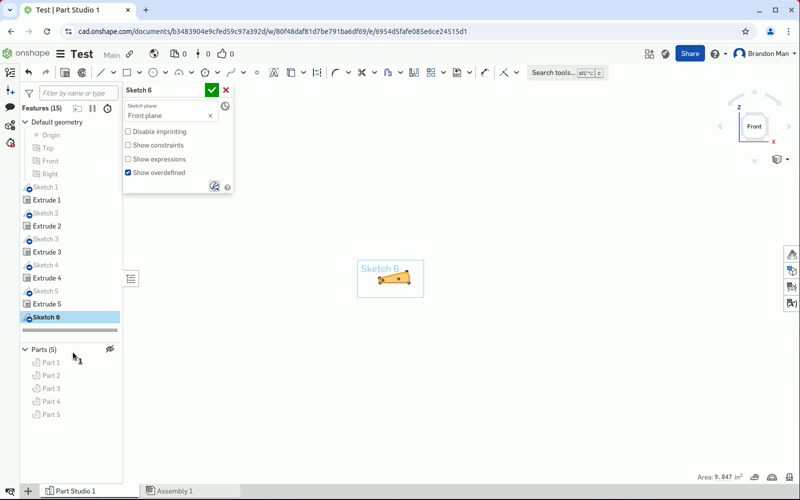
key(shift+y)
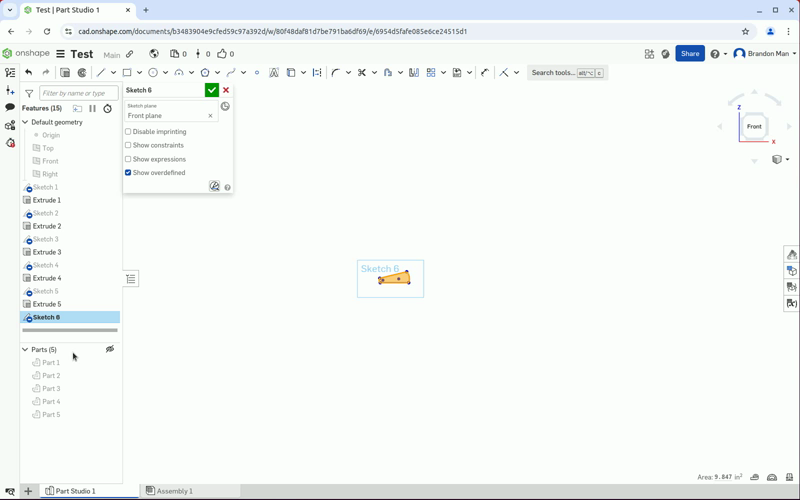
key(shift+e)
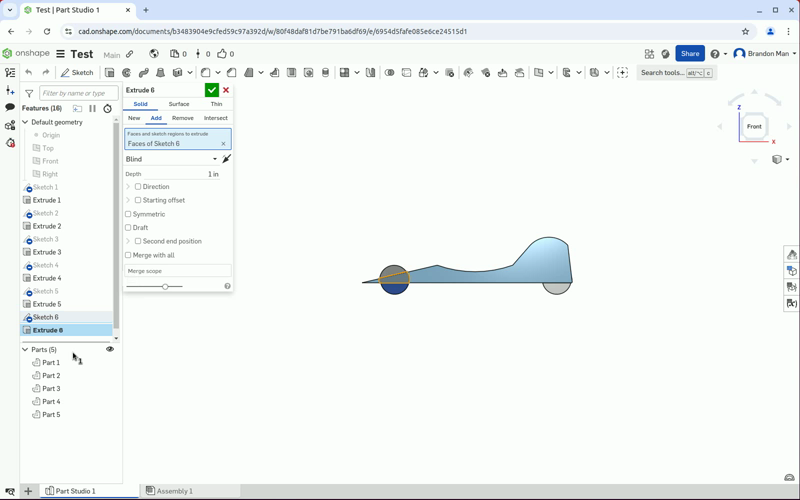
mouse_move(143, 106)
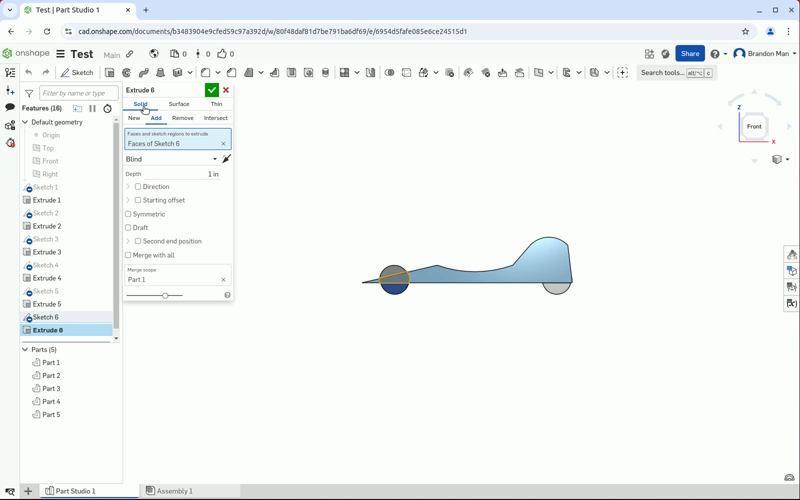
click(143, 106)
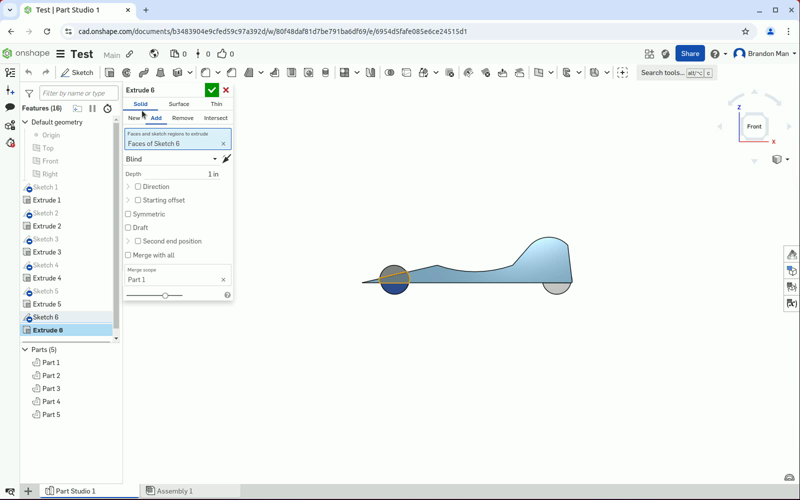
mouse_move(137, 120)
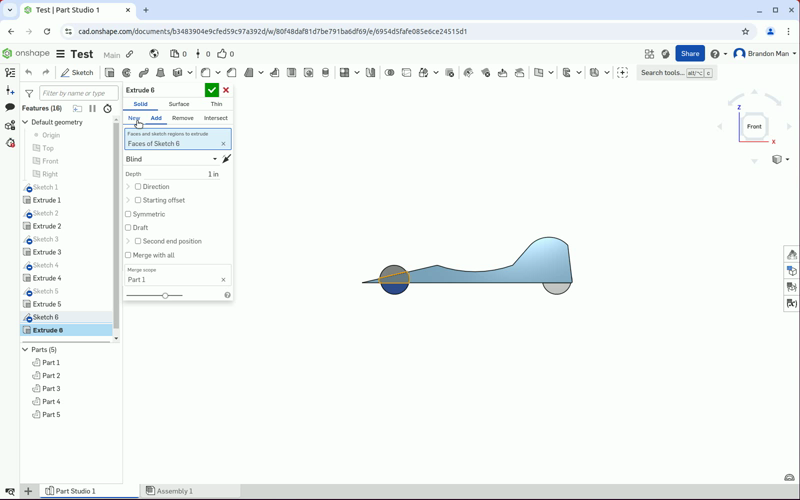
click(137, 120)
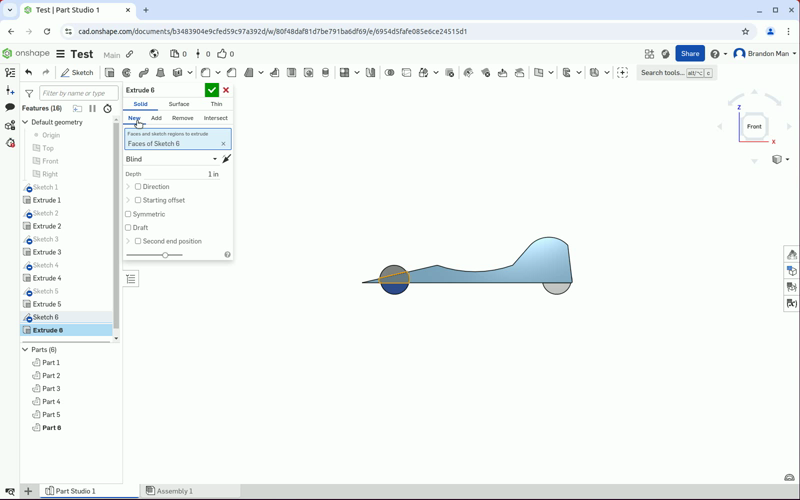
key(tab, 4)
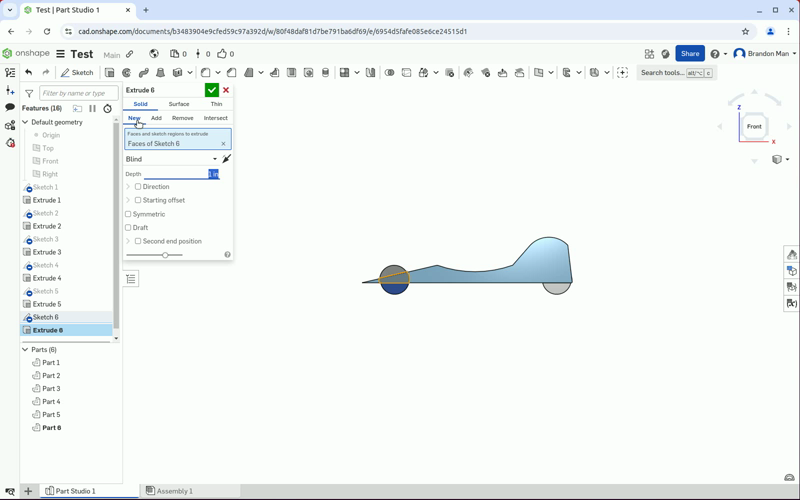
text(-2.889)
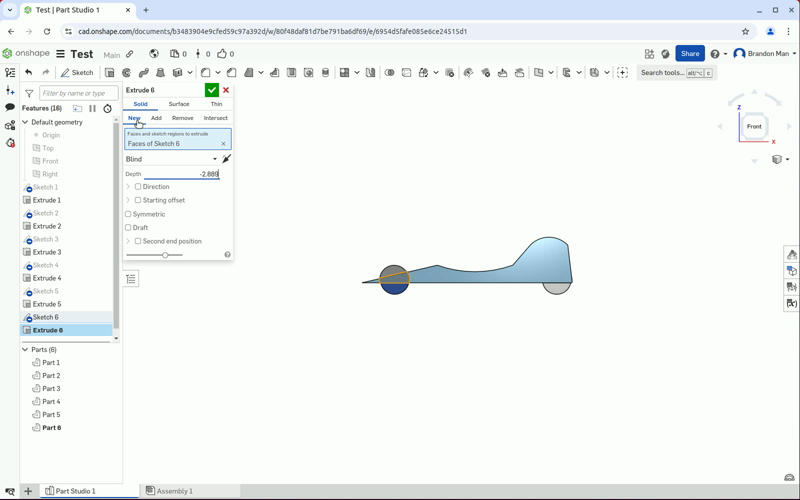
key(enter)
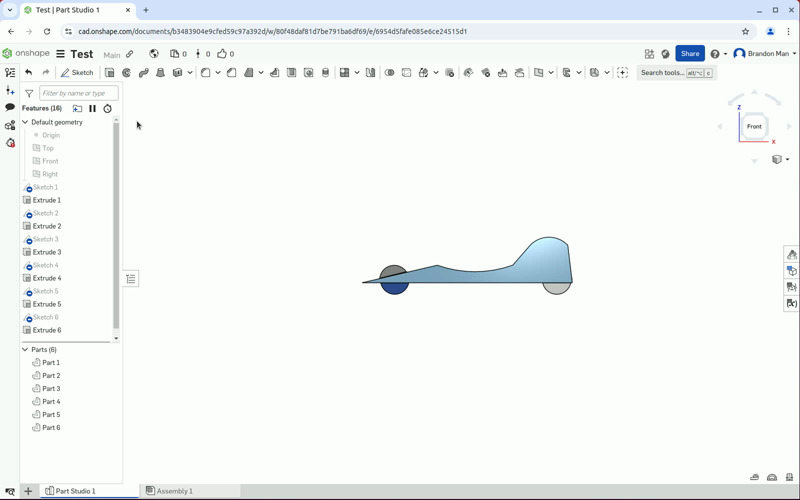
key(shift+h)
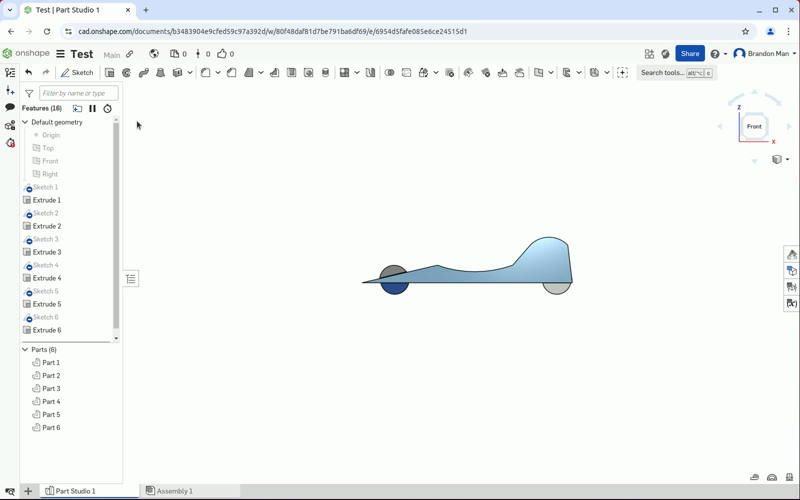
key(shift+h)
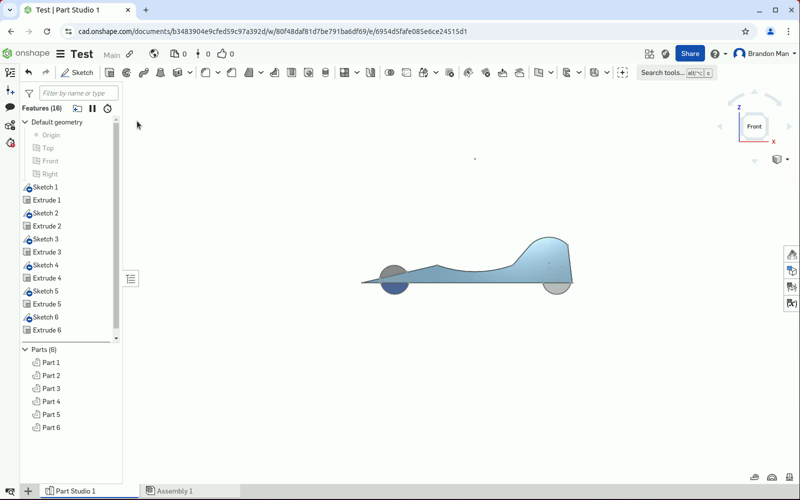
key(shift+7)
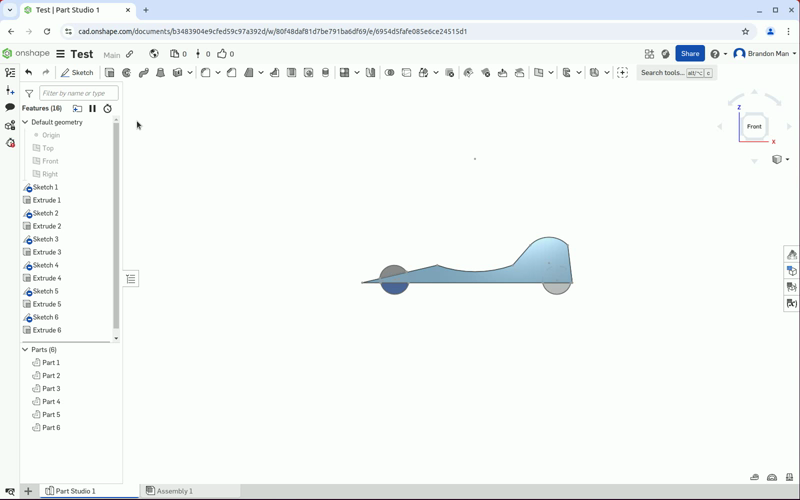
key(left, 2)
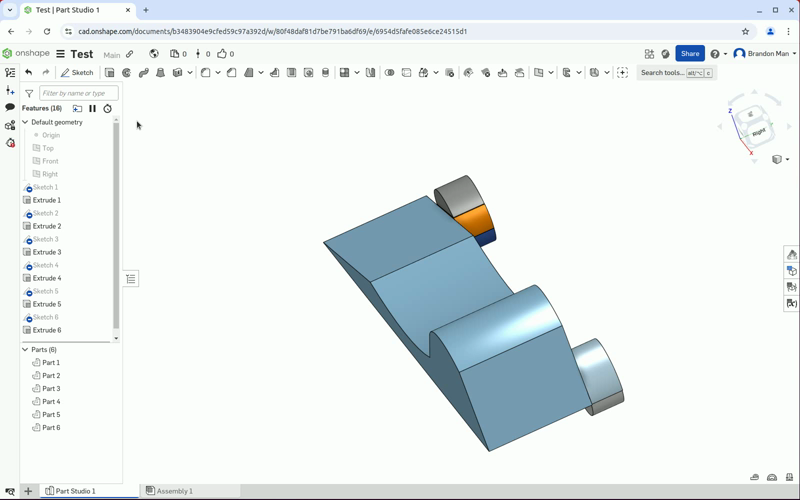
key(down, 2)
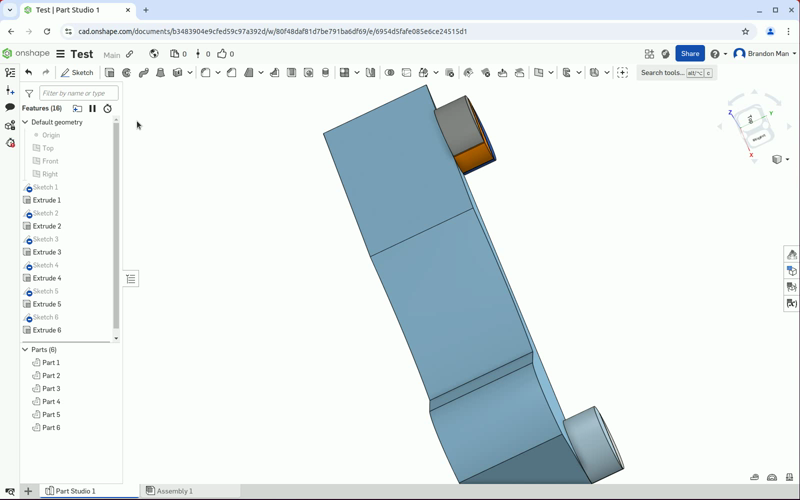
key(up, 2)
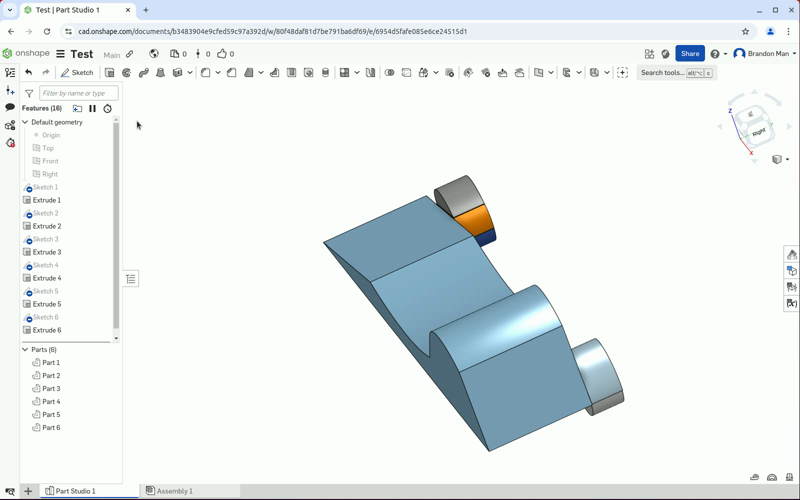
key(right, 2)
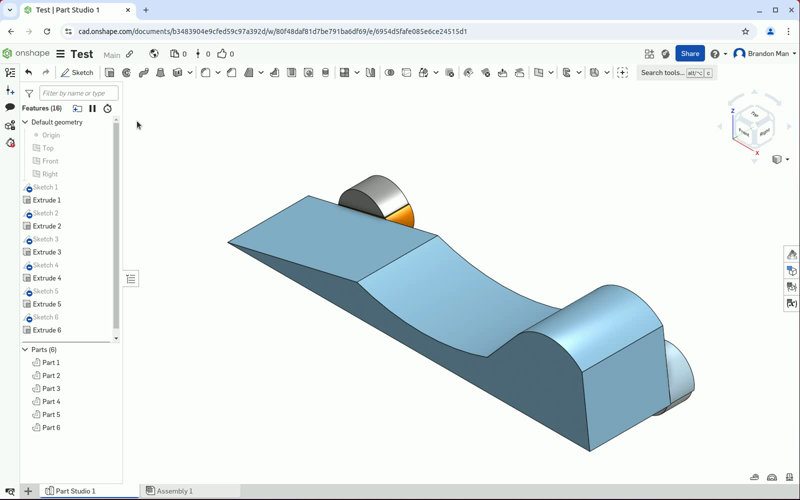
mouse_move(69, 189)
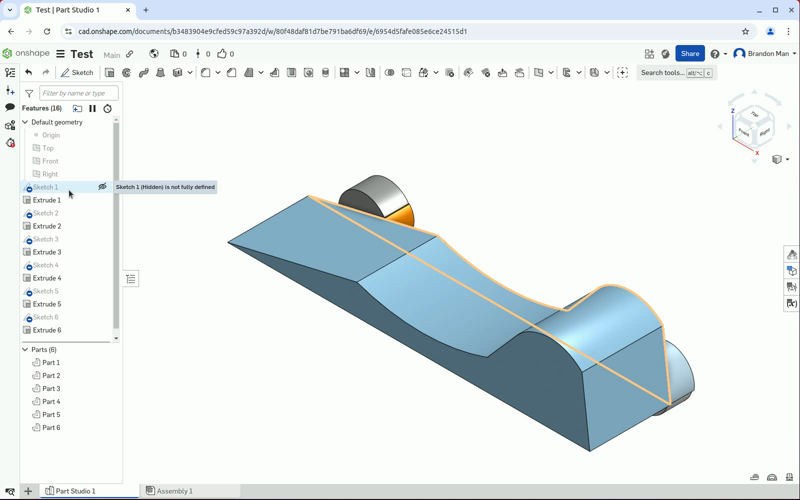
click(69, 189)